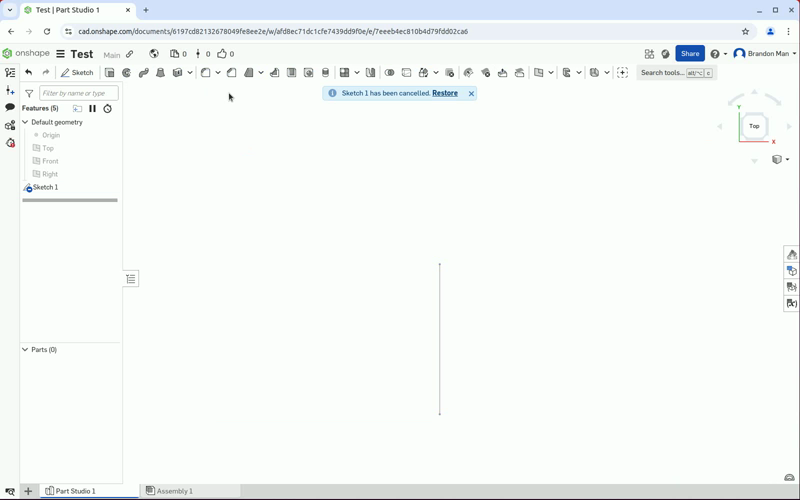
key(shift+h)
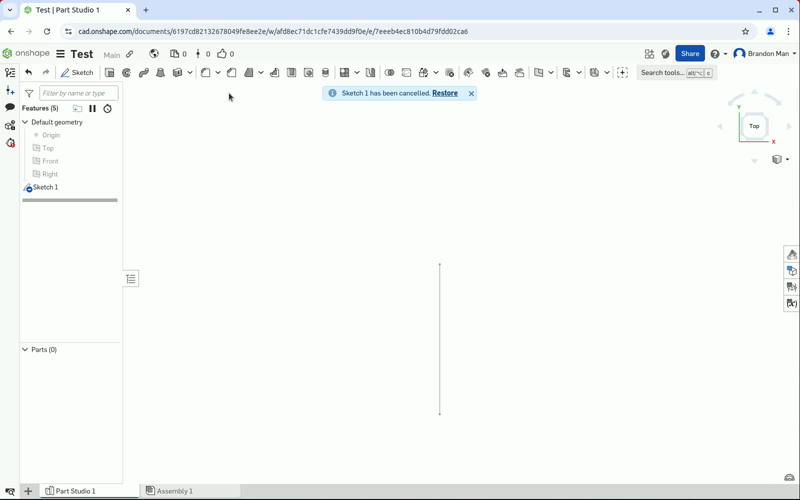
key(shift+s)
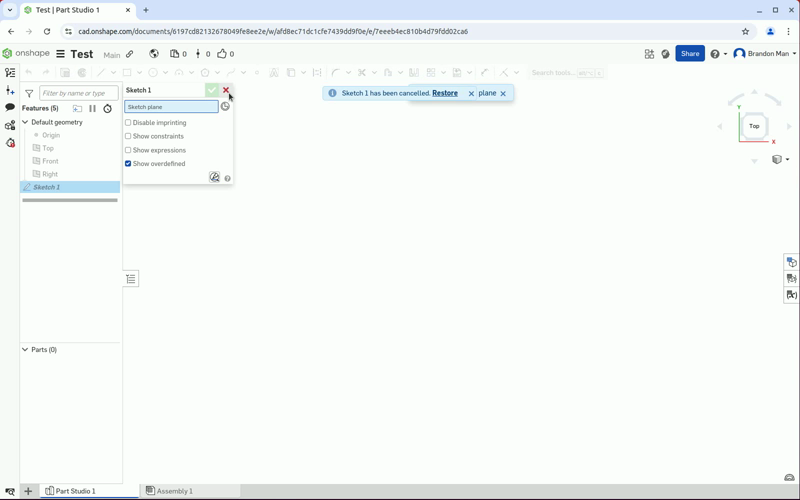
mouse_move(73, 150)
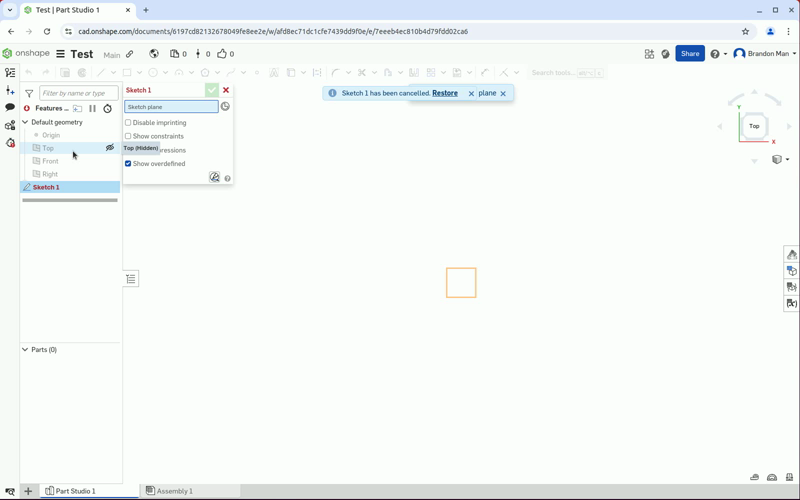
click(73, 150)
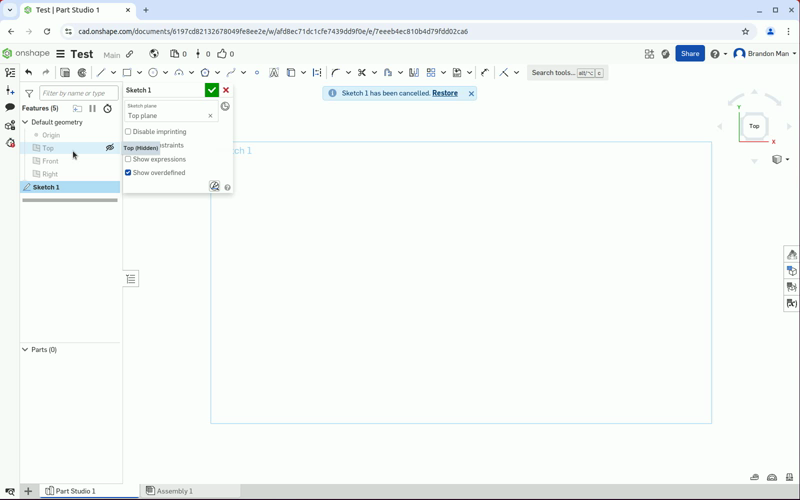
mouse_move(73, 352)
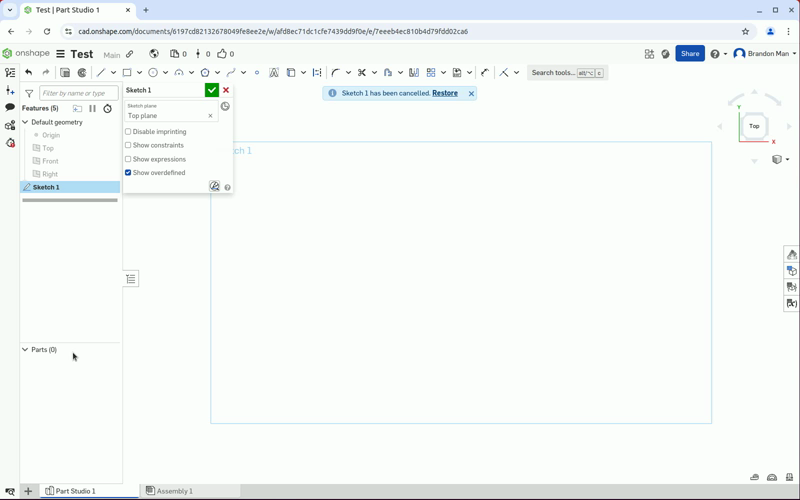
key(y)
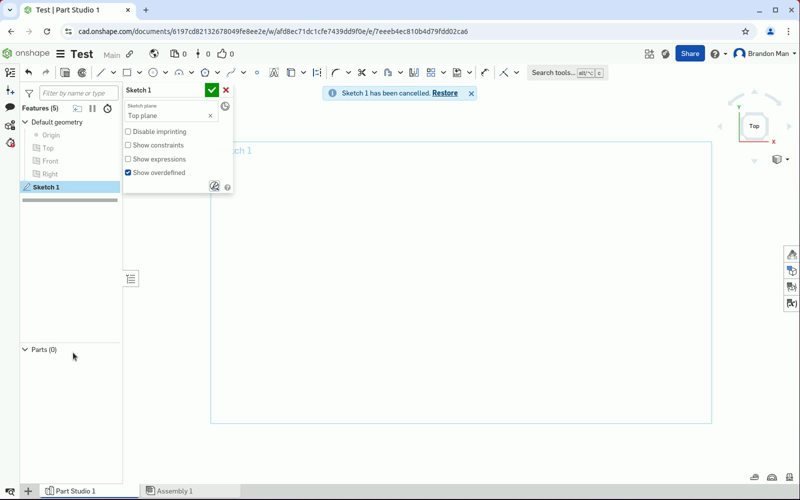
key(l)
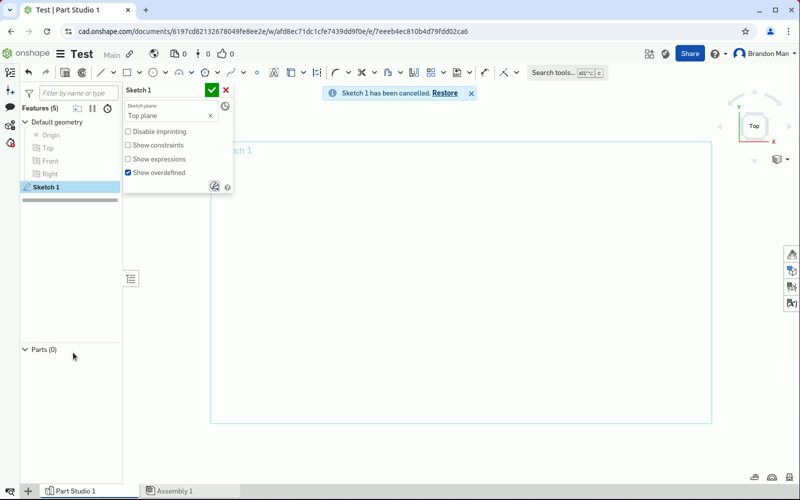
key_down(shift)
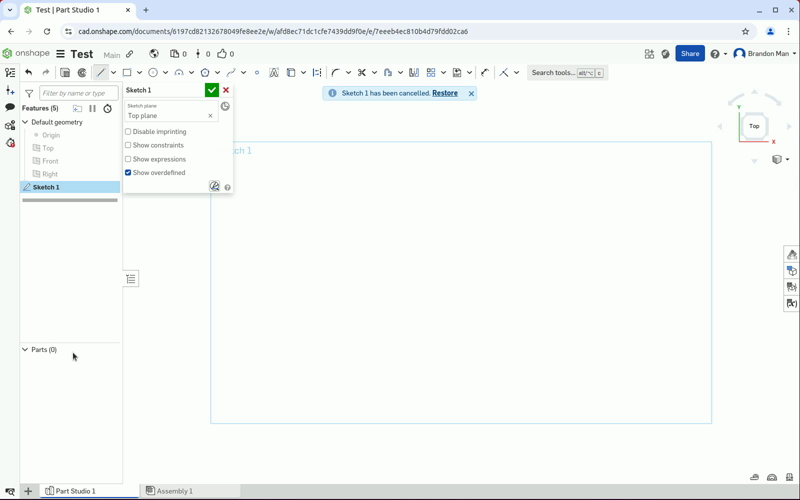
mouse_move(348, 282)
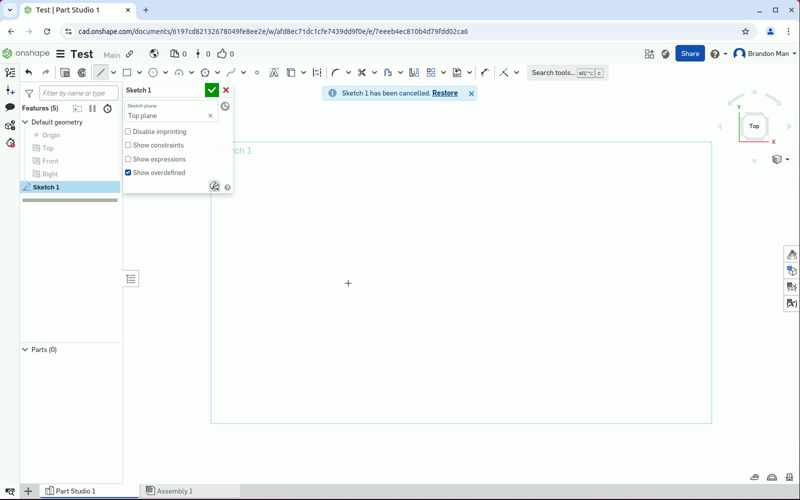
click(348, 282)
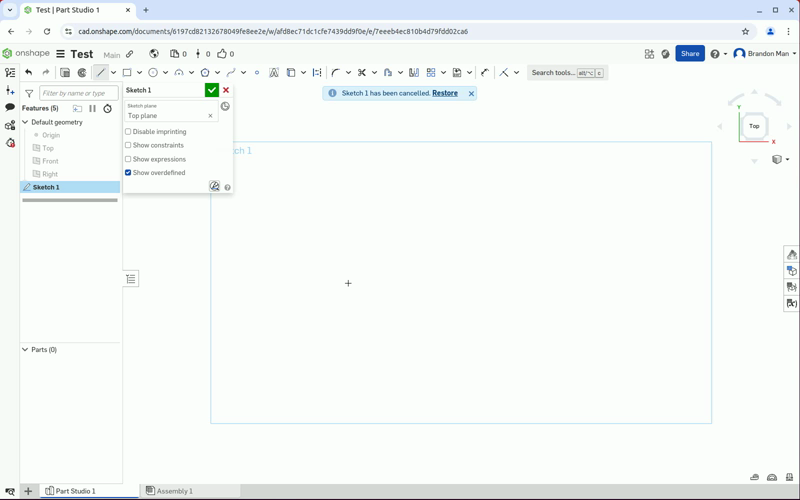
key_up(shift)
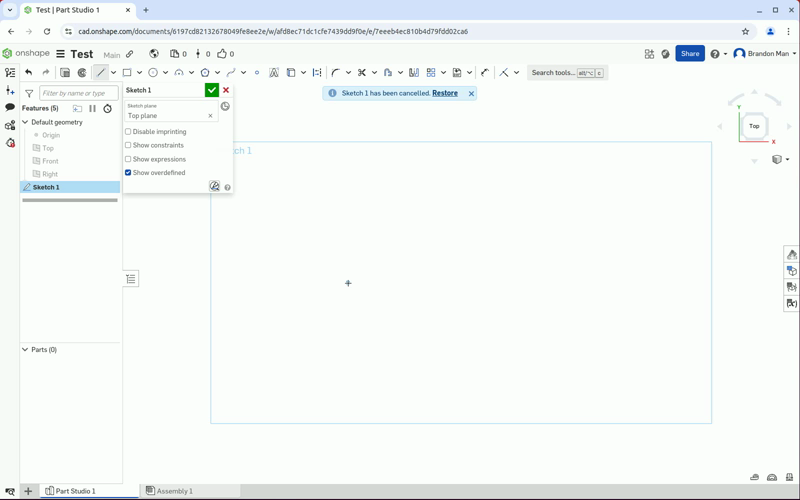
key_down(shift)
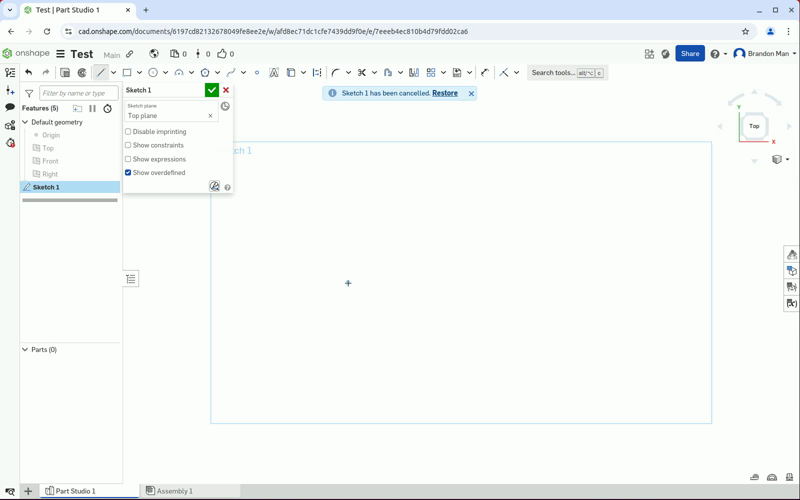
mouse_move(378, 282)
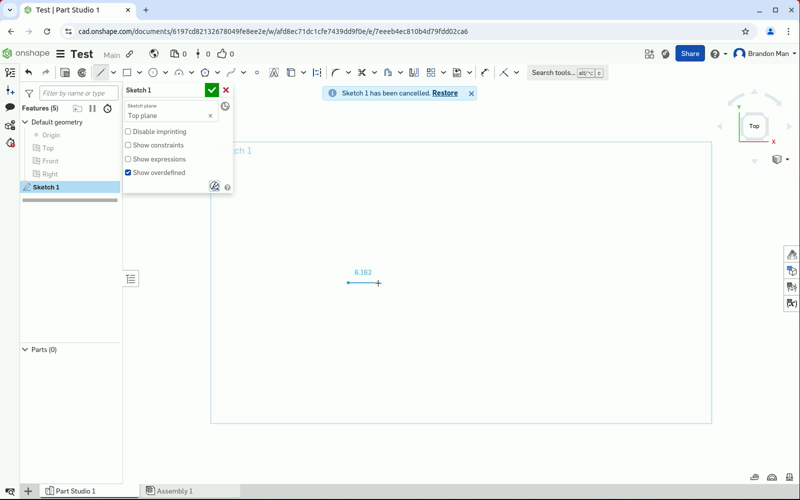
mouse_move(400, 282)
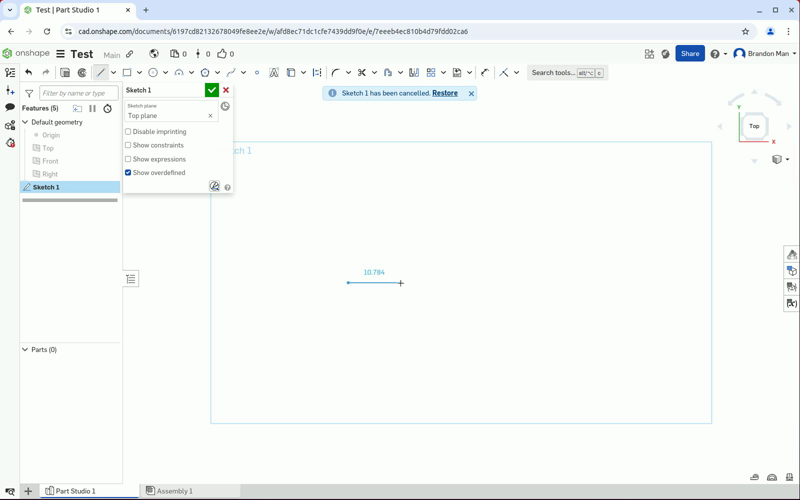
click(400, 282)
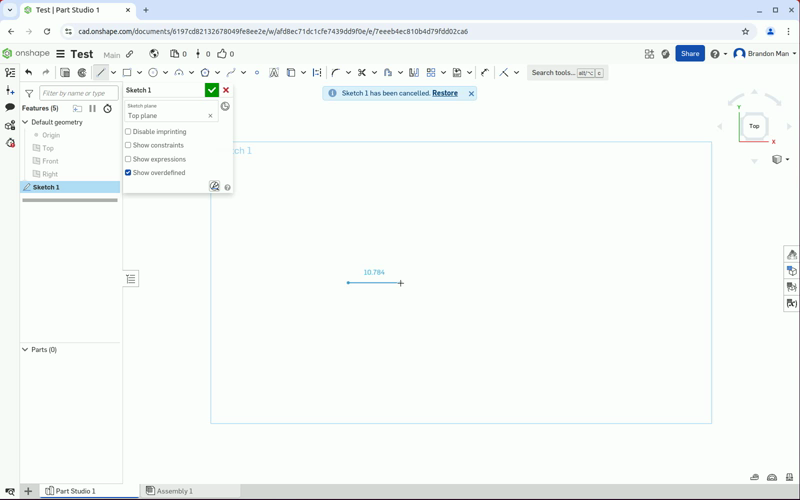
key_up(shift)
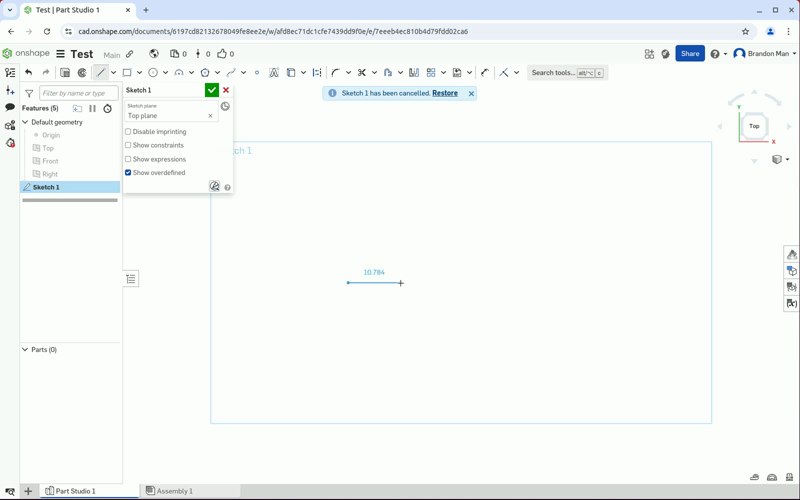
key(esc)
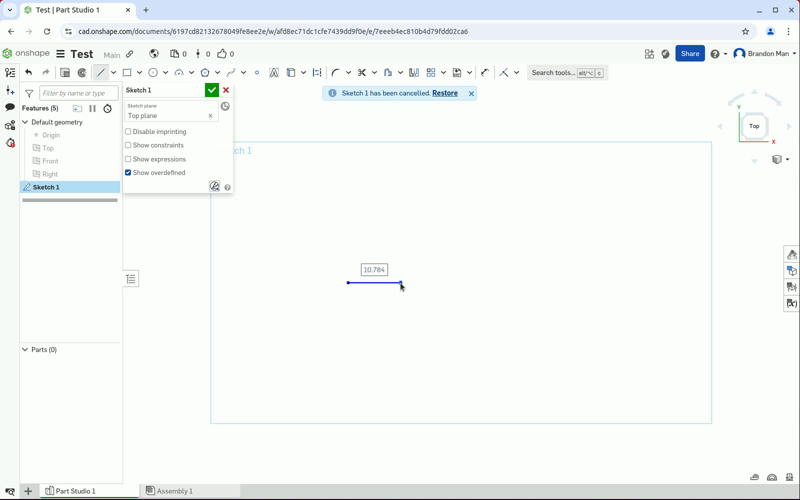
key(a)
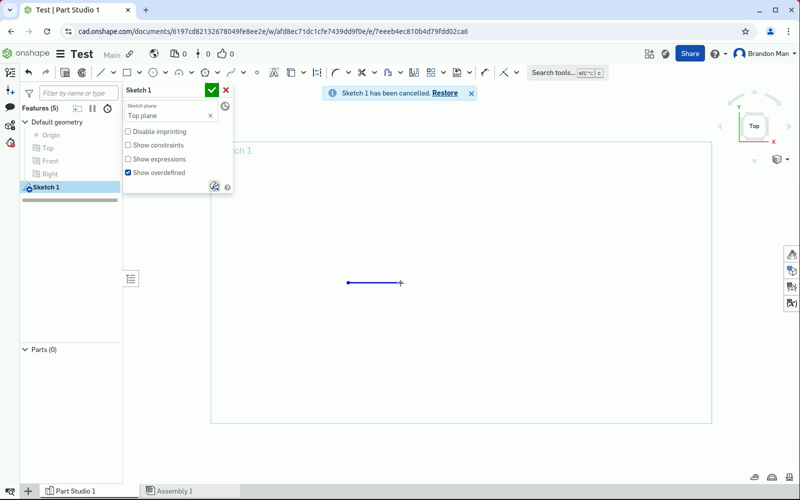
mouse_move(400, 282)
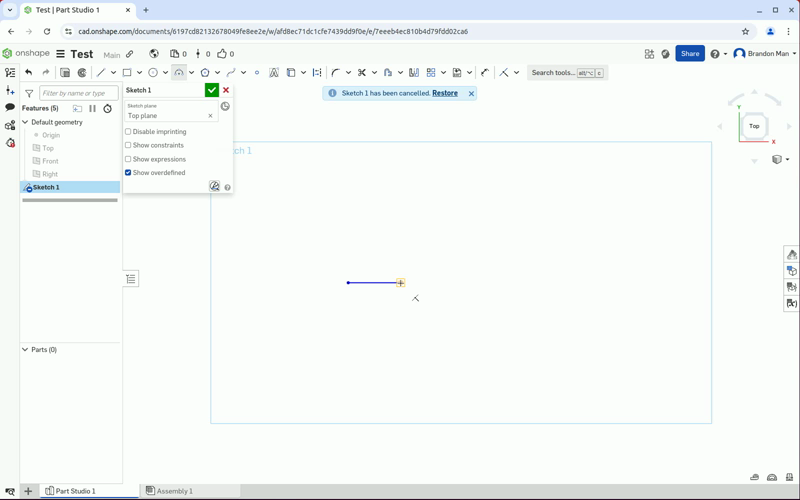
click(400, 282)
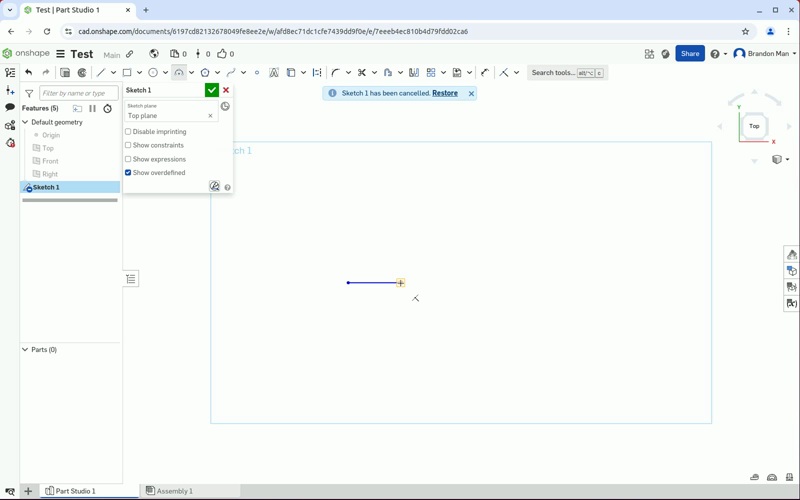
key_down(shift)
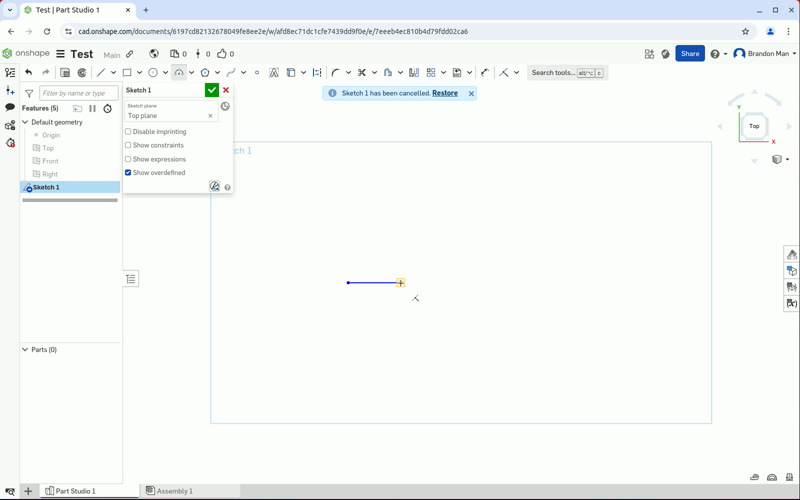
mouse_move(404, 260)
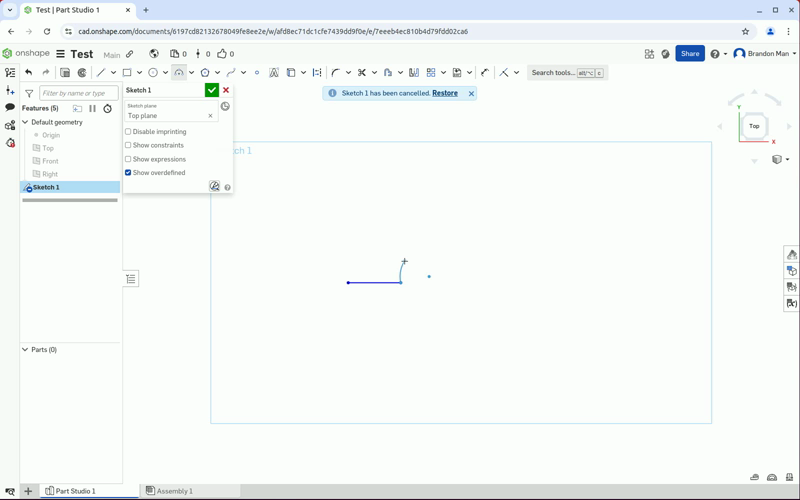
click(404, 260)
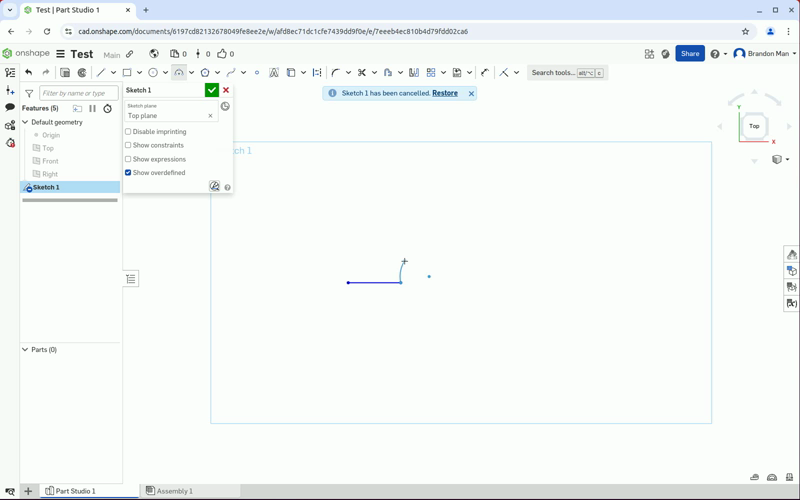
mouse_move(401, 271)
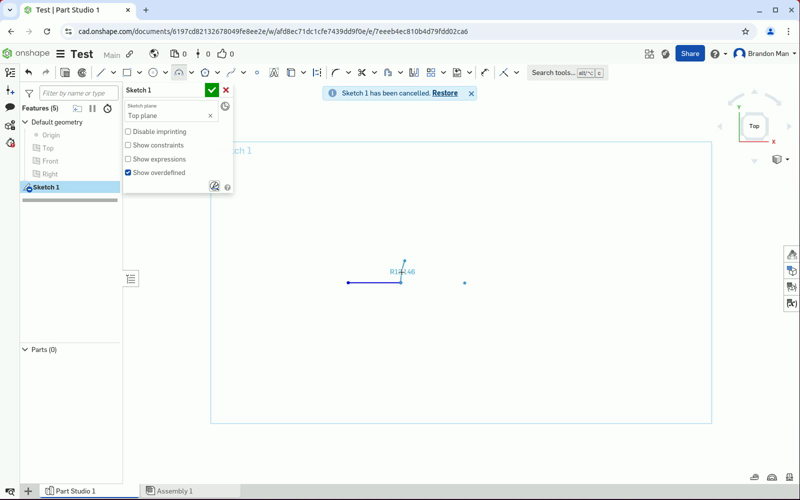
click(401, 271)
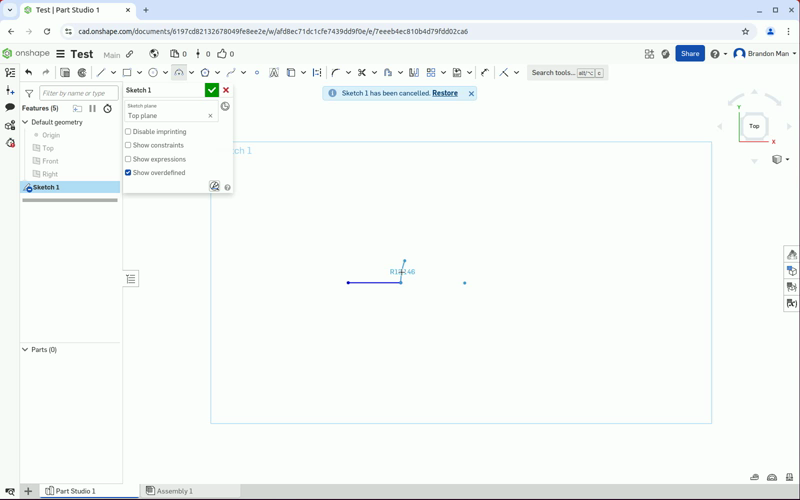
key_up(shift)
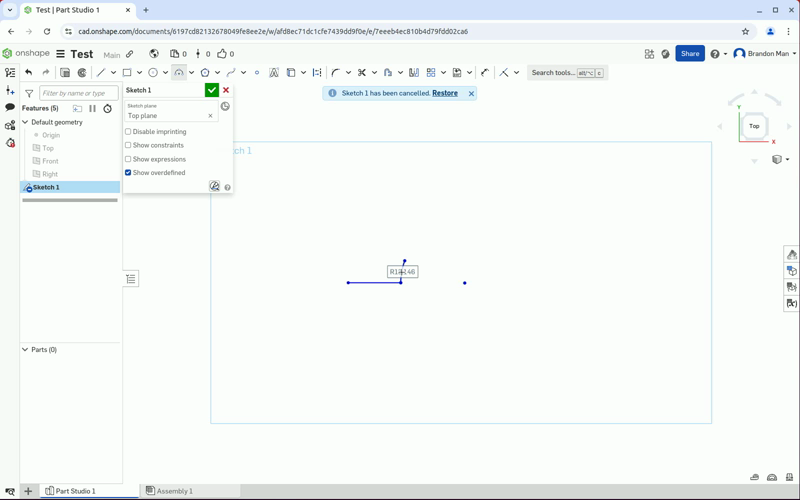
key(esc)
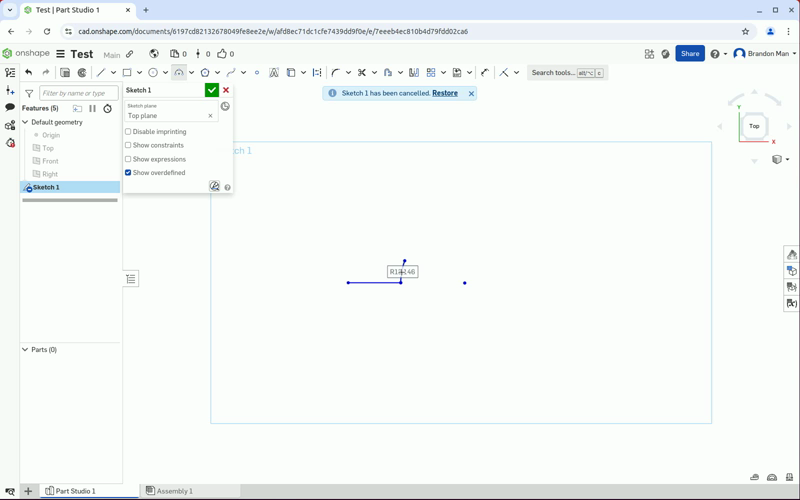
key(l)
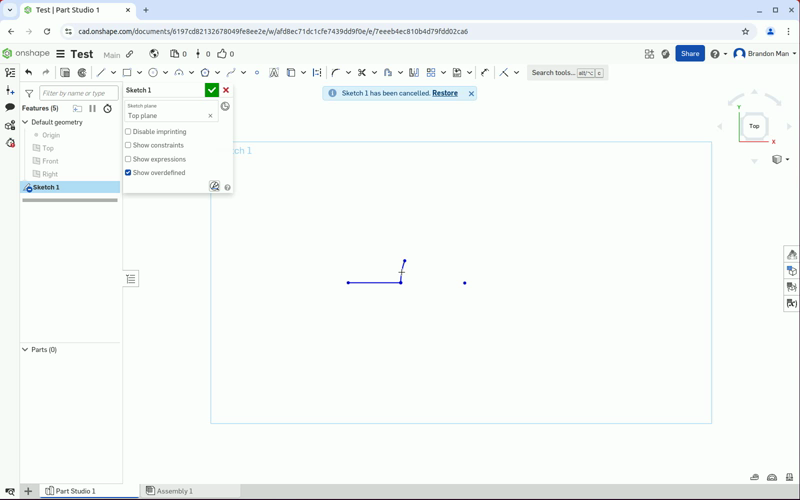
mouse_move(404, 260)
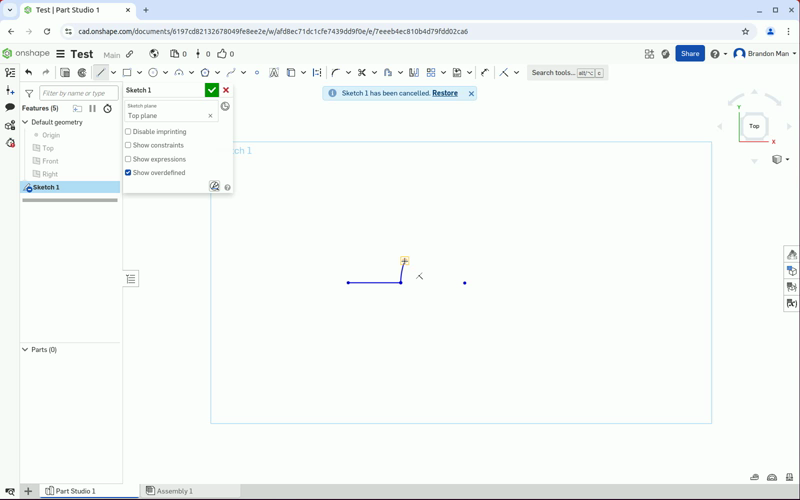
click(404, 260)
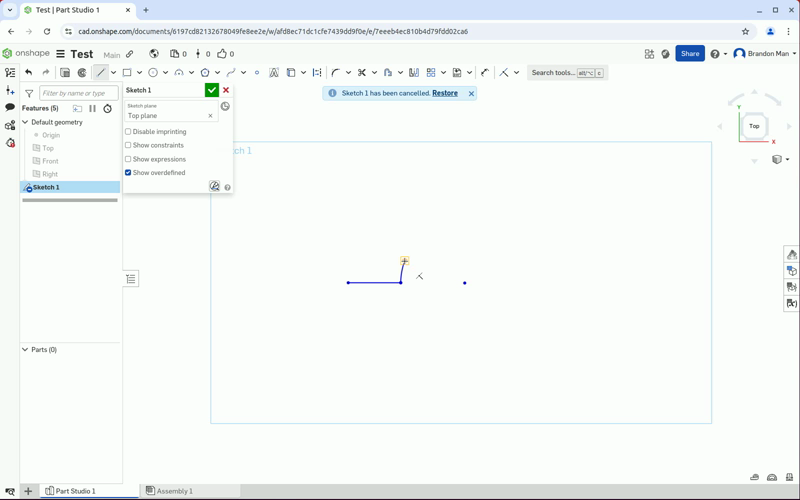
key_down(shift)
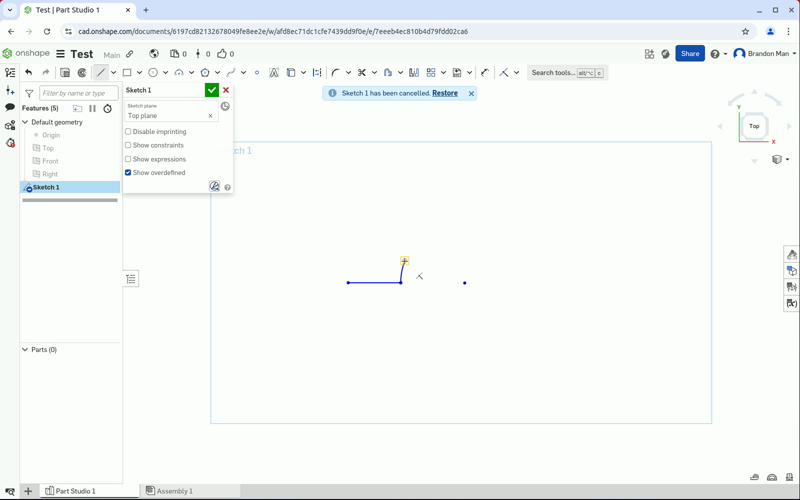
mouse_move(434, 260)
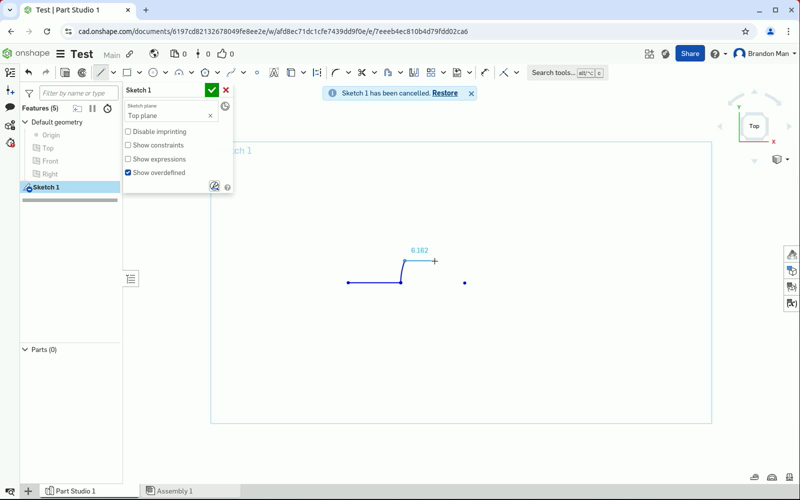
mouse_move(348, 260)
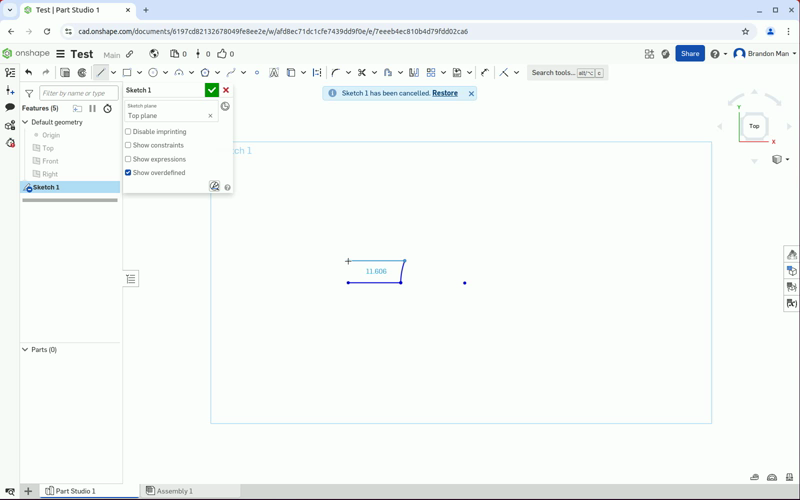
click(348, 260)
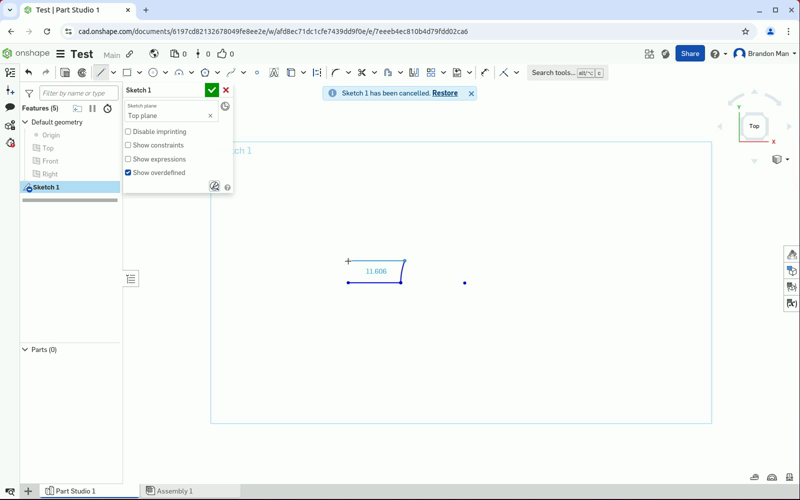
key_up(shift)
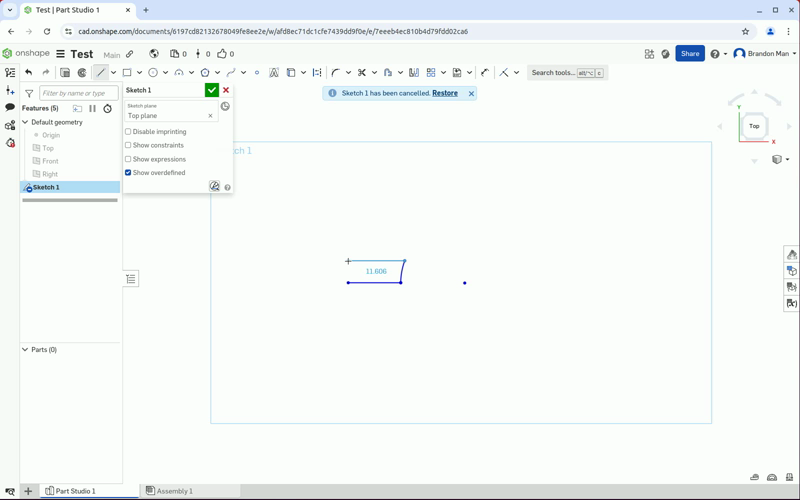
mouse_move(378, 260)
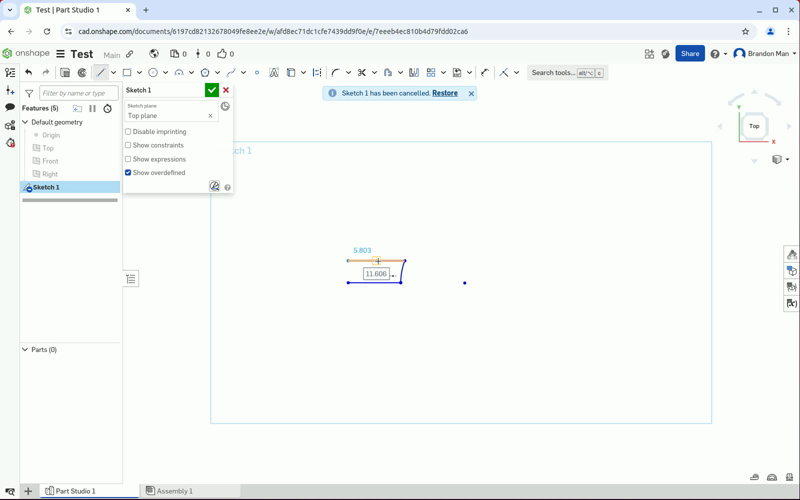
key_down(shift)
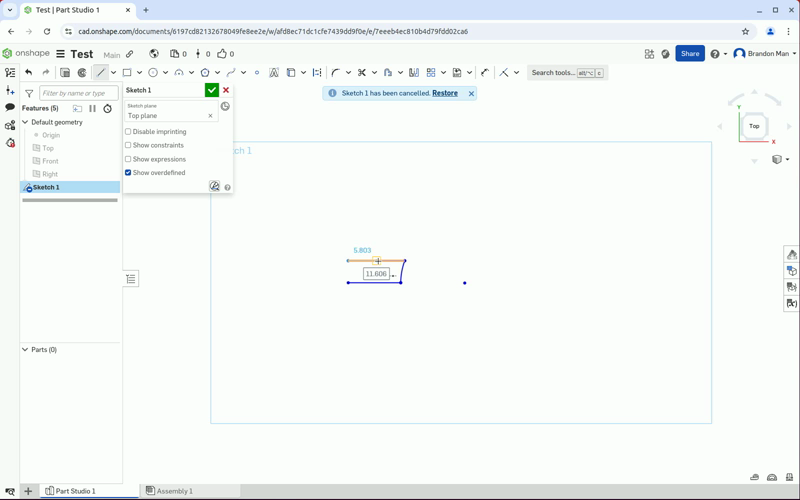
mouse_move(348, 282)
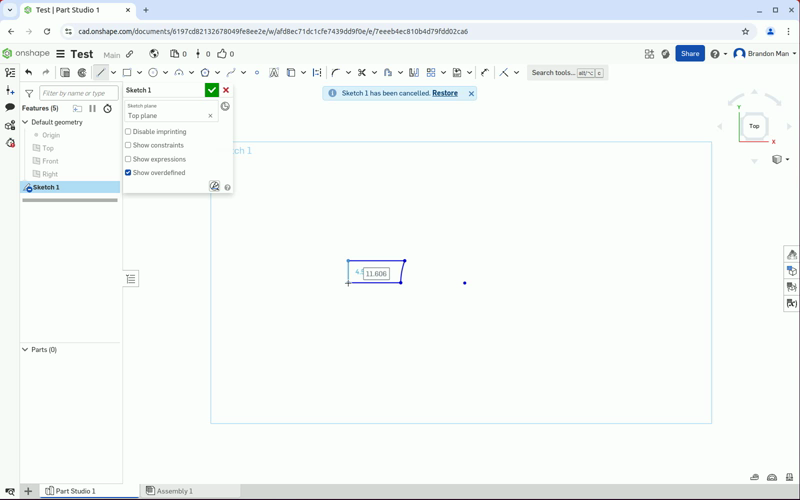
key_up(shift)
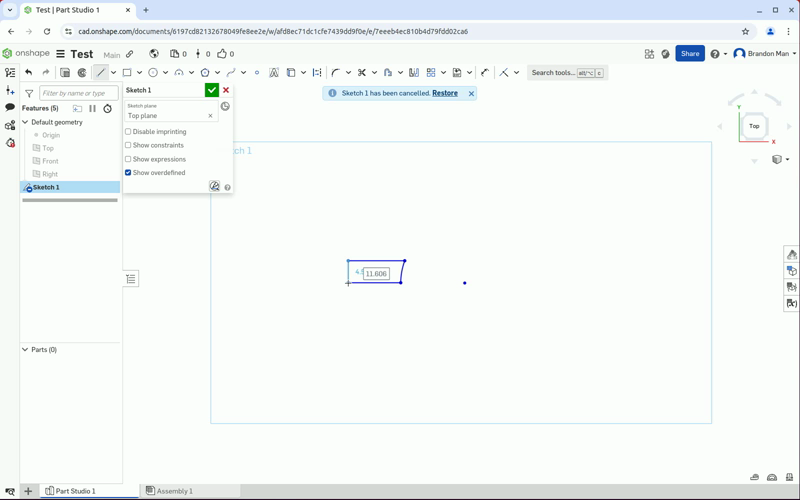
click(348, 282)
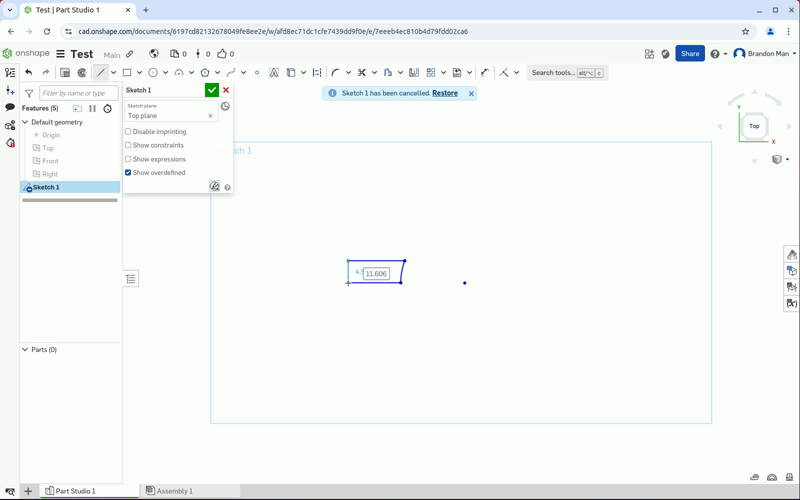
key(esc)
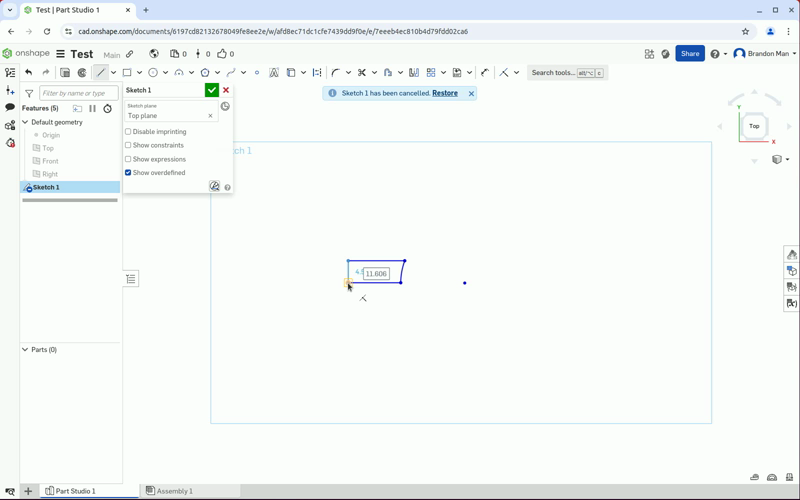
mouse_move(399, 263)
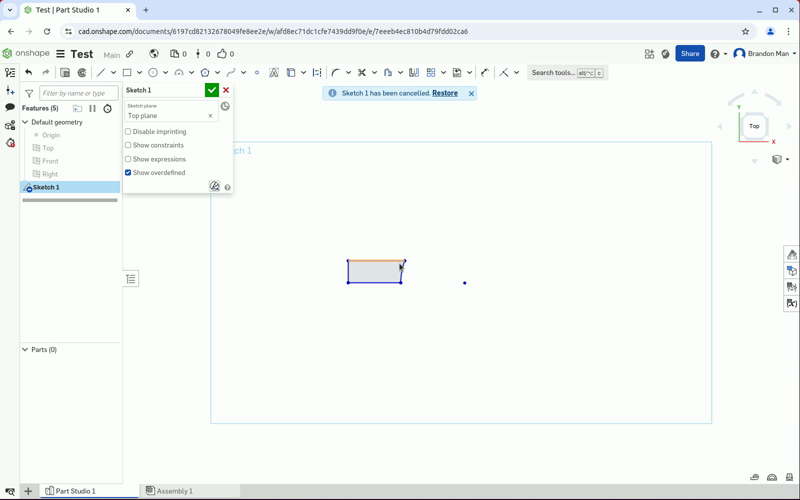
scroll(6)
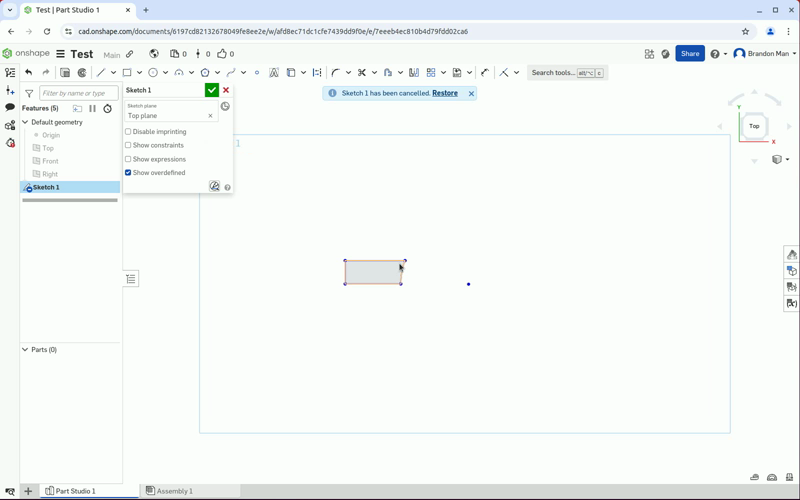
scroll(6)
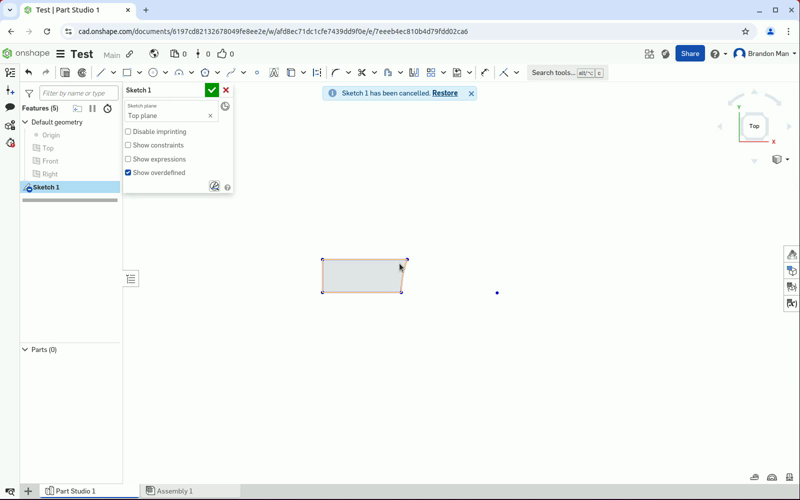
scroll(6)
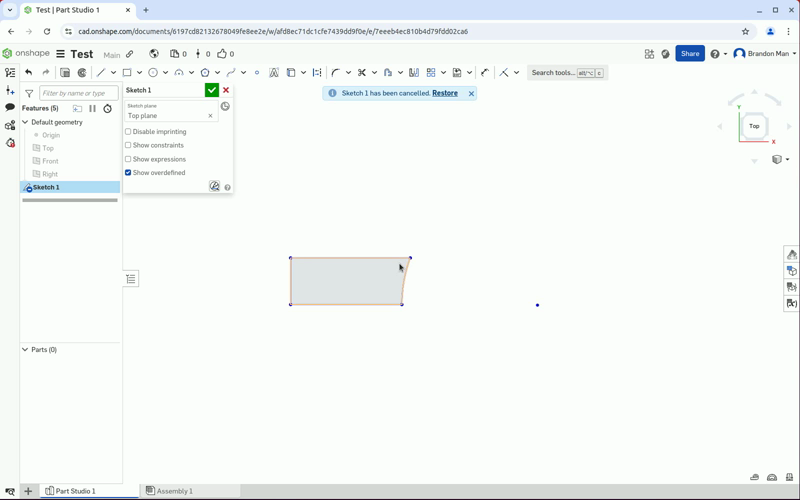
scroll(6)
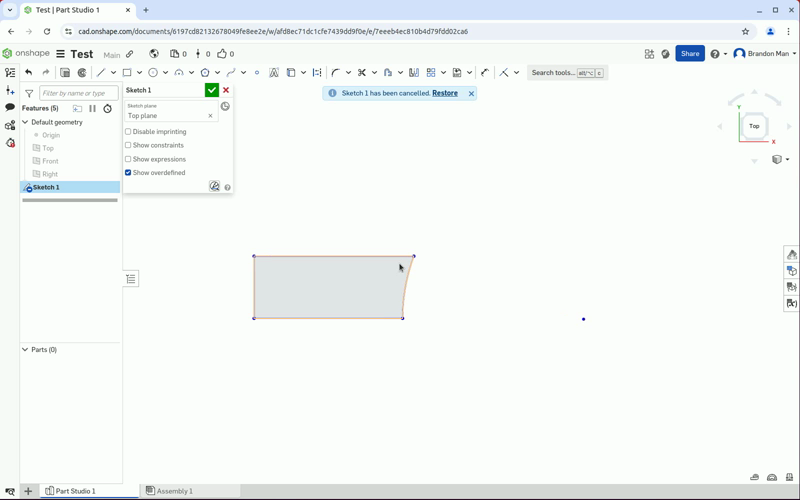
scroll(6)
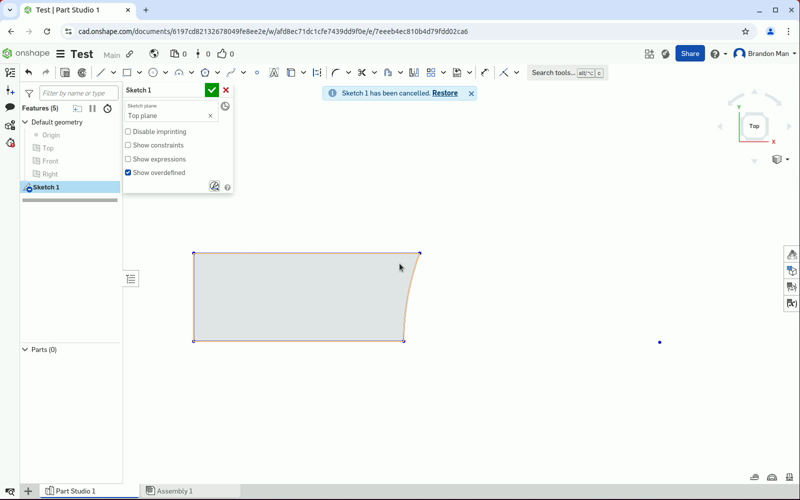
scroll(6)
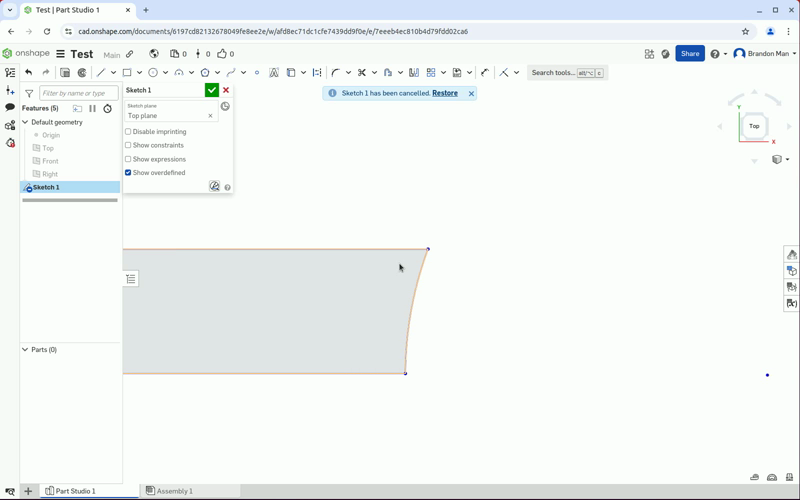
scroll(6)
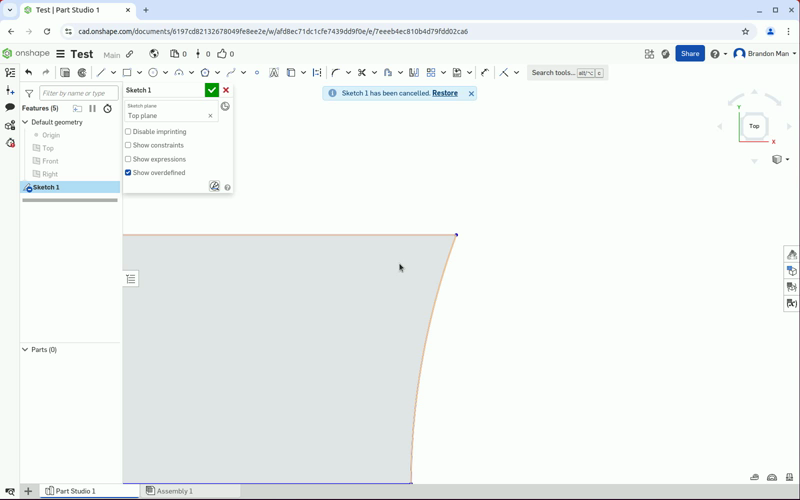
click(399, 263)
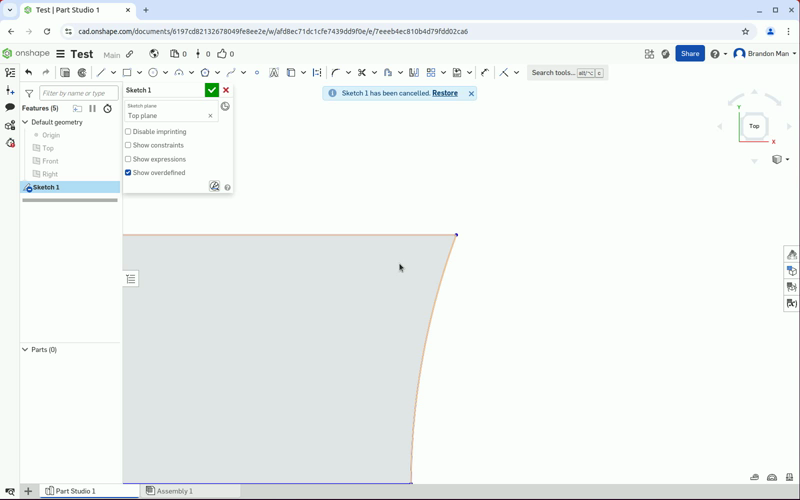
scroll(-6)
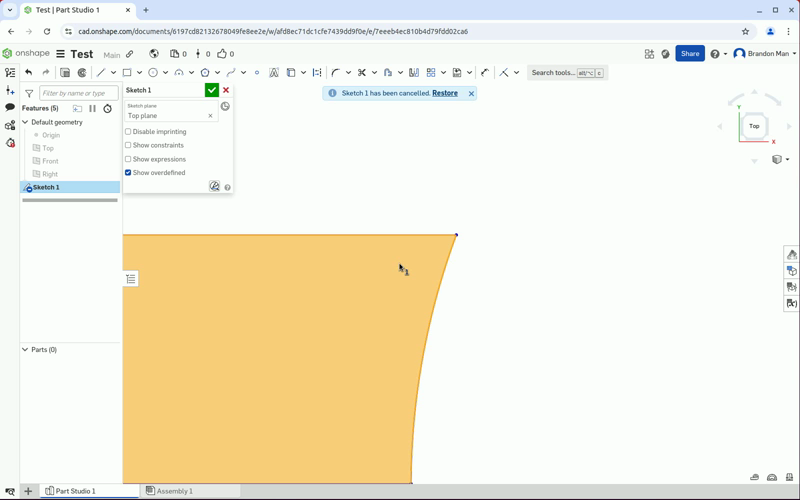
scroll(-6)
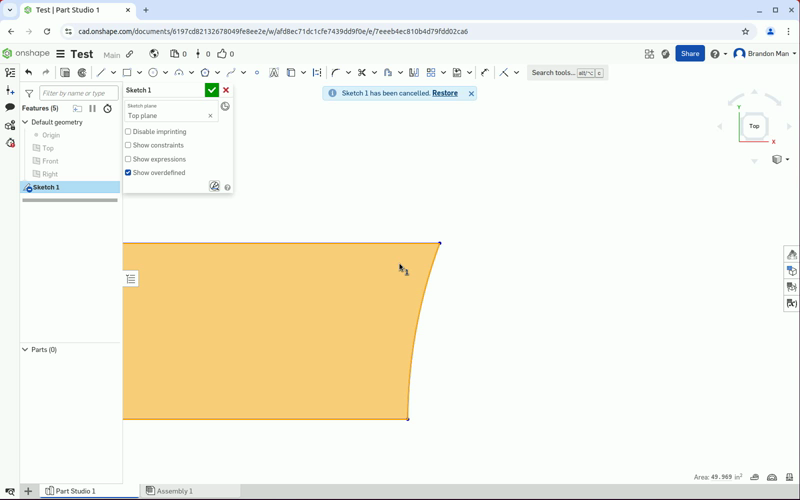
scroll(-6)
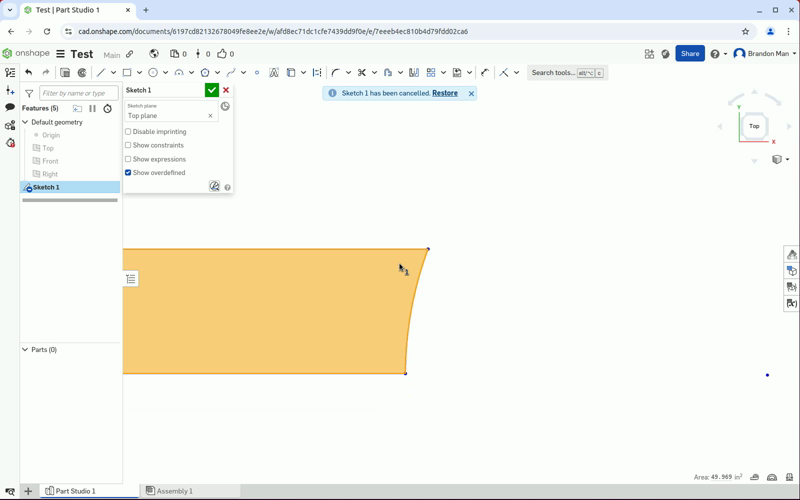
scroll(-6)
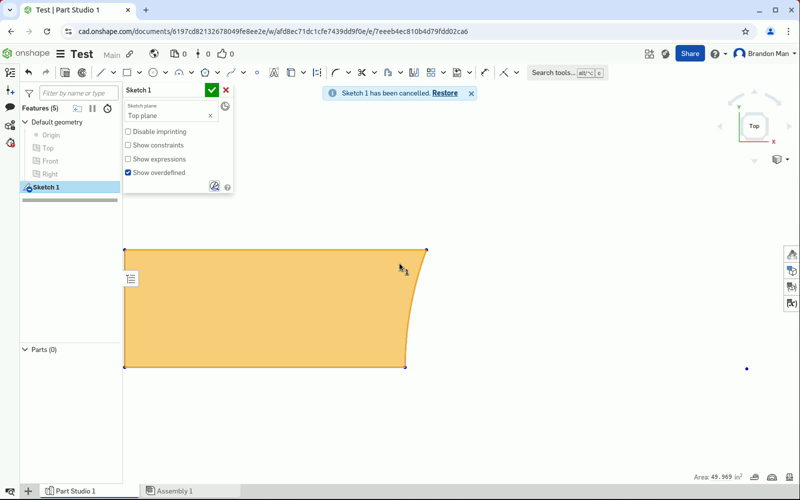
scroll(-6)
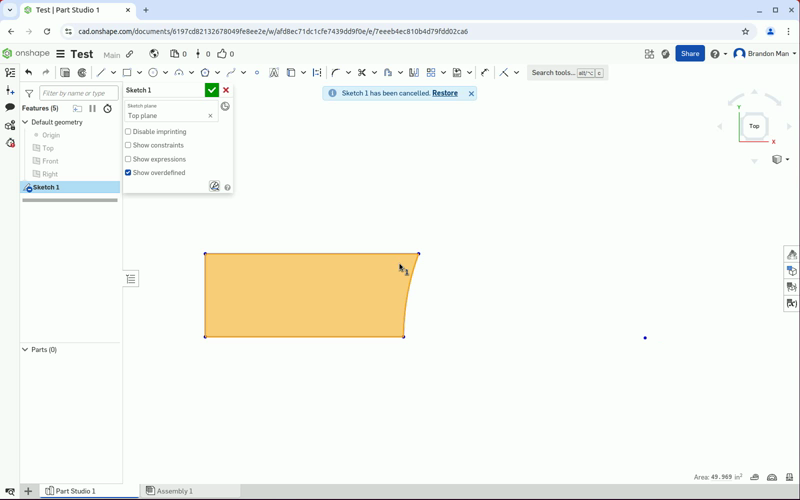
scroll(-6)
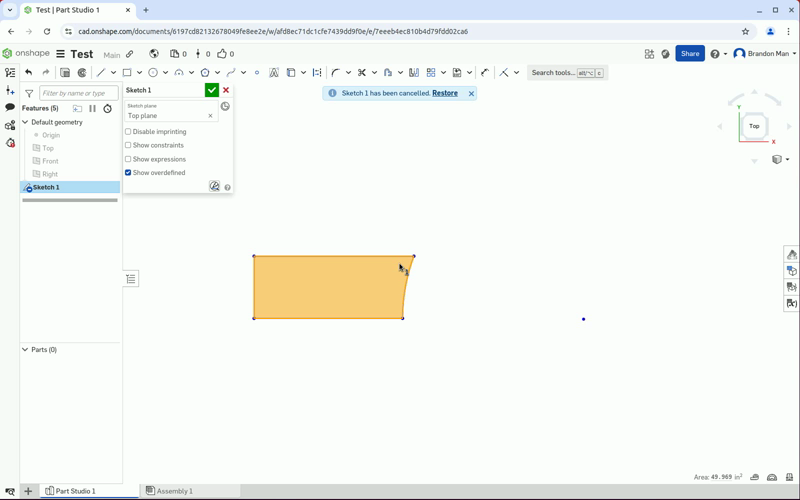
scroll(-6)
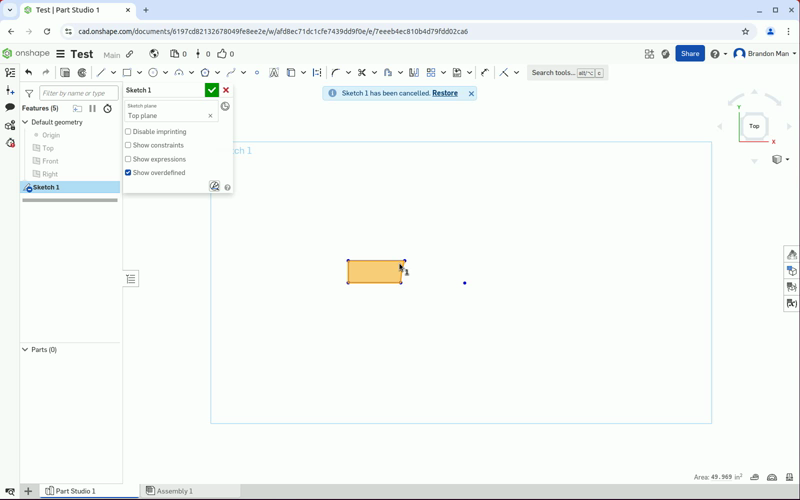
mouse_move(73, 352)
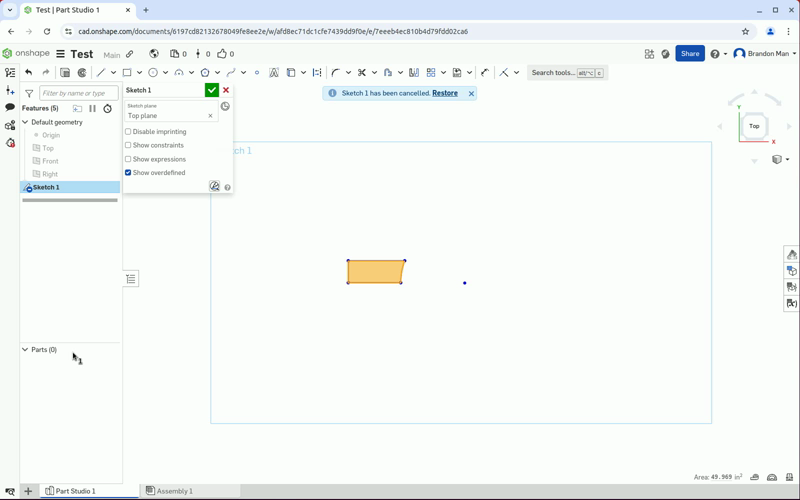
key(shift+y)
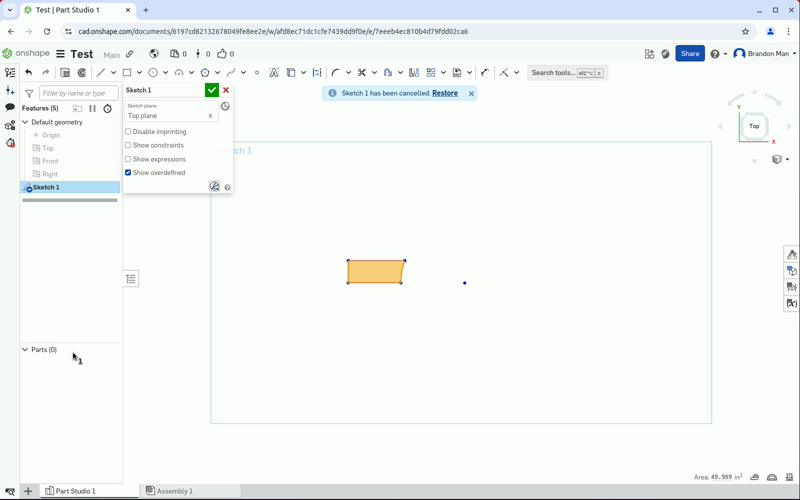
key(shift+e)
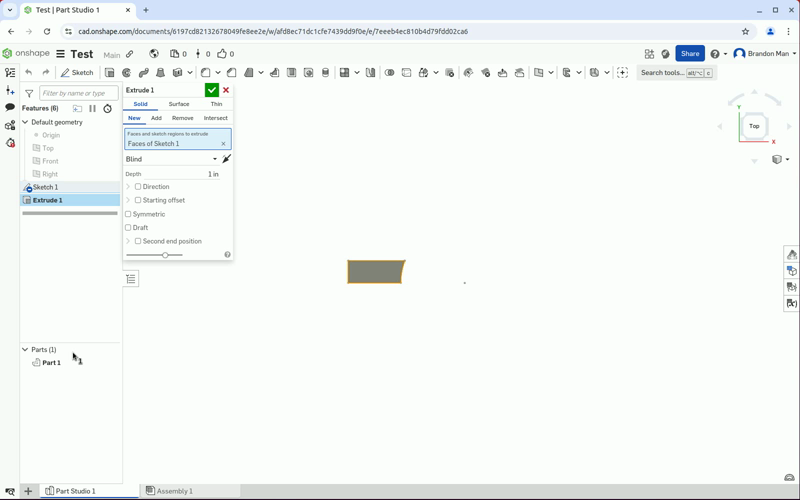
mouse_move(143, 106)
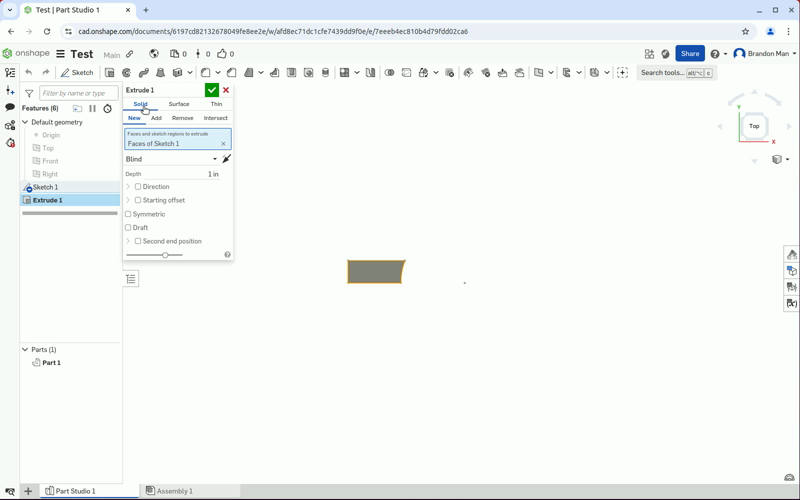
click(143, 106)
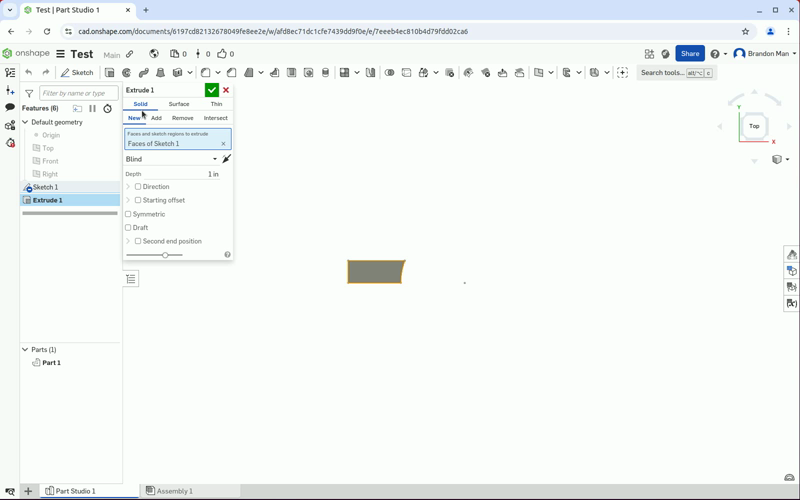
mouse_move(137, 120)
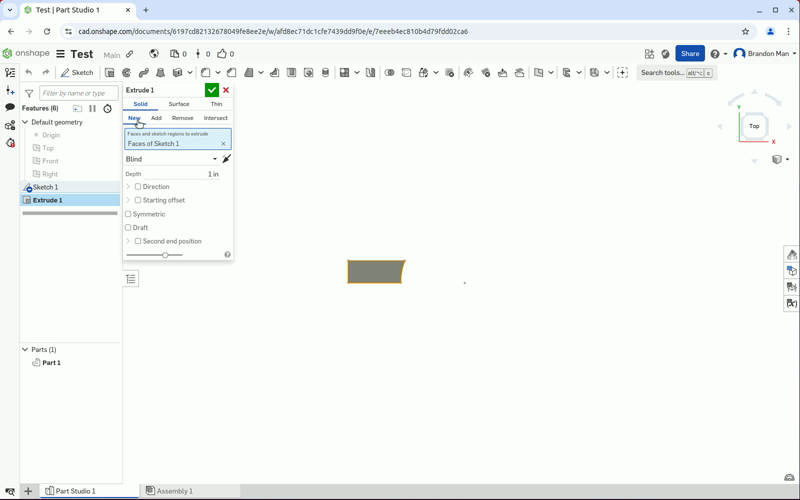
click(137, 120)
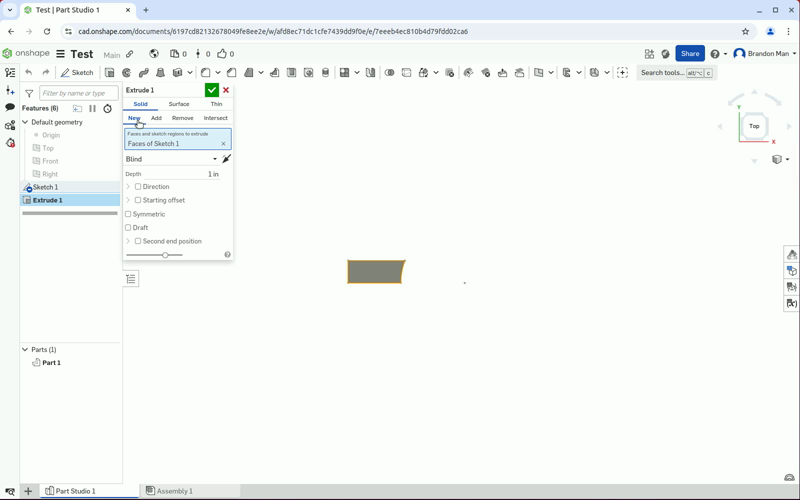
key(tab, 4)
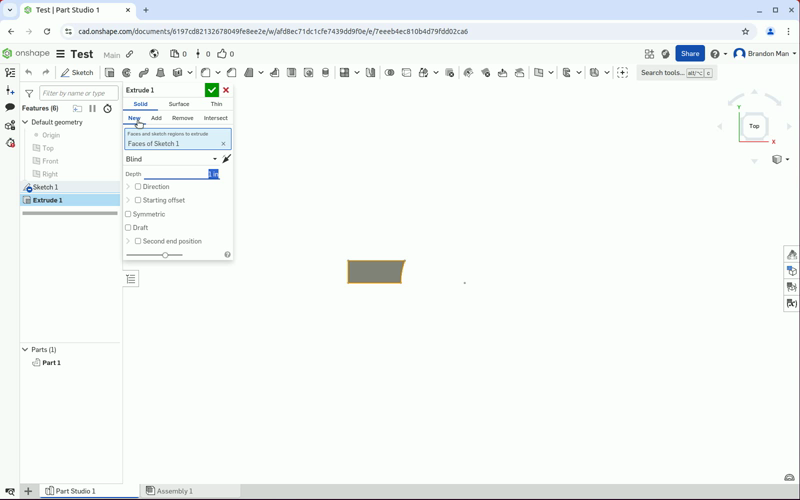
text(-2.889)
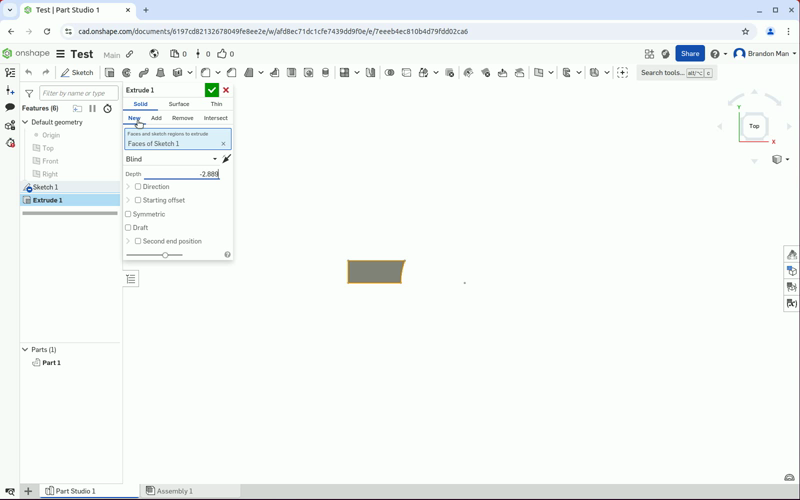
key(enter)
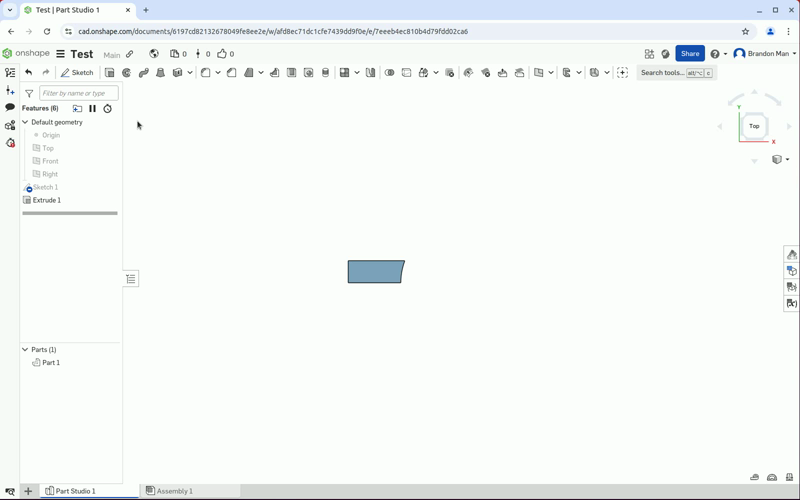
key(shift+h)
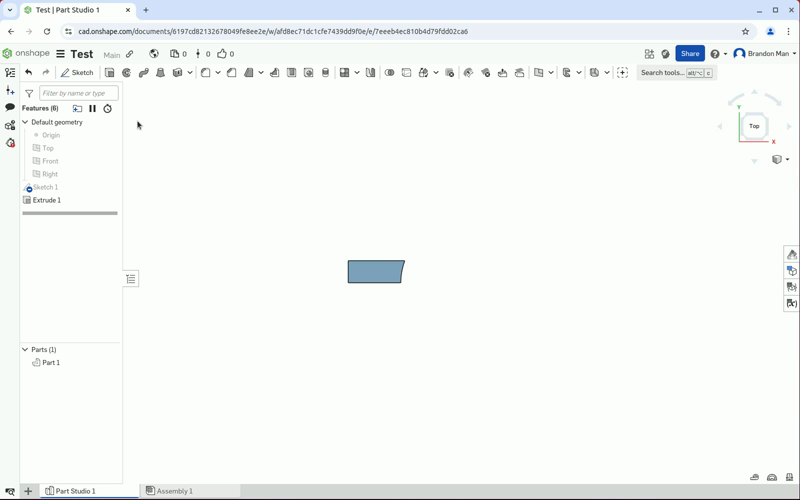
key(shift+h)
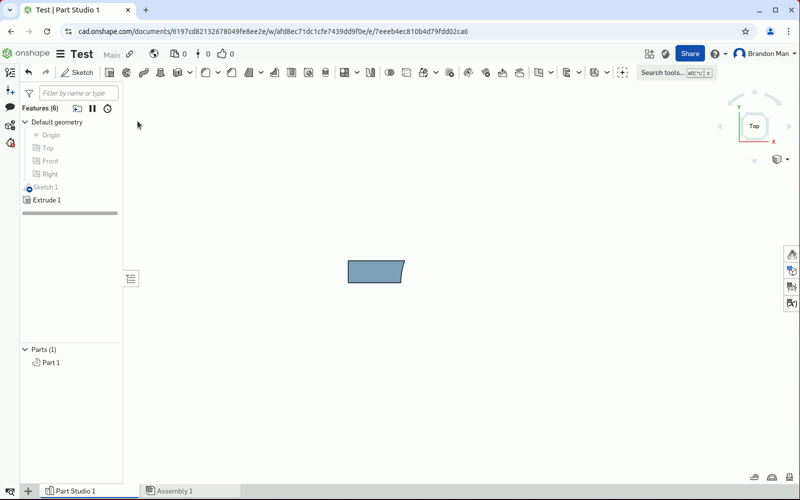
mouse_move(73, 189)
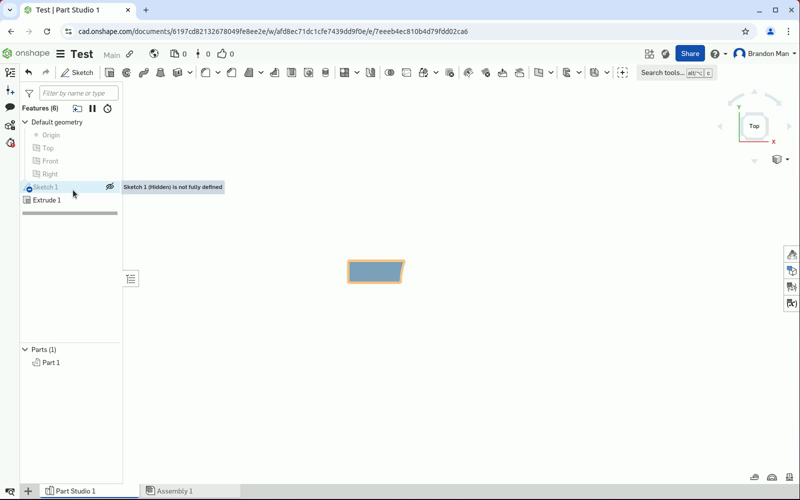
click(73, 189)
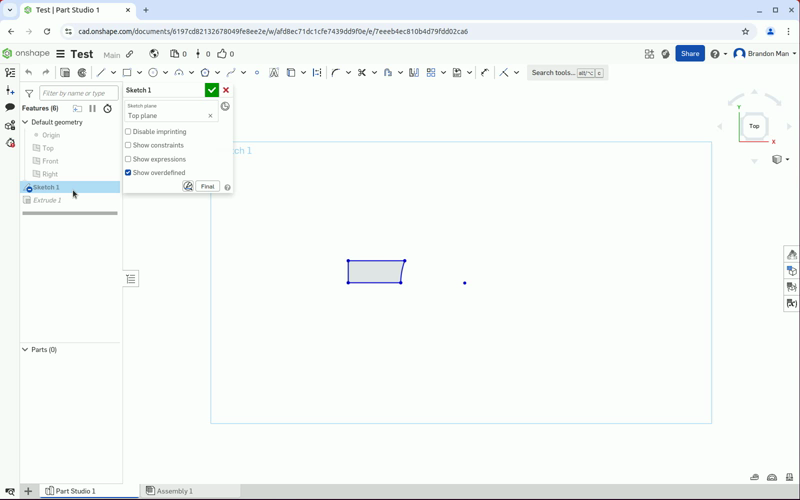
mouse_move(229, 92)
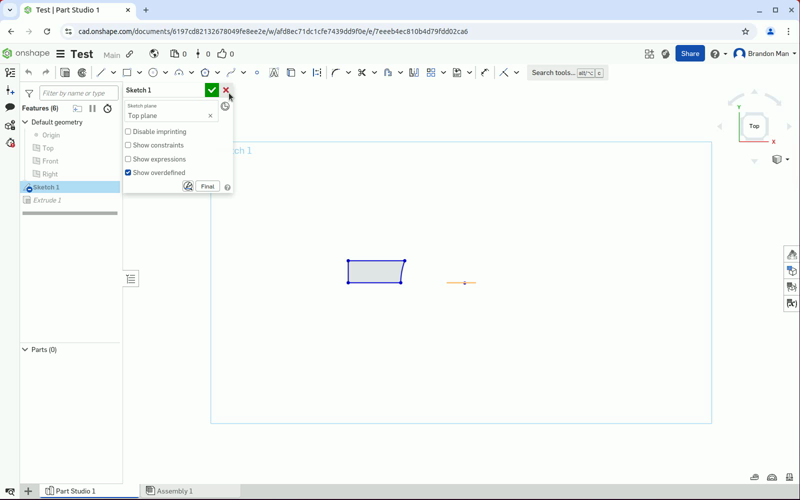
click(229, 92)
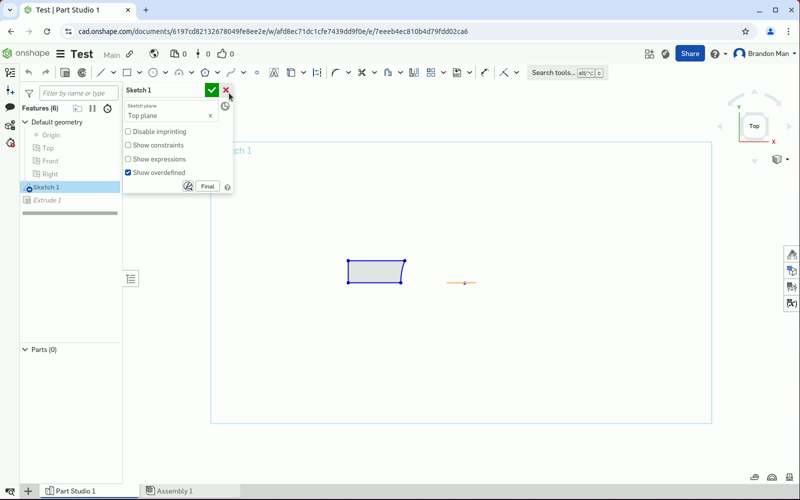
key(shift+s)
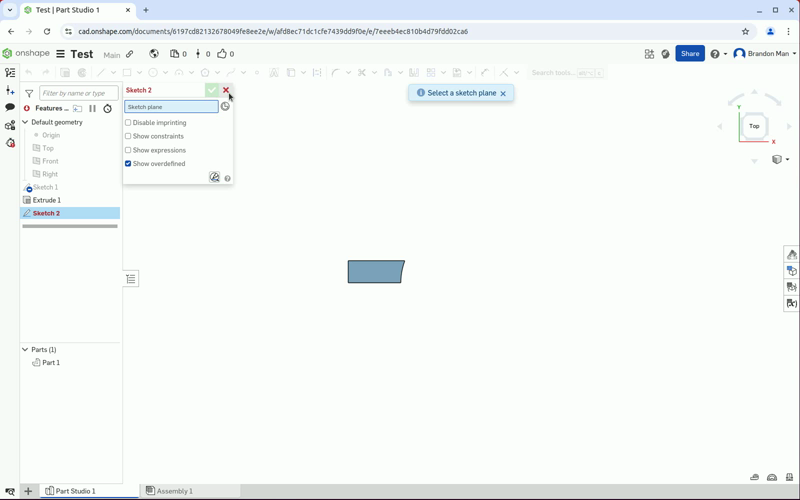
mouse_move(73, 150)
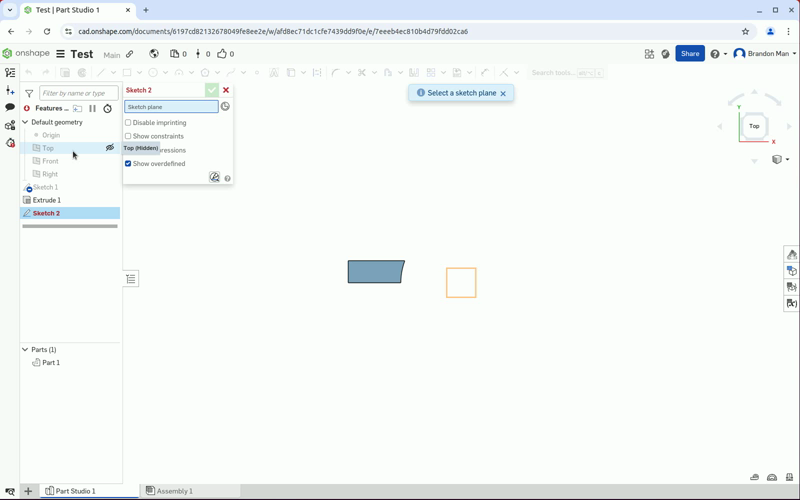
click(73, 150)
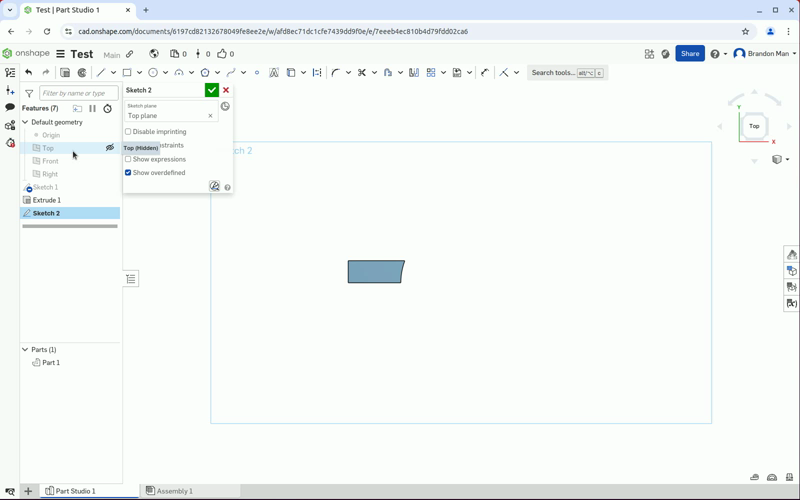
mouse_move(73, 352)
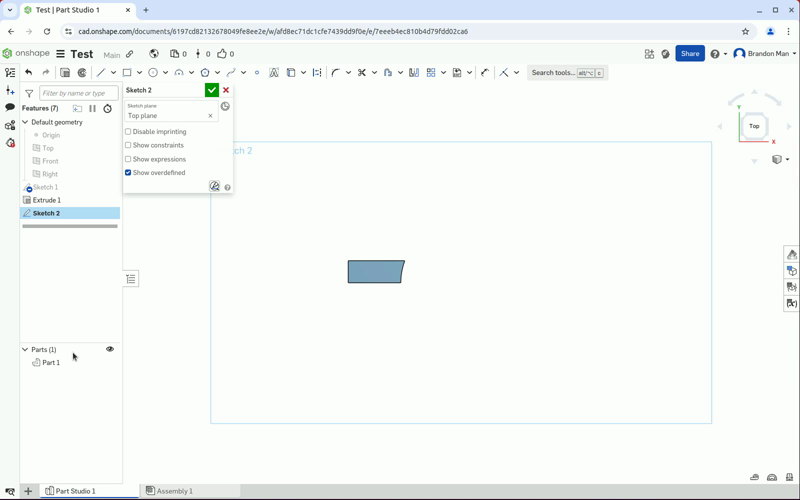
key(y)
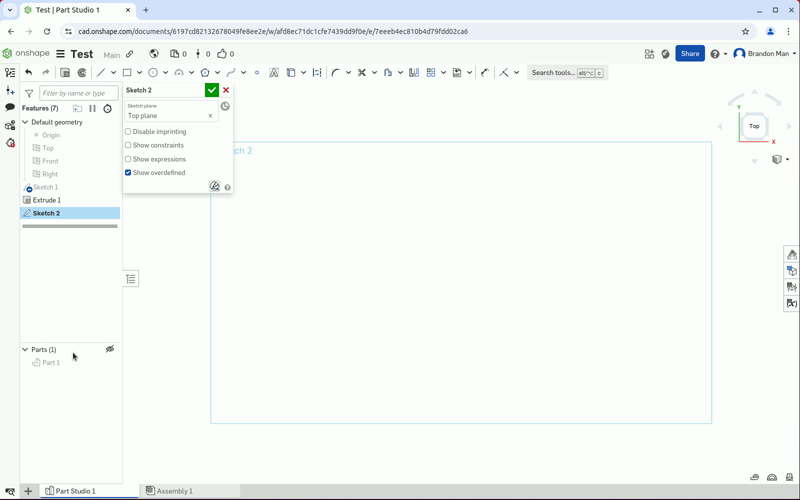
key(l)
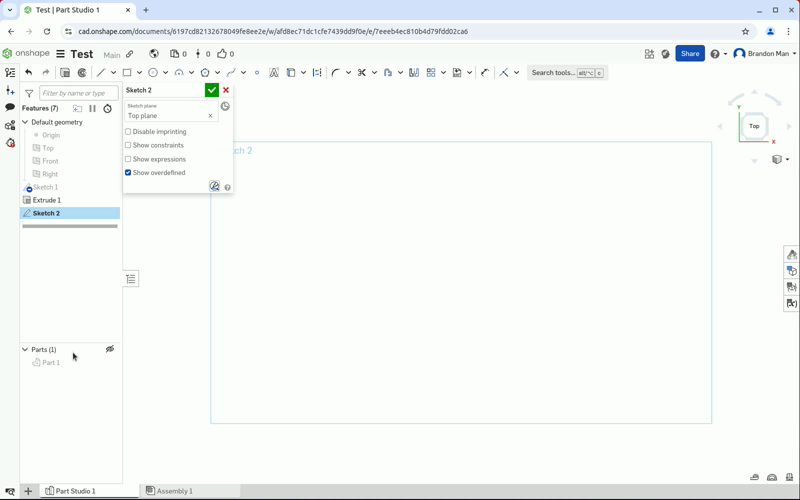
key_down(shift)
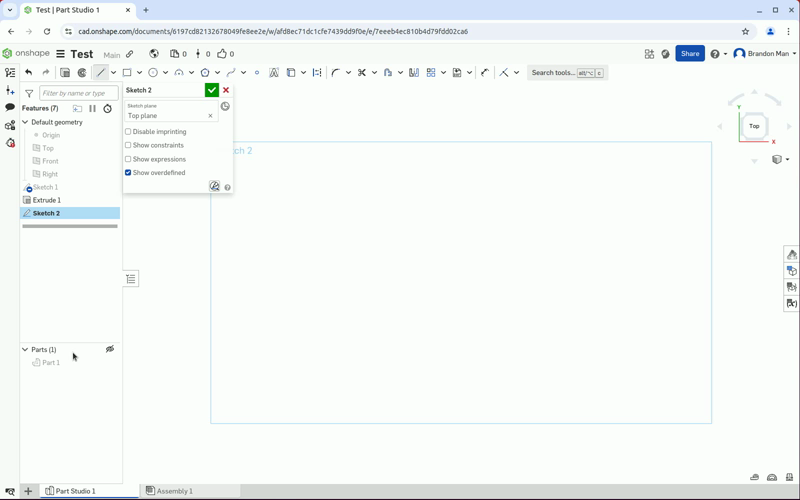
mouse_move(401, 282)
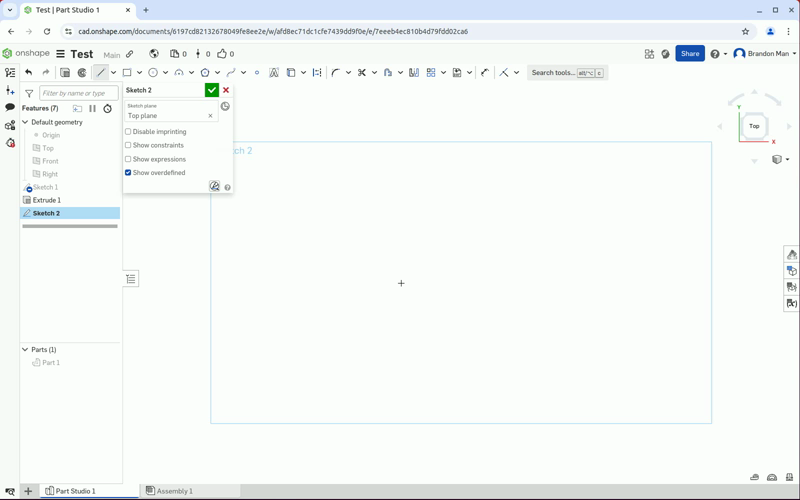
click(401, 282)
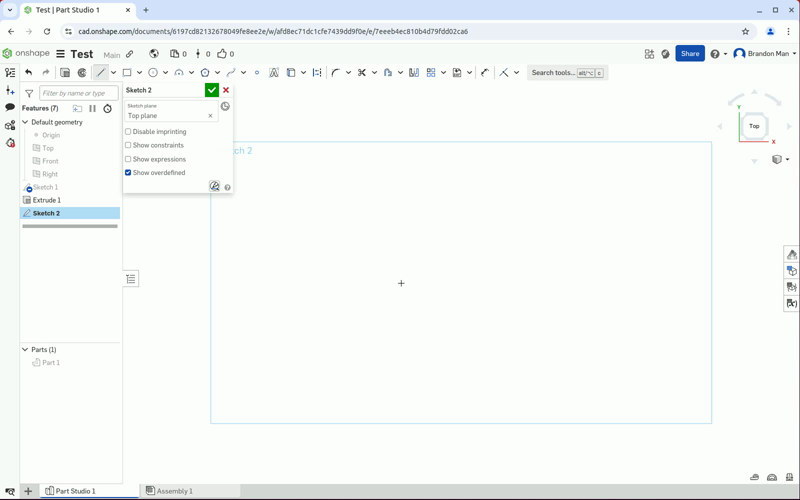
key_up(shift)
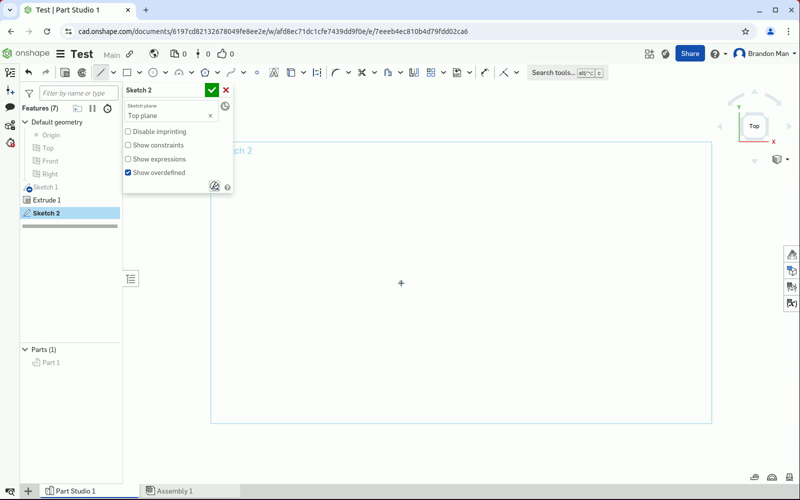
key_down(shift)
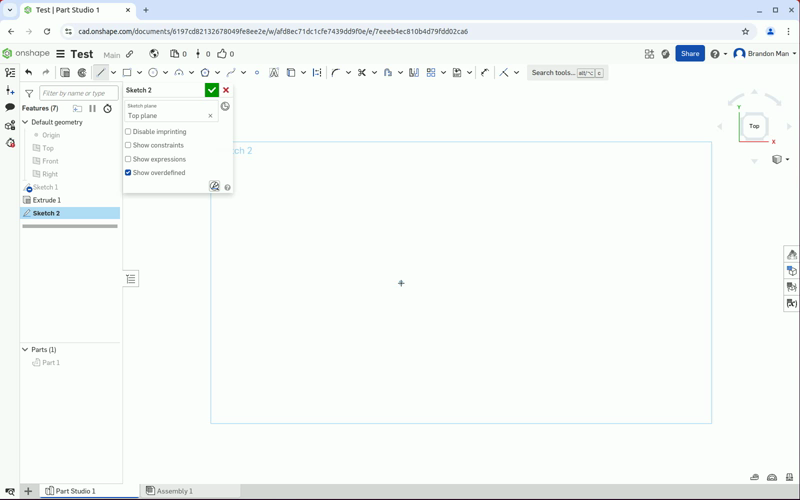
mouse_move(431, 282)
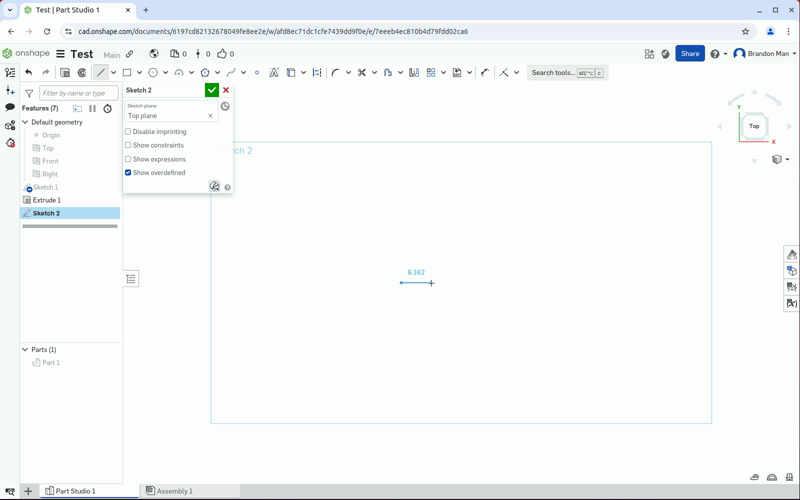
mouse_move(423, 282)
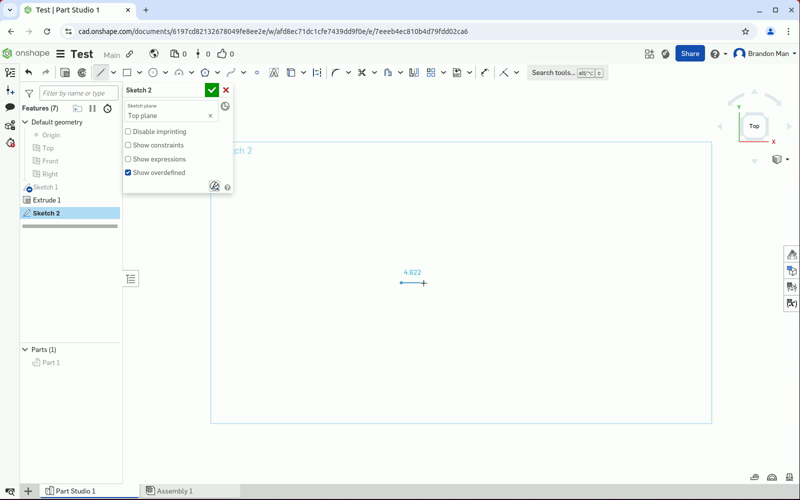
click(423, 282)
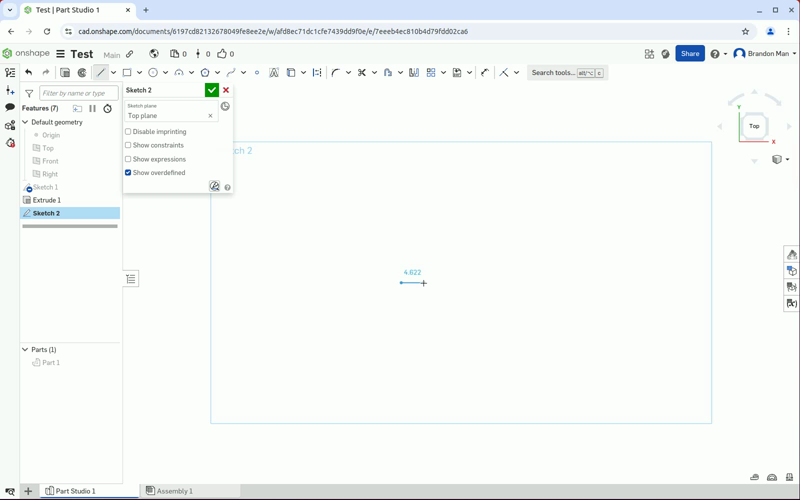
key_up(shift)
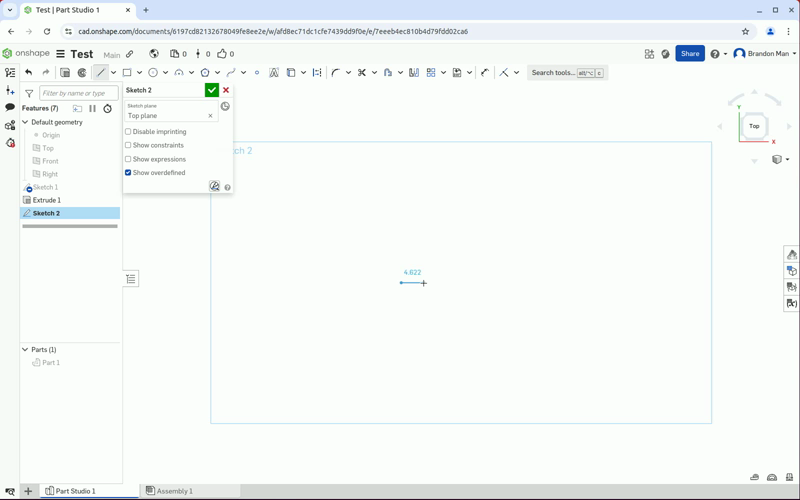
key(esc)
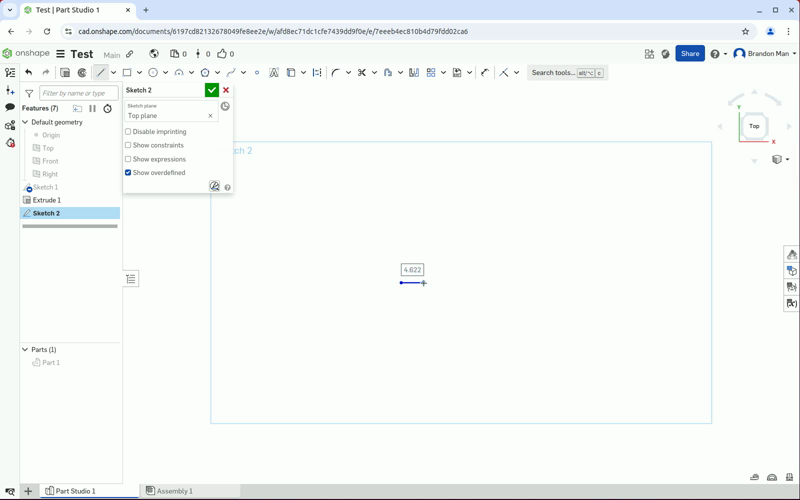
key(a)
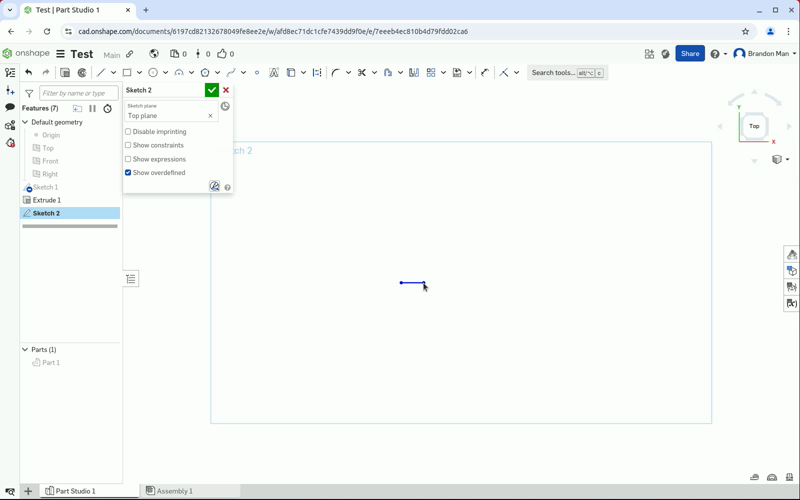
mouse_move(423, 282)
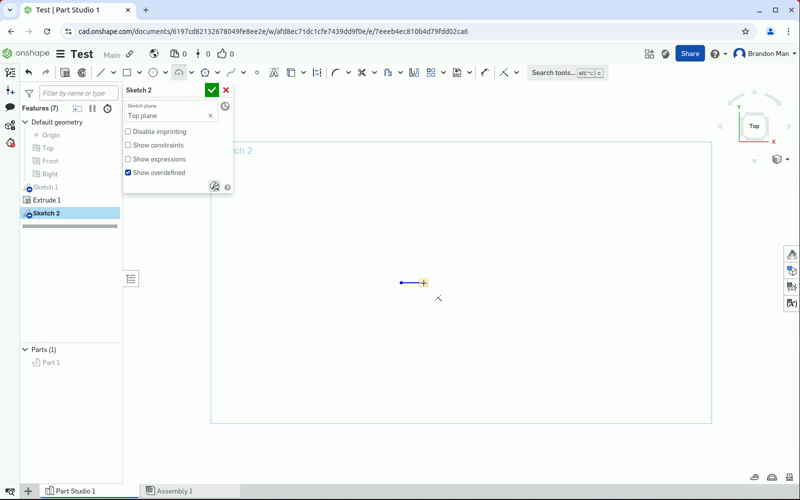
click(423, 282)
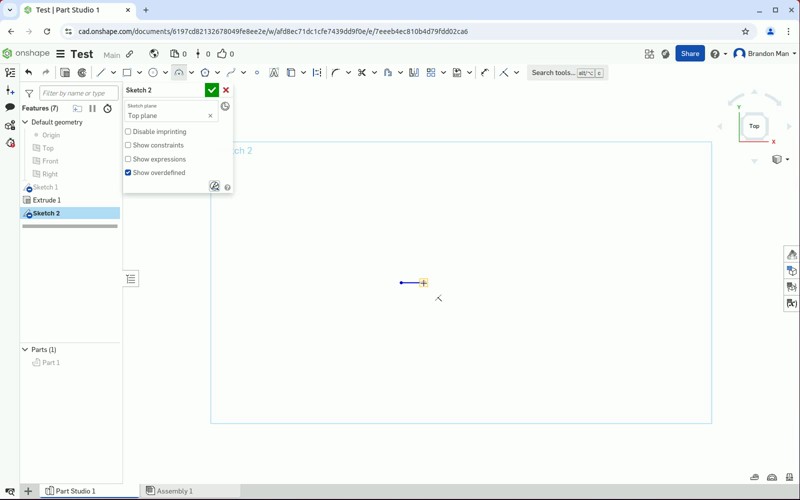
key_down(shift)
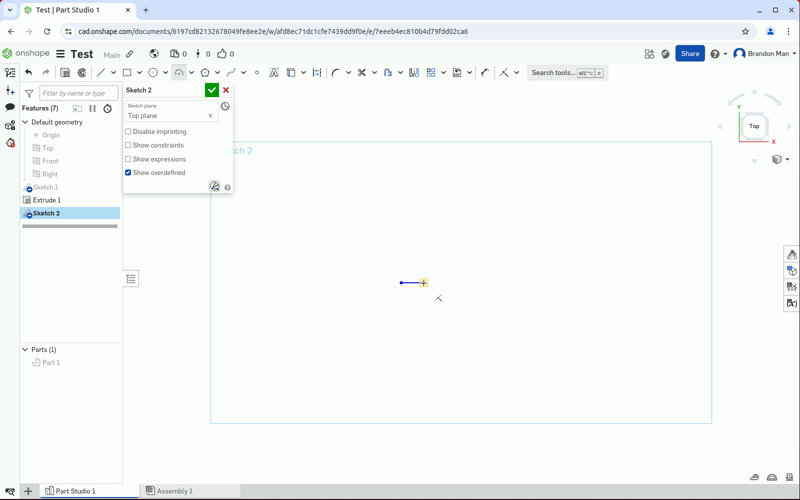
mouse_move(431, 260)
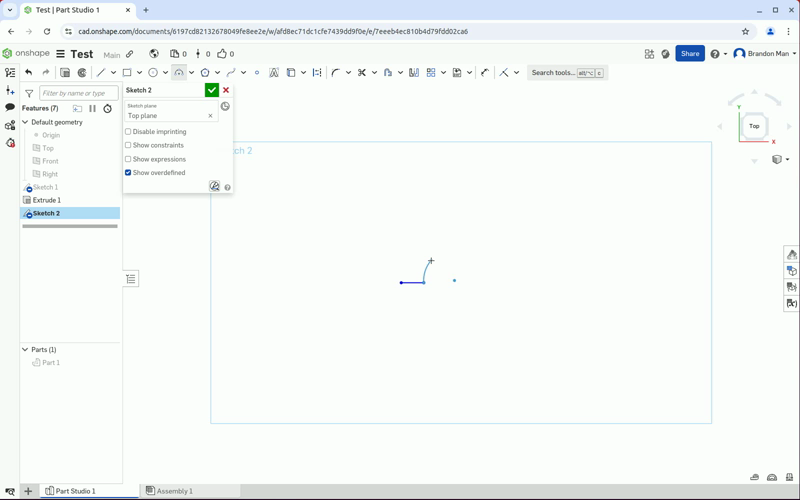
click(431, 260)
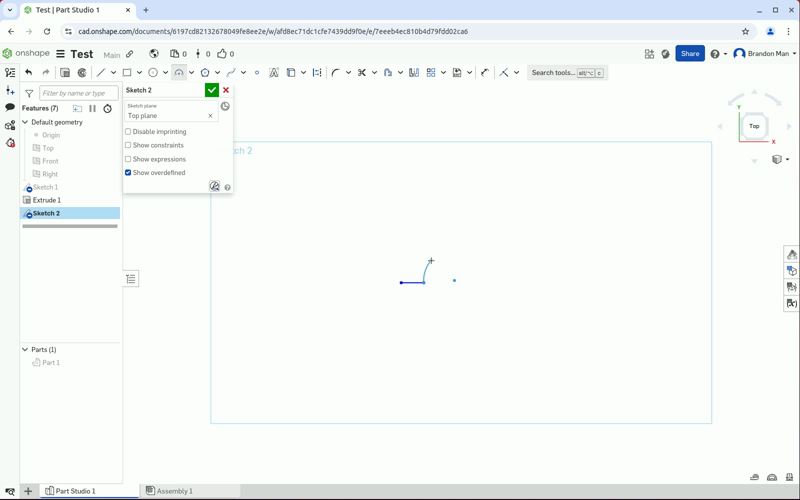
mouse_move(425, 270)
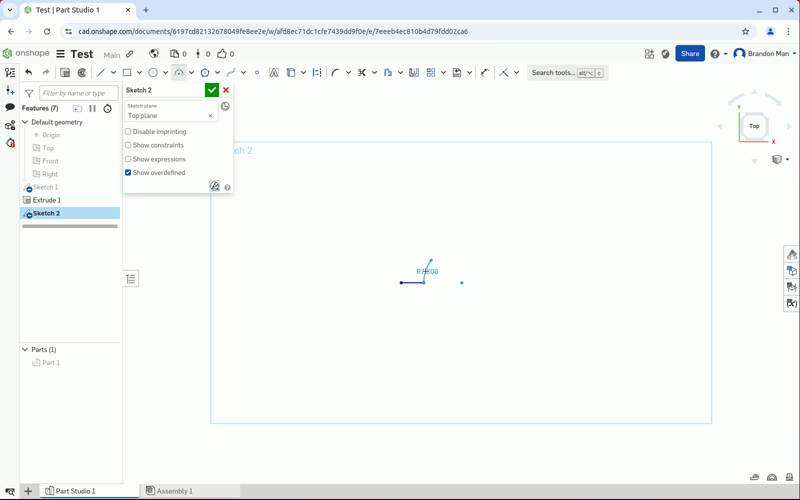
click(425, 270)
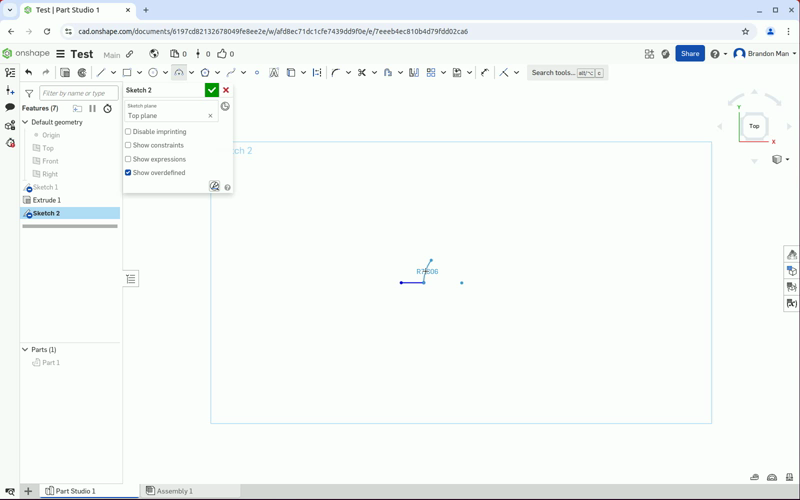
key_up(shift)
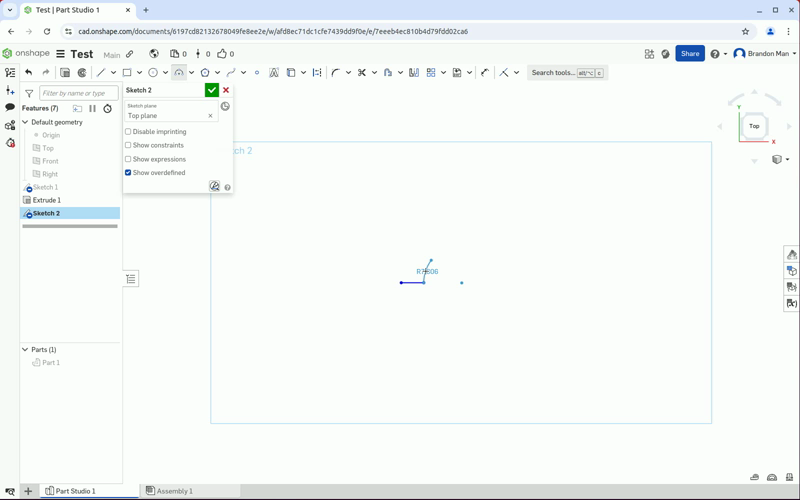
key(esc)
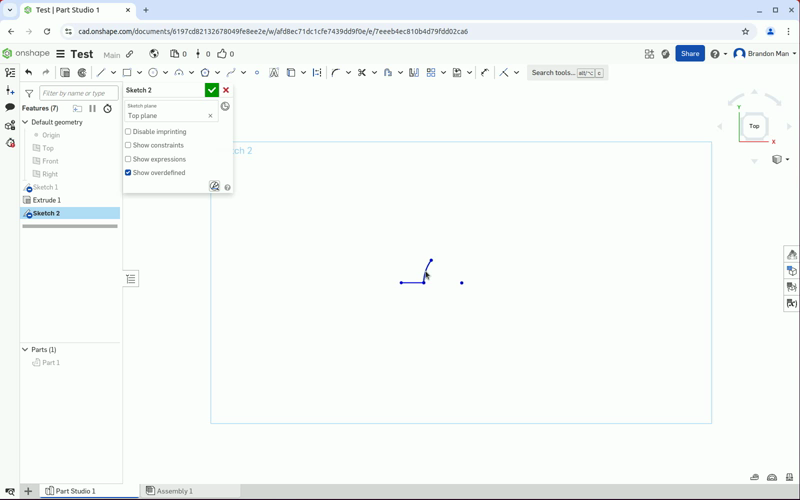
key(l)
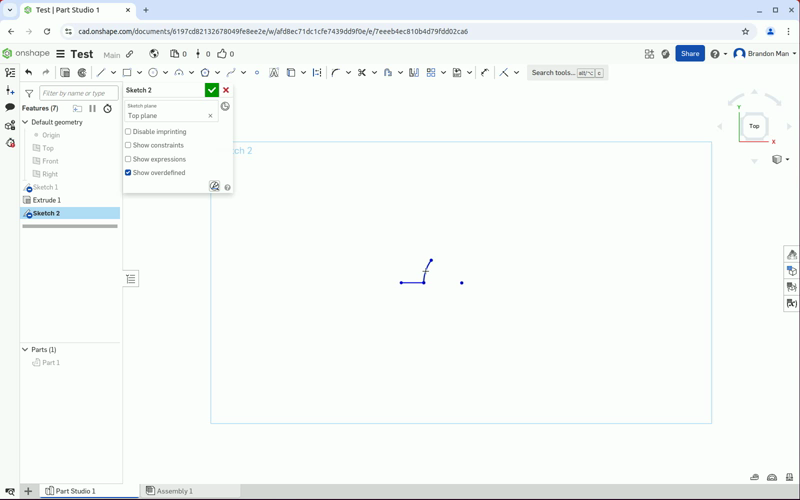
mouse_move(431, 260)
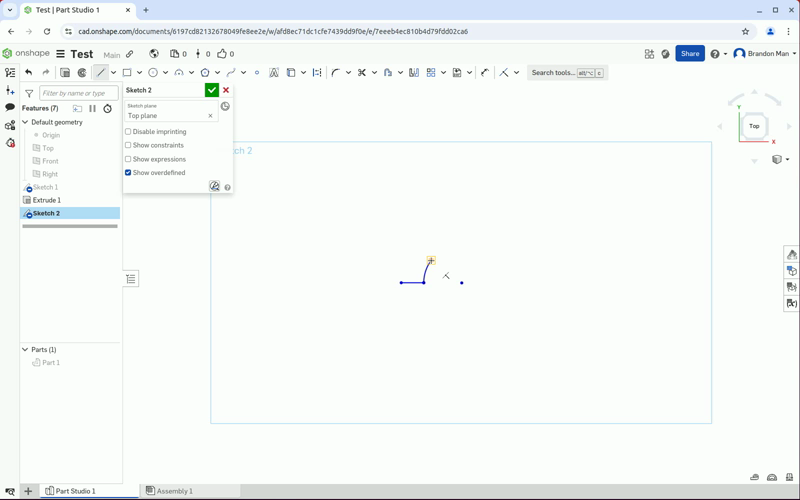
click(431, 260)
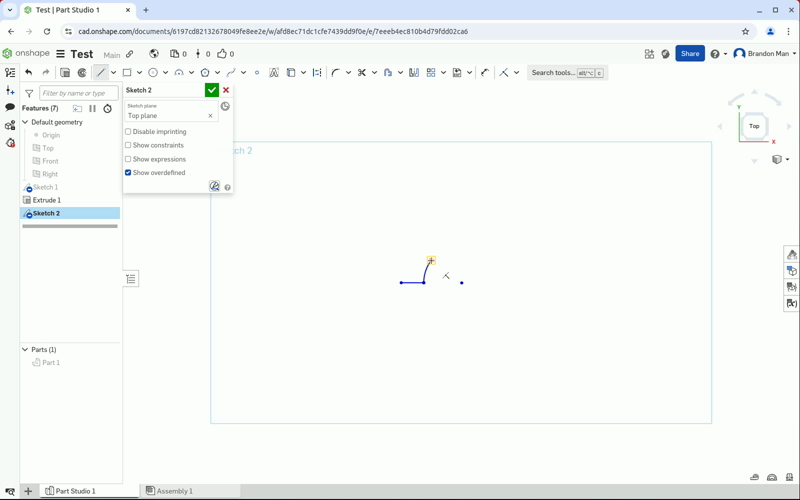
key_down(shift)
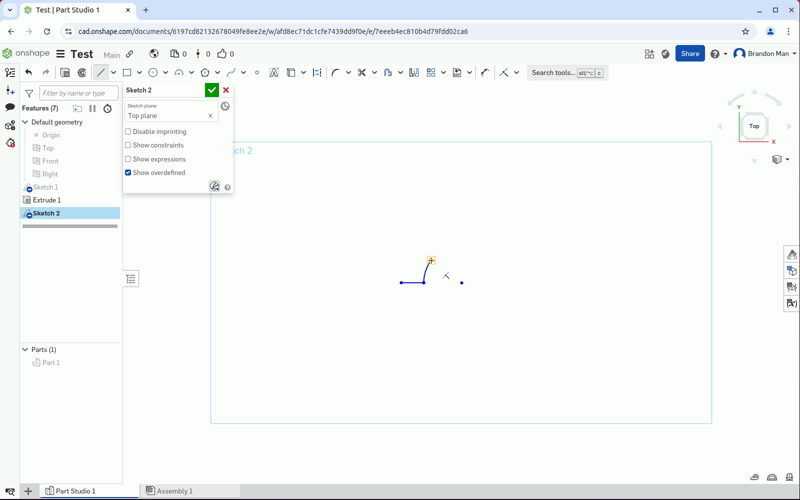
mouse_move(461, 260)
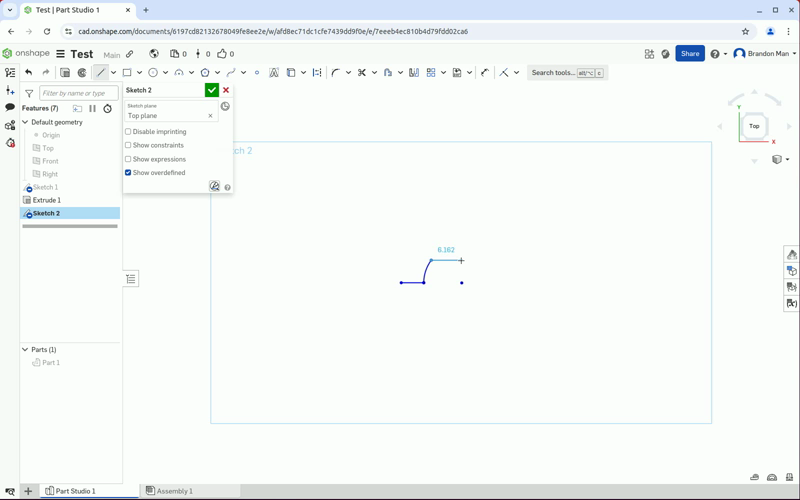
mouse_move(405, 260)
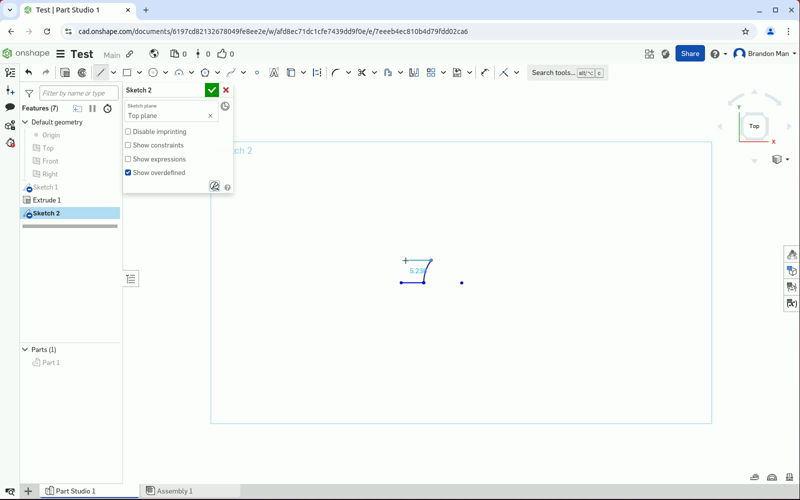
click(405, 260)
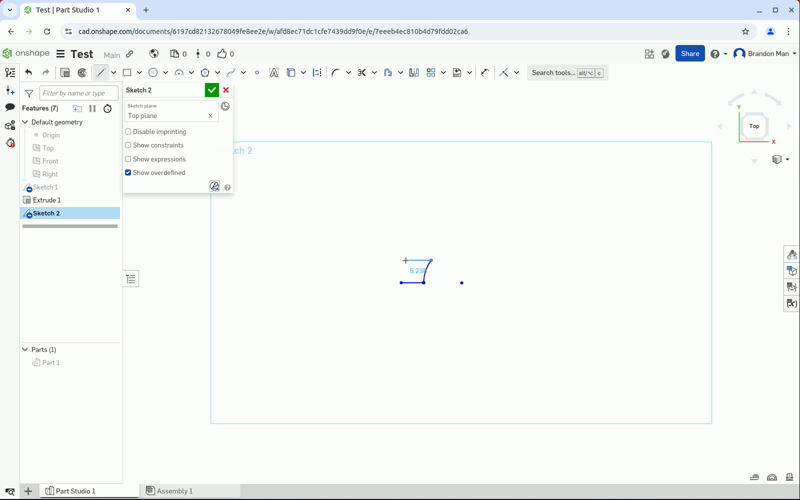
key_up(shift)
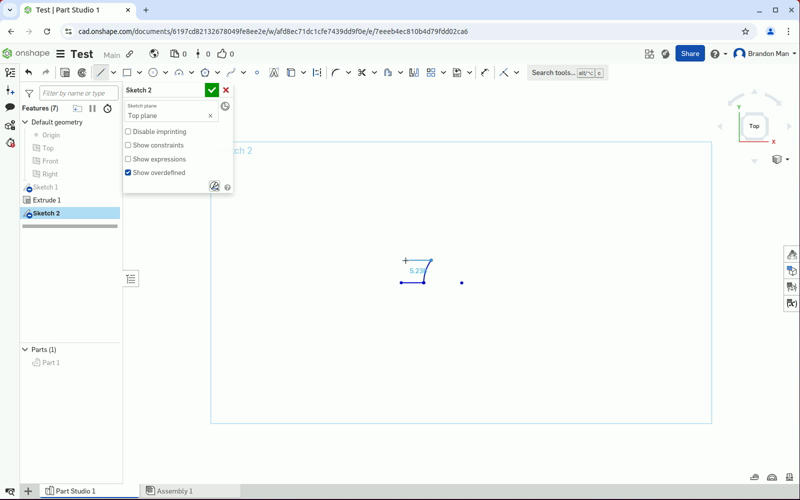
key(esc)
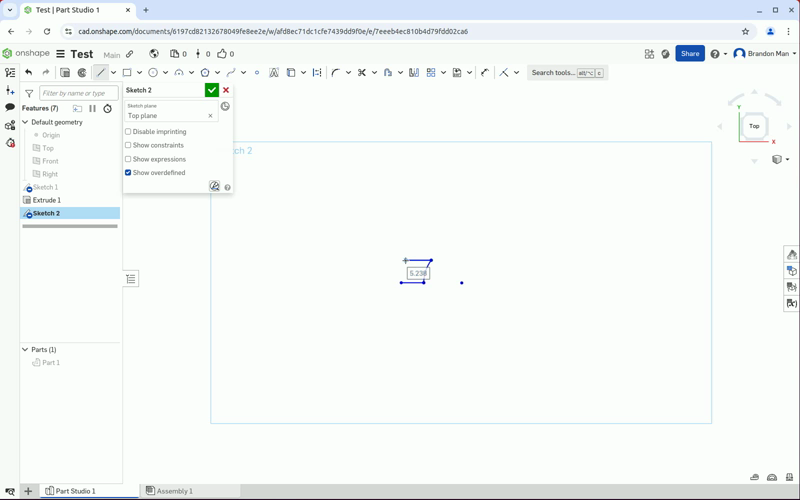
key(a)
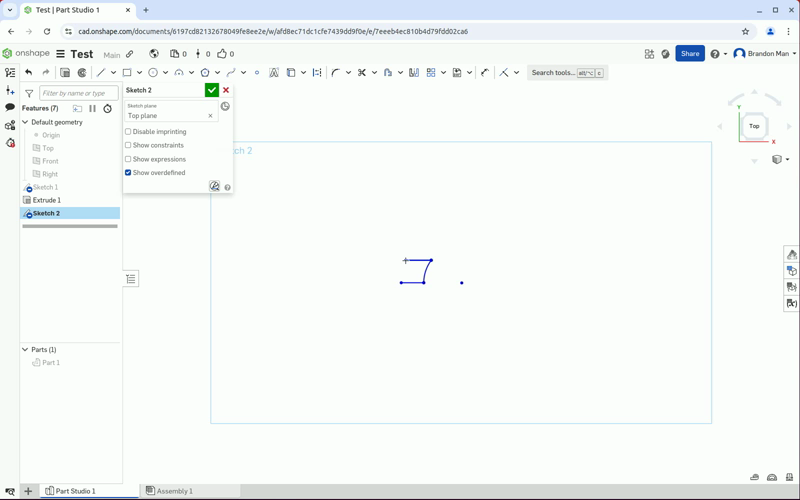
mouse_move(405, 260)
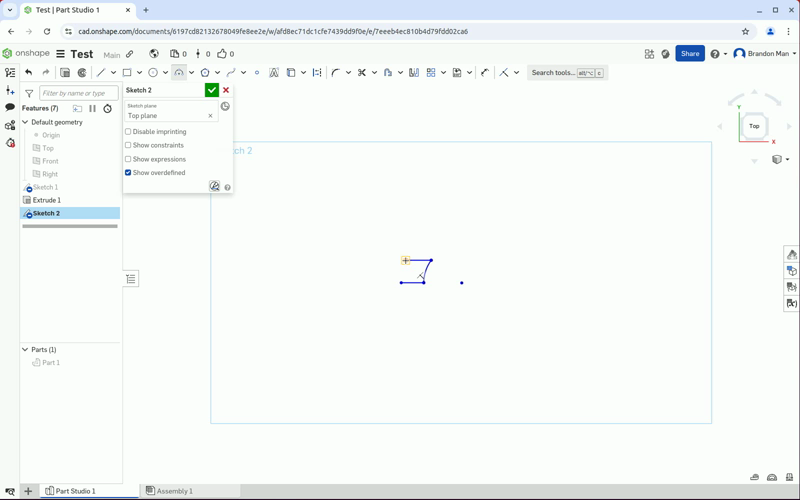
click(405, 260)
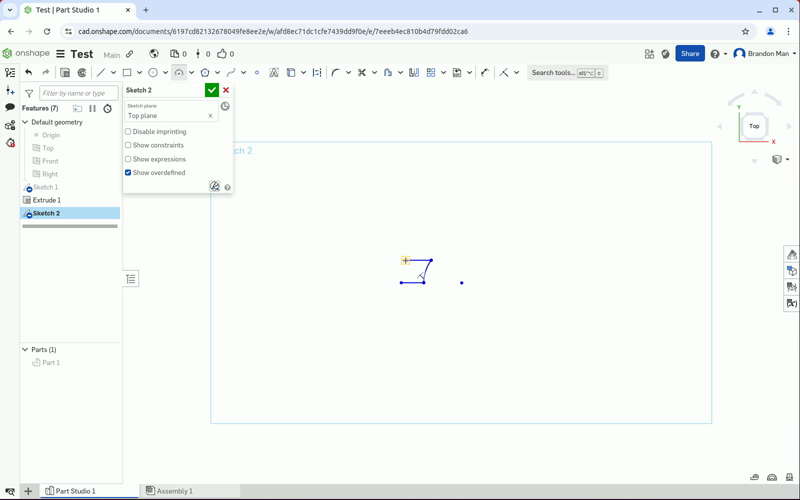
mouse_move(401, 282)
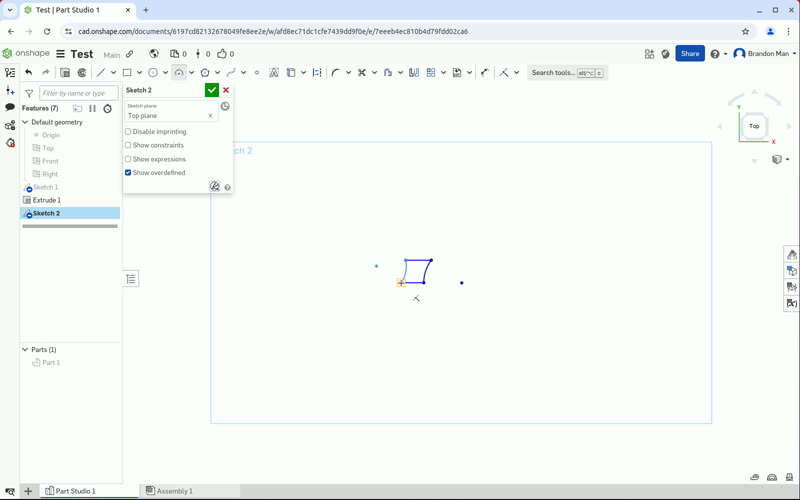
click(401, 282)
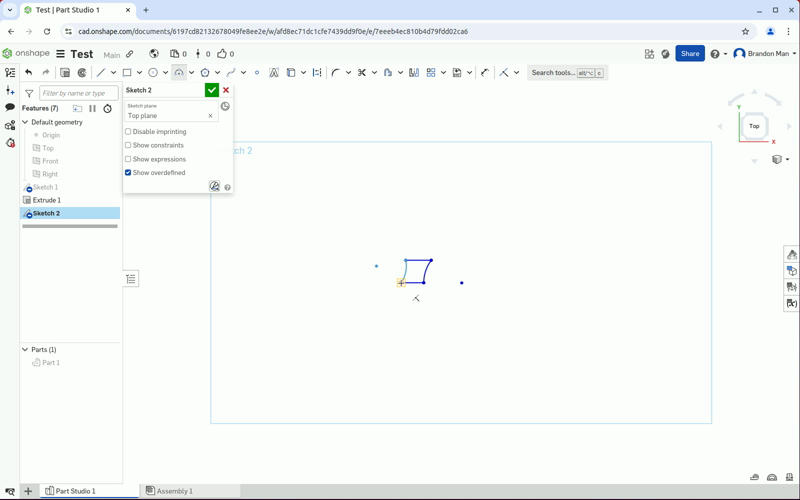
key_down(shift)
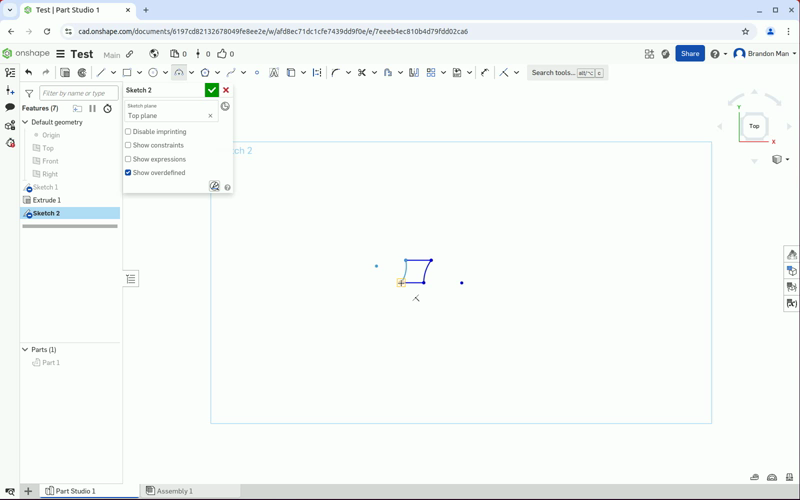
mouse_move(402, 271)
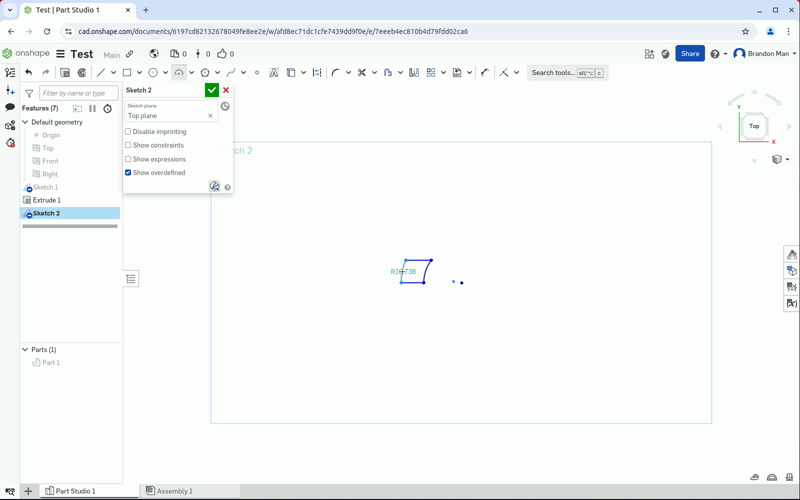
click(402, 271)
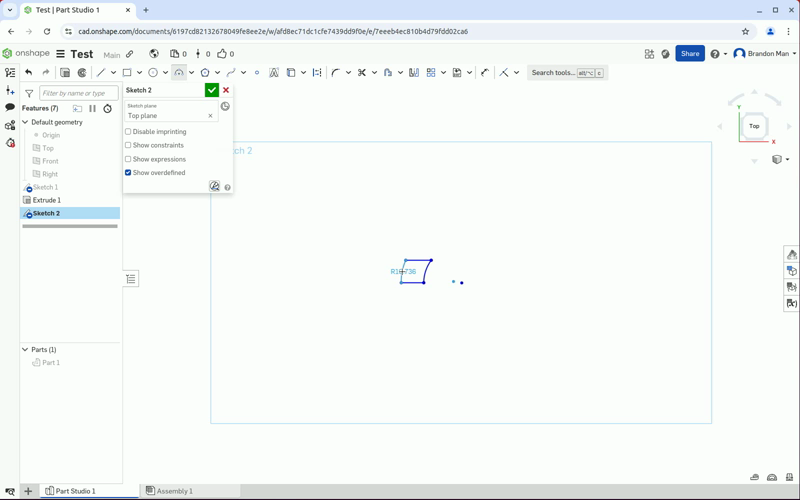
key_up(shift)
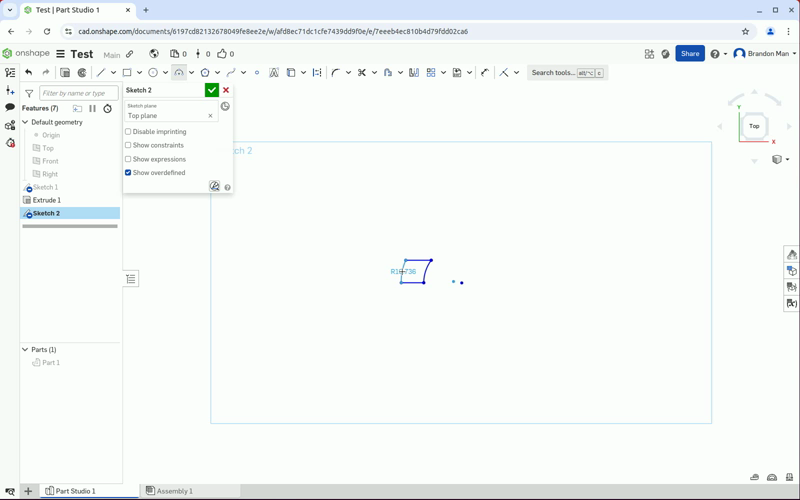
key(esc)
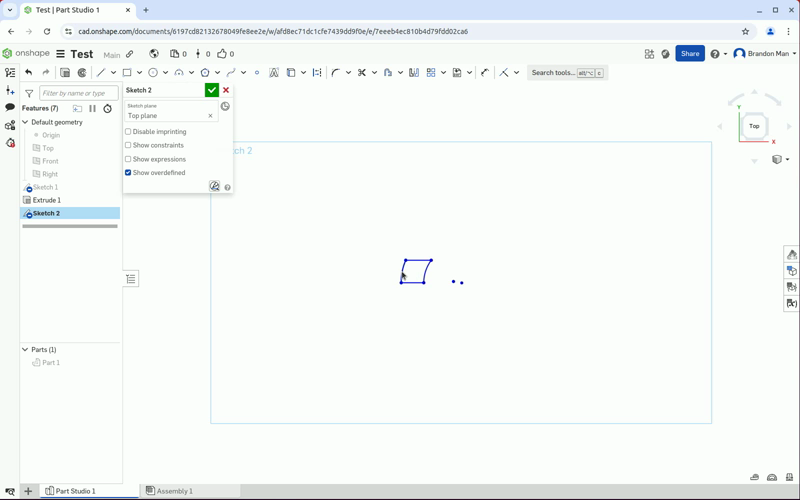
mouse_move(404, 273)
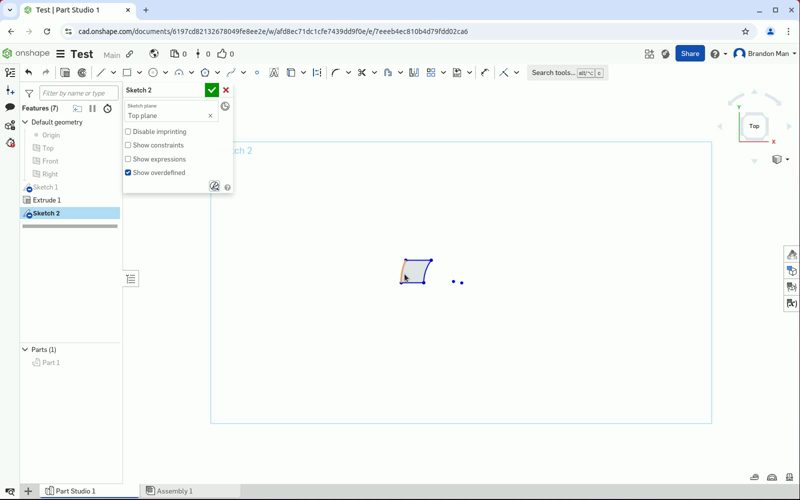
scroll(6)
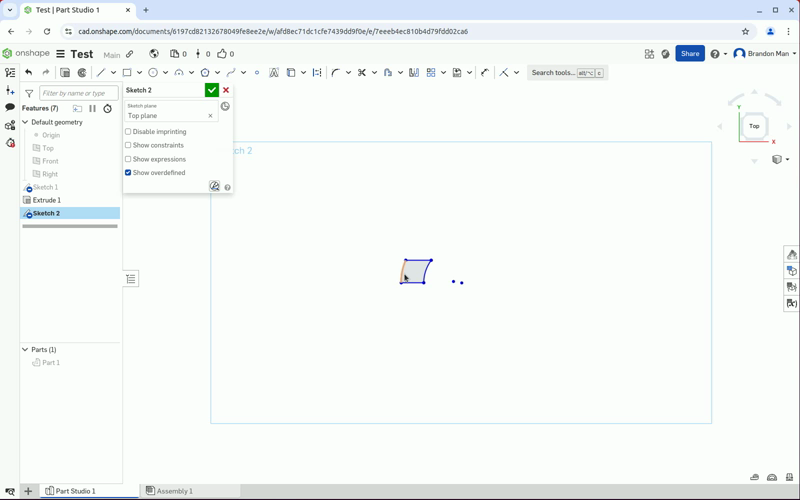
scroll(6)
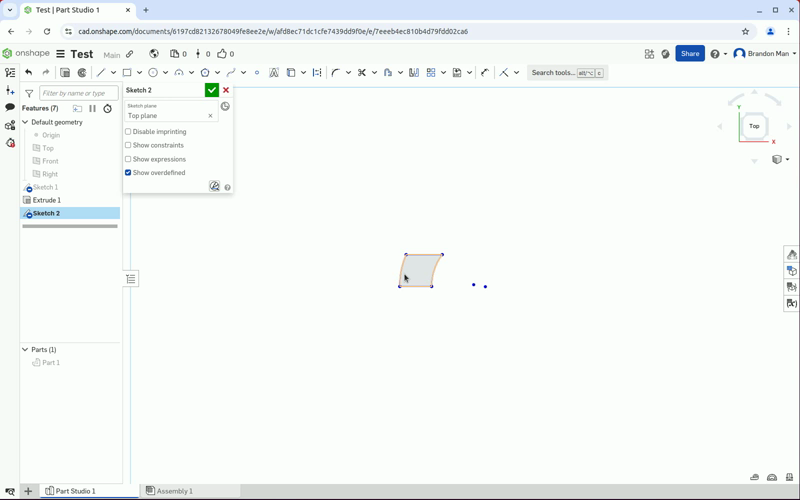
scroll(6)
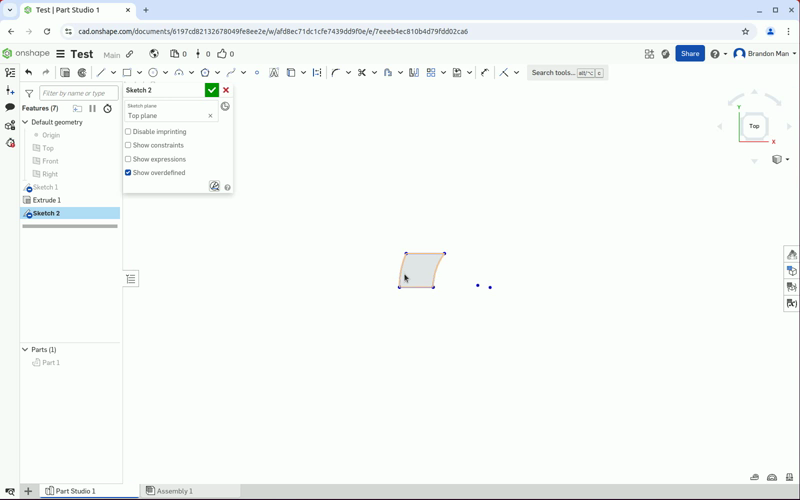
scroll(6)
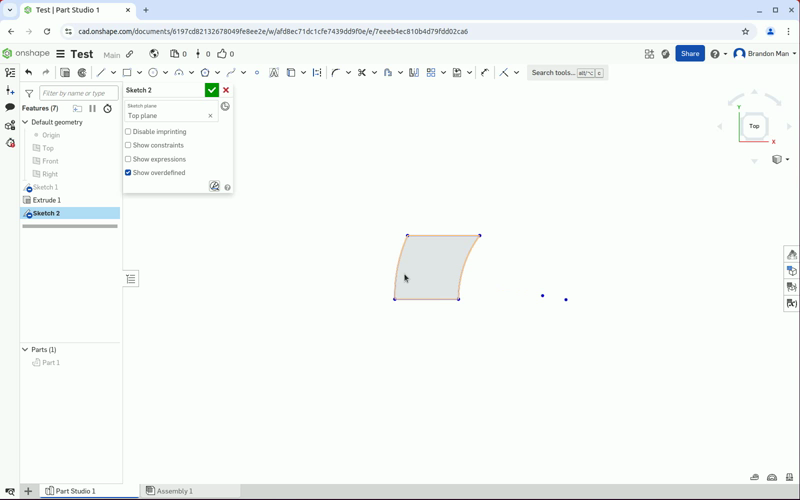
scroll(6)
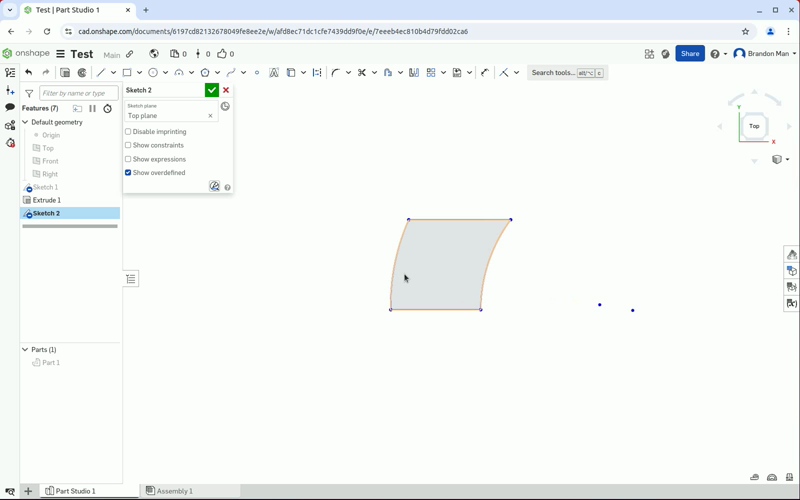
scroll(6)
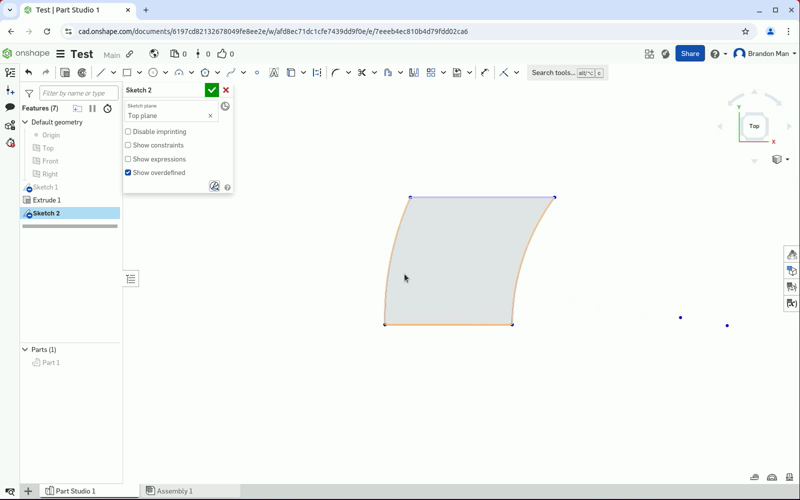
scroll(6)
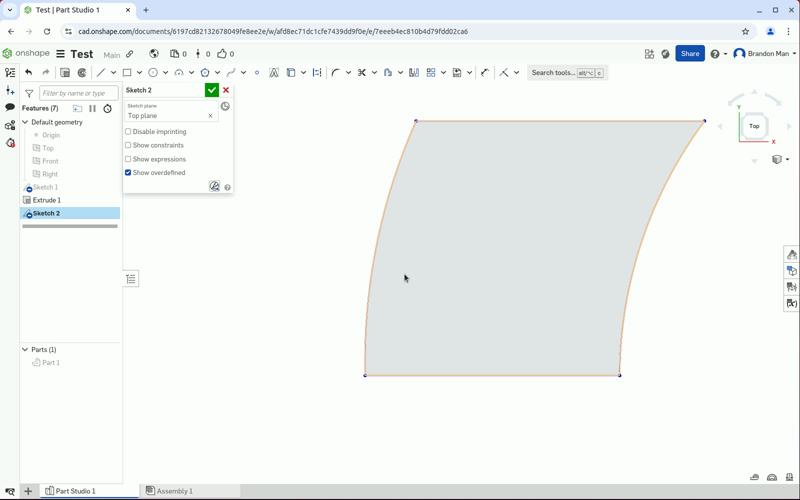
click(404, 273)
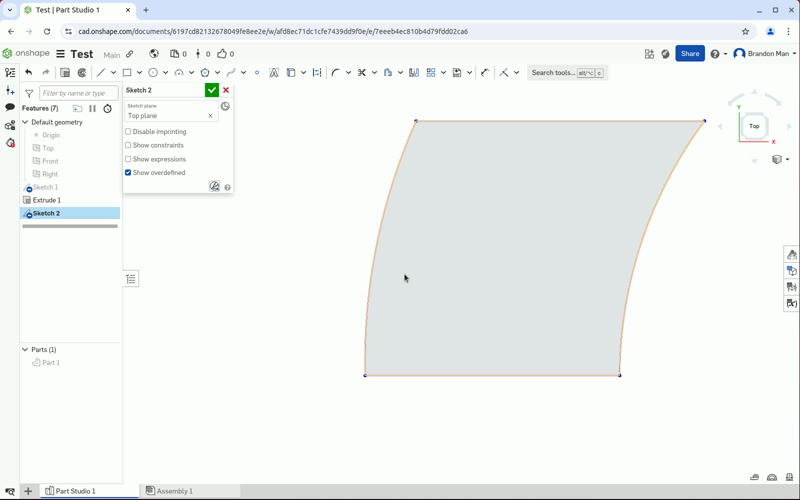
scroll(-6)
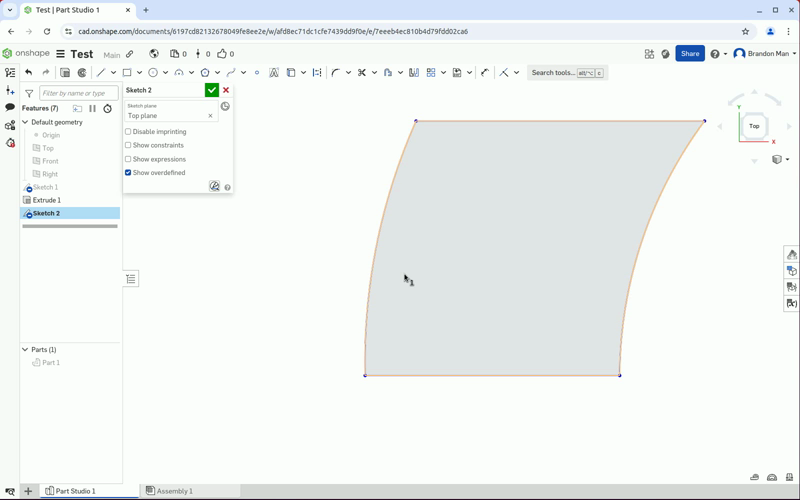
scroll(-6)
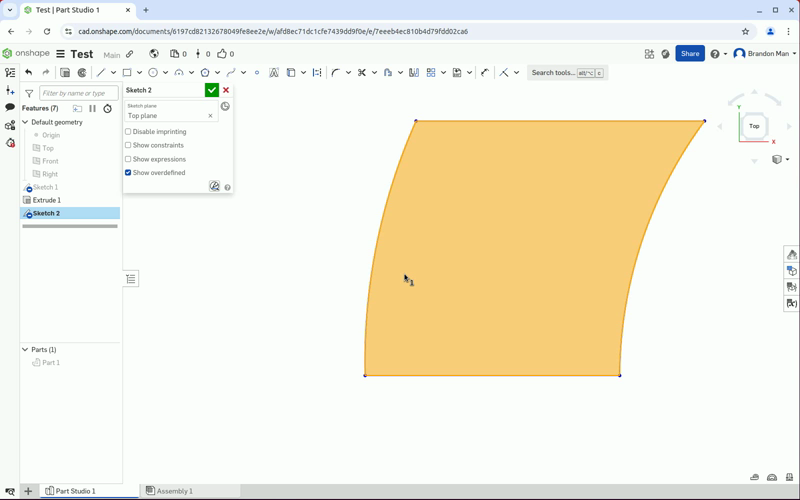
scroll(-6)
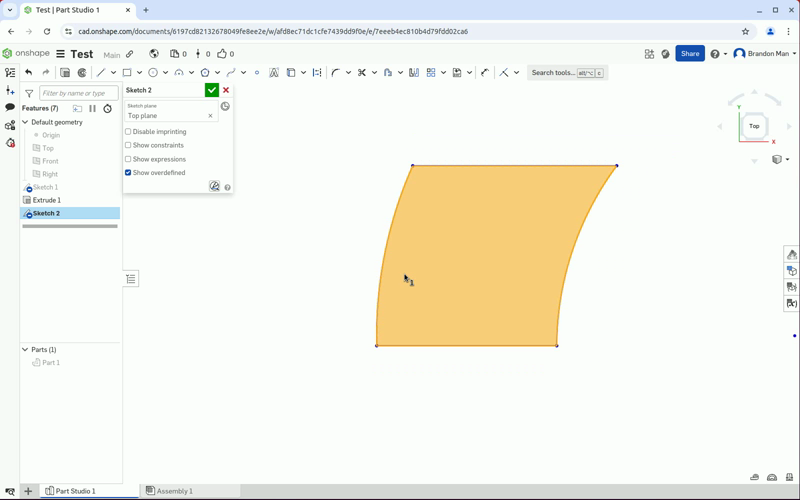
scroll(-6)
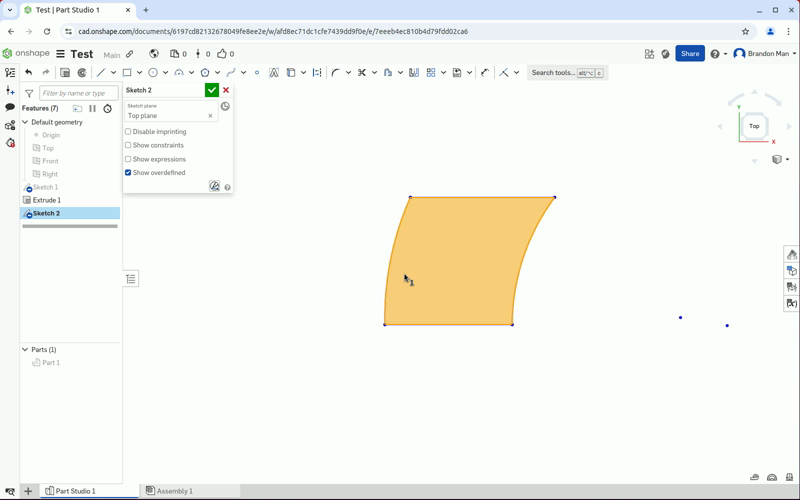
scroll(-6)
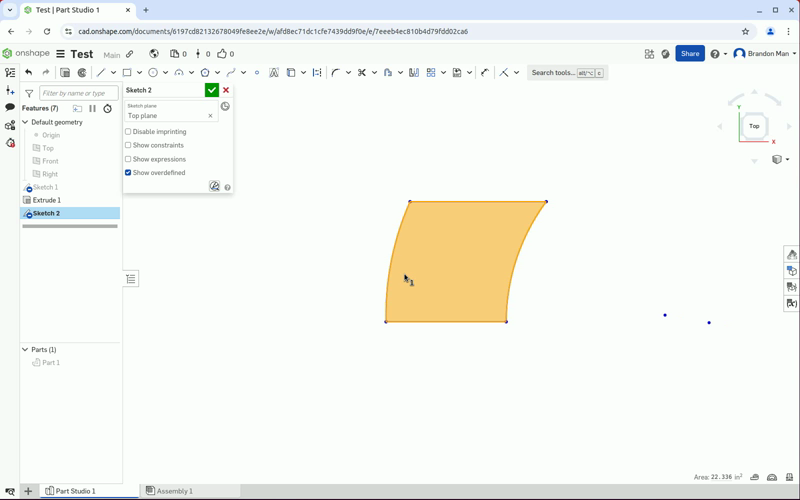
scroll(-6)
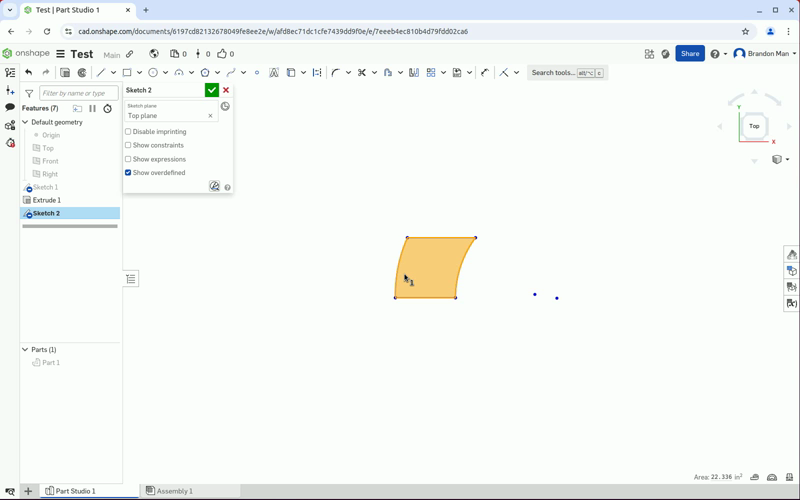
scroll(-6)
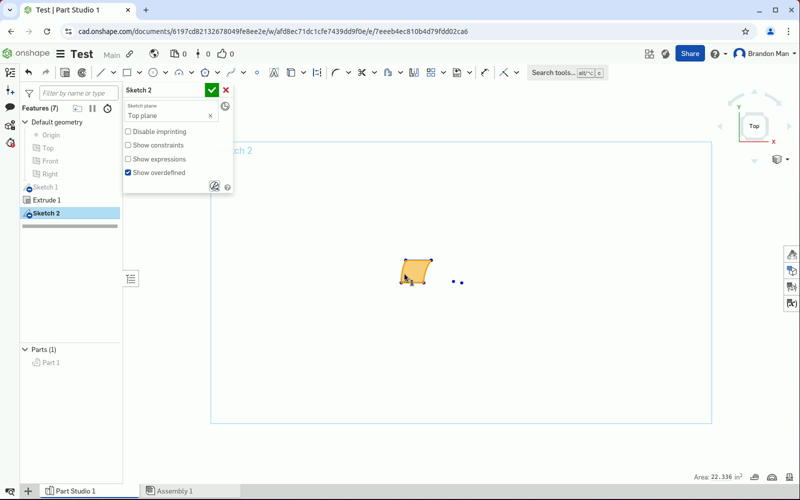
mouse_move(73, 352)
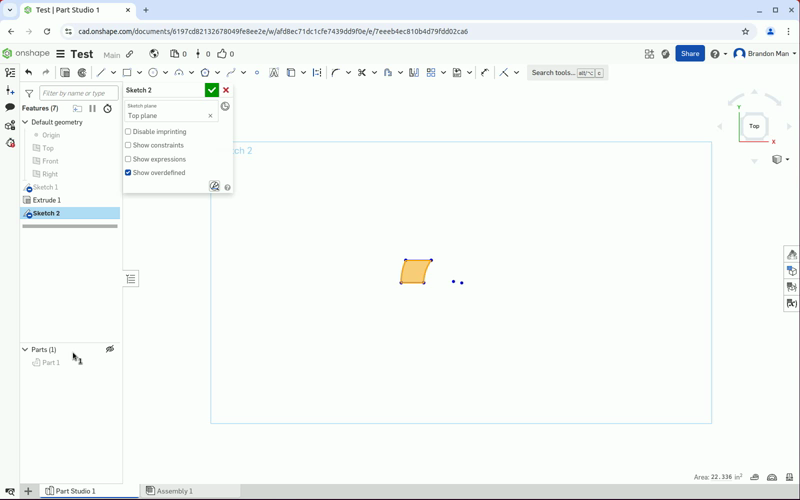
key(shift+y)
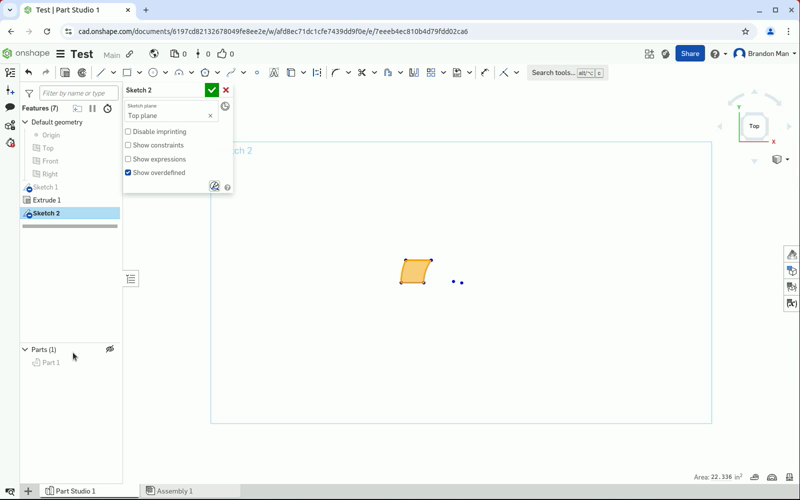
key(shift+e)
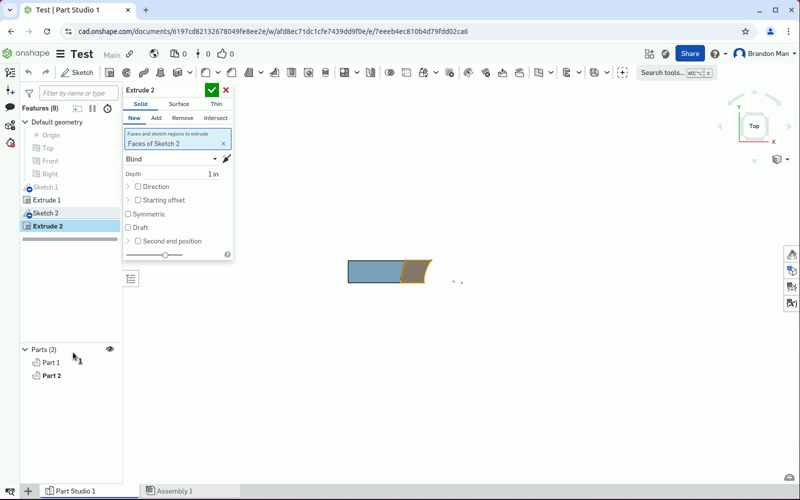
mouse_move(143, 106)
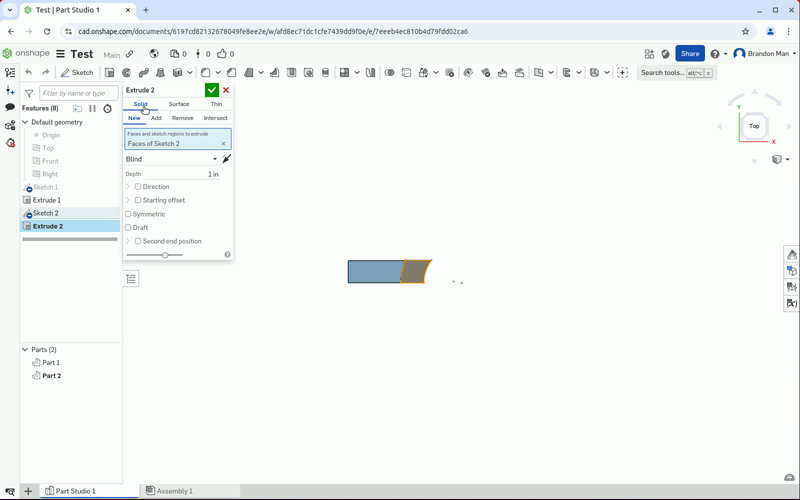
click(143, 106)
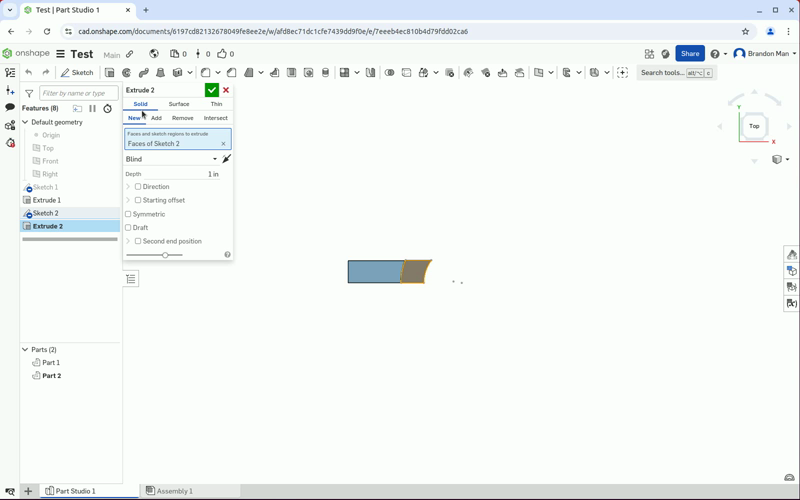
mouse_move(137, 120)
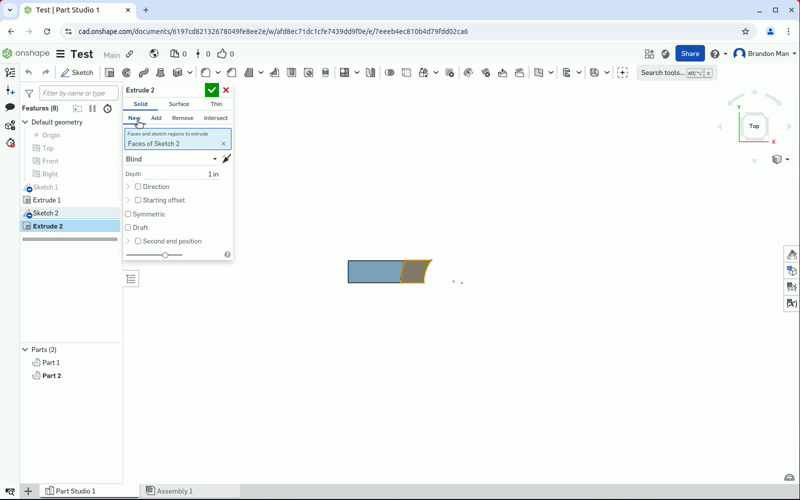
click(137, 120)
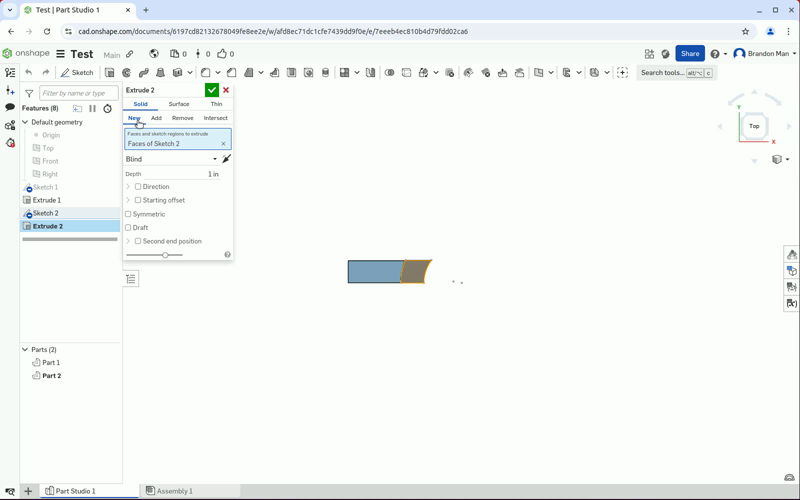
key(tab, 4)
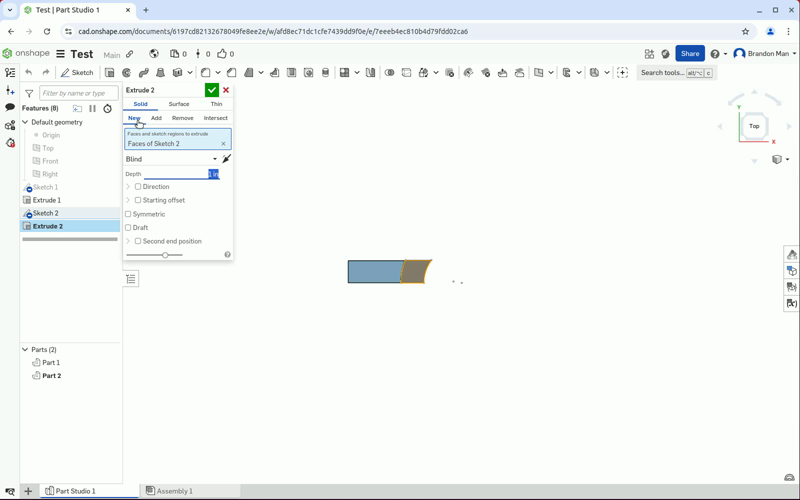
text(-2.889)
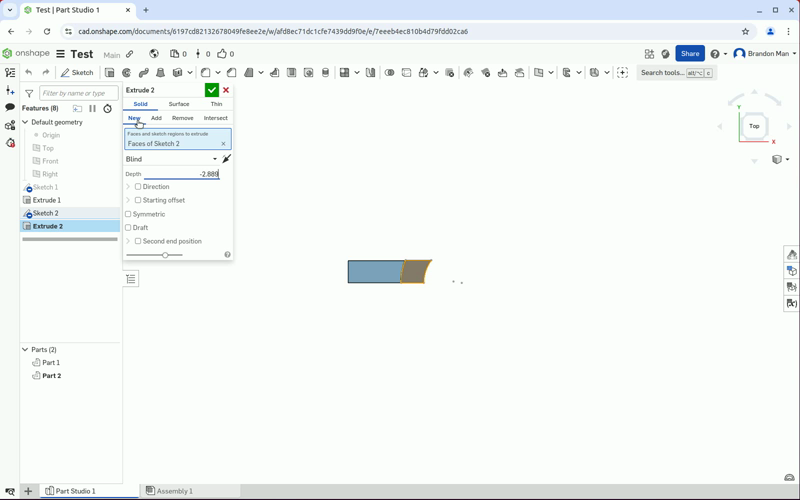
key(enter)
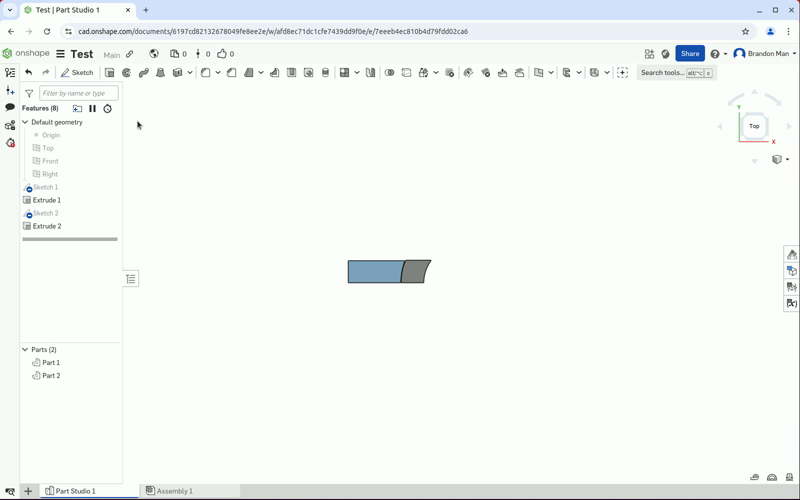
key(shift+h)
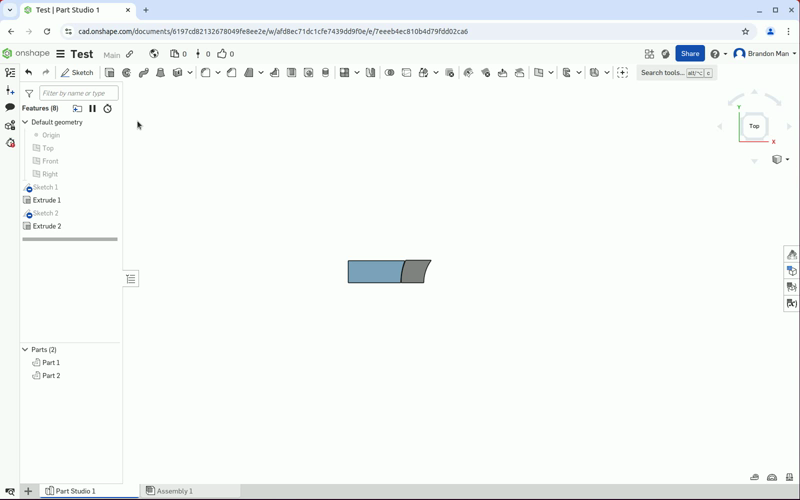
key(shift+h)
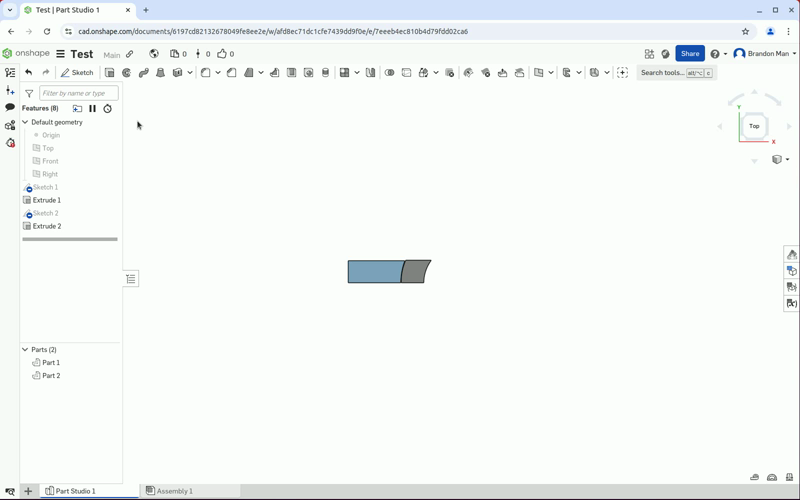
mouse_move(73, 189)
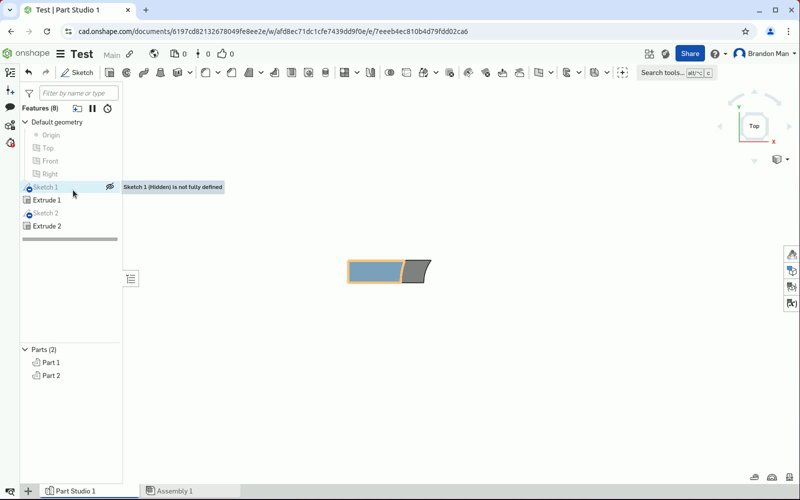
click(73, 189)
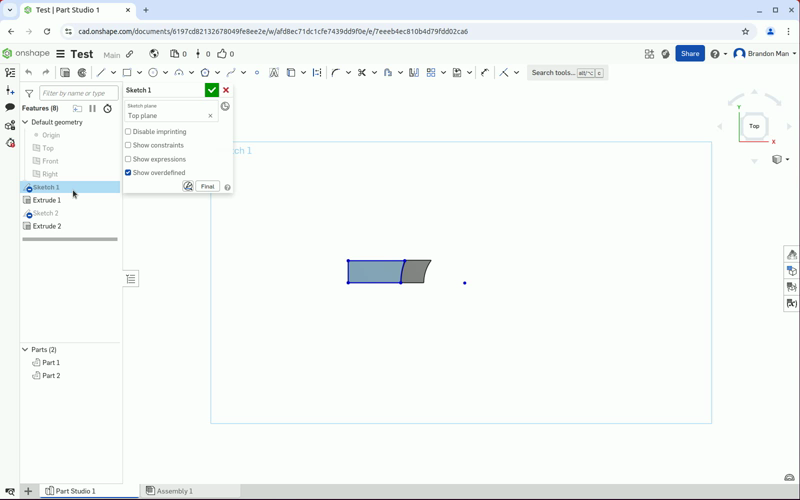
mouse_move(229, 92)
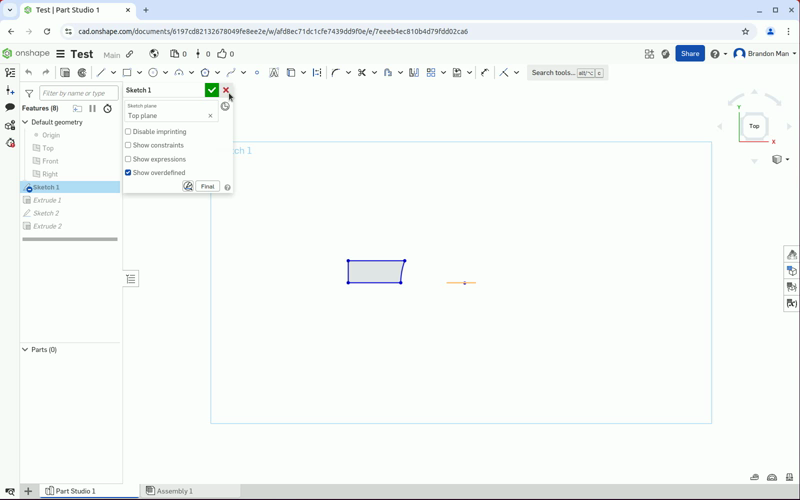
click(229, 92)
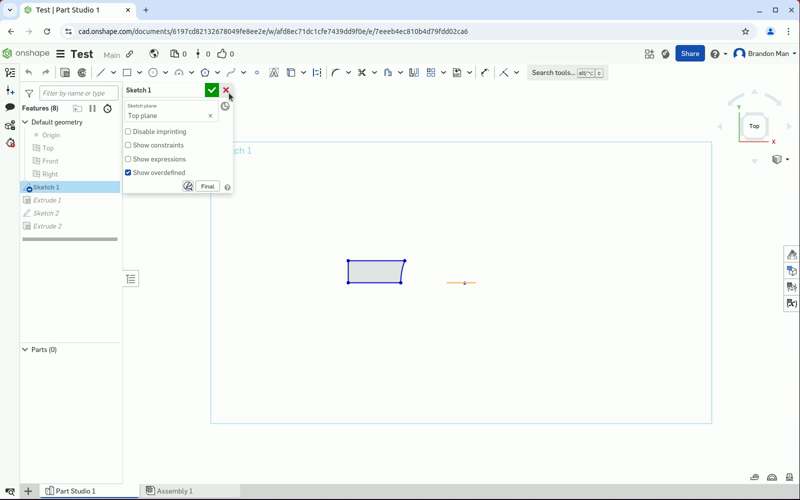
key(shift+s)
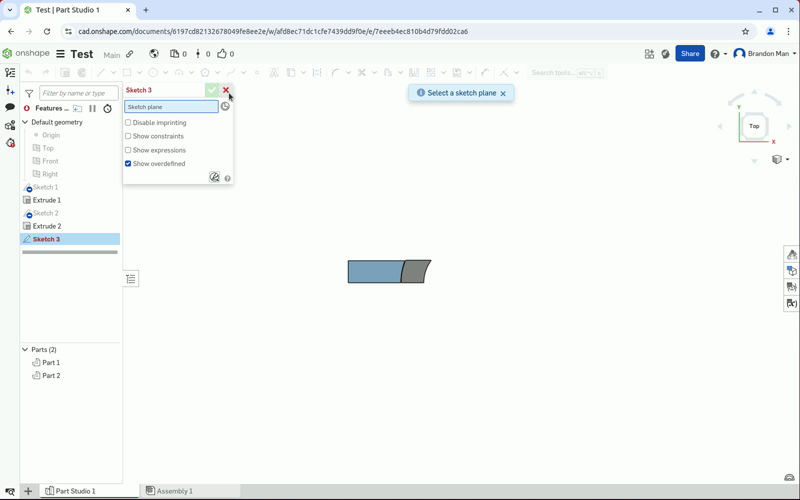
mouse_move(73, 150)
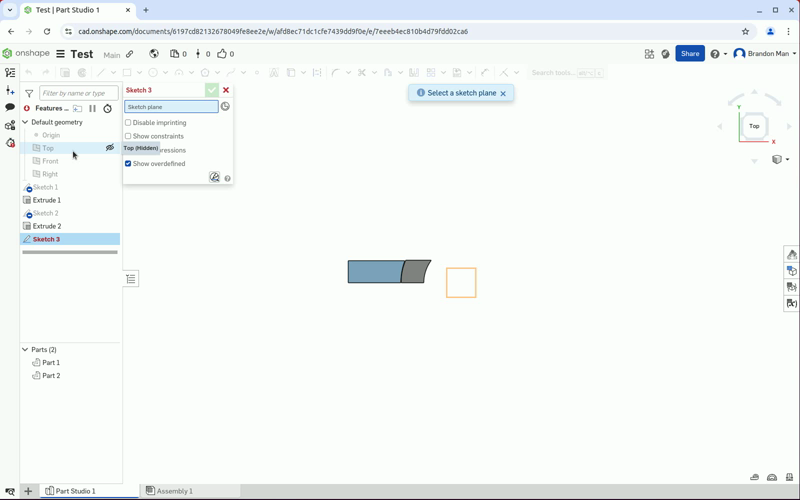
click(73, 150)
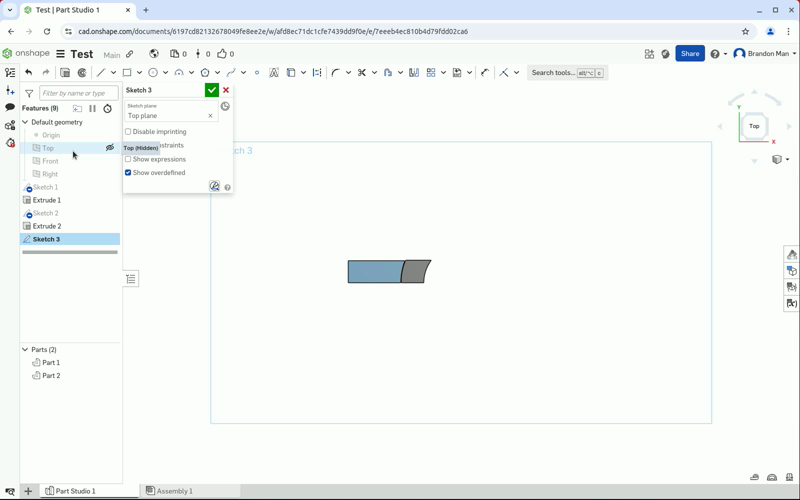
mouse_move(73, 352)
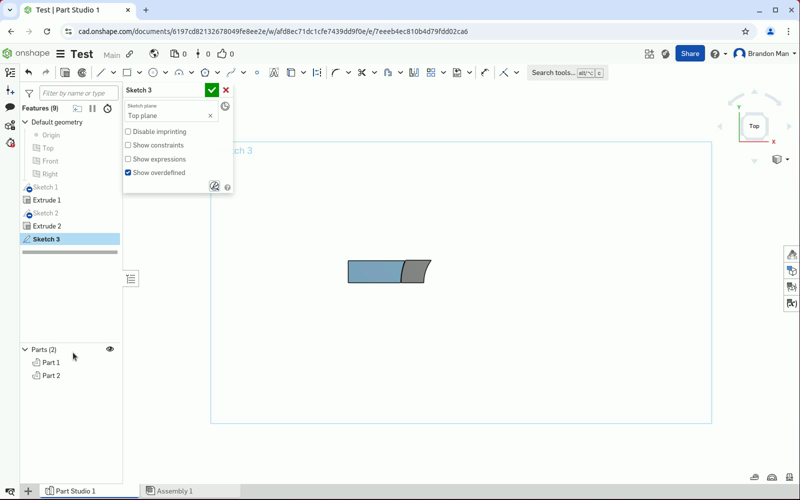
key(y)
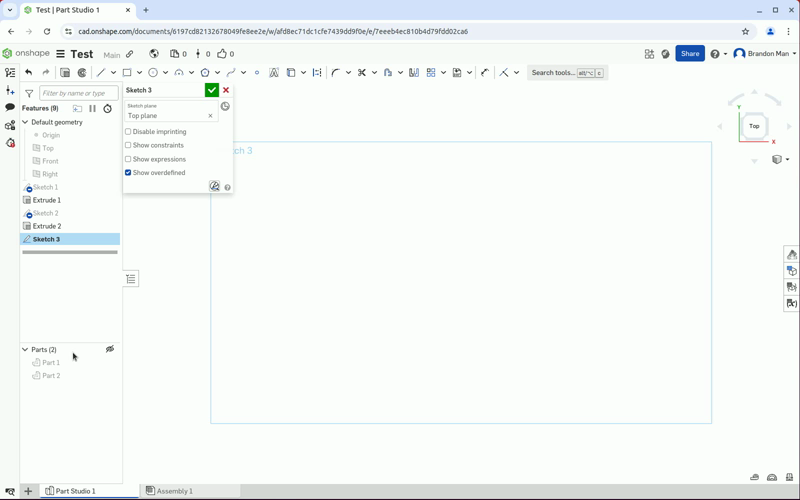
key(a)
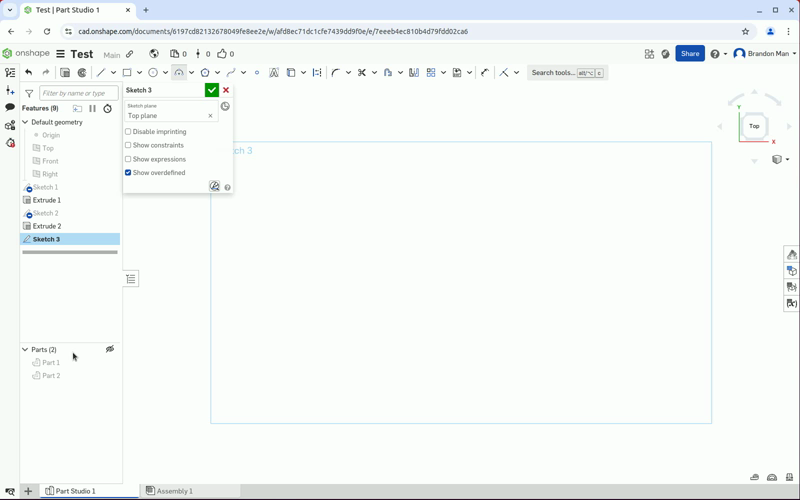
key_down(shift)
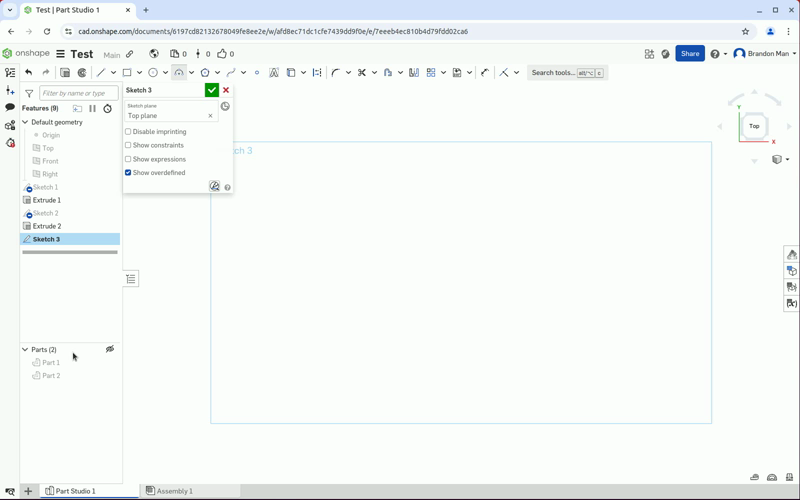
mouse_move(492, 260)
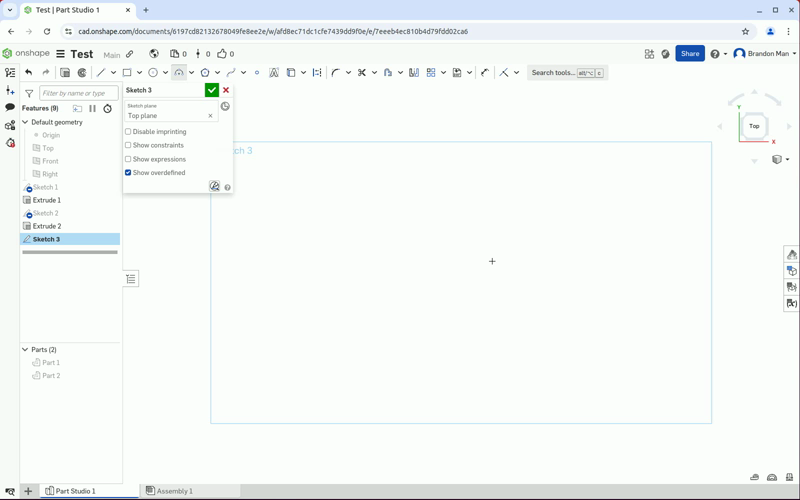
click(492, 260)
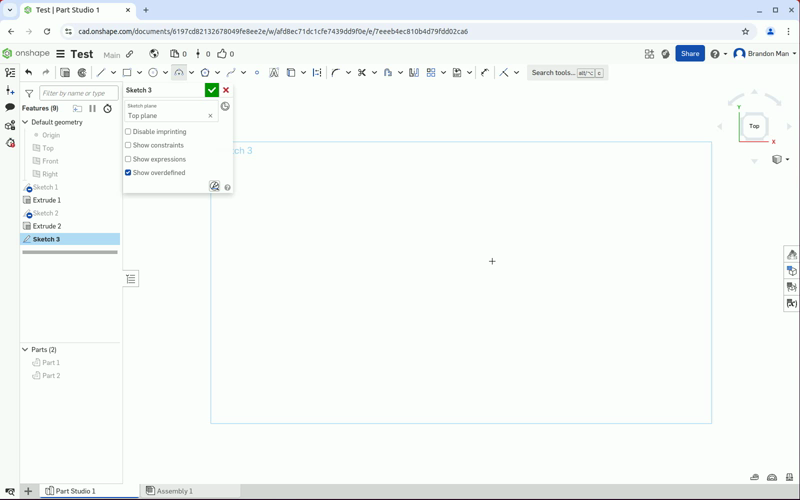
key_up(shift)
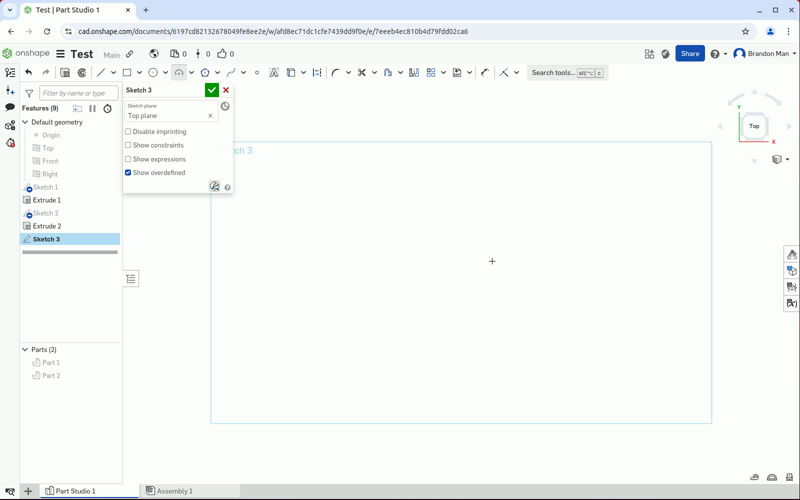
key_down(shift)
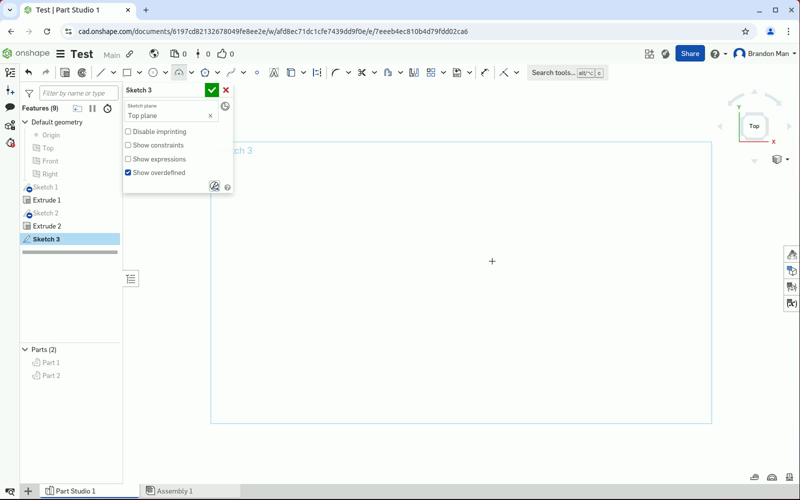
mouse_move(499, 283)
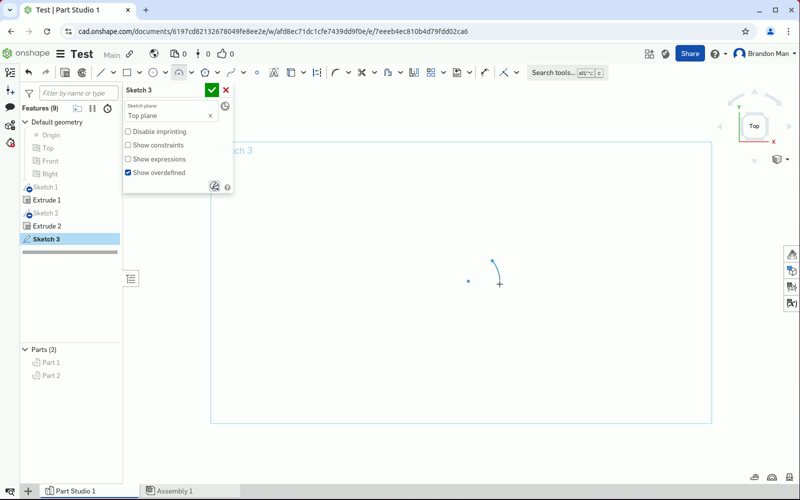
click(499, 283)
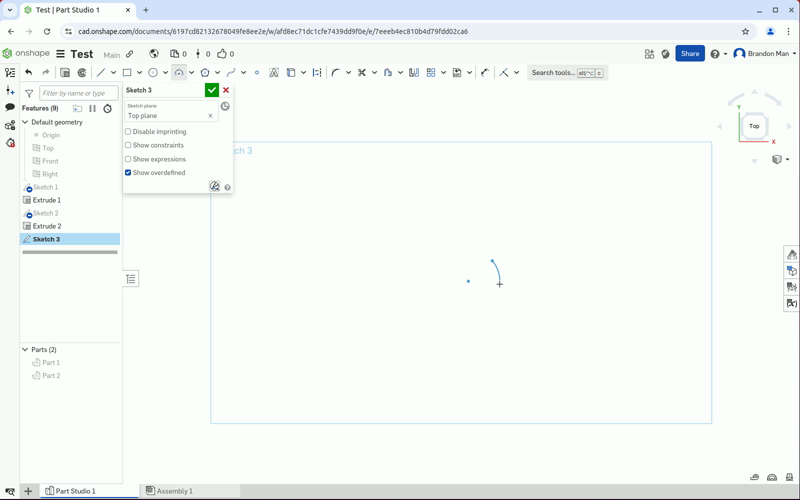
mouse_move(498, 271)
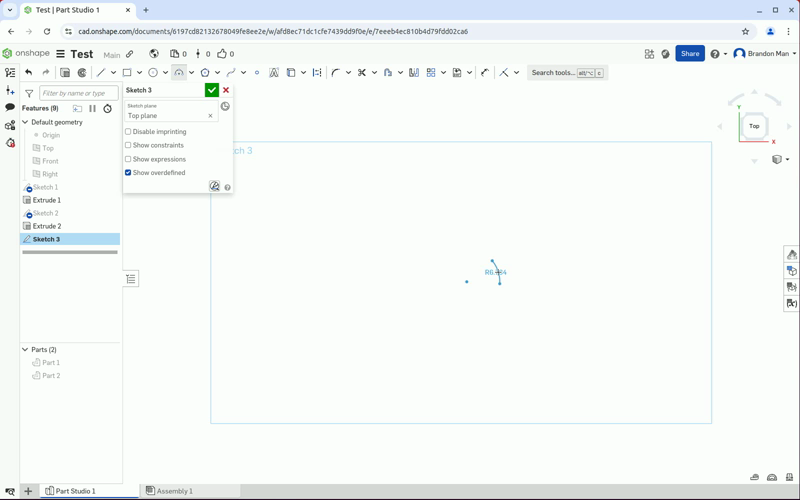
click(498, 271)
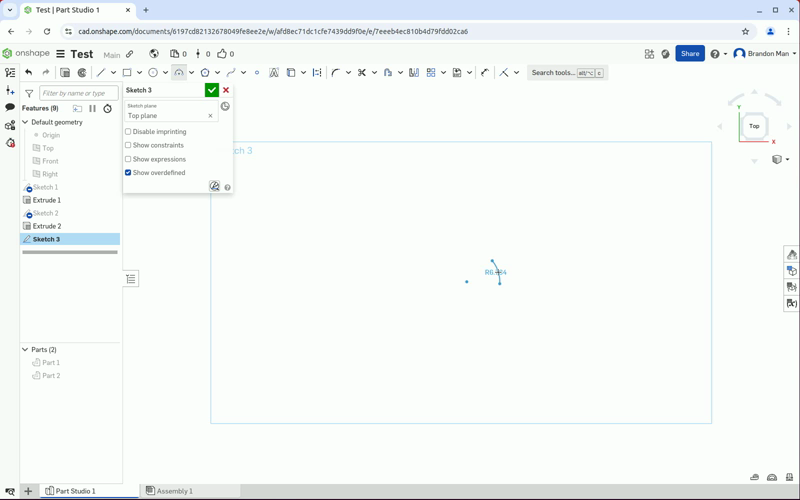
key_up(shift)
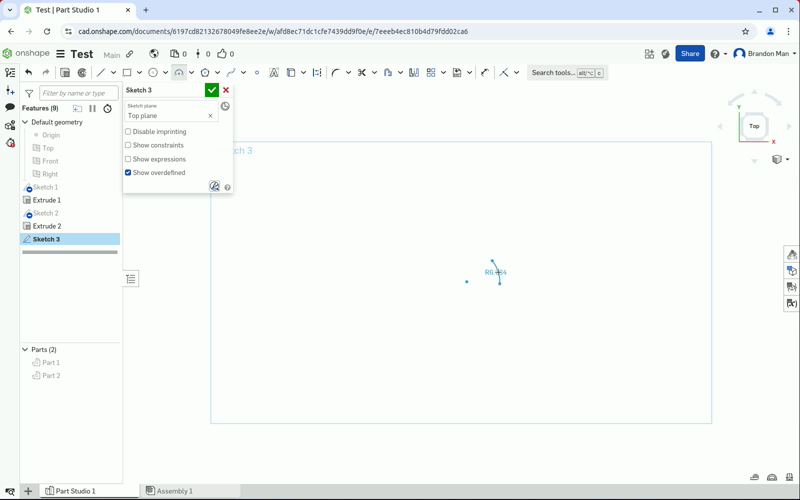
key(esc)
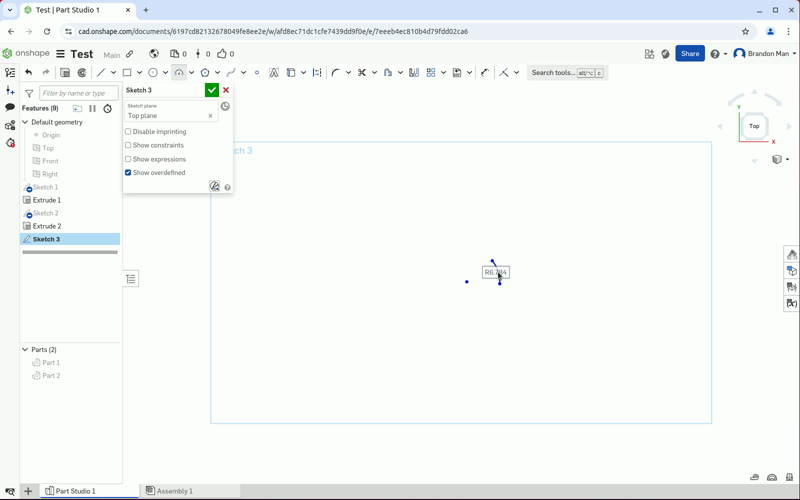
key(l)
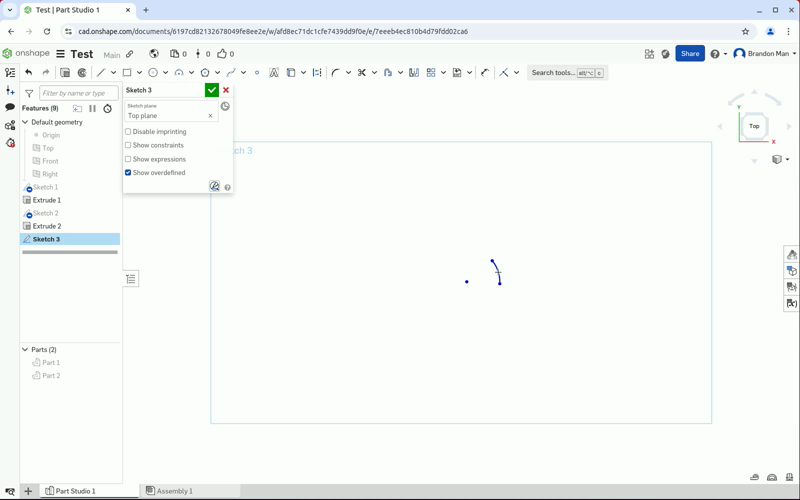
mouse_move(499, 283)
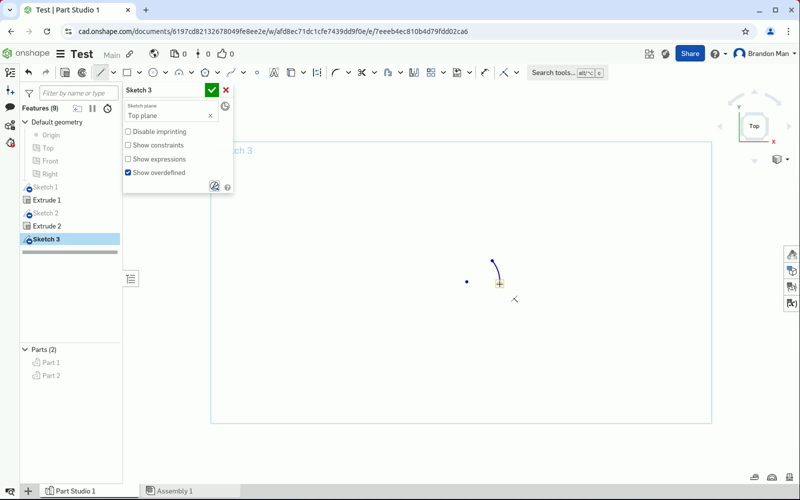
click(499, 283)
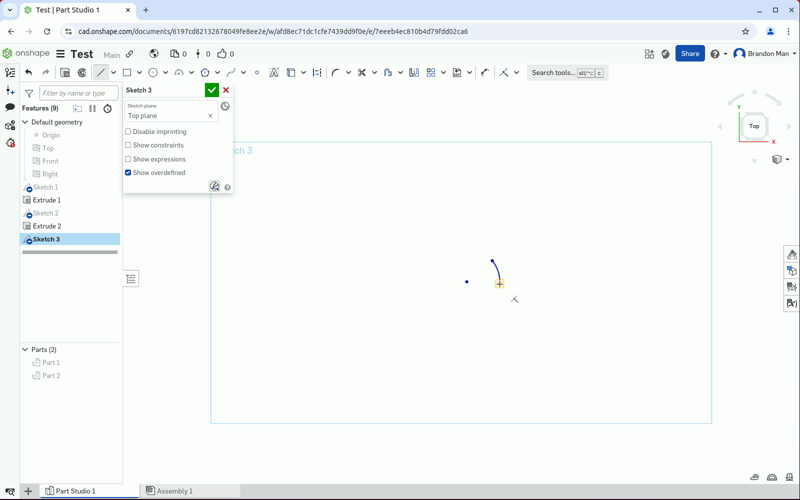
key_down(shift)
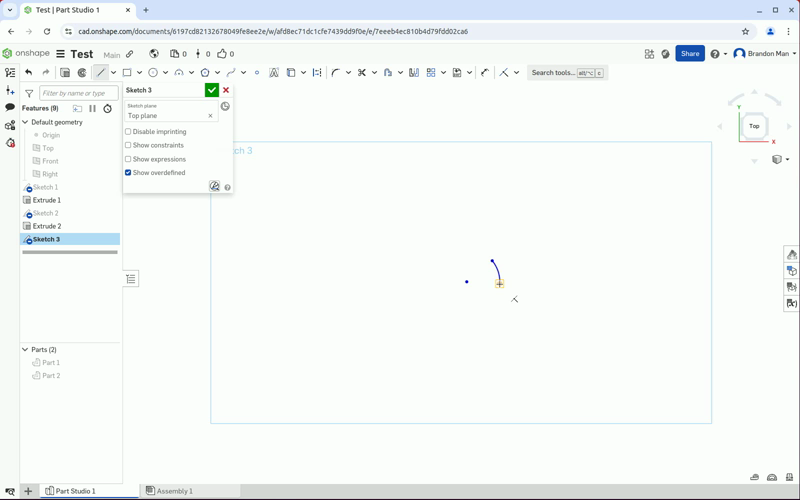
mouse_move(529, 283)
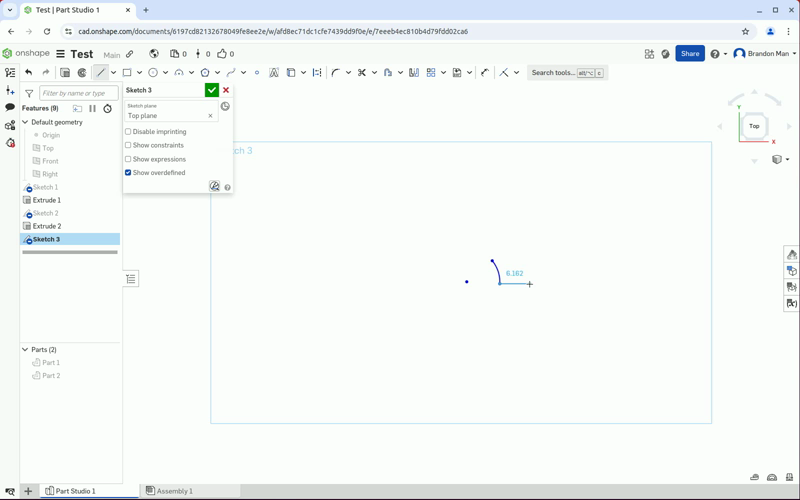
mouse_move(522, 283)
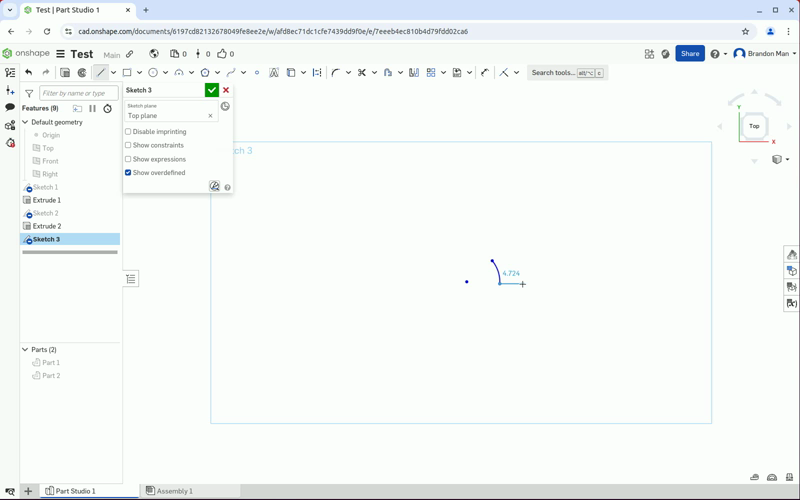
click(522, 283)
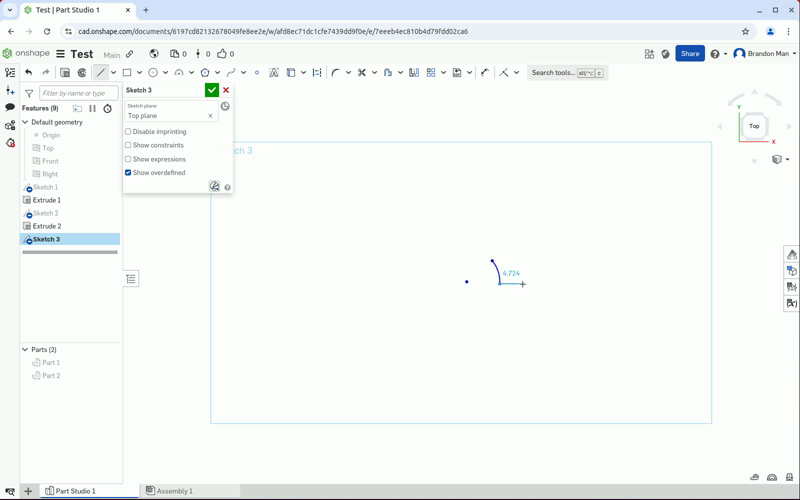
key_up(shift)
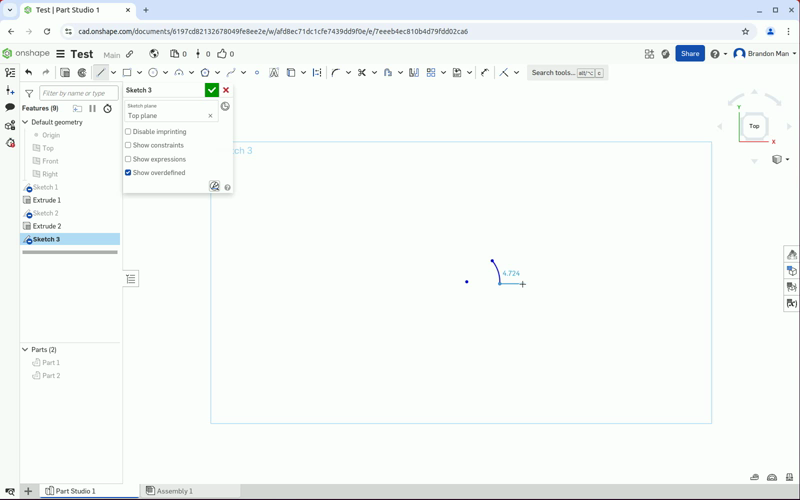
key(esc)
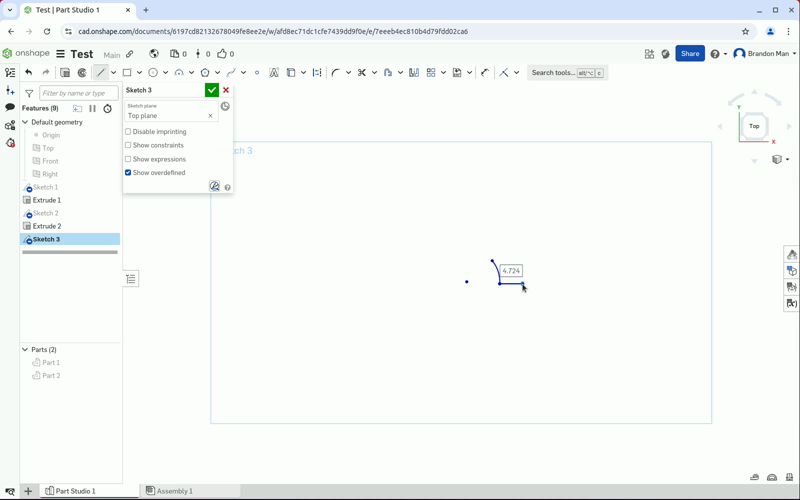
key(a)
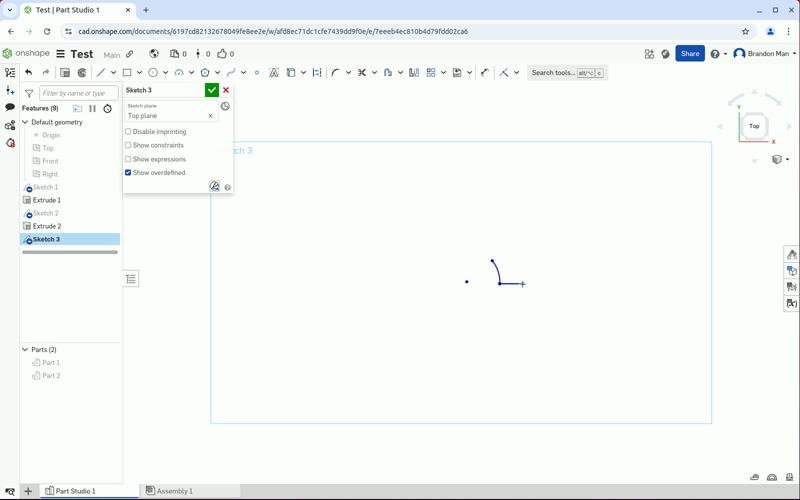
mouse_move(522, 283)
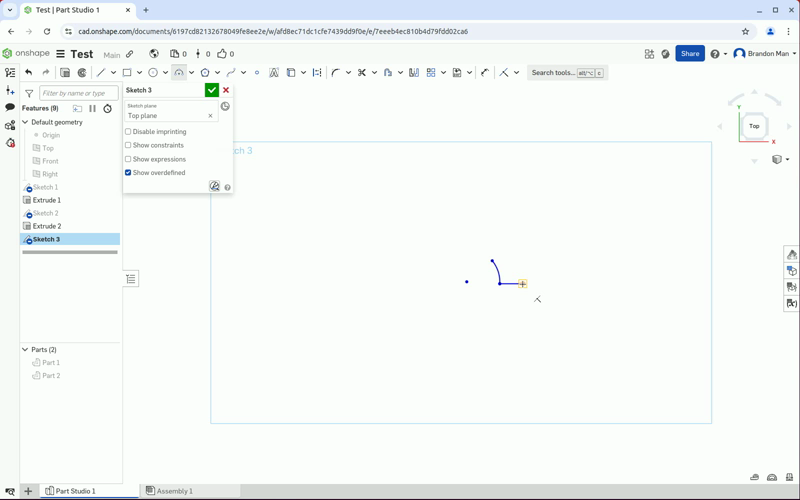
click(522, 283)
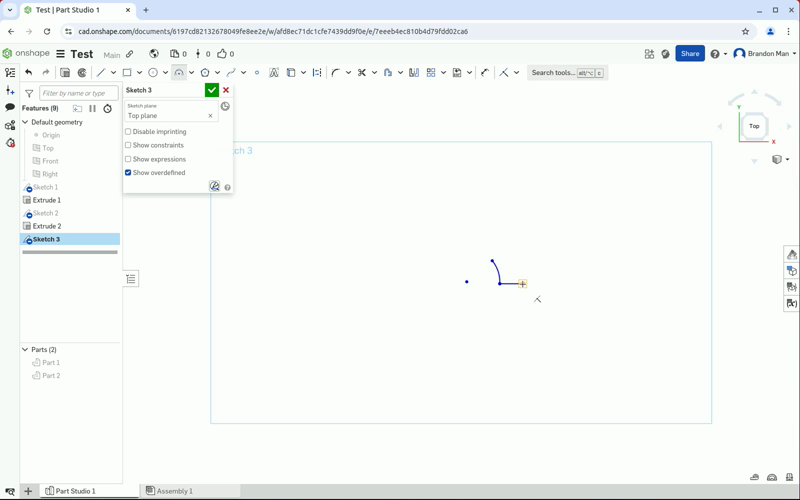
key_down(shift)
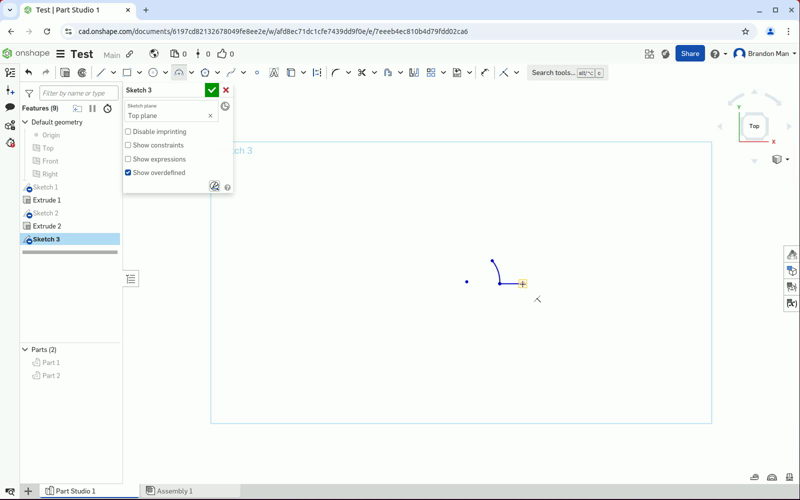
mouse_move(518, 260)
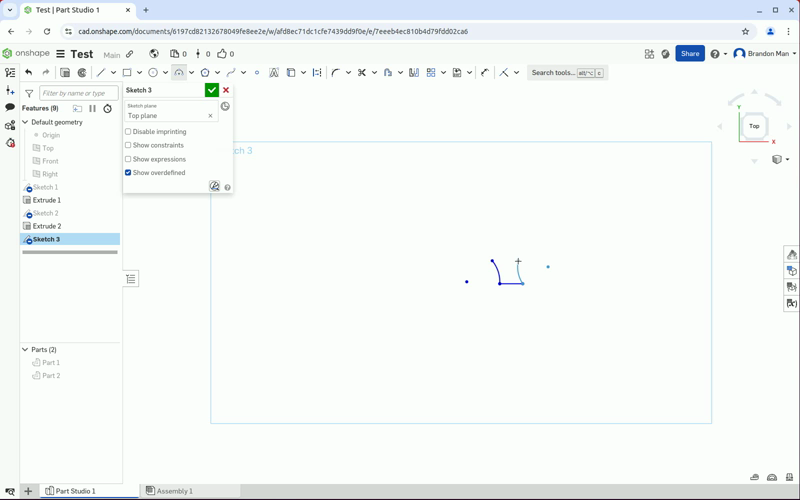
click(518, 260)
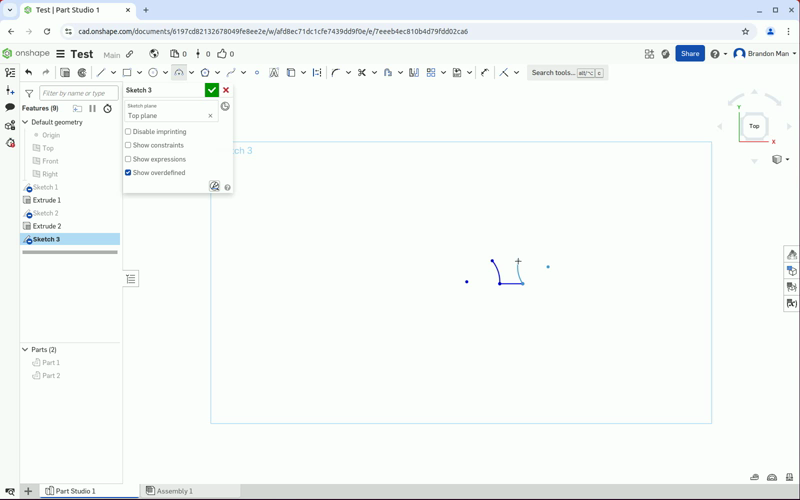
mouse_move(521, 271)
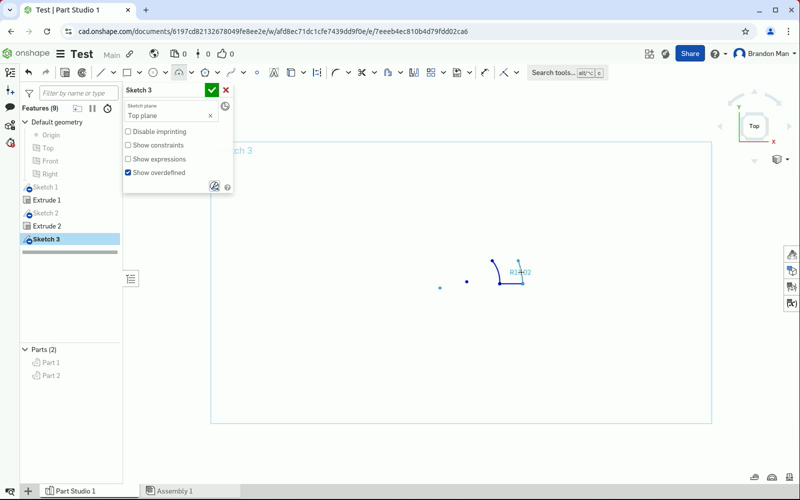
click(521, 271)
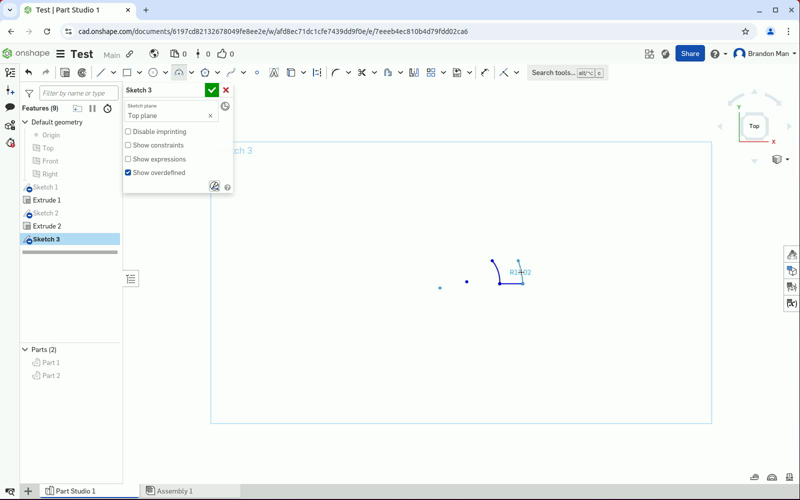
key_up(shift)
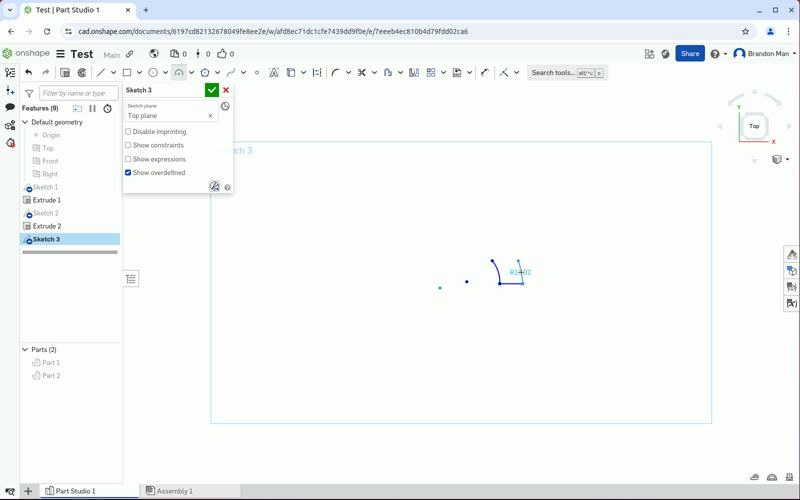
key(esc)
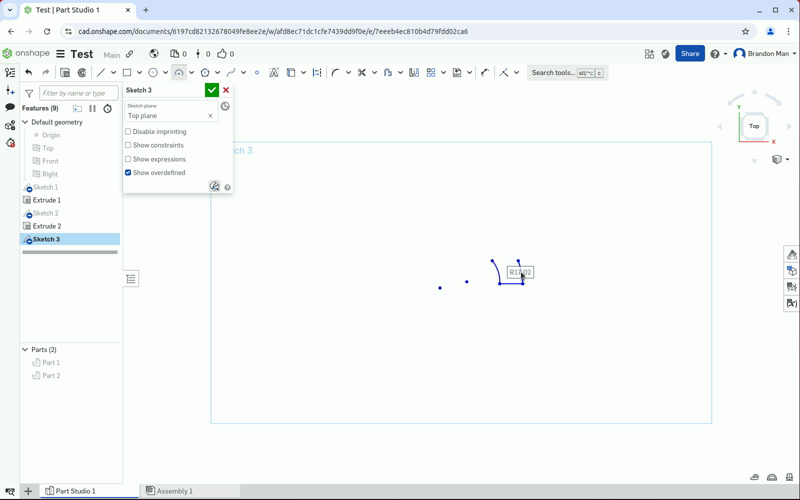
key(l)
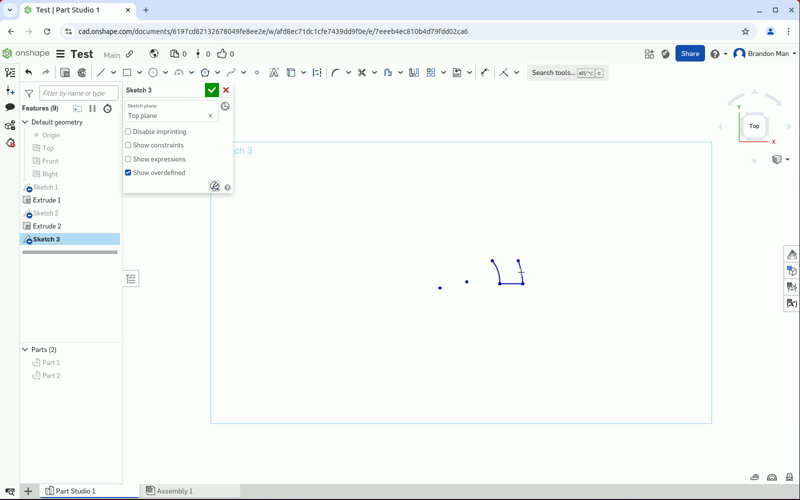
mouse_move(518, 260)
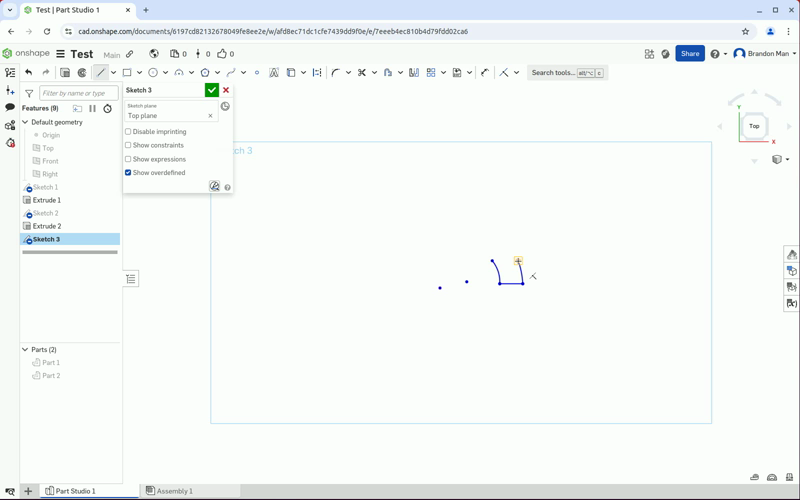
click(518, 260)
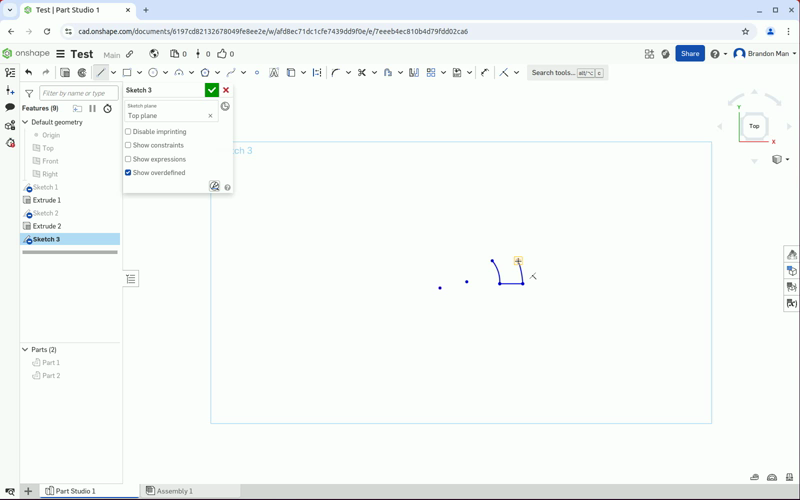
mouse_move(548, 260)
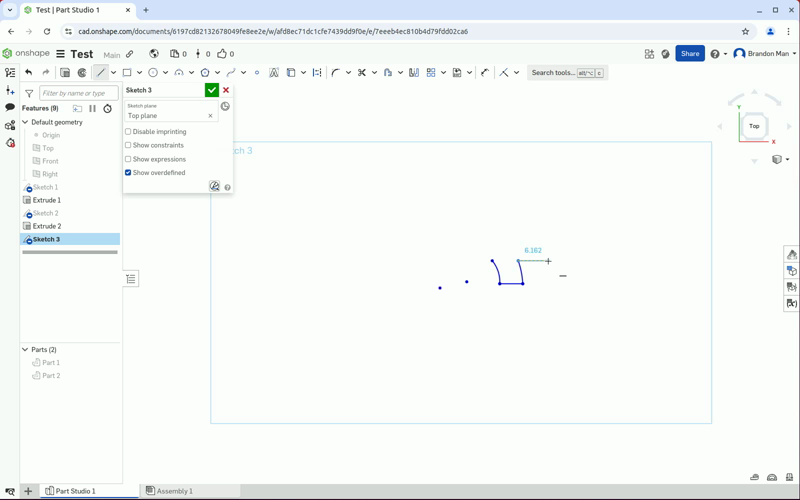
key_down(shift)
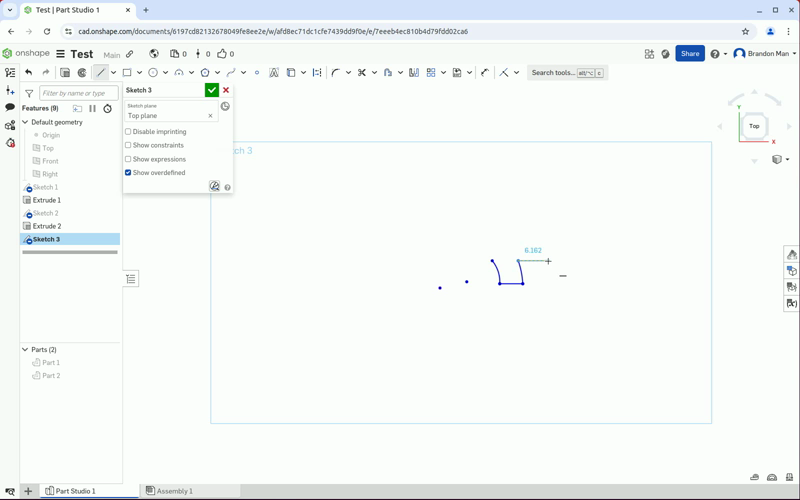
mouse_move(492, 260)
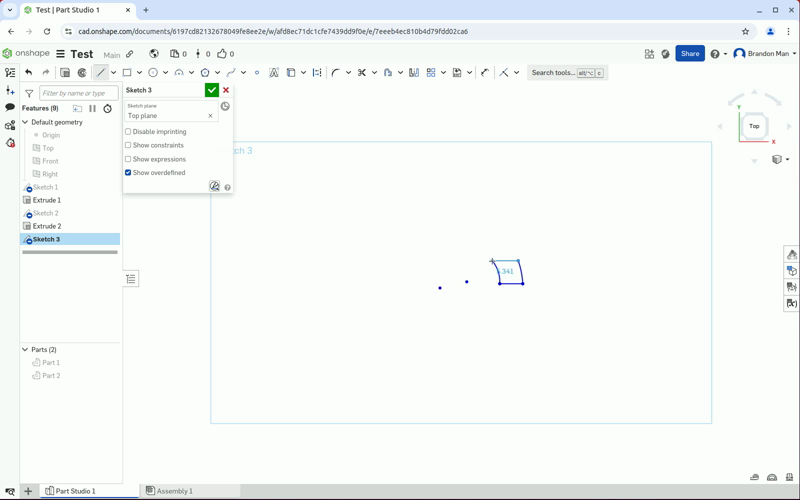
key_up(shift)
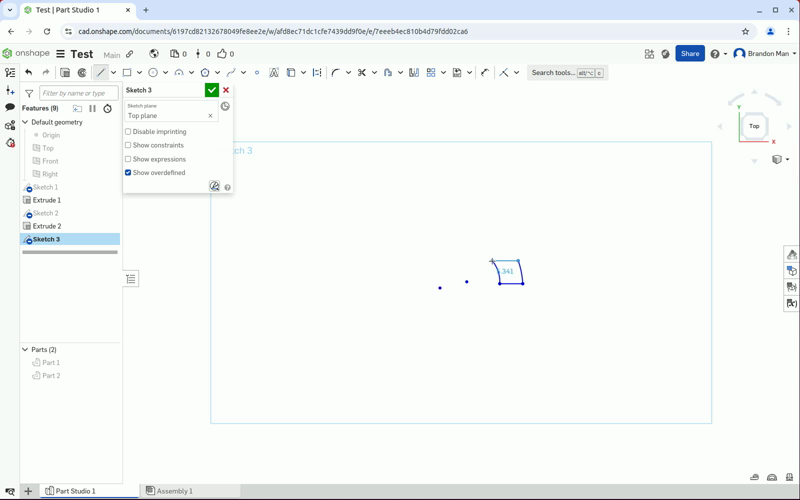
click(492, 260)
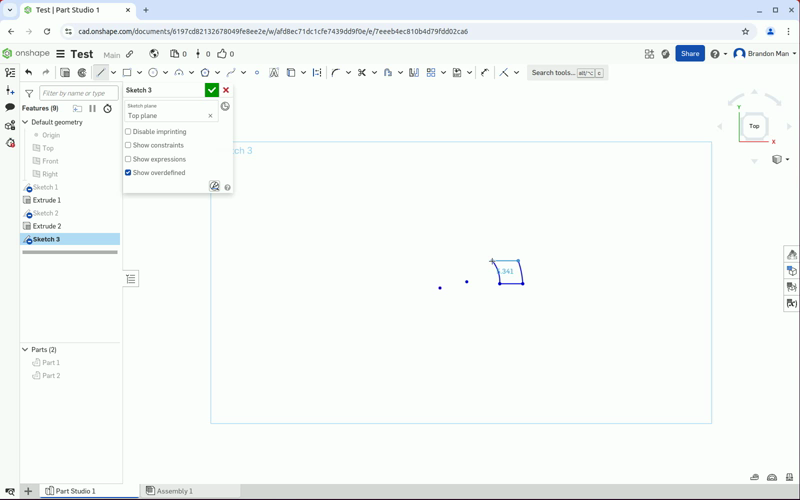
key(esc)
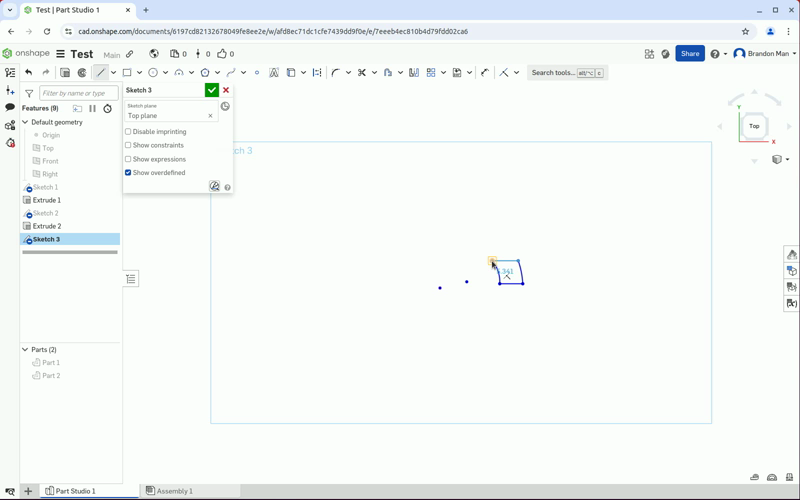
mouse_move(505, 263)
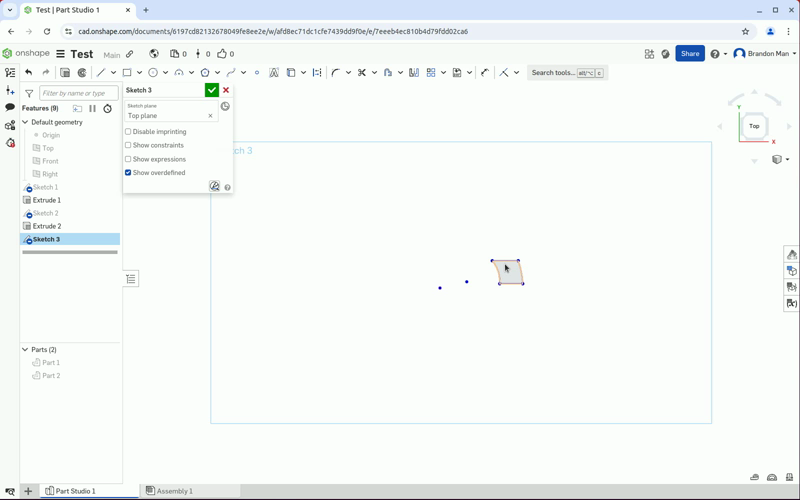
scroll(6)
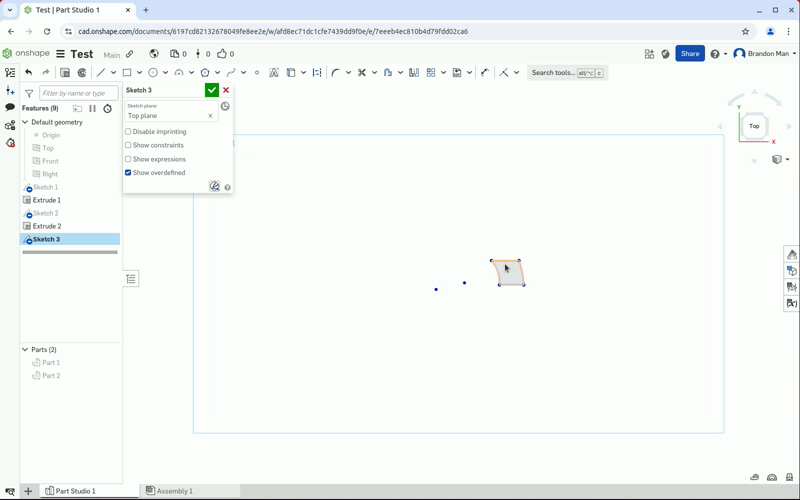
scroll(6)
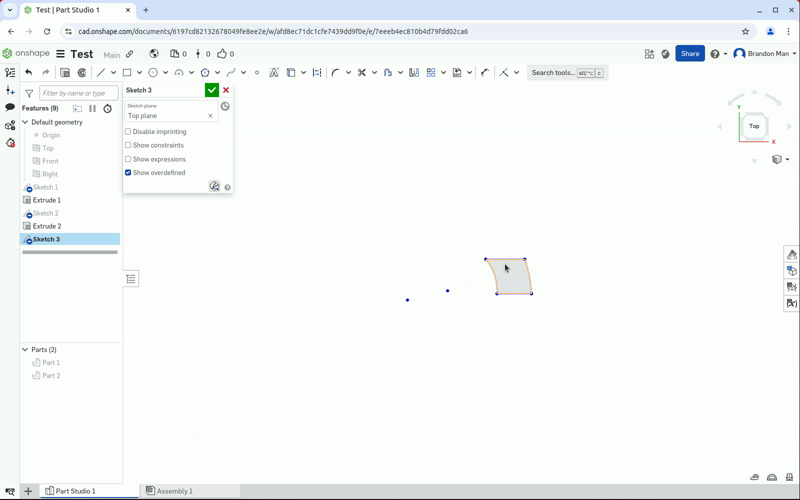
scroll(6)
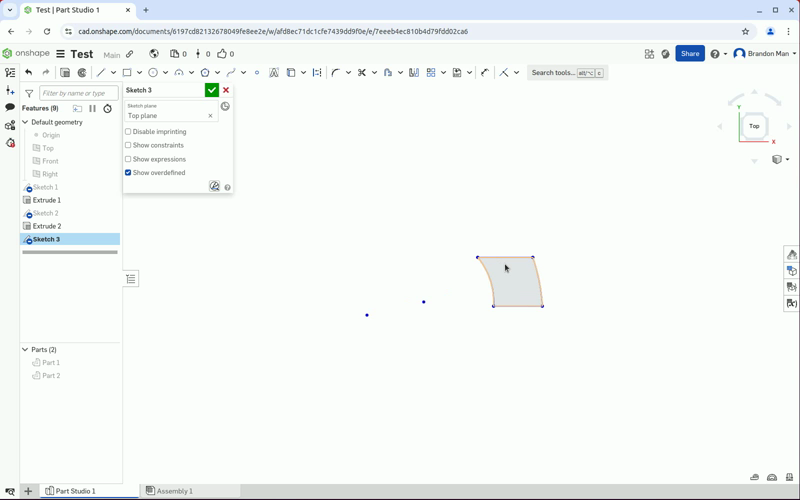
scroll(6)
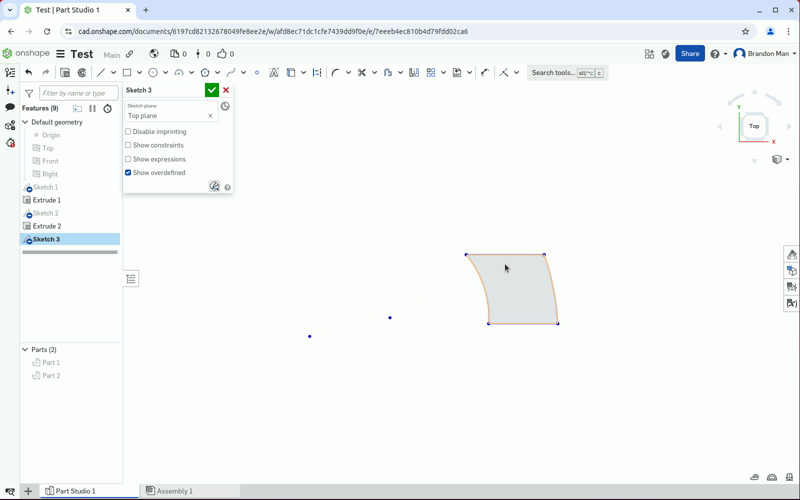
scroll(6)
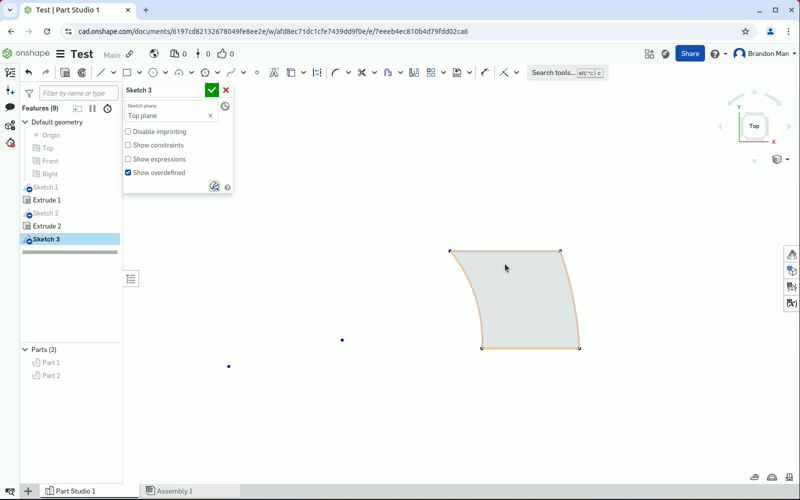
scroll(6)
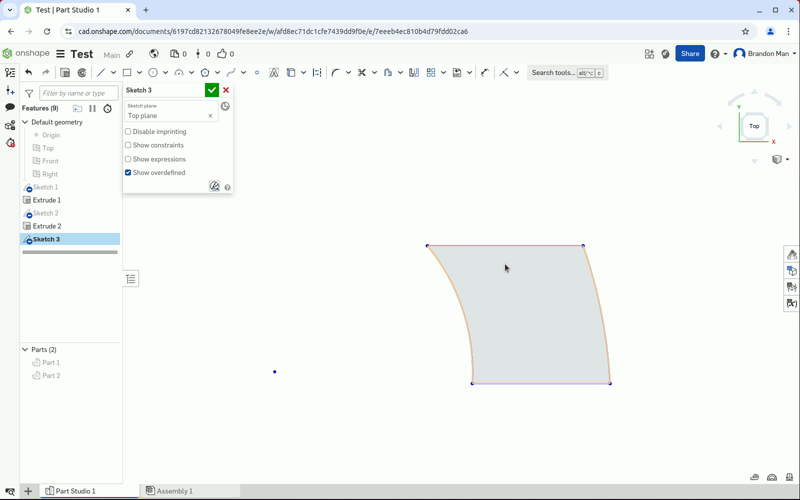
scroll(6)
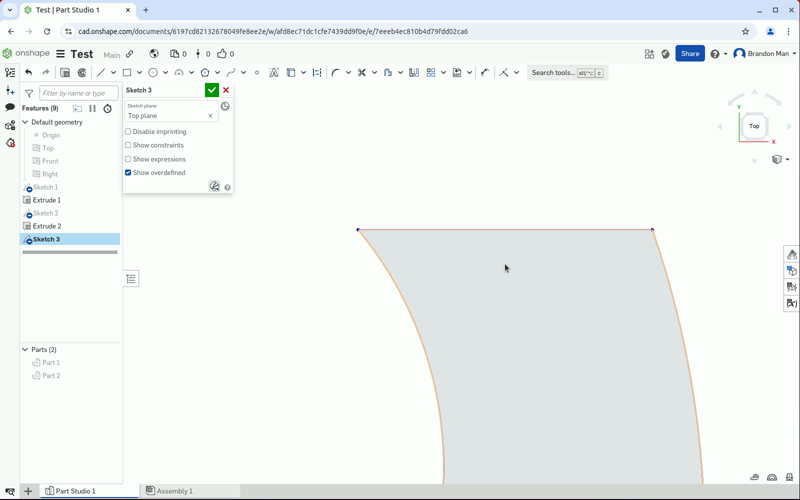
click(505, 263)
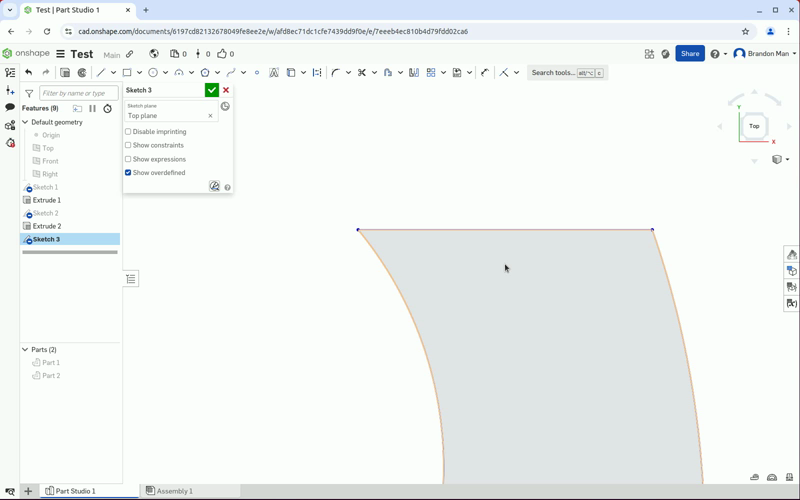
scroll(-6)
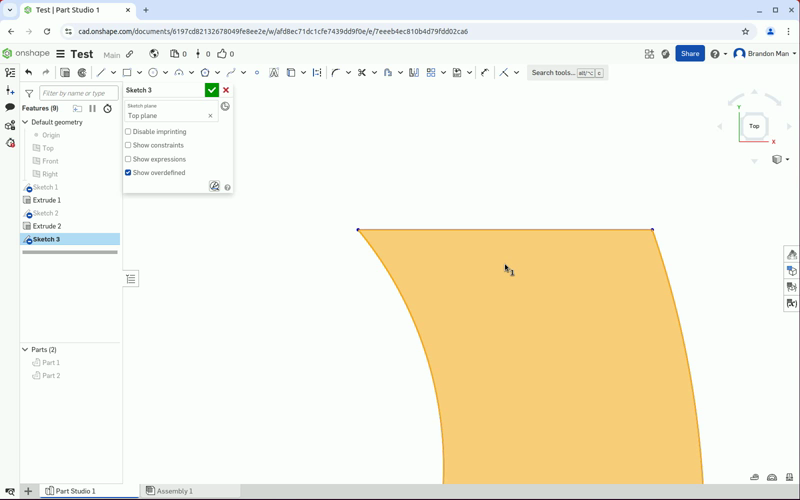
scroll(-6)
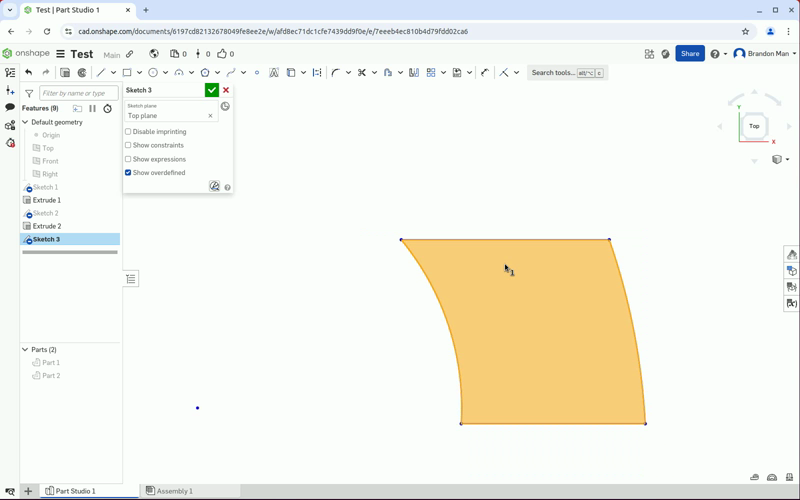
scroll(-6)
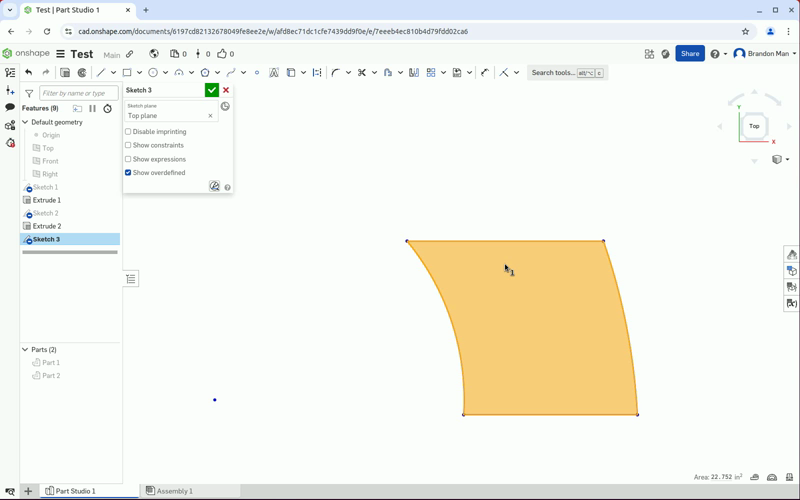
scroll(-6)
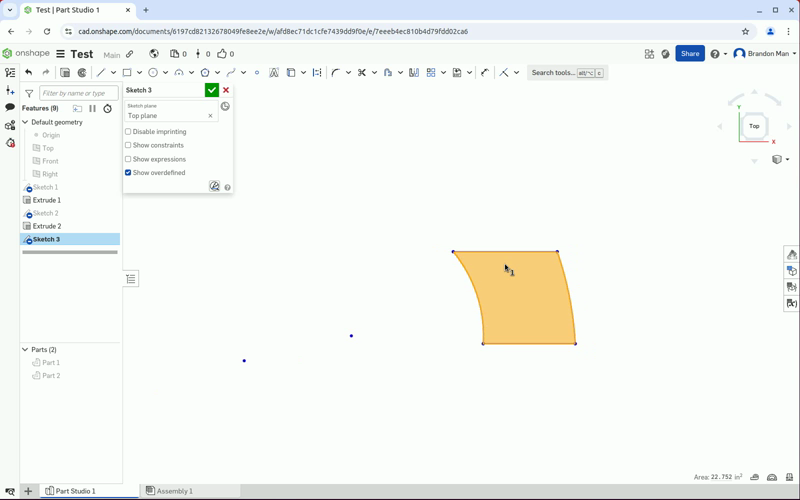
scroll(-6)
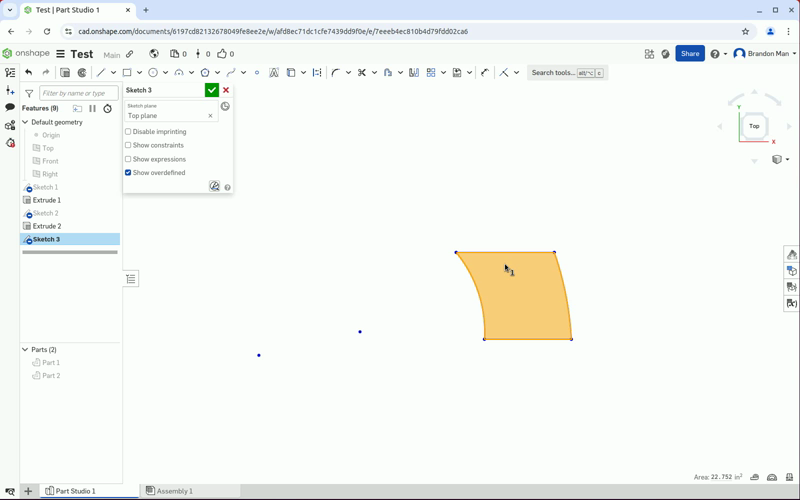
scroll(-6)
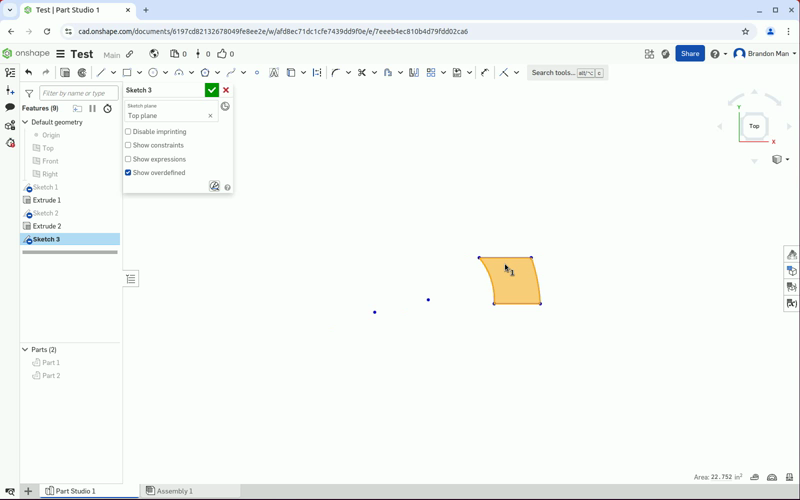
scroll(-6)
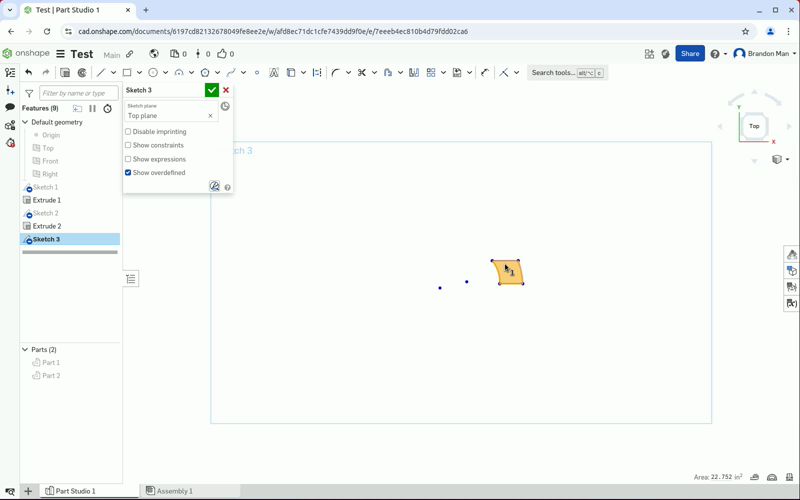
mouse_move(73, 352)
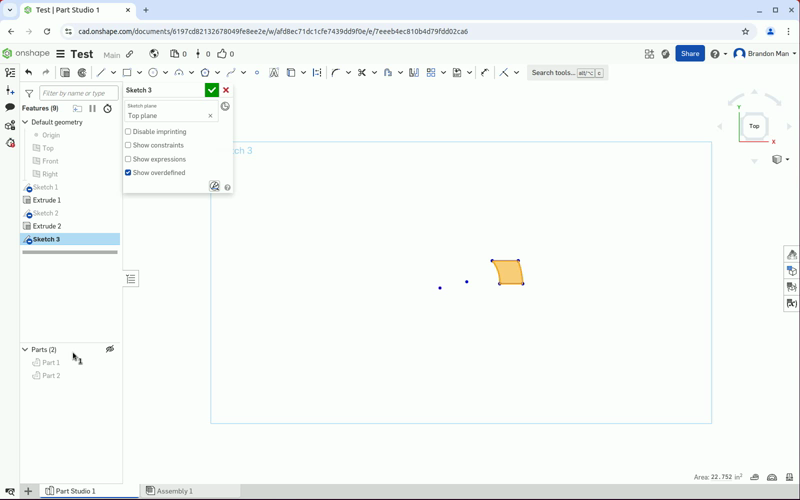
key(shift+y)
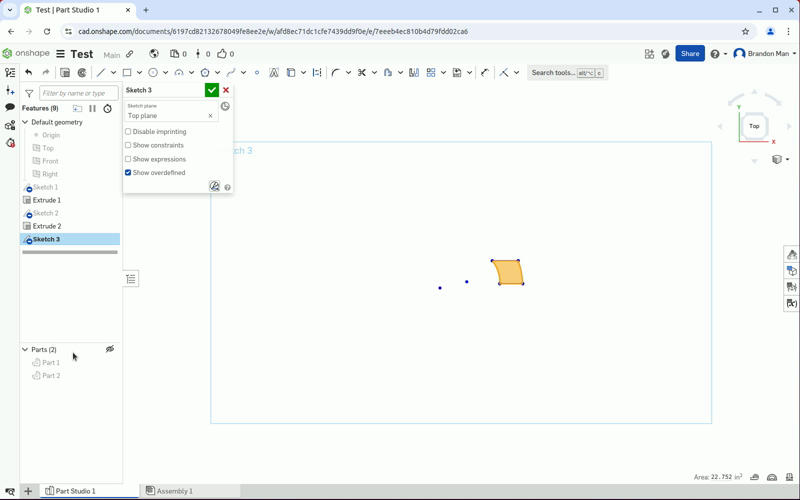
key(shift+e)
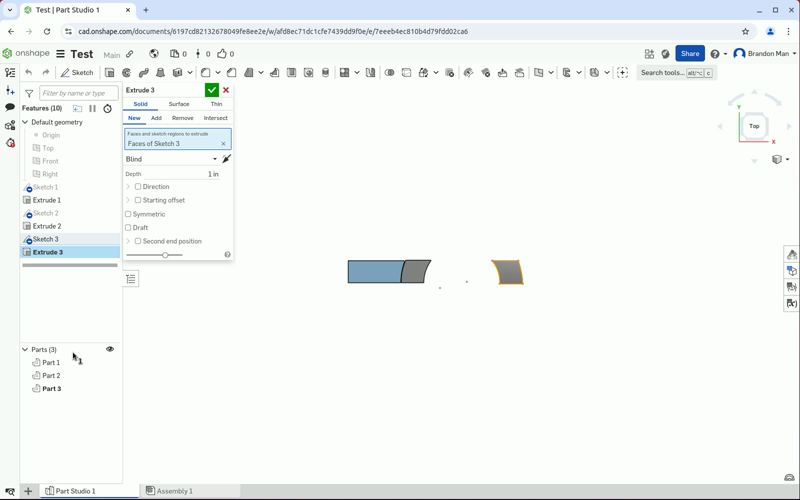
mouse_move(143, 106)
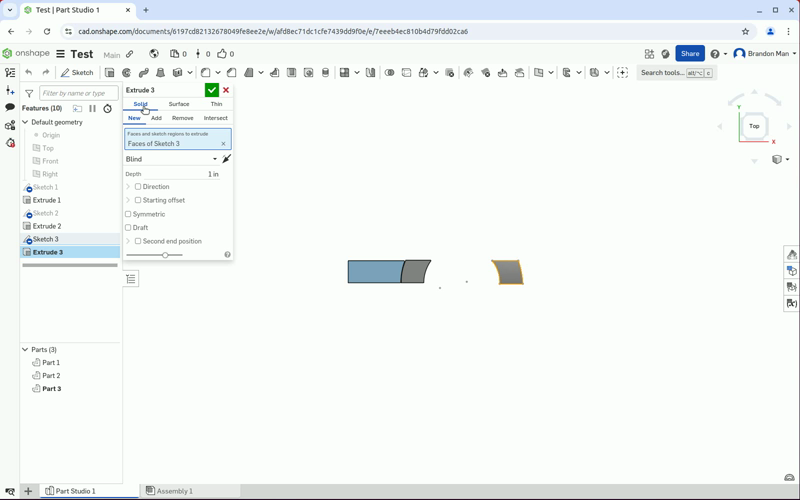
click(143, 106)
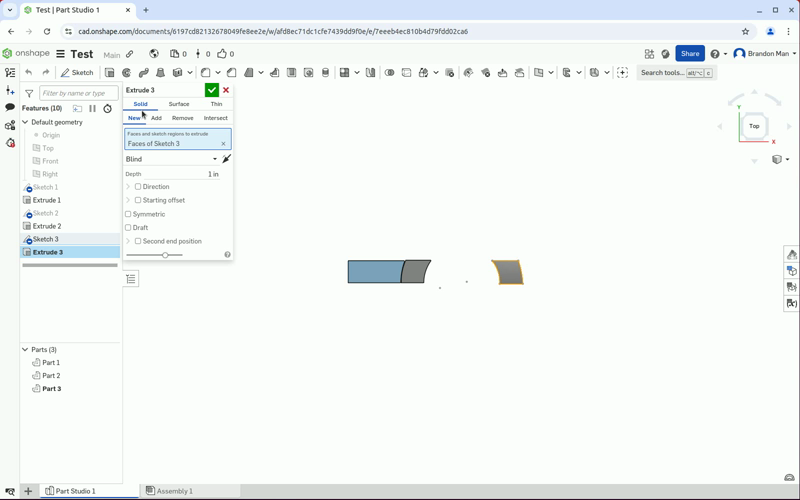
mouse_move(137, 120)
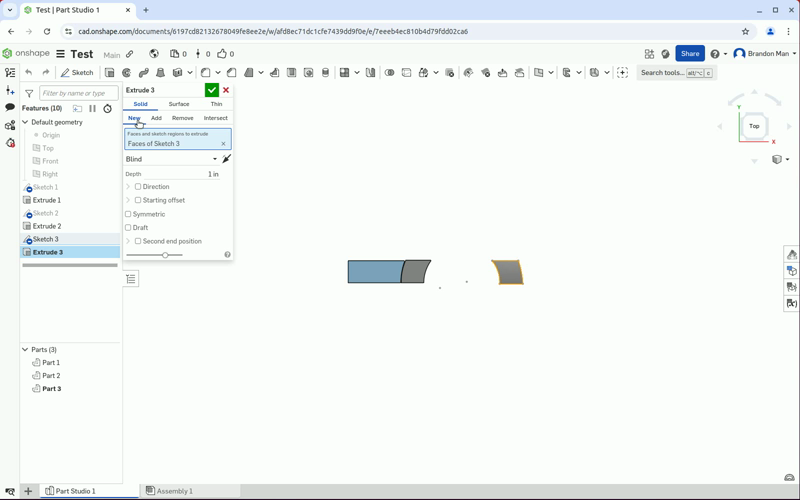
click(137, 120)
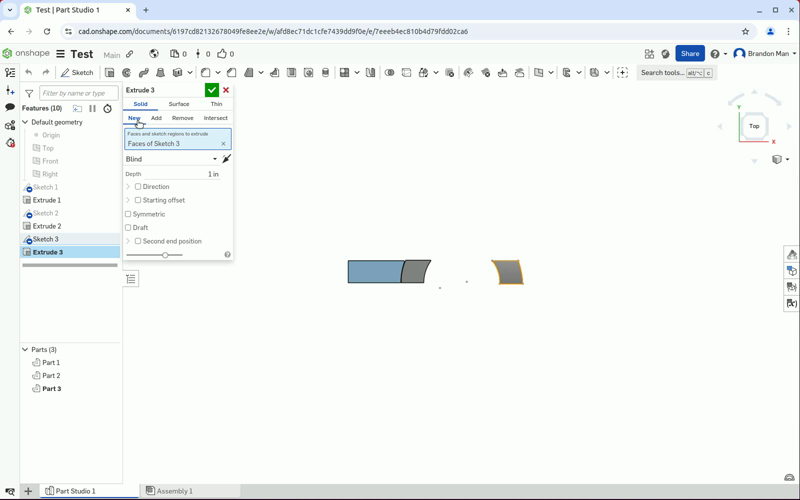
key(tab, 4)
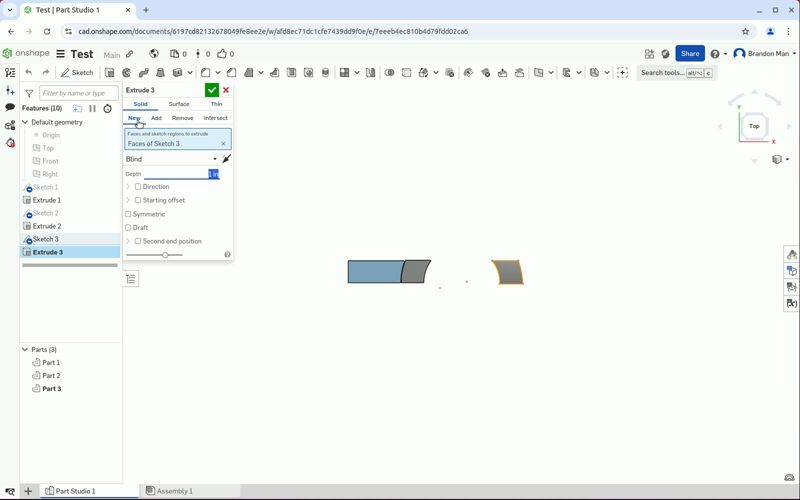
text(-2.889)
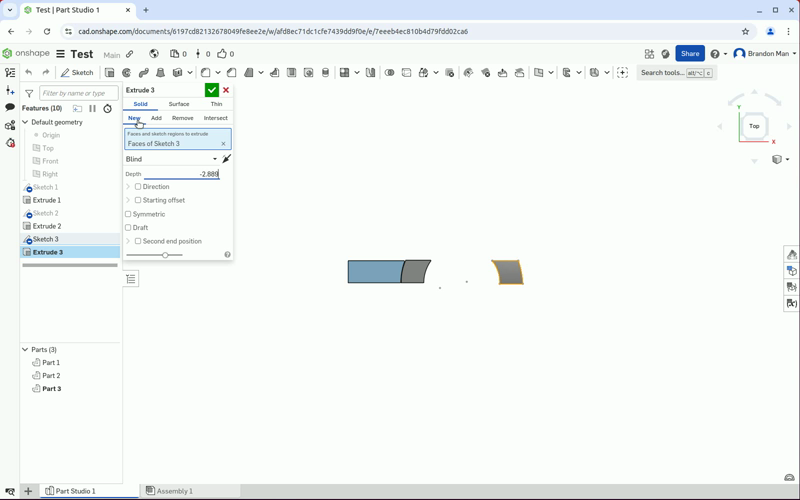
key(enter)
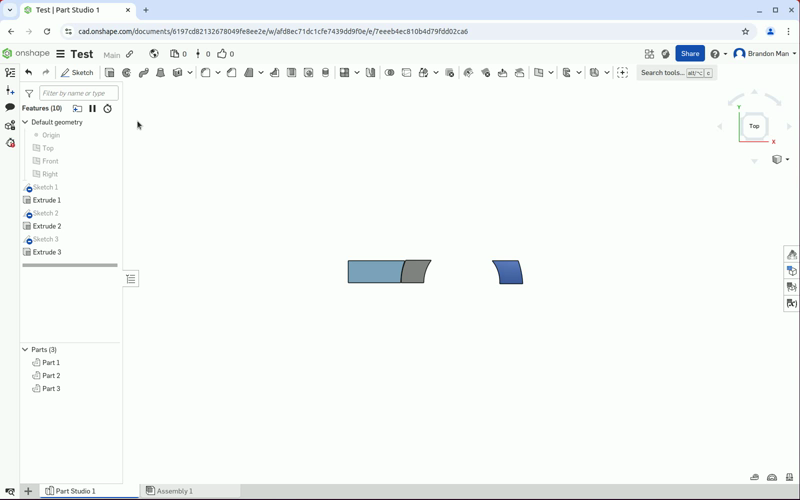
key(shift+h)
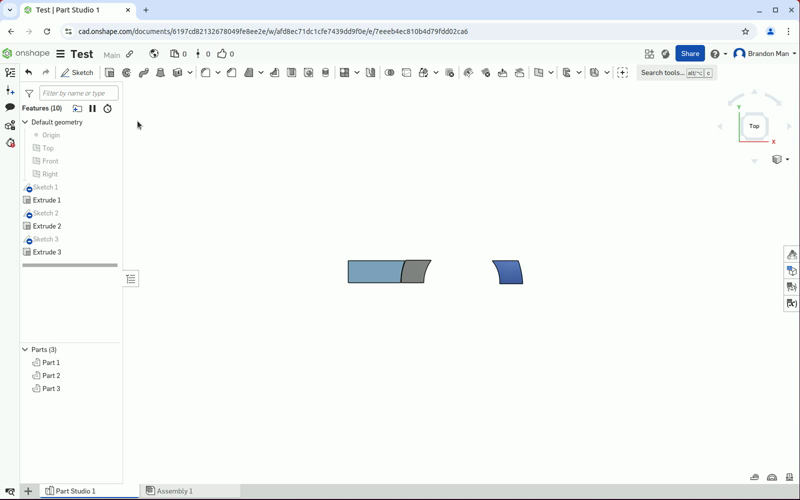
key(shift+h)
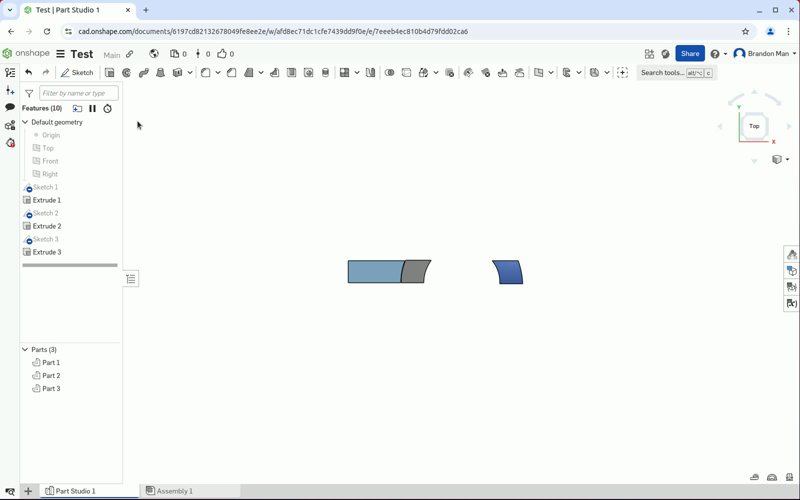
mouse_move(73, 189)
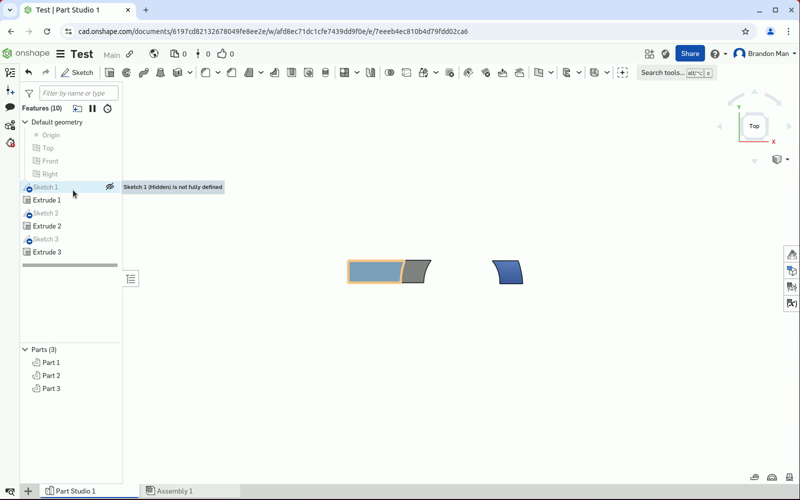
click(73, 189)
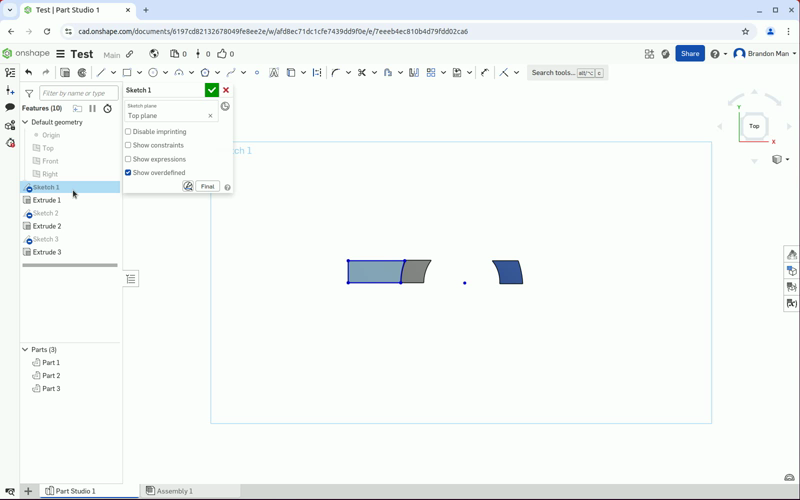
mouse_move(229, 92)
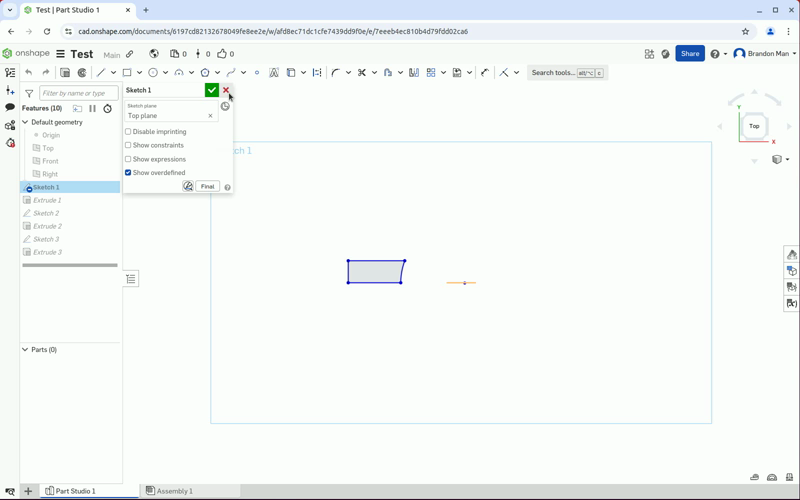
click(229, 92)
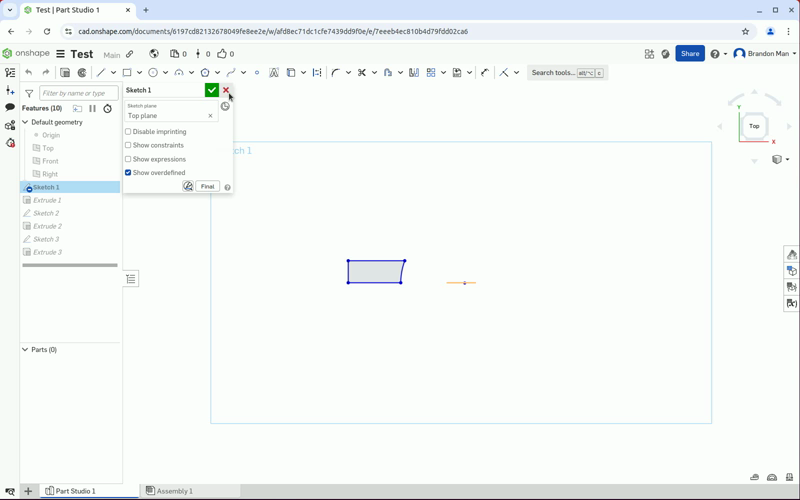
key(shift+s)
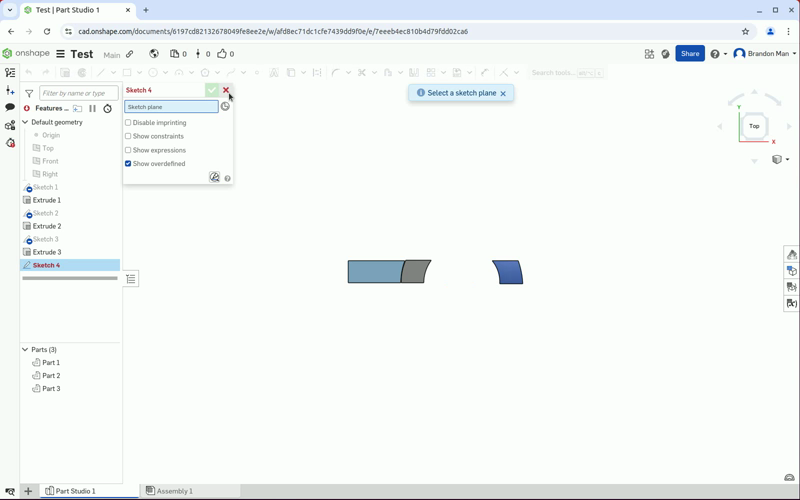
mouse_move(73, 150)
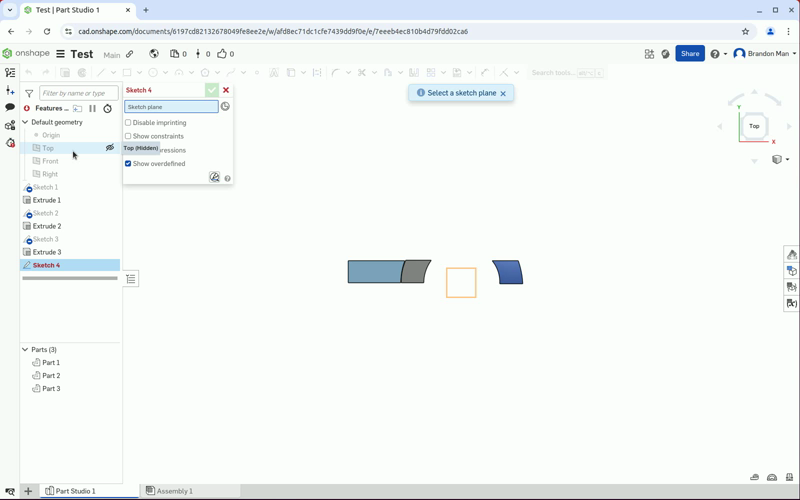
click(73, 150)
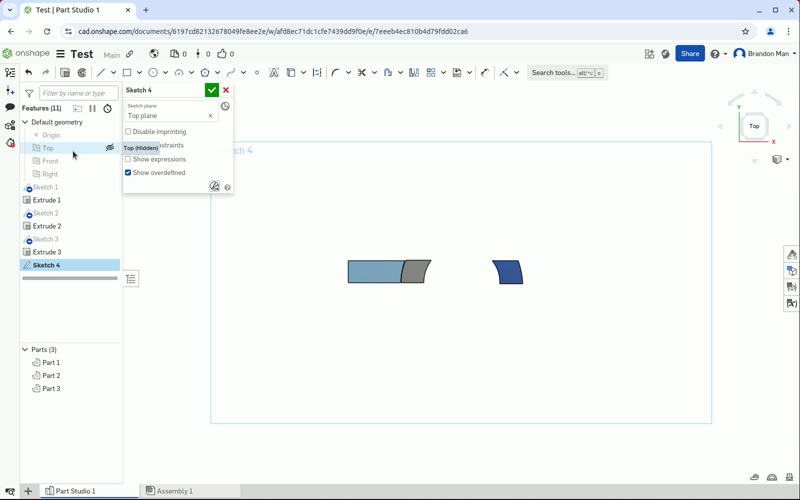
mouse_move(73, 352)
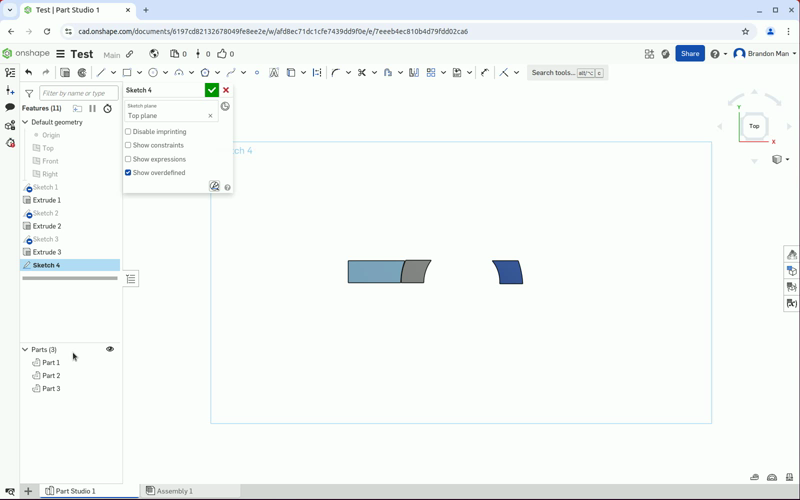
key(y)
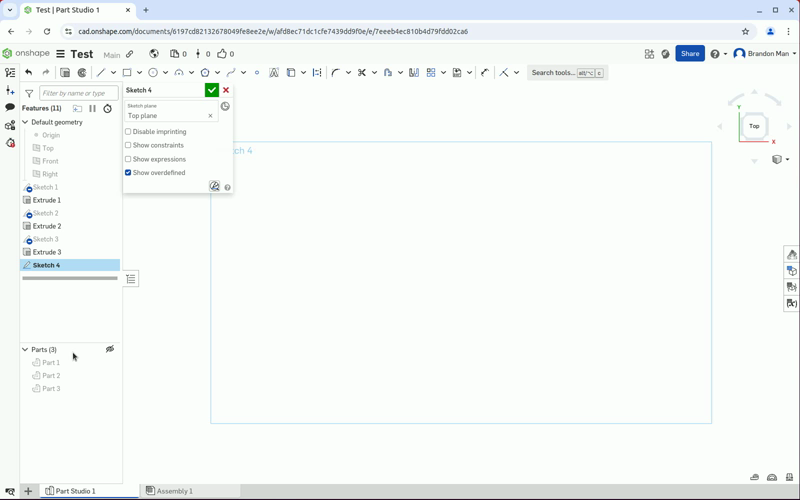
key(a)
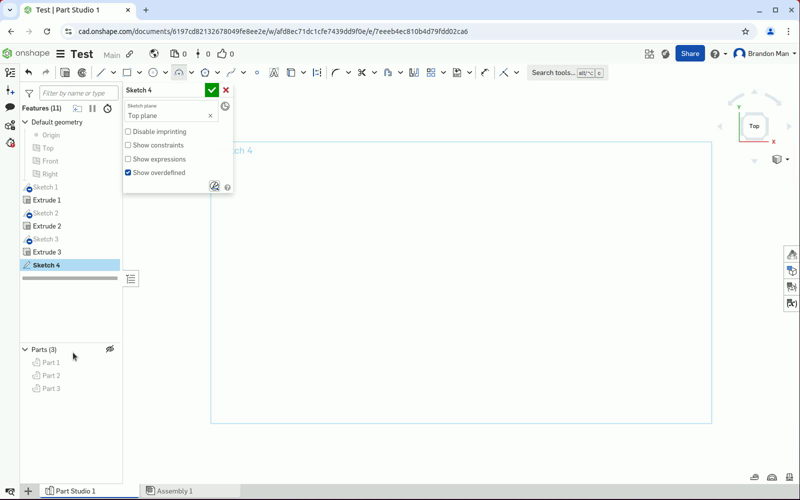
key_down(shift)
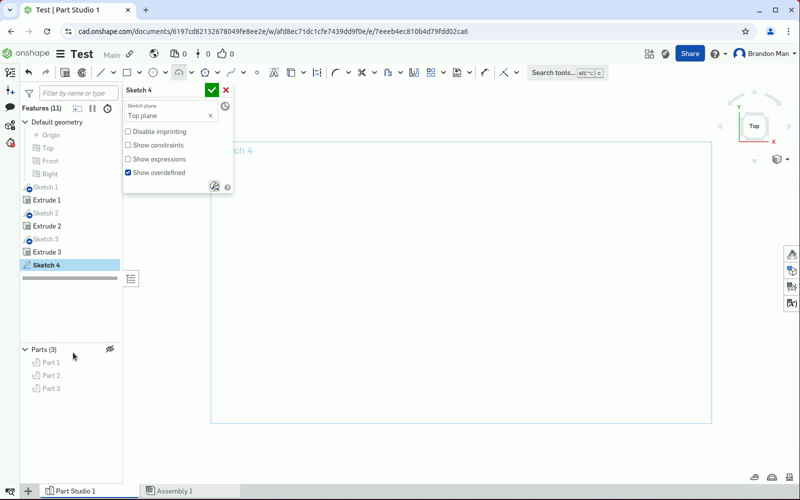
mouse_move(516, 260)
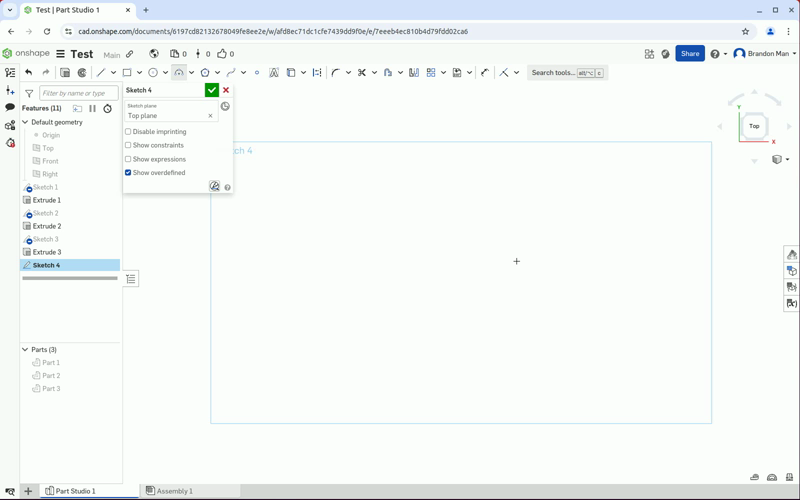
click(516, 260)
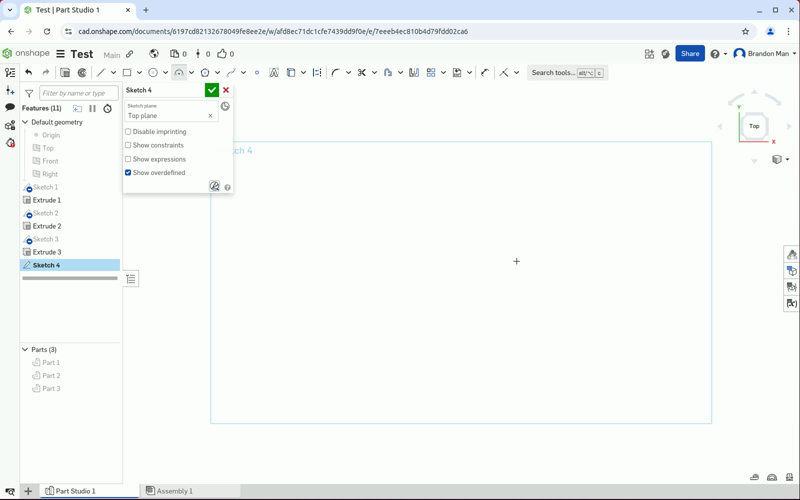
key_up(shift)
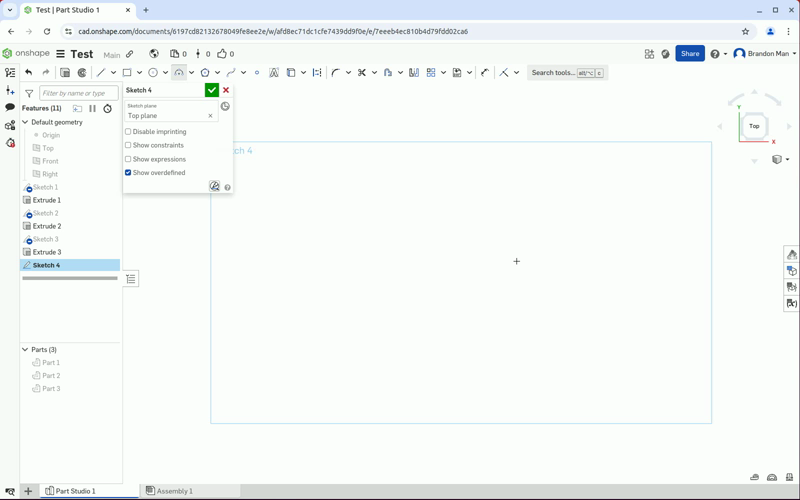
key_down(shift)
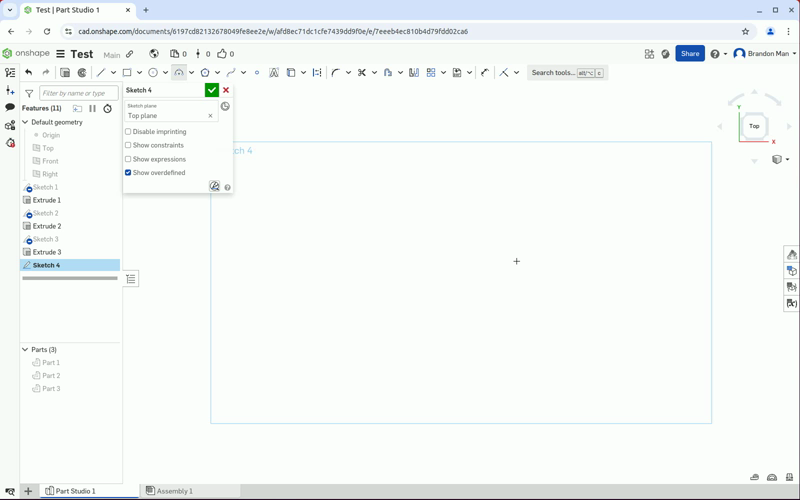
mouse_move(521, 283)
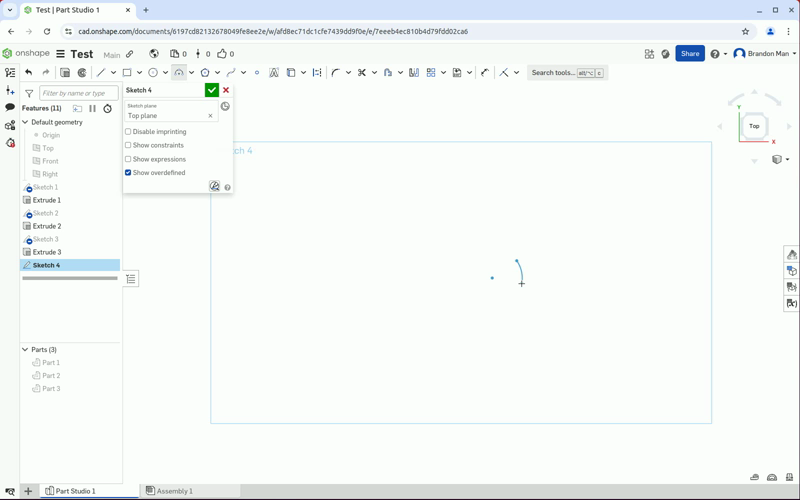
click(521, 283)
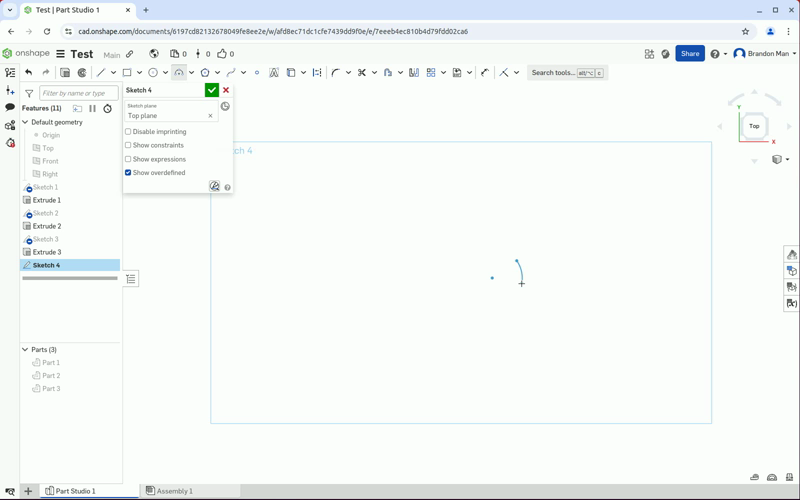
mouse_move(520, 271)
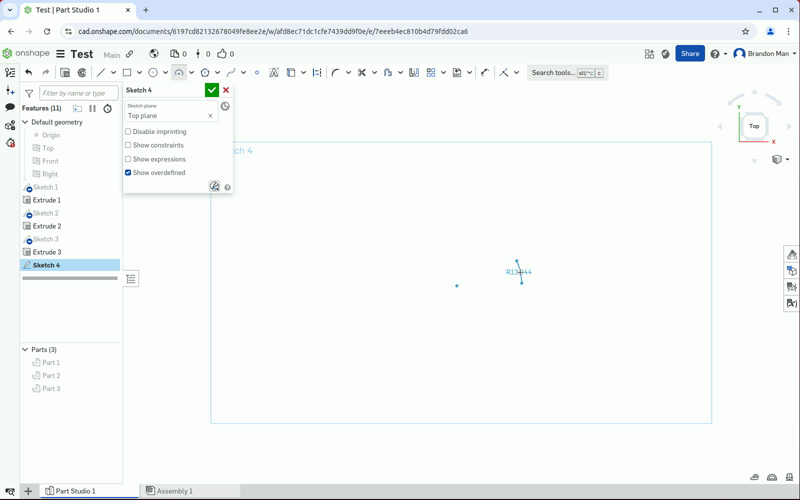
click(520, 271)
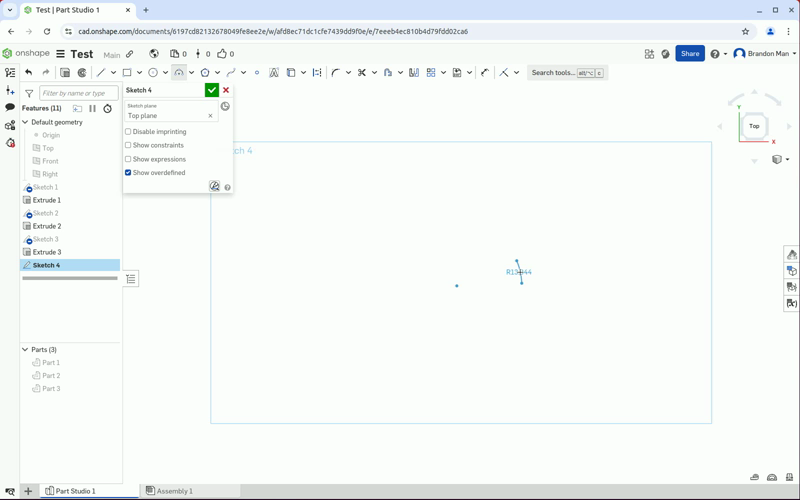
key_up(shift)
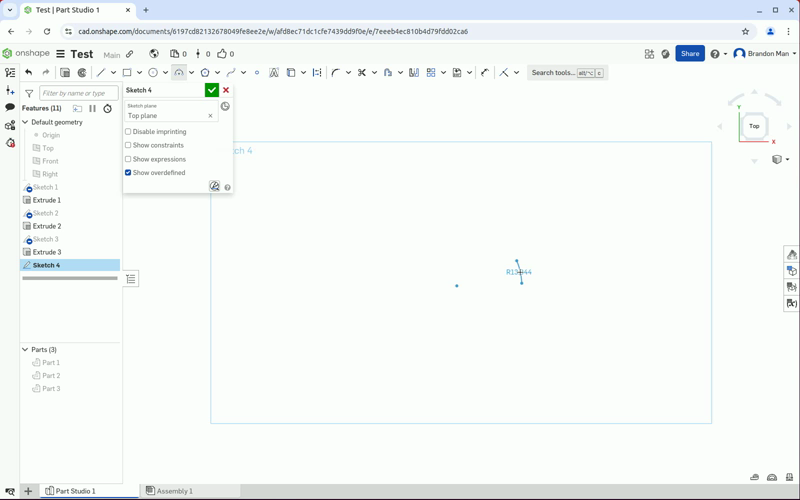
key(esc)
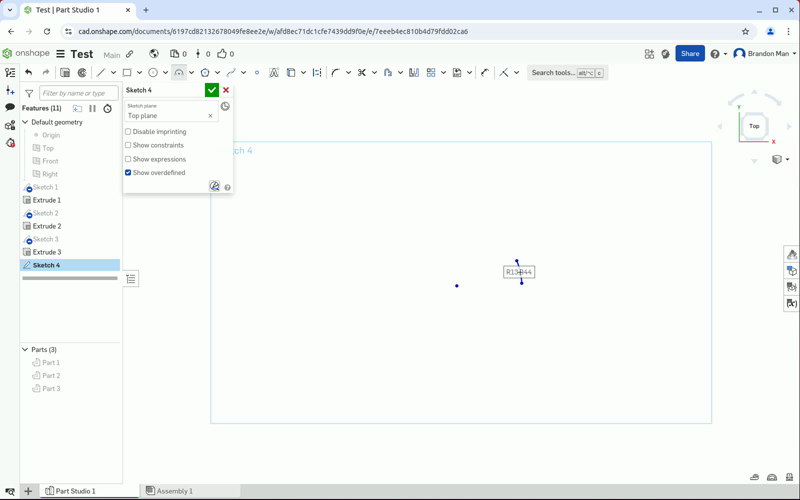
key(l)
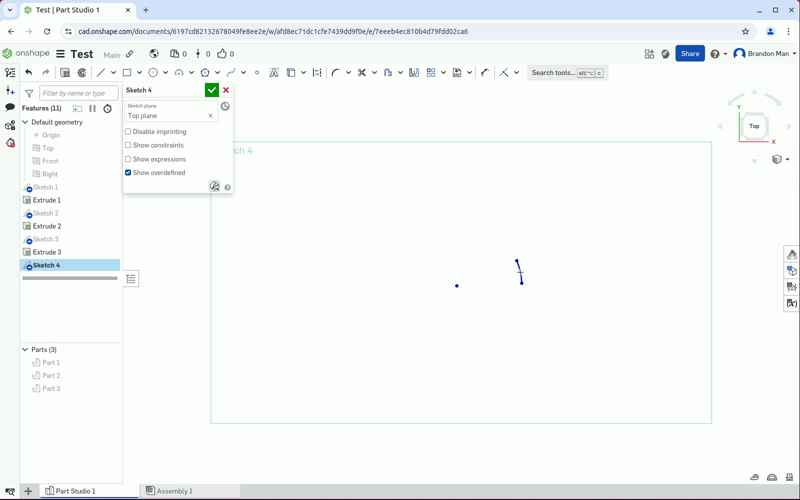
mouse_move(521, 283)
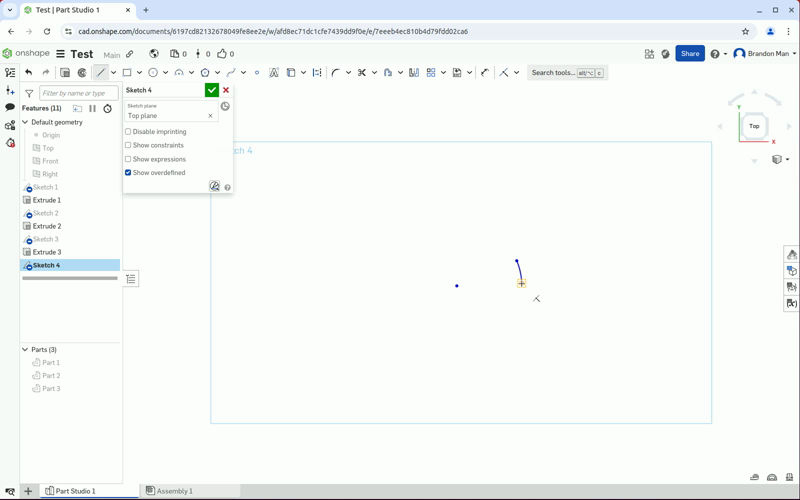
click(521, 283)
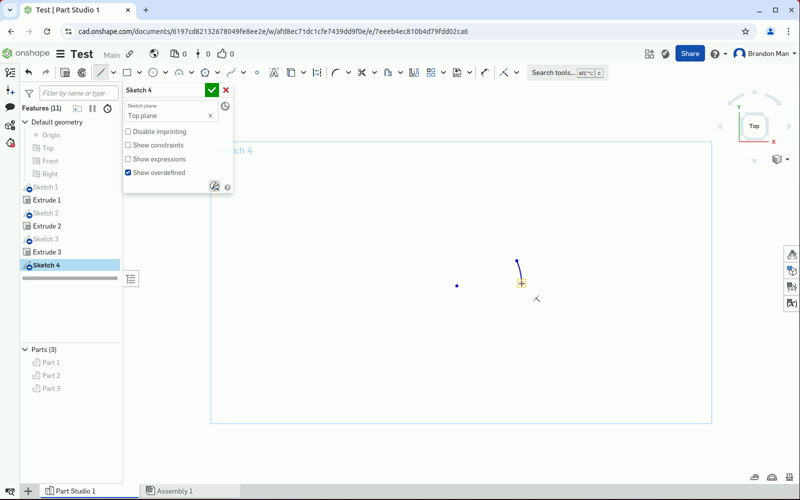
key_down(shift)
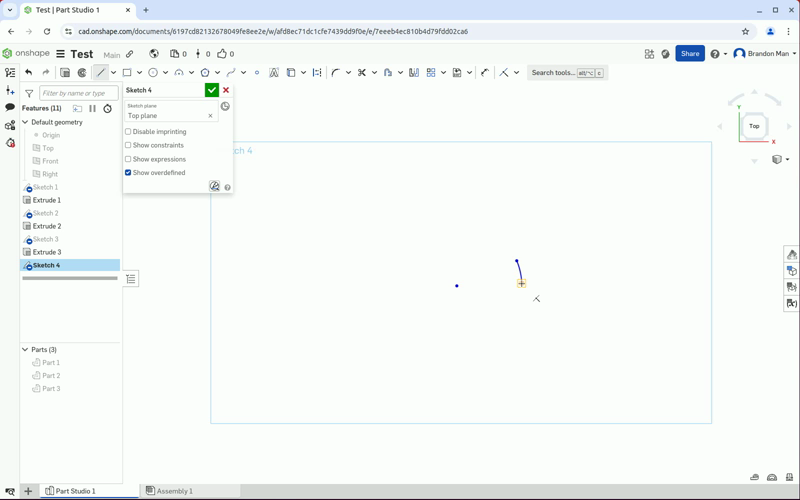
mouse_move(551, 283)
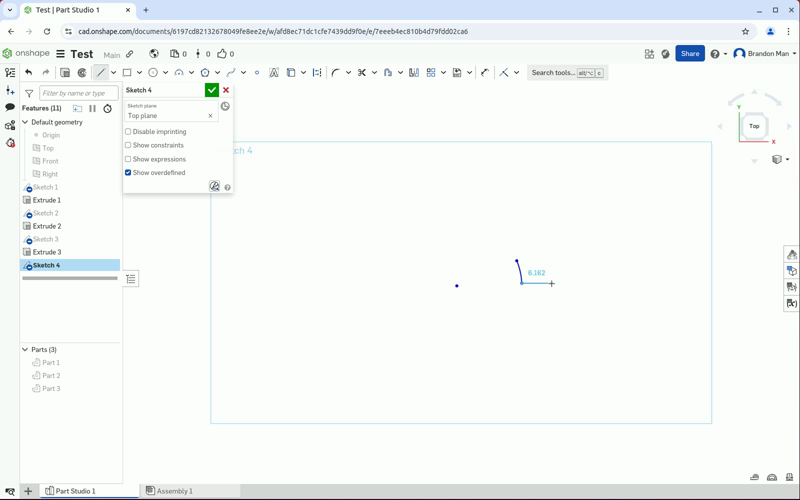
mouse_move(564, 283)
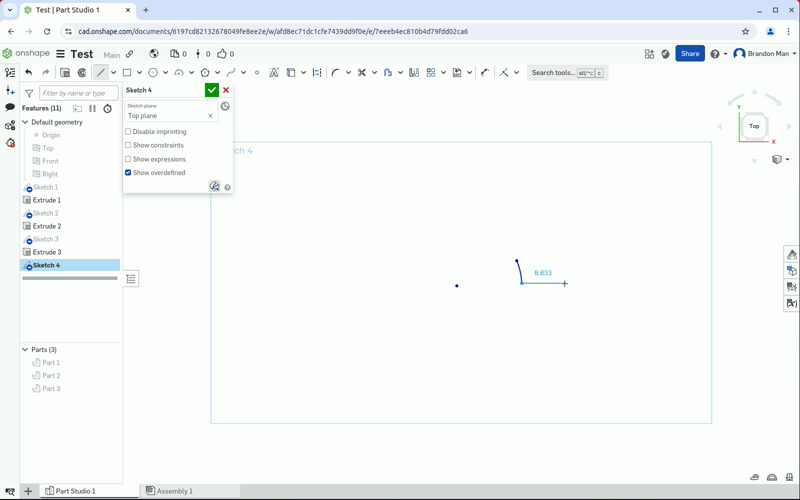
click(564, 283)
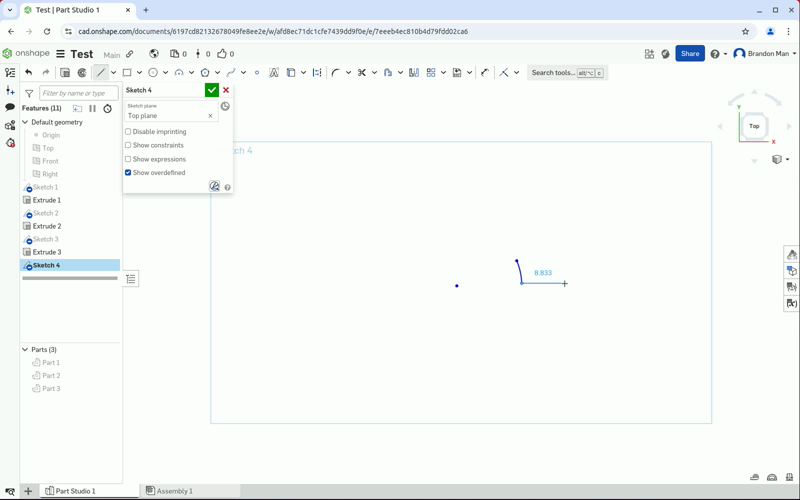
key_up(shift)
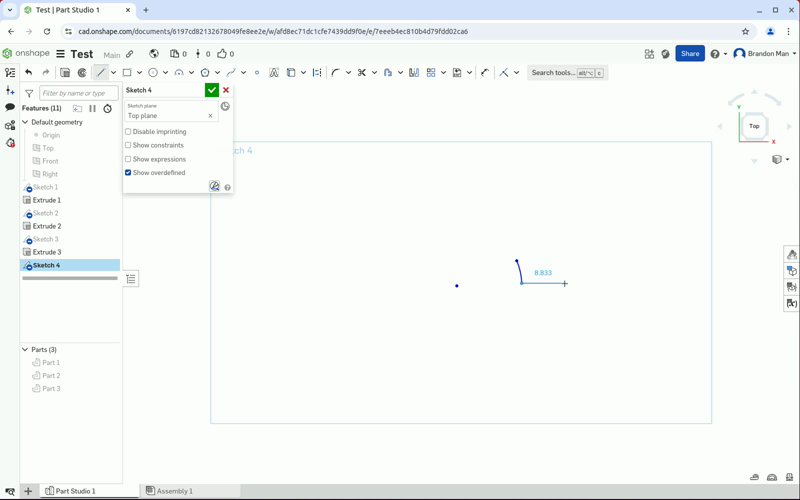
key_down(shift)
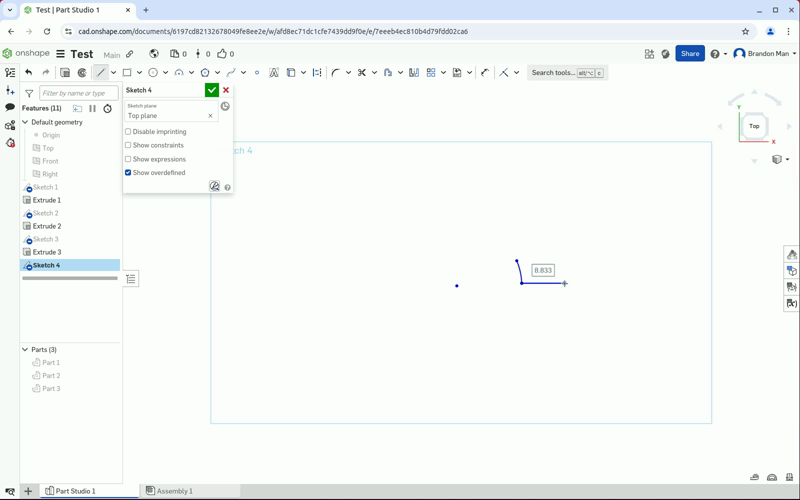
mouse_move(589, 283)
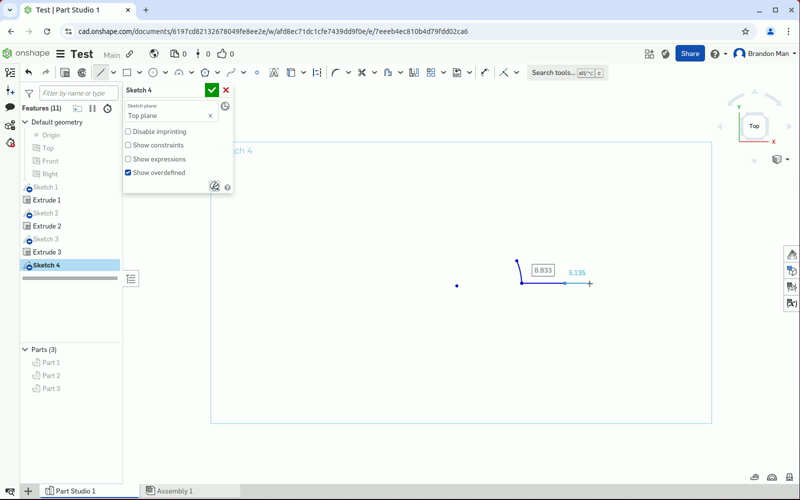
mouse_move(564, 260)
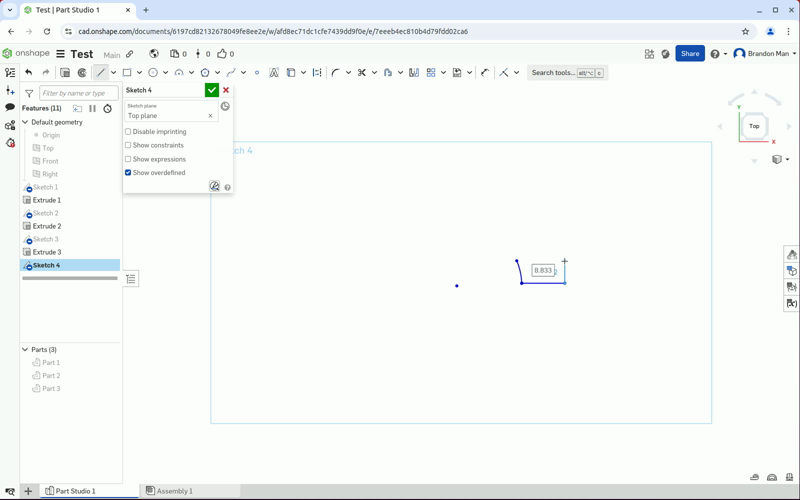
click(564, 260)
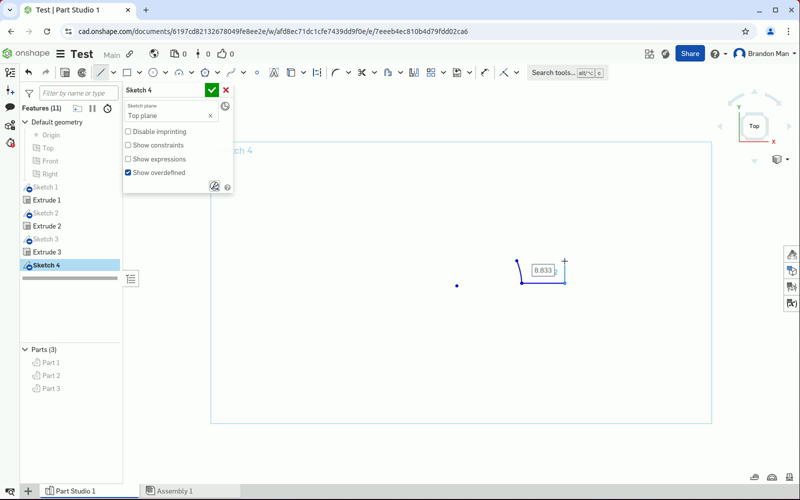
key_up(shift)
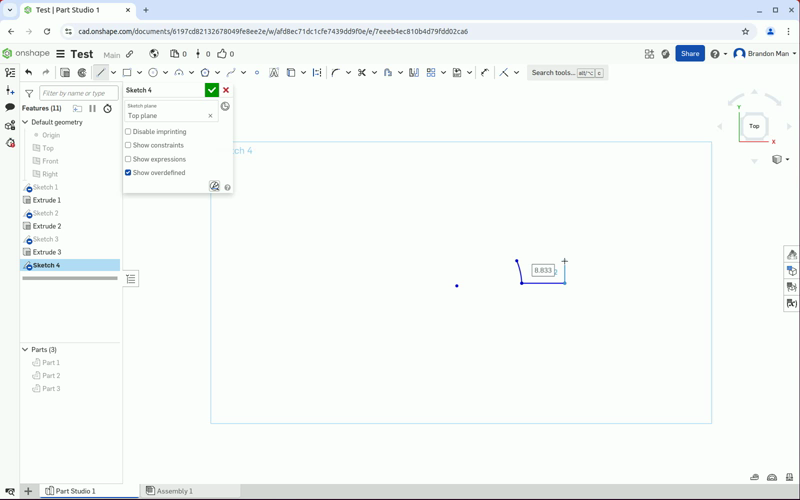
key_down(shift)
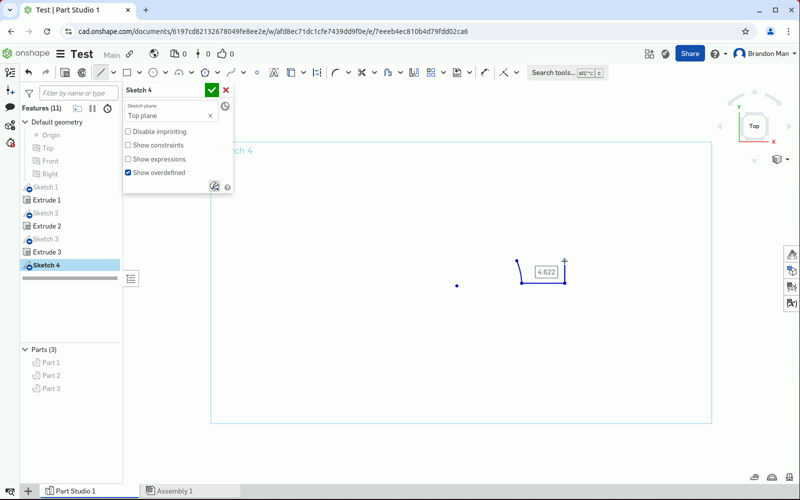
mouse_move(589, 260)
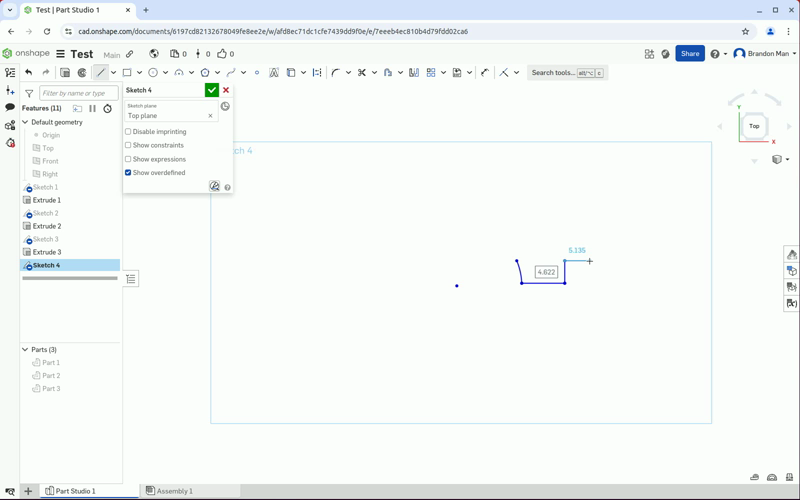
mouse_move(542, 260)
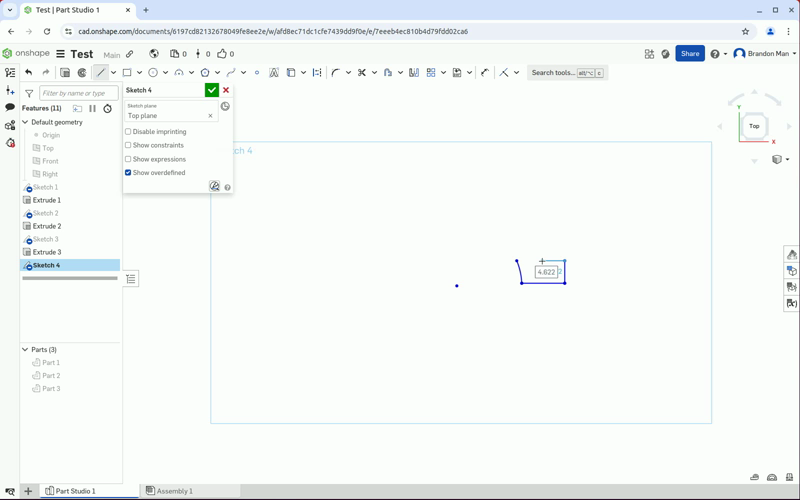
click(542, 260)
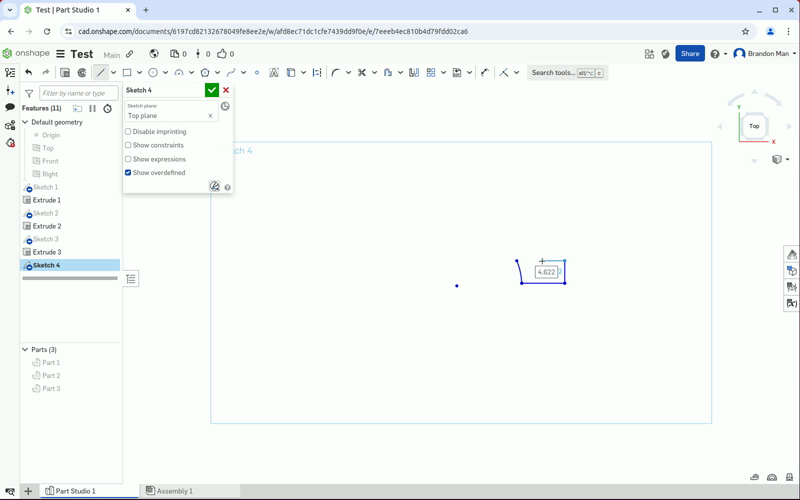
key_up(shift)
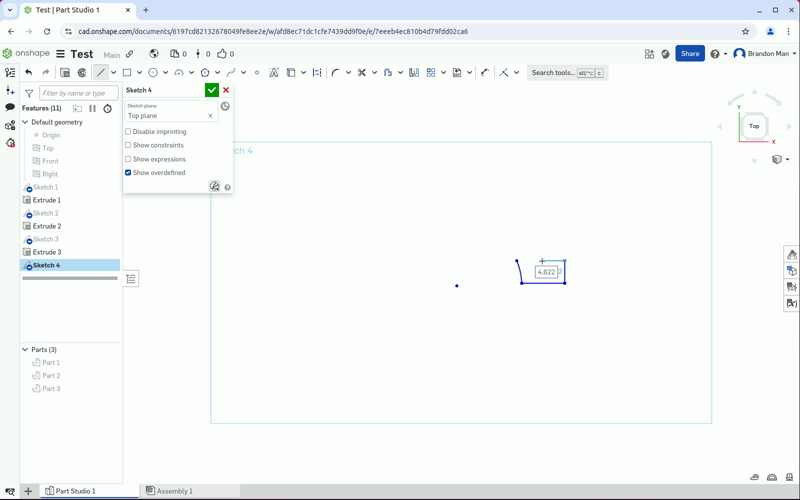
mouse_move(572, 260)
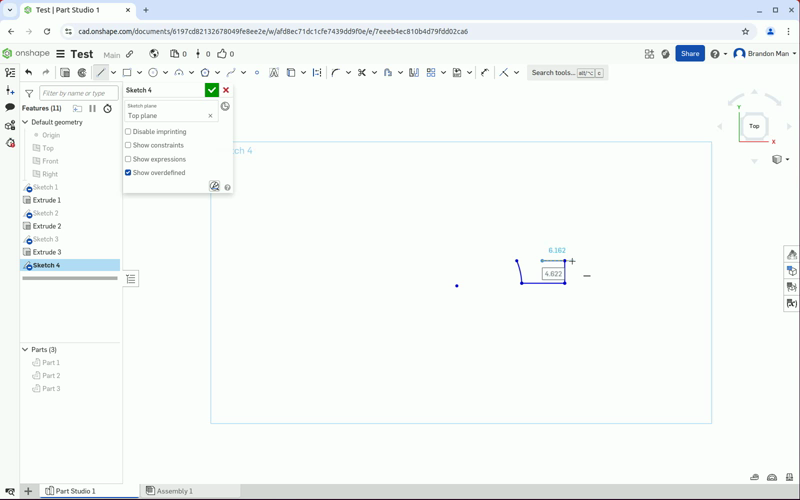
key_down(shift)
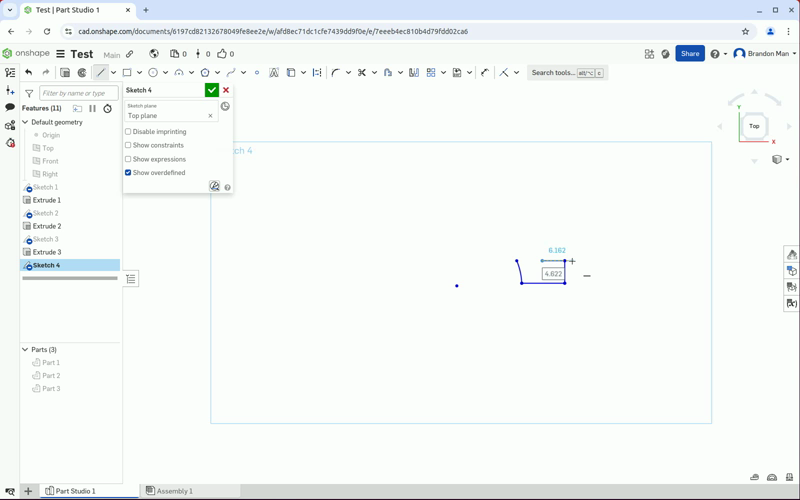
mouse_move(516, 260)
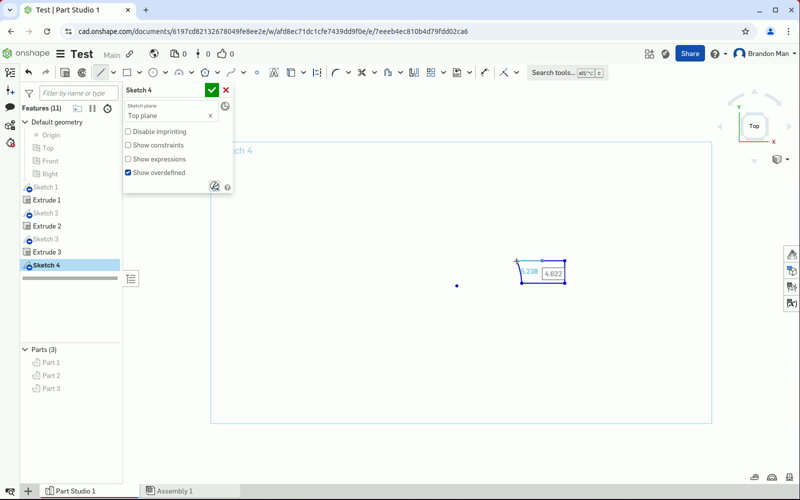
key_up(shift)
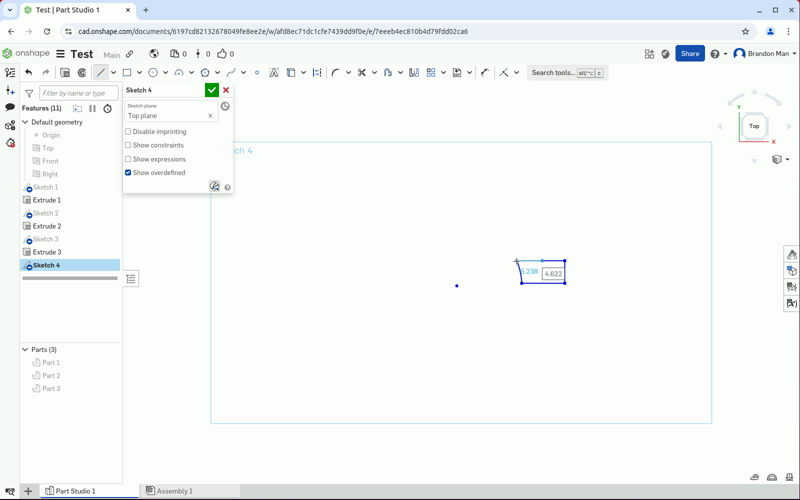
click(516, 260)
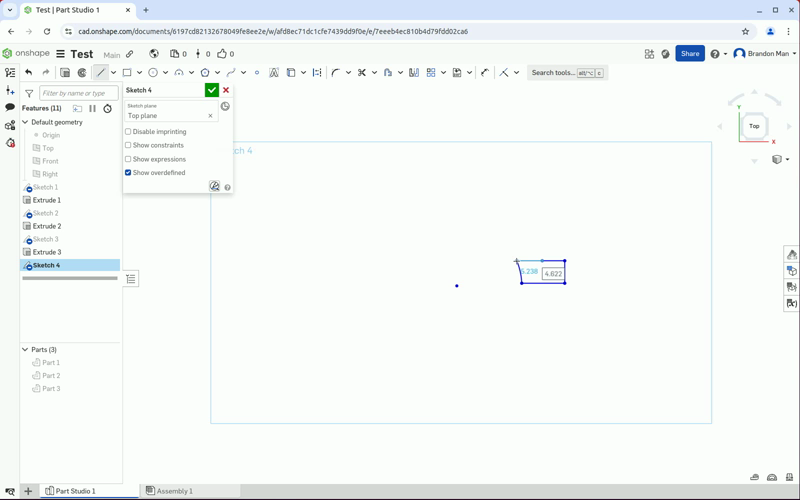
key(esc)
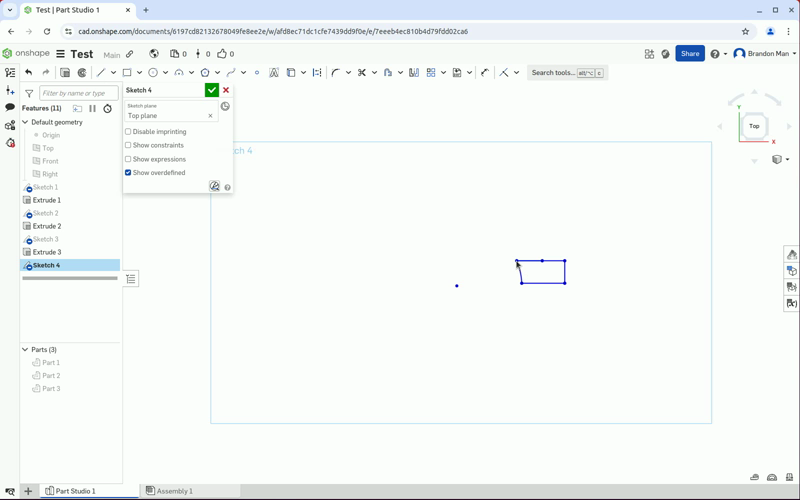
mouse_move(537, 280)
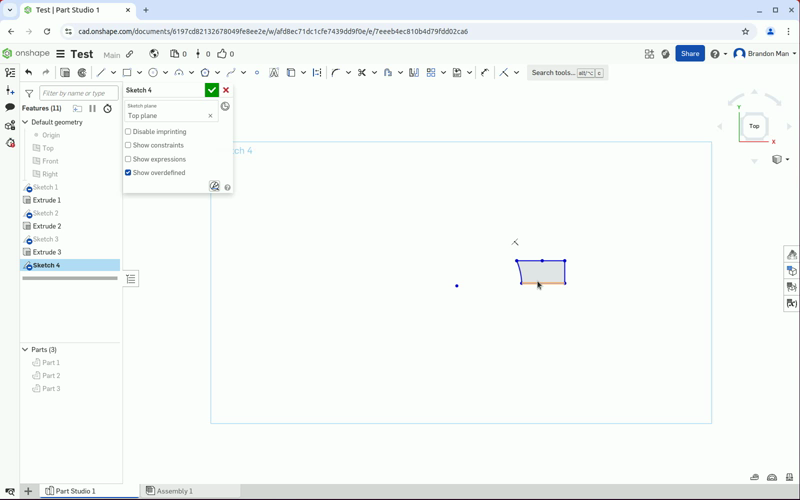
scroll(6)
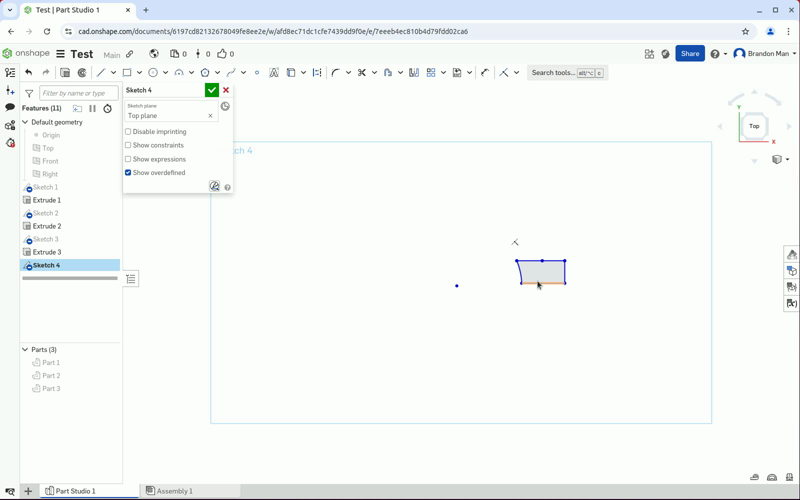
scroll(6)
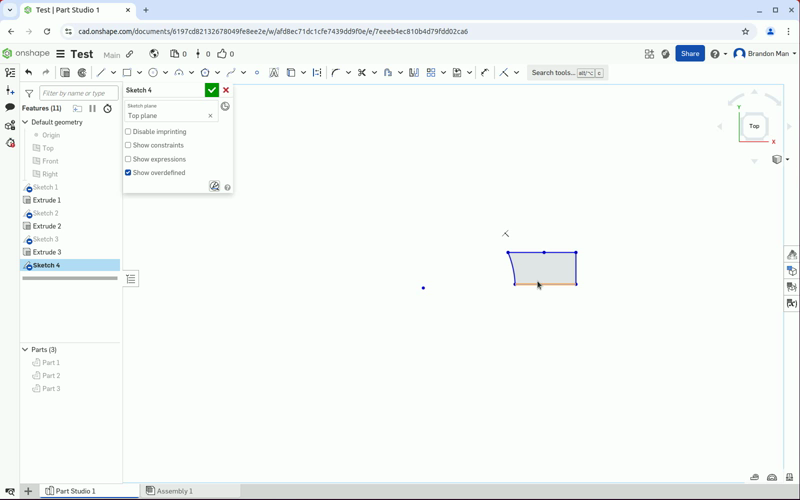
scroll(6)
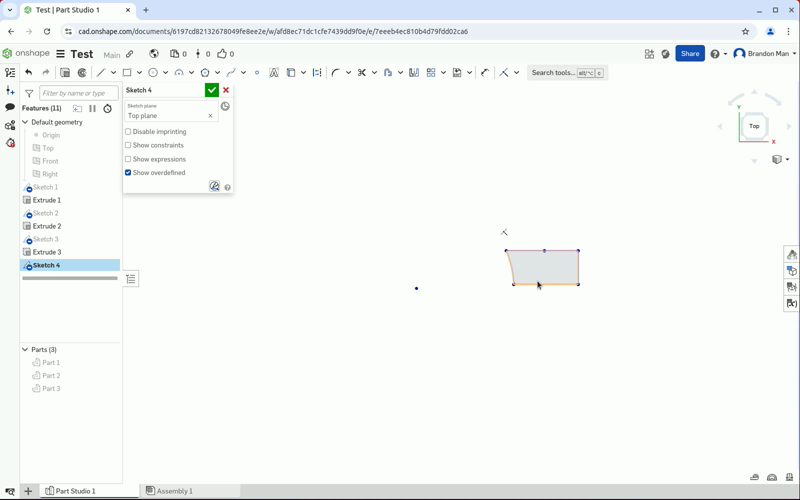
scroll(6)
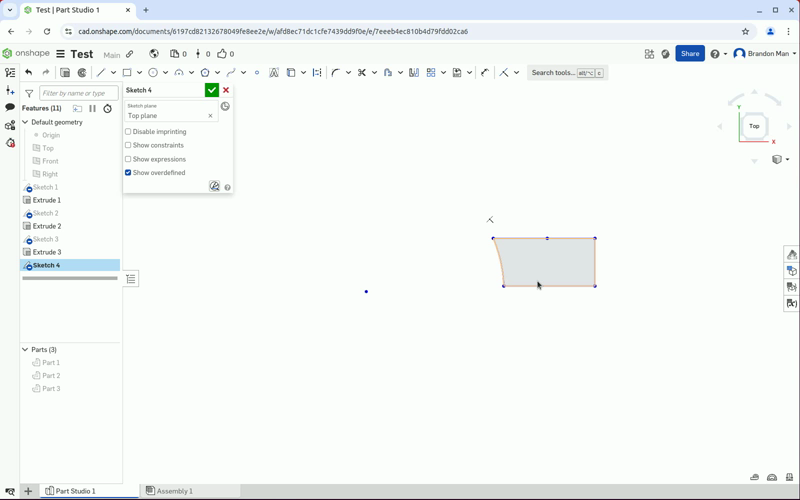
scroll(6)
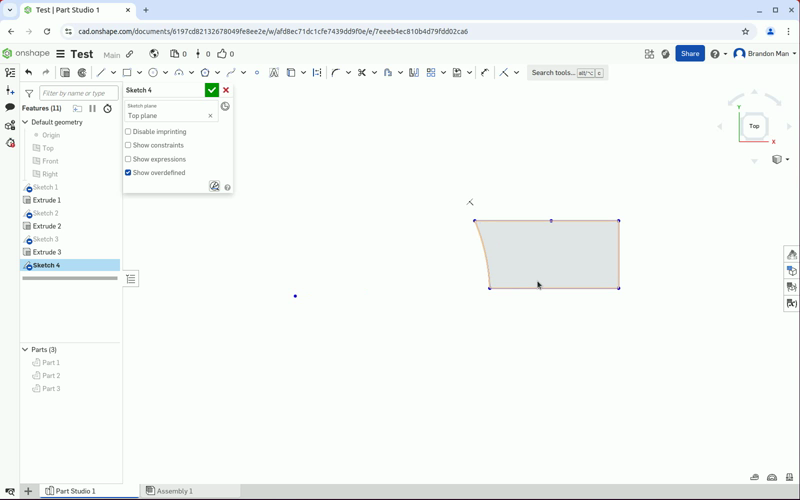
scroll(6)
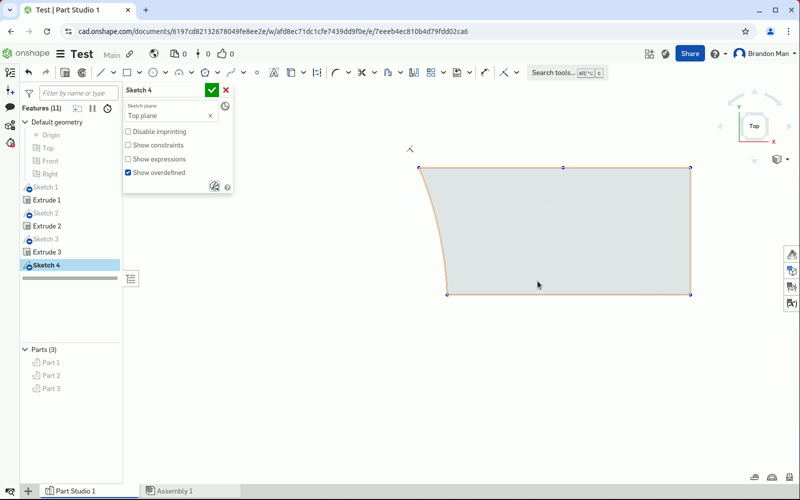
scroll(6)
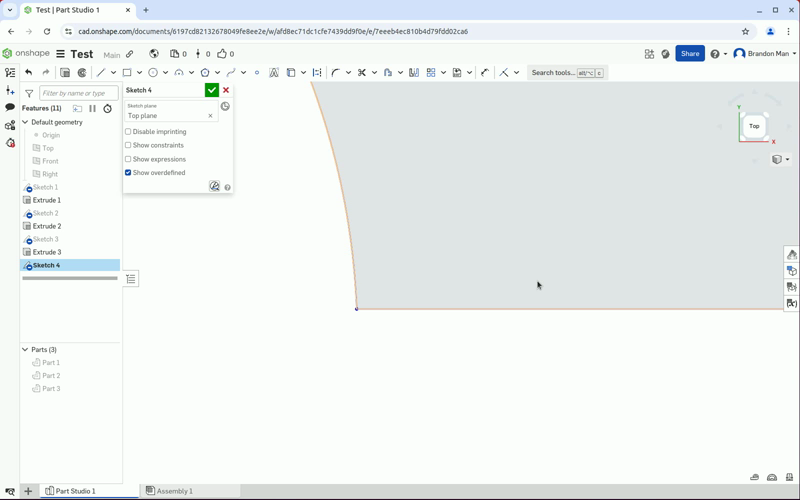
click(537, 280)
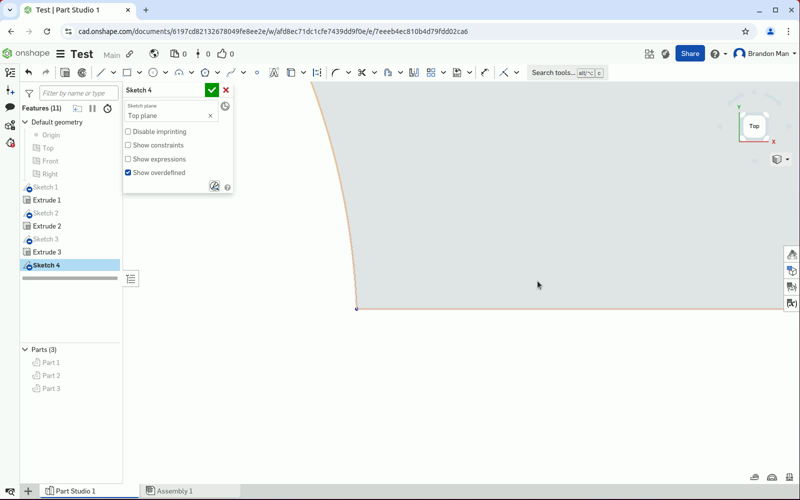
scroll(-6)
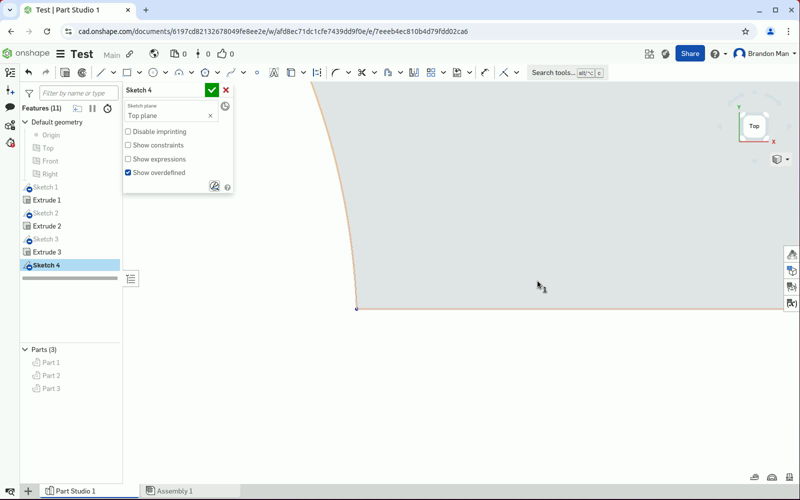
scroll(-6)
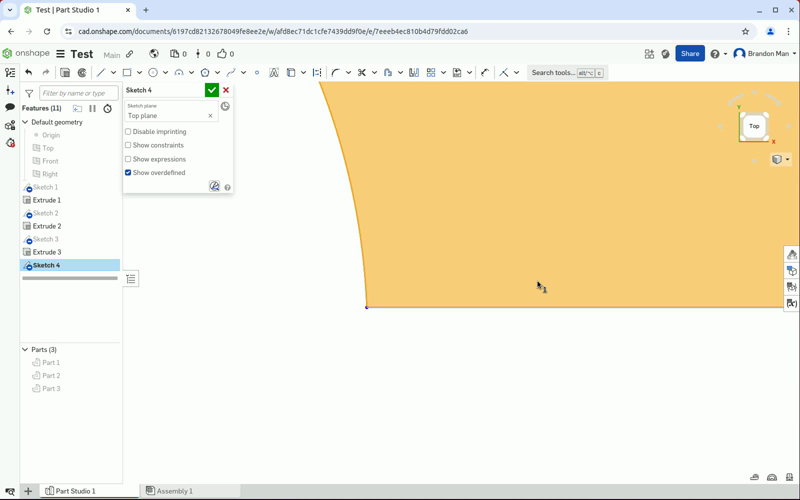
scroll(-6)
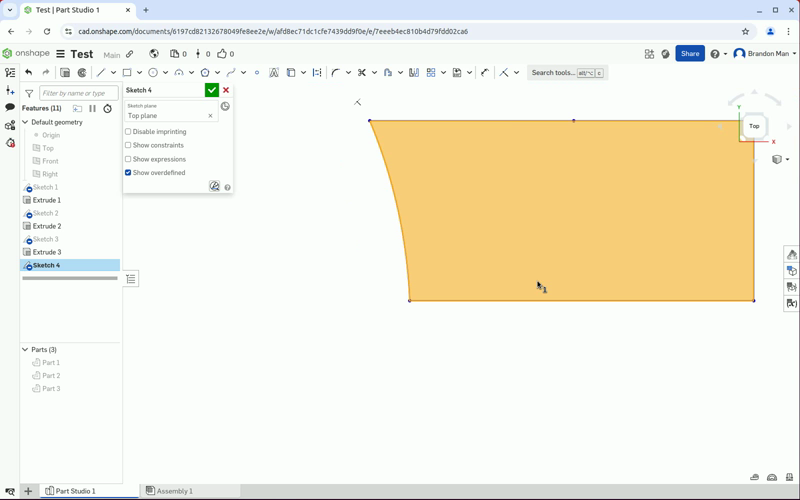
scroll(-6)
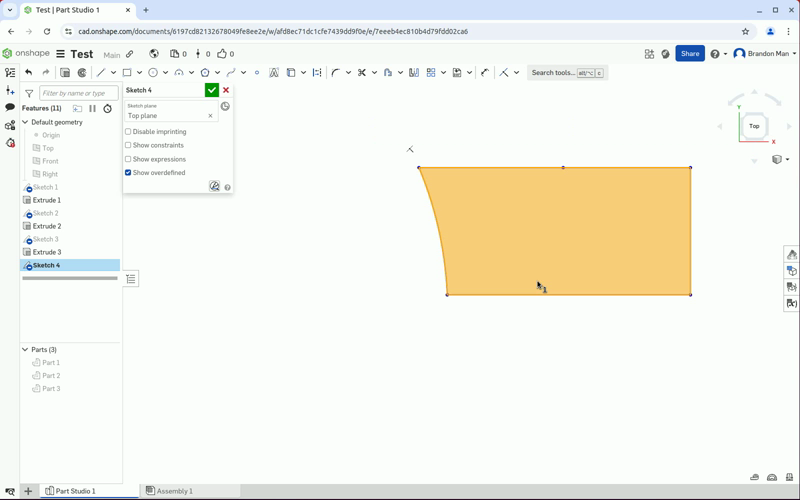
scroll(-6)
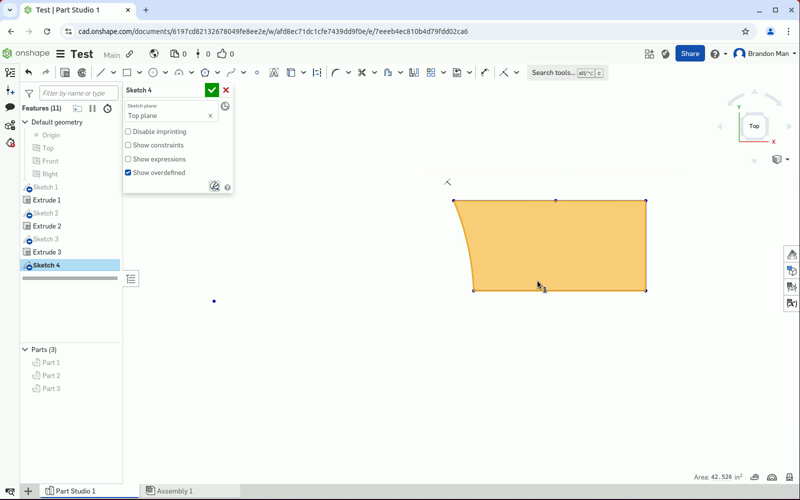
scroll(-6)
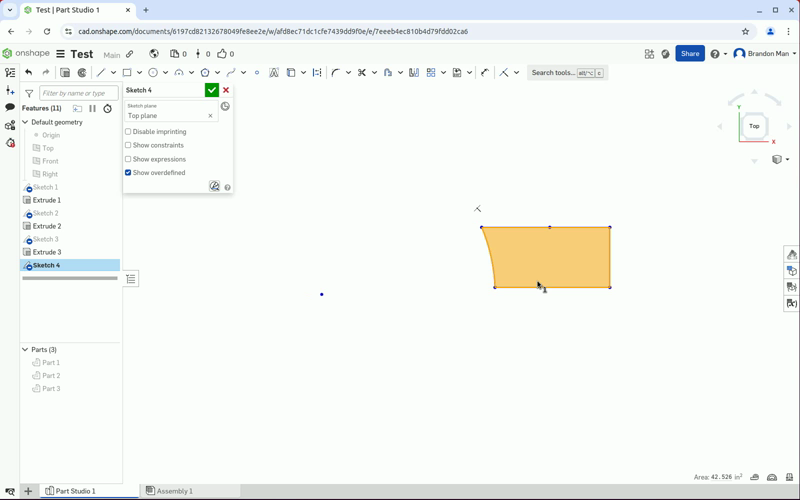
scroll(-6)
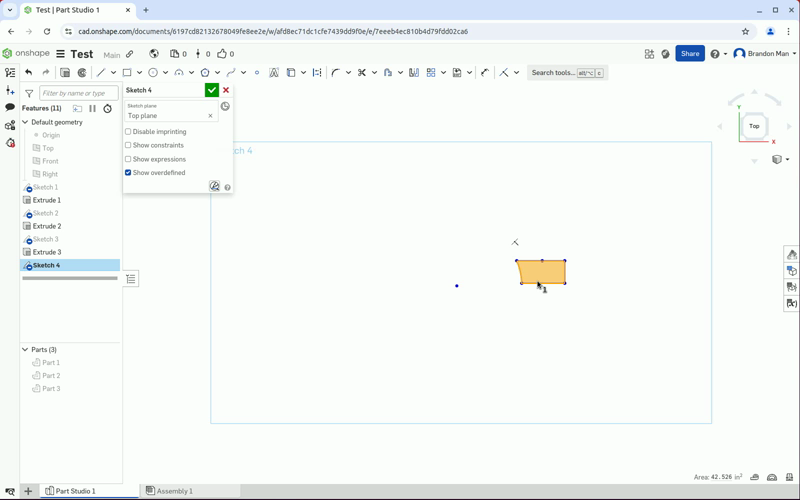
mouse_move(73, 352)
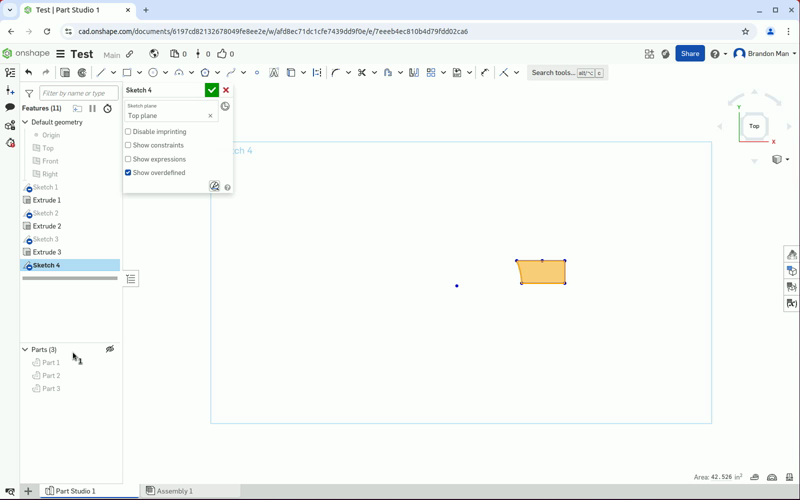
key(shift+y)
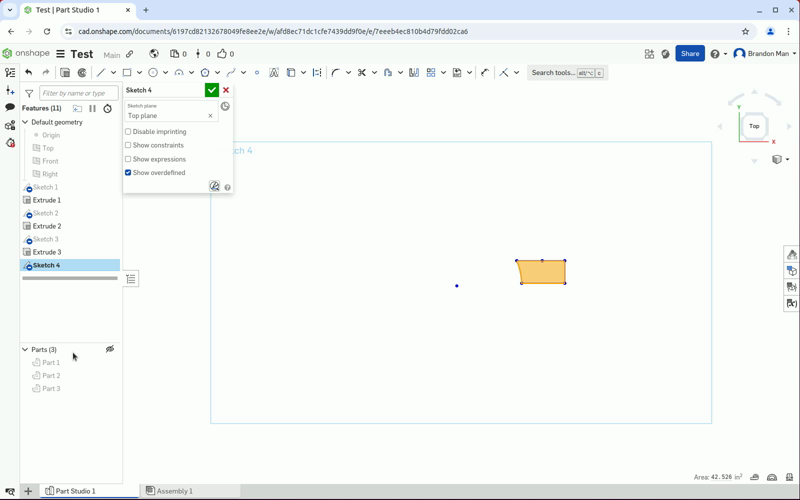
key(shift+e)
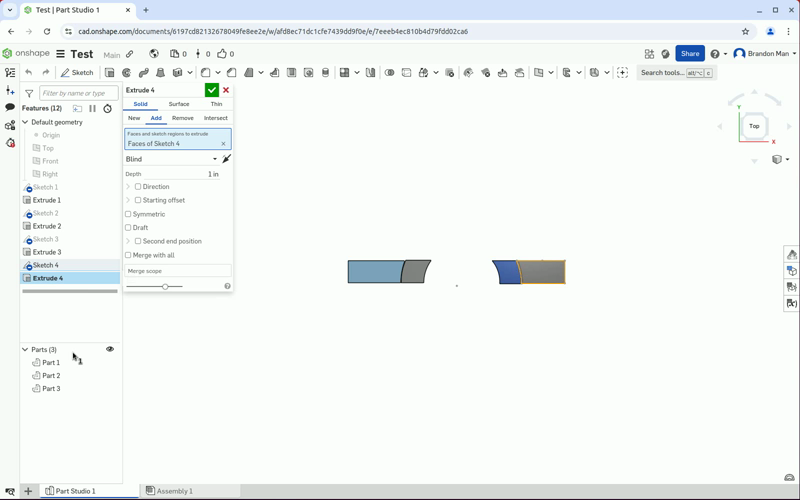
mouse_move(143, 106)
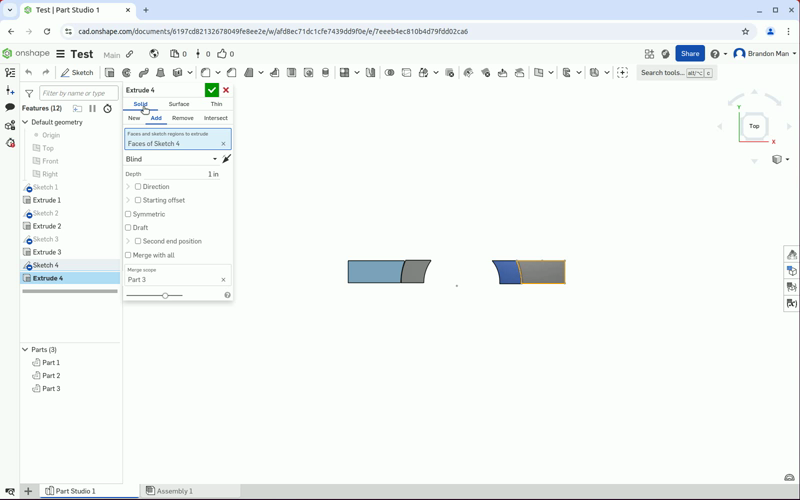
click(143, 106)
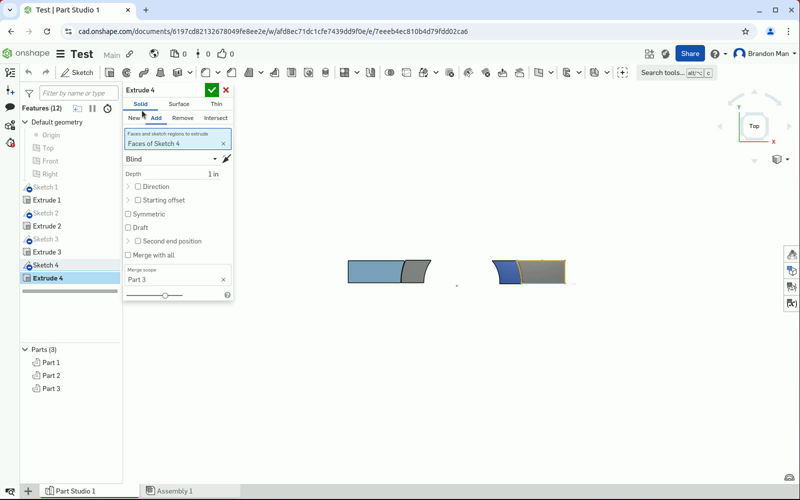
mouse_move(137, 120)
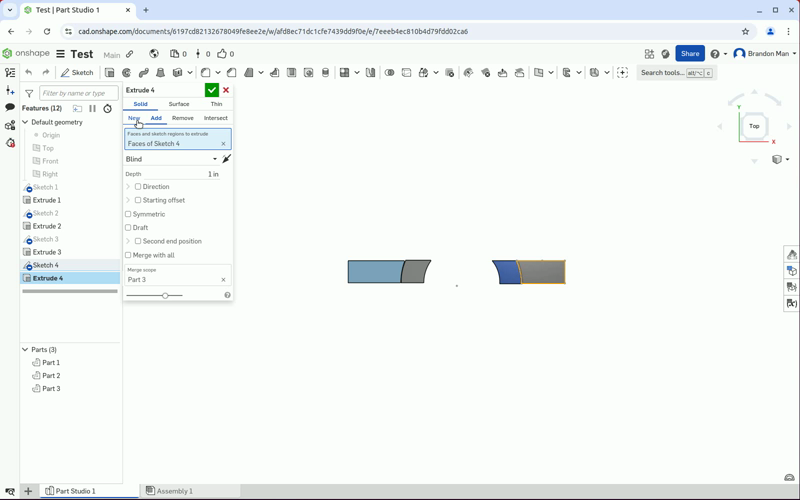
click(137, 120)
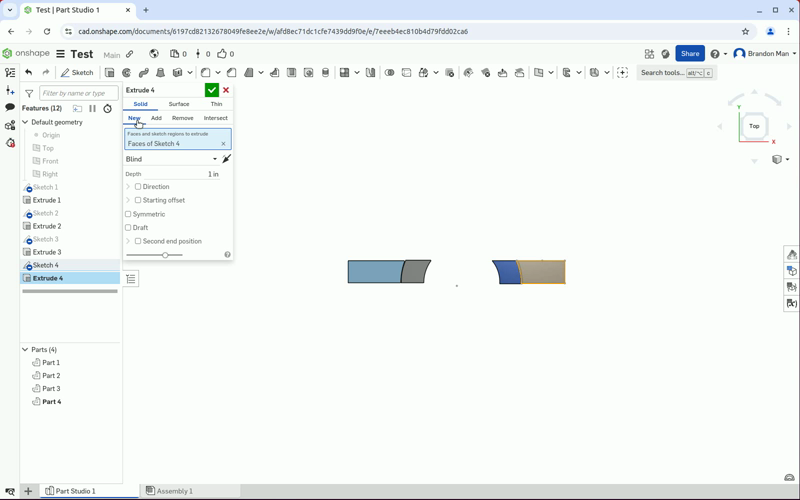
key(tab, 4)
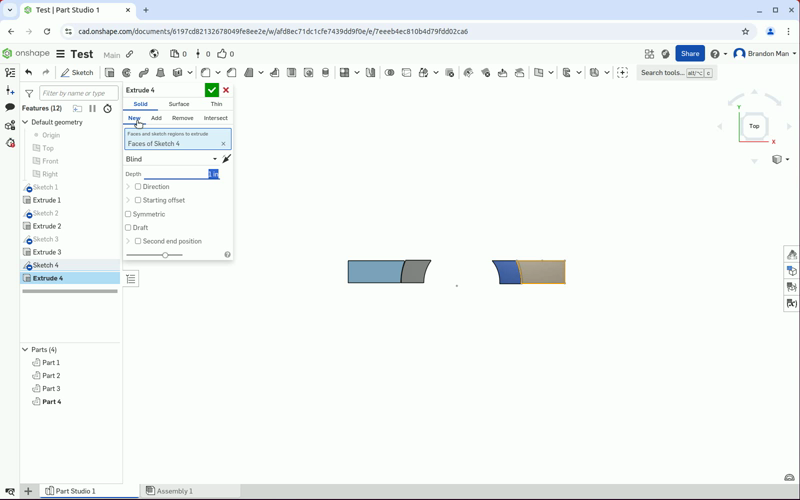
text(-2.889)
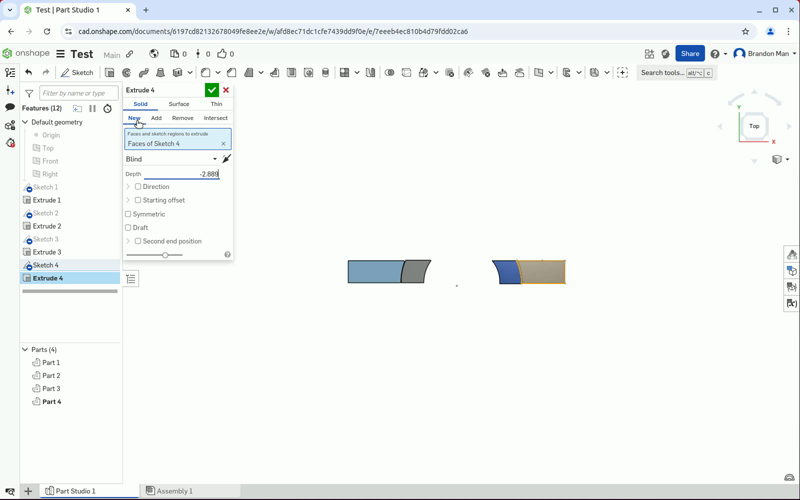
key(enter)
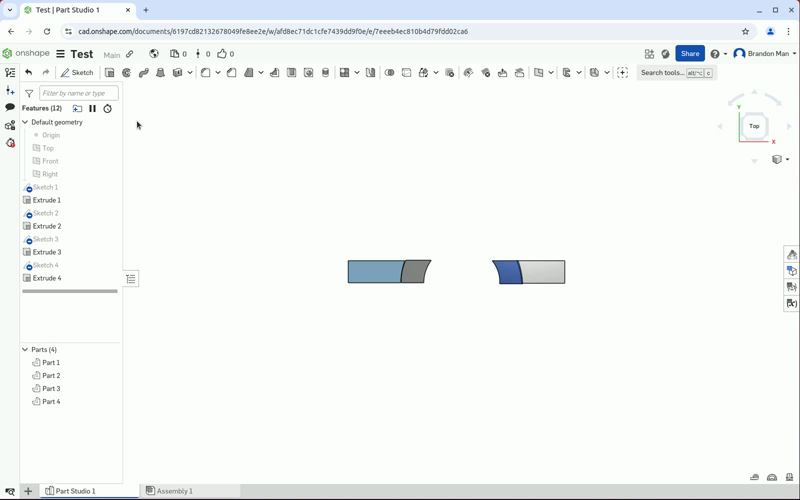
key(shift+h)
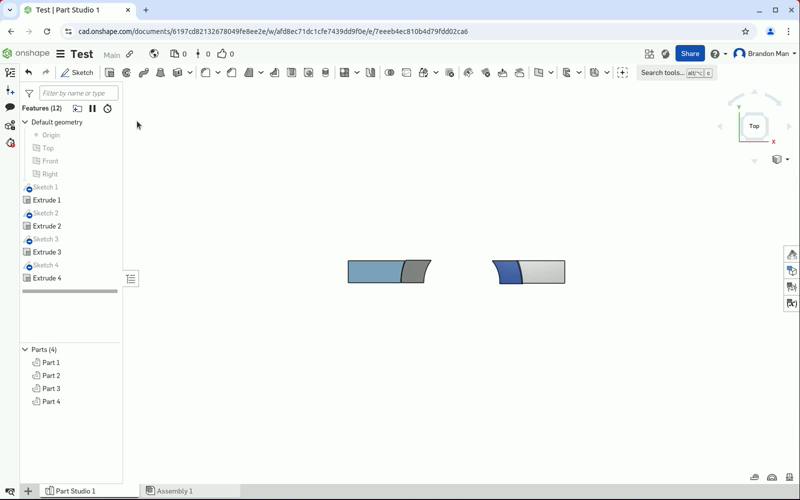
key(shift+h)
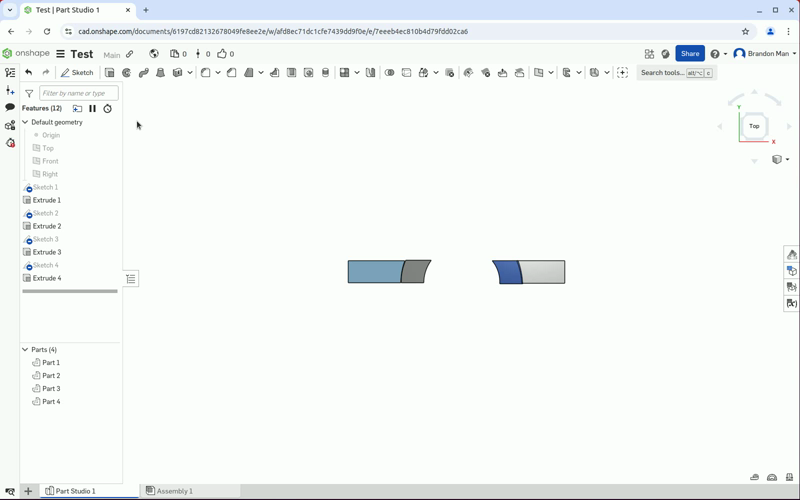
mouse_move(73, 189)
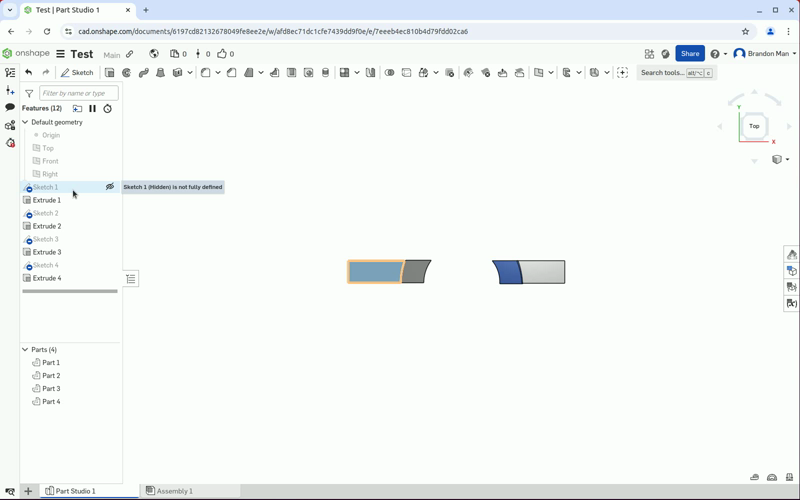
click(73, 189)
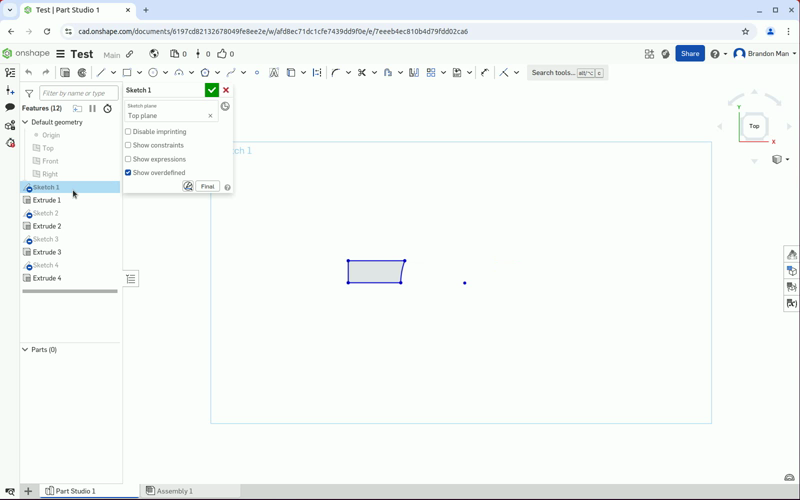
mouse_move(229, 92)
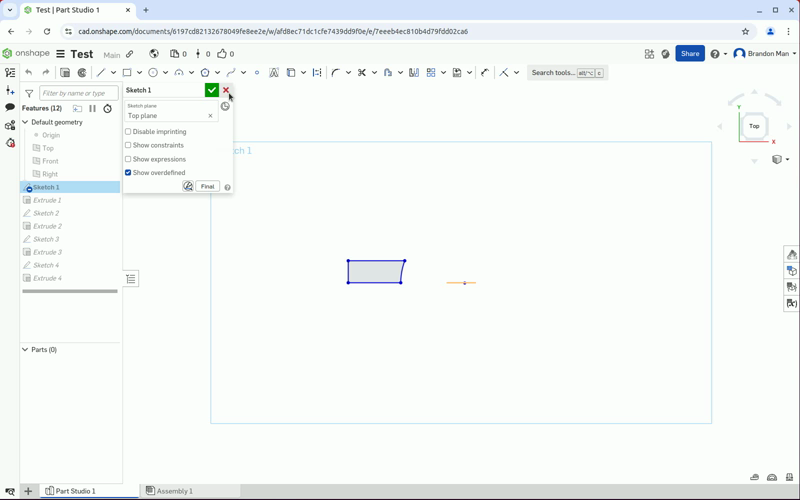
click(229, 92)
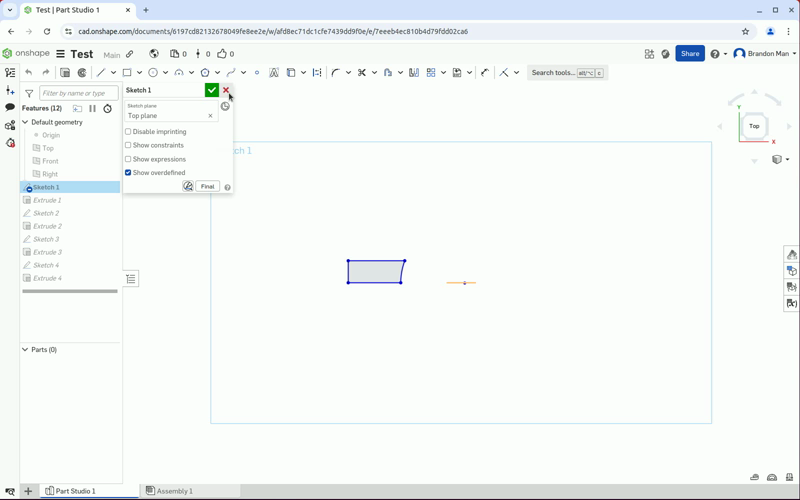
key(shift+s)
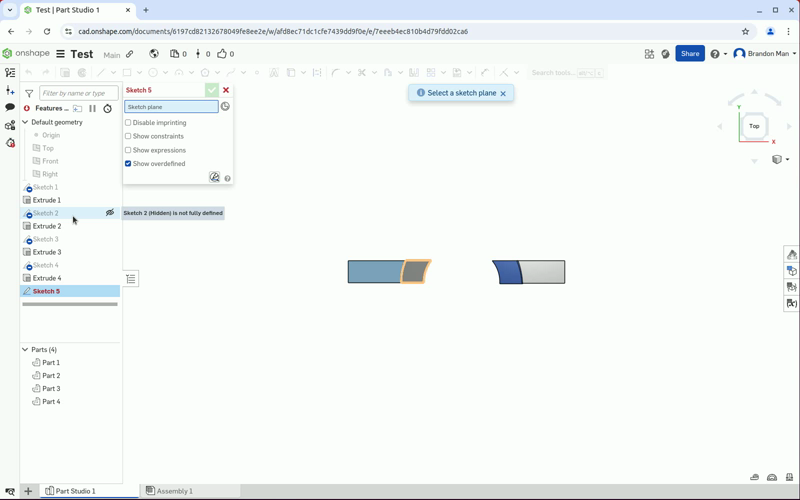
scroll(3)
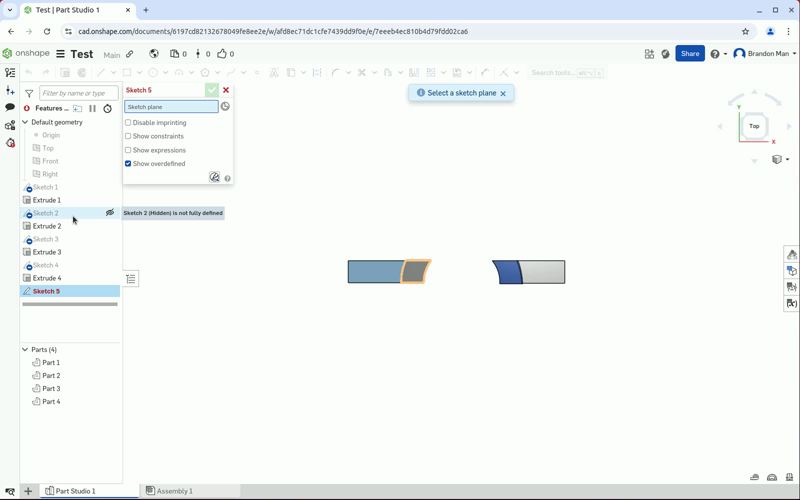
mouse_move(73, 150)
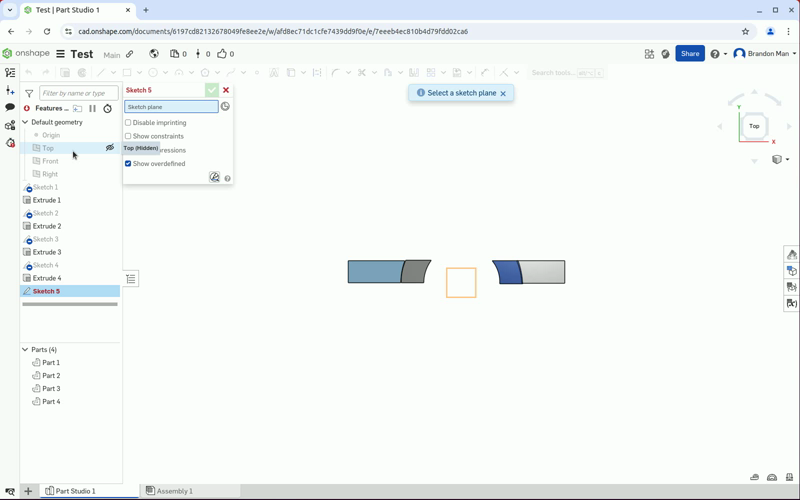
click(73, 150)
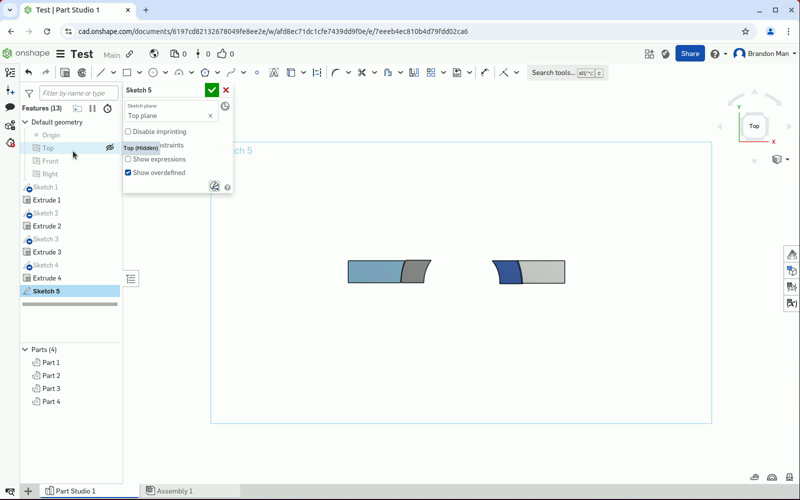
mouse_move(73, 352)
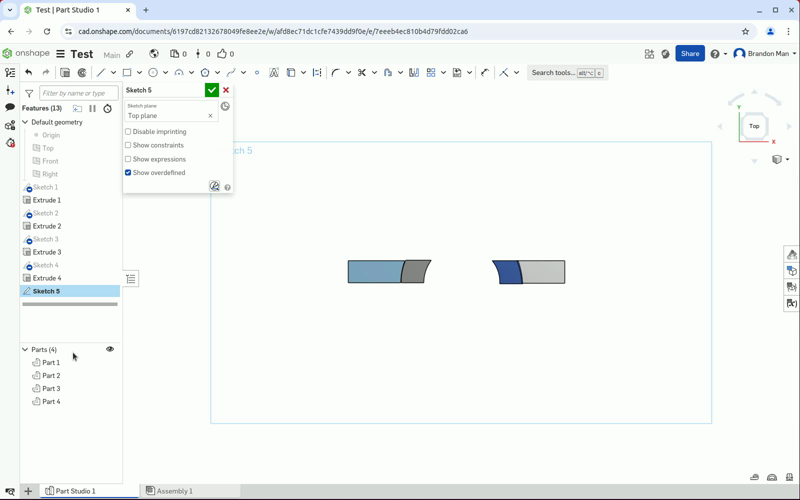
key(y)
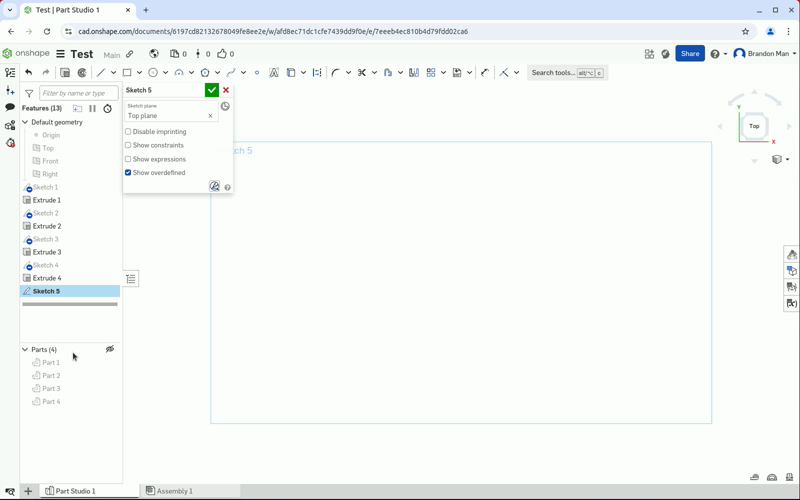
key(l)
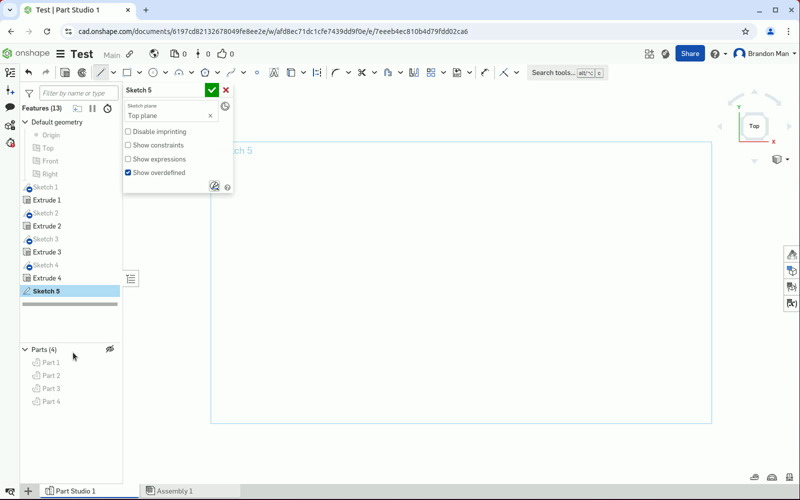
key_down(shift)
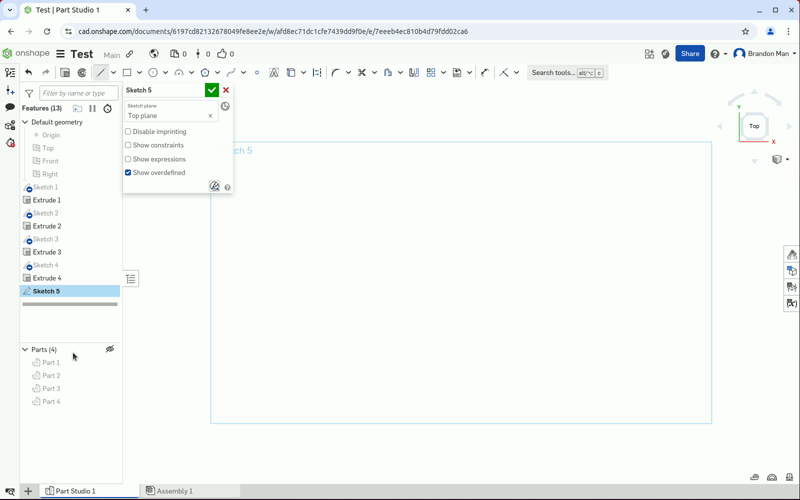
mouse_move(541, 260)
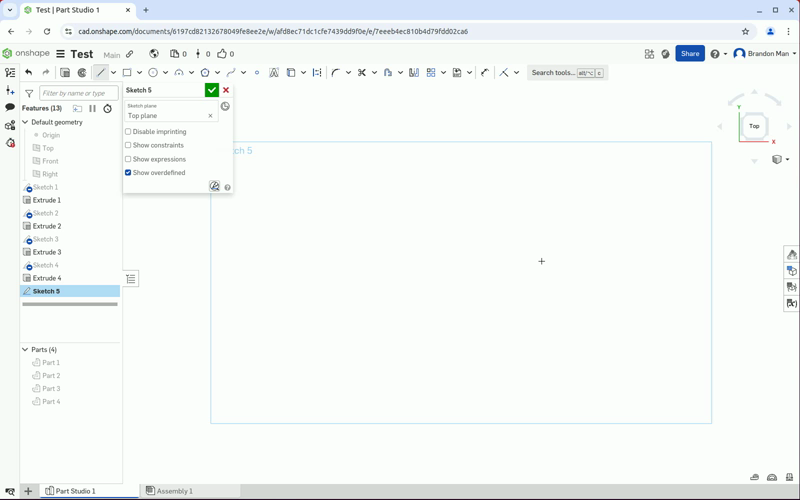
click(541, 260)
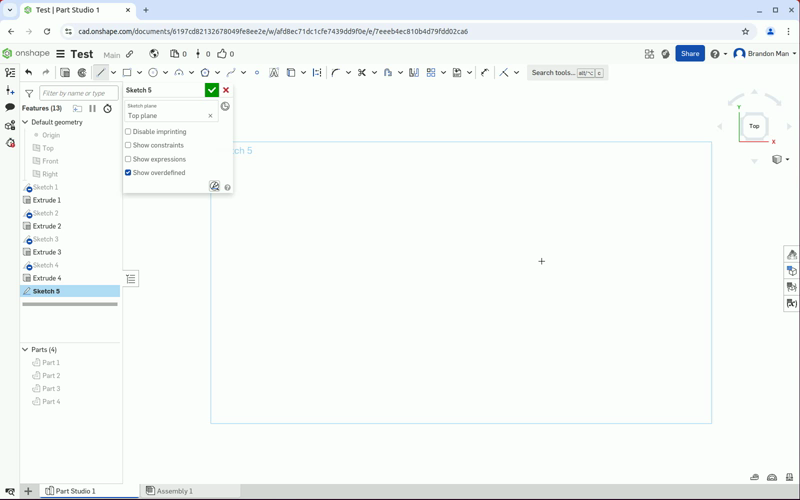
key_up(shift)
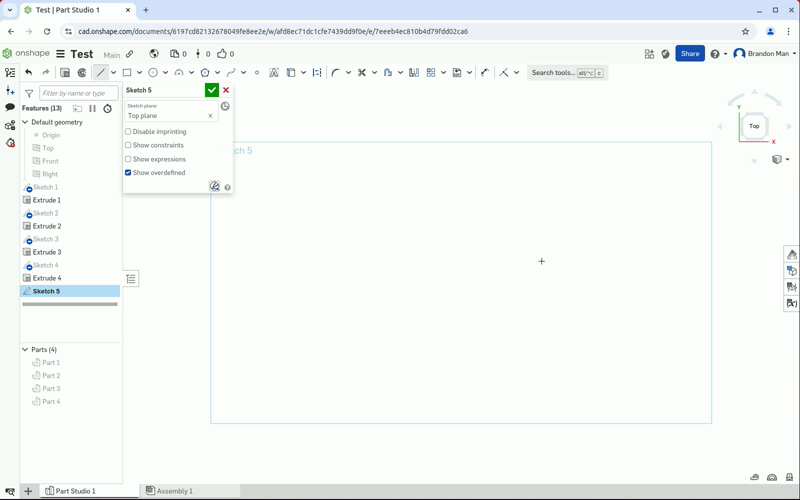
key_down(shift)
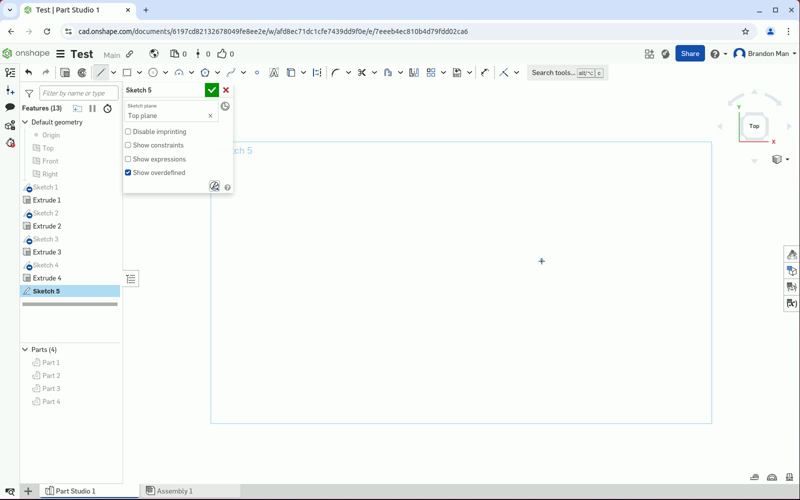
mouse_move(571, 260)
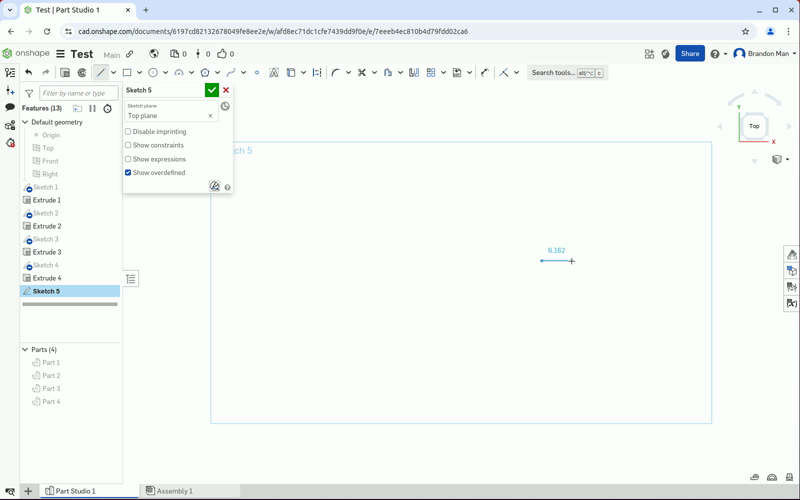
mouse_move(563, 260)
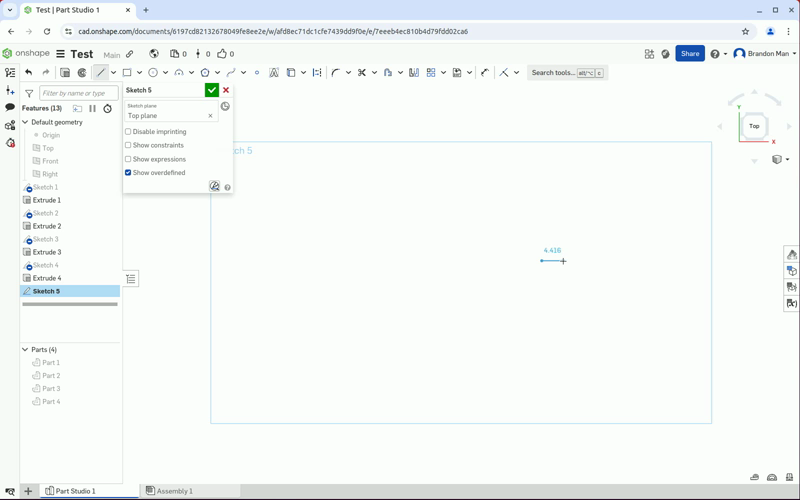
click(563, 260)
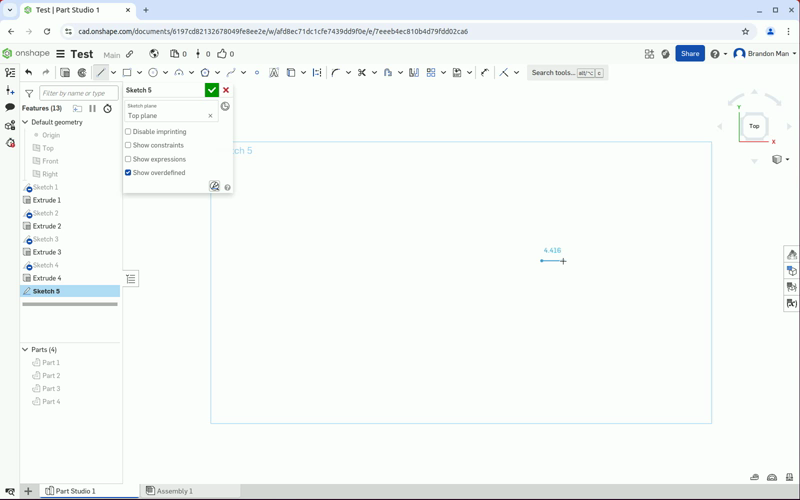
key_up(shift)
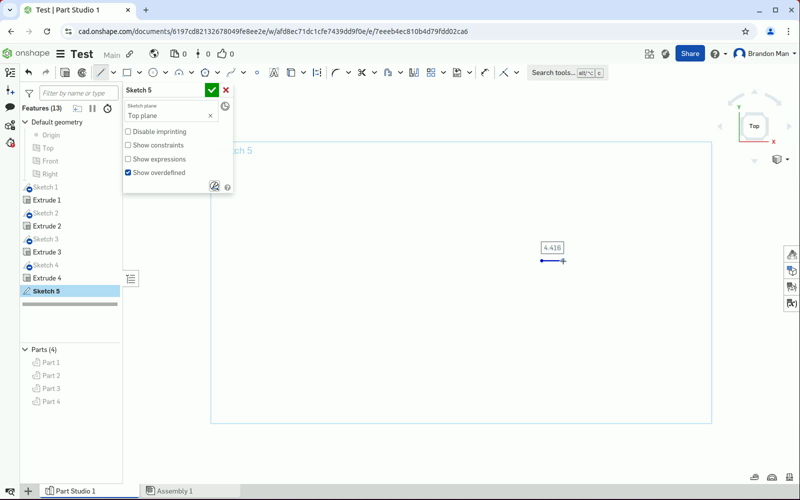
key_down(shift)
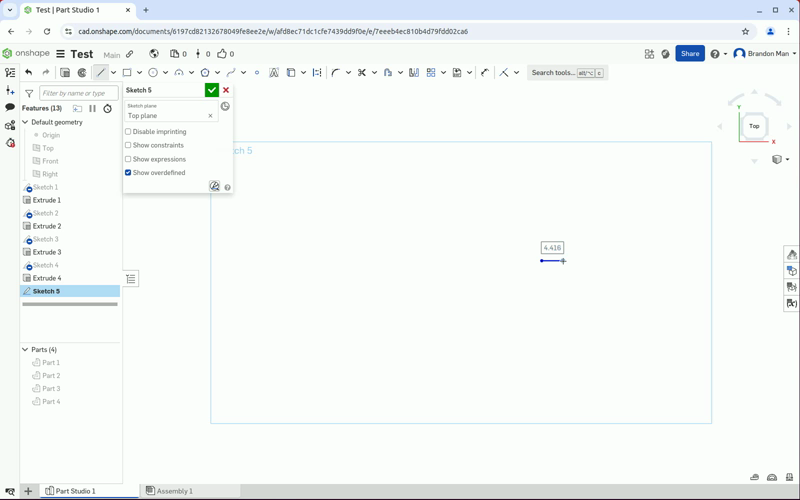
mouse_move(563, 178)
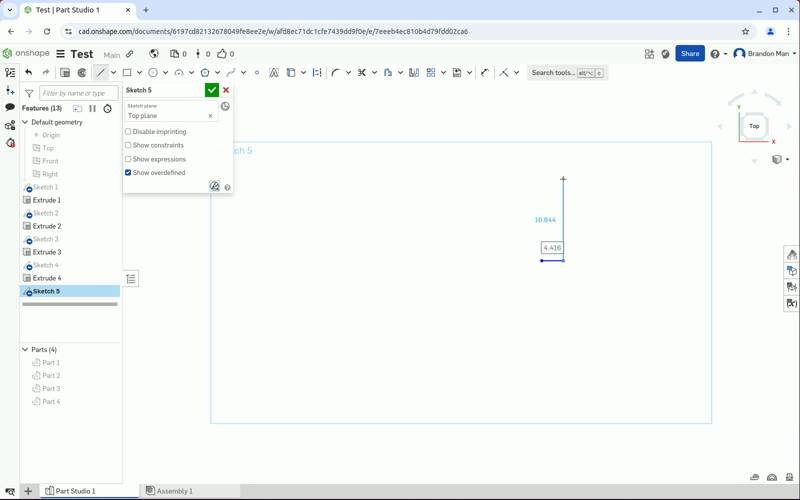
click(563, 178)
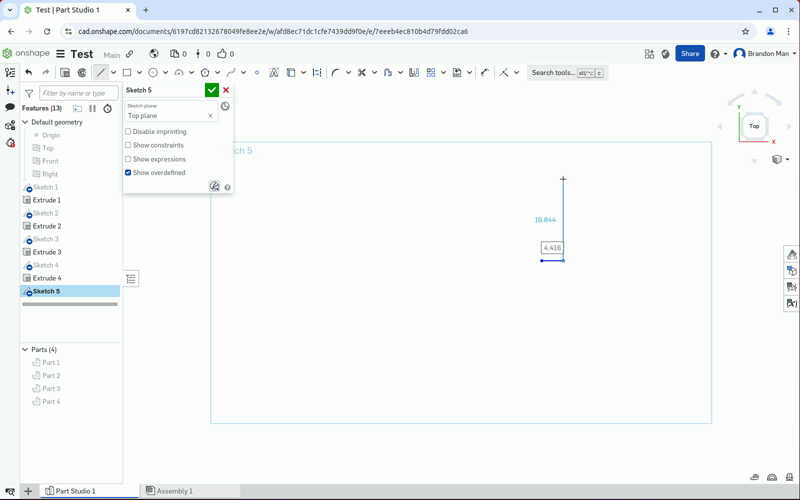
key_up(shift)
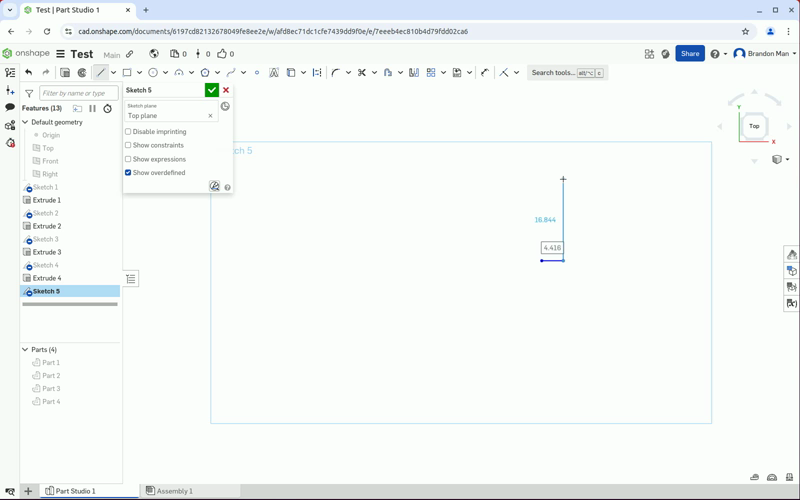
key_down(shift)
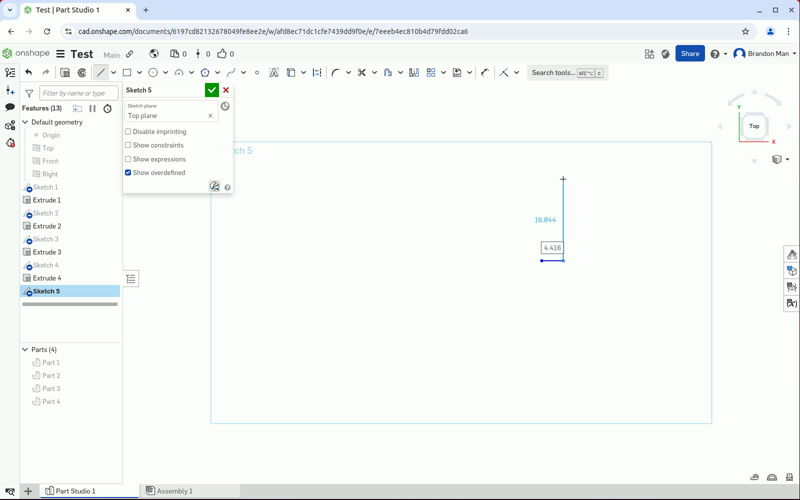
mouse_move(589, 178)
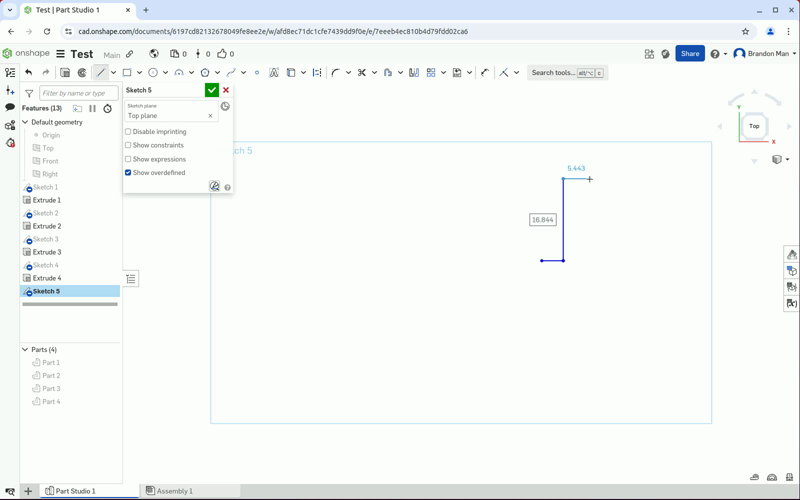
mouse_move(541, 178)
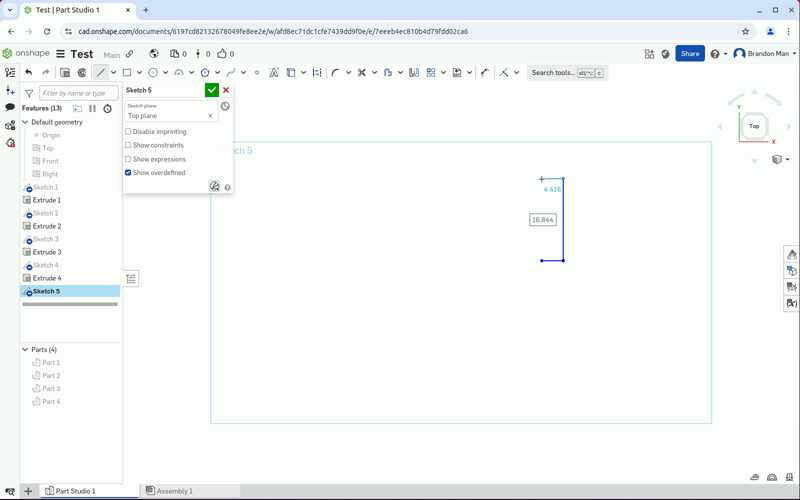
click(541, 178)
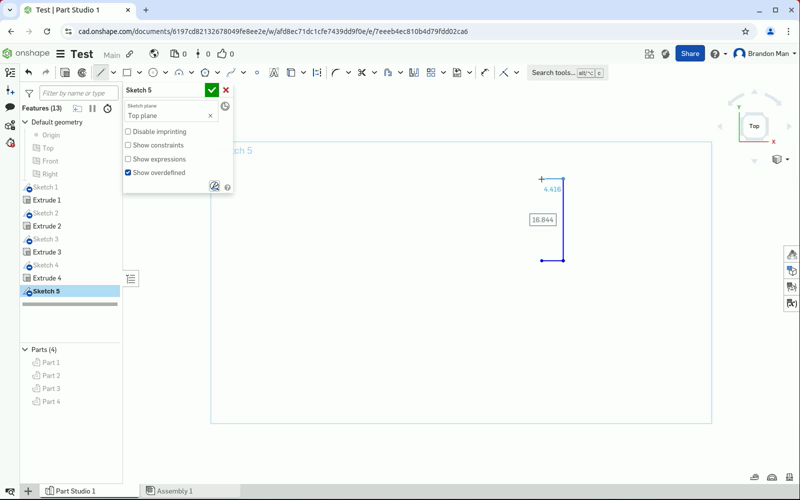
key_up(shift)
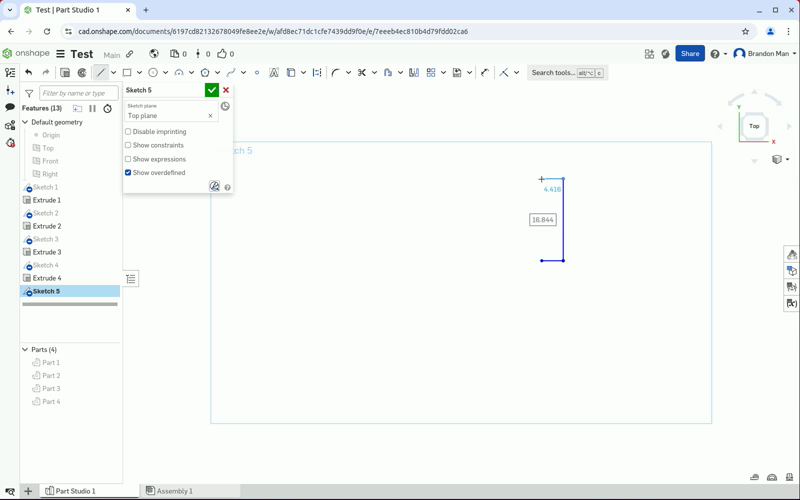
key_down(shift)
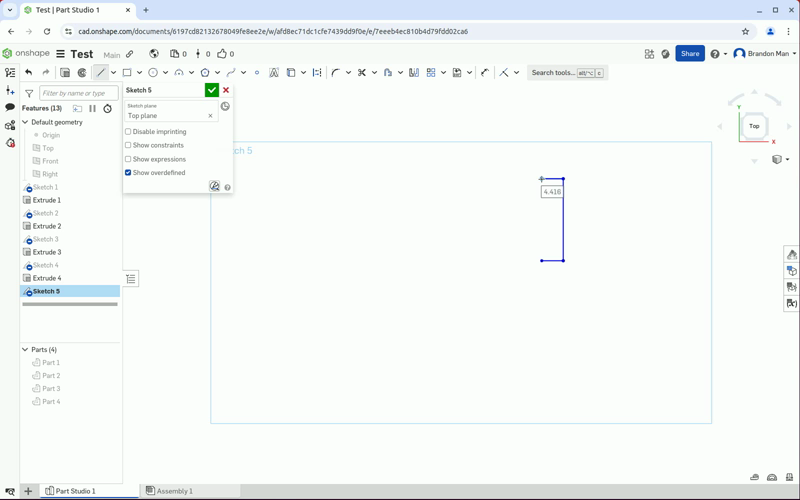
mouse_move(541, 260)
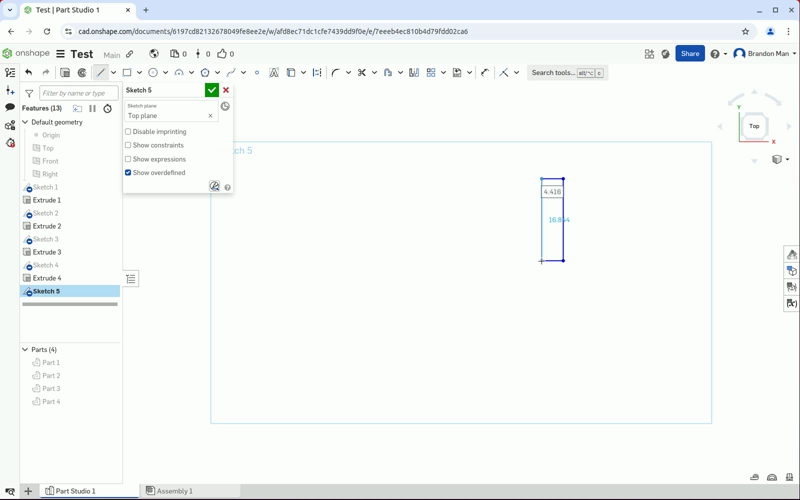
key_up(shift)
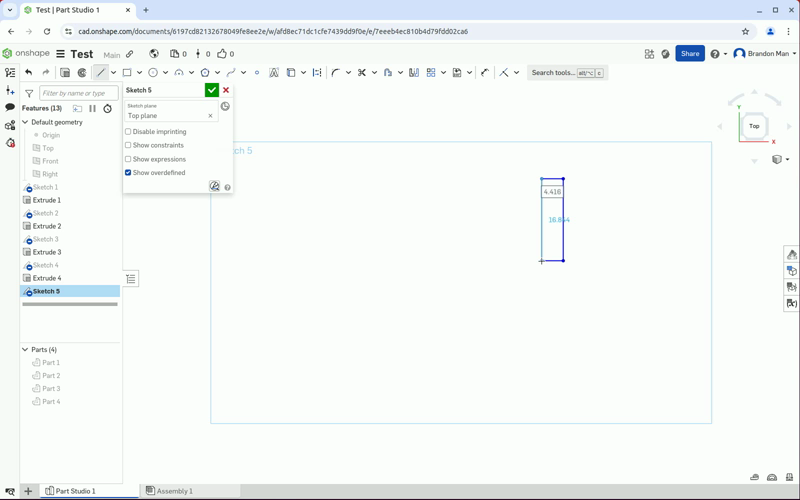
click(541, 260)
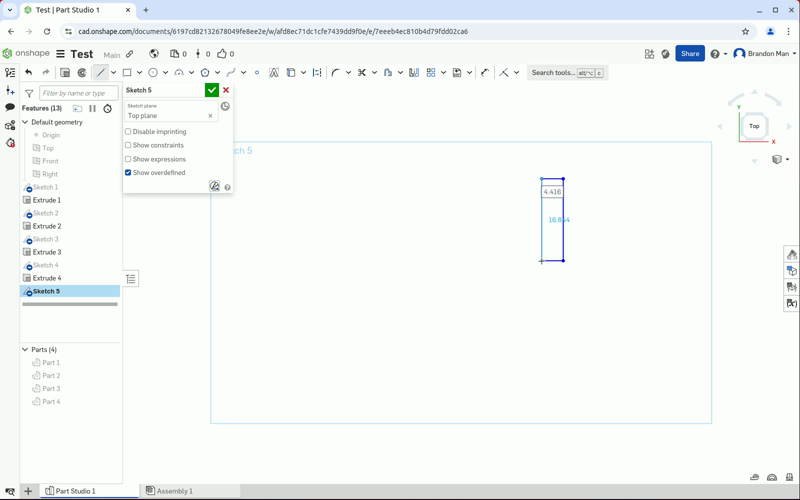
key(esc)
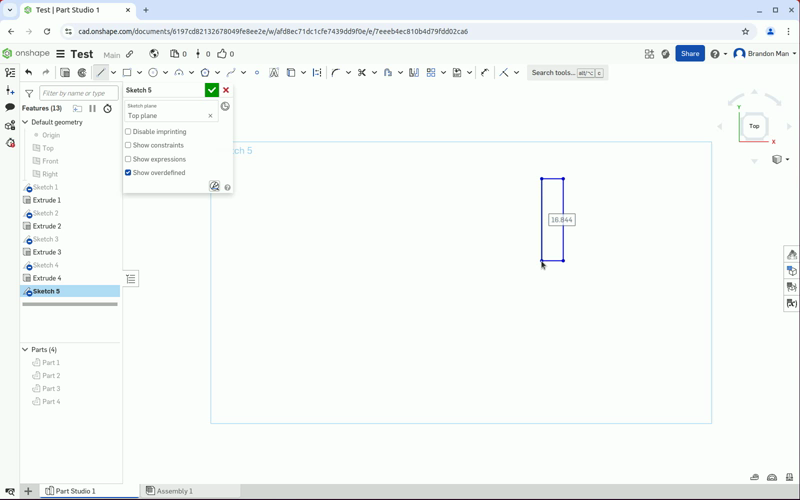
mouse_move(558, 234)
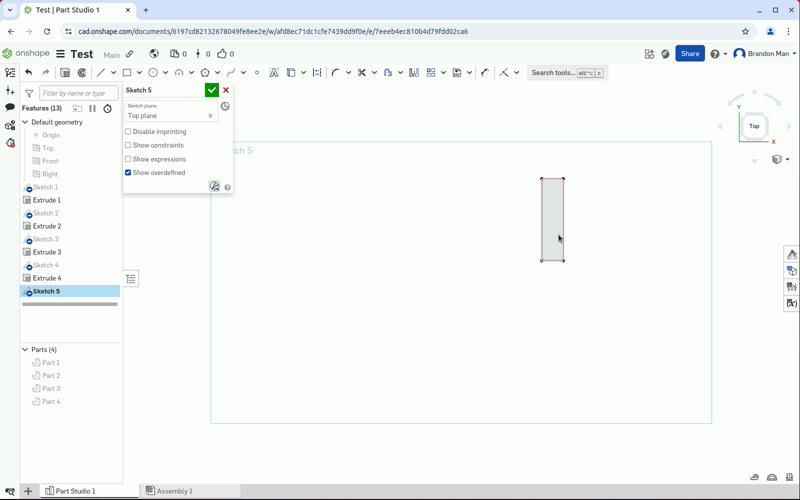
click(558, 234)
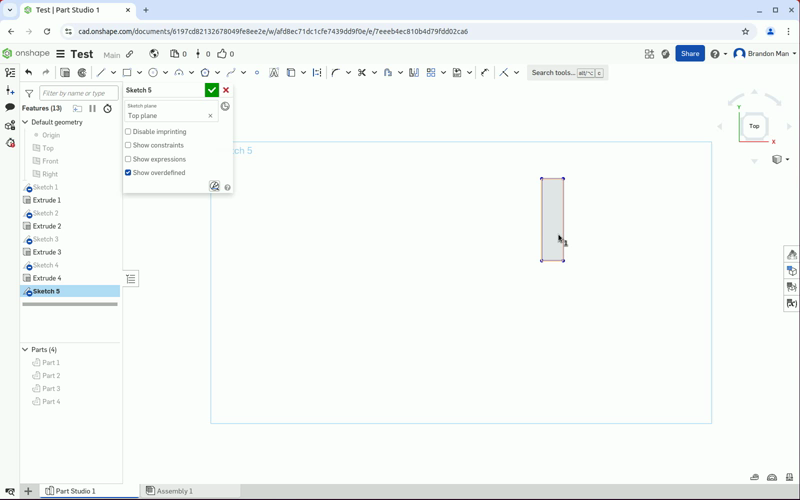
mouse_move(73, 352)
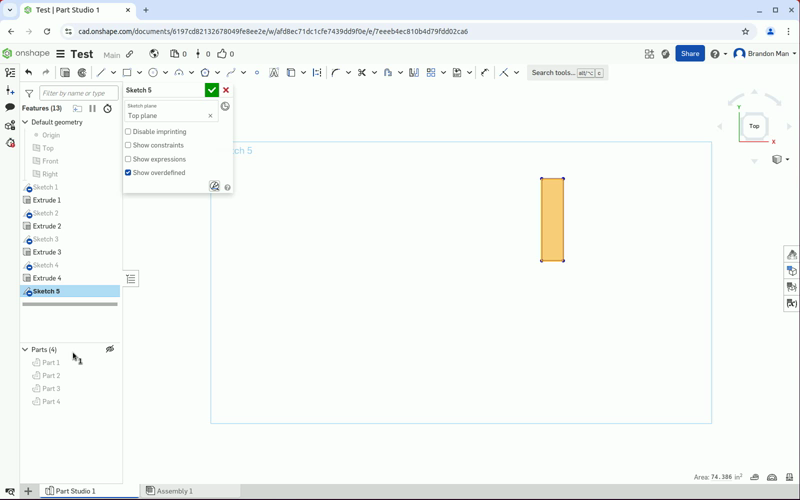
key(shift+y)
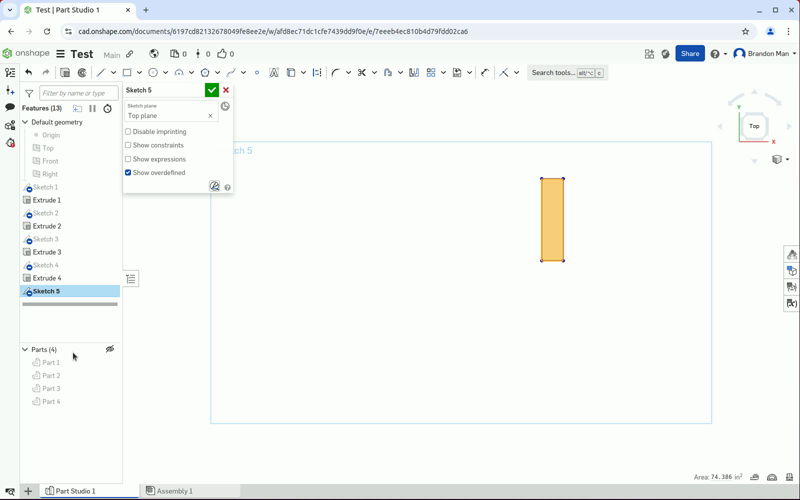
key(shift+e)
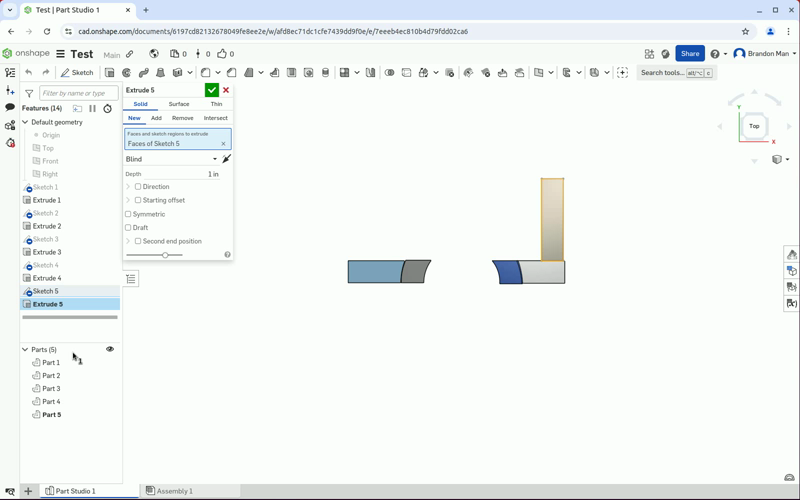
mouse_move(143, 106)
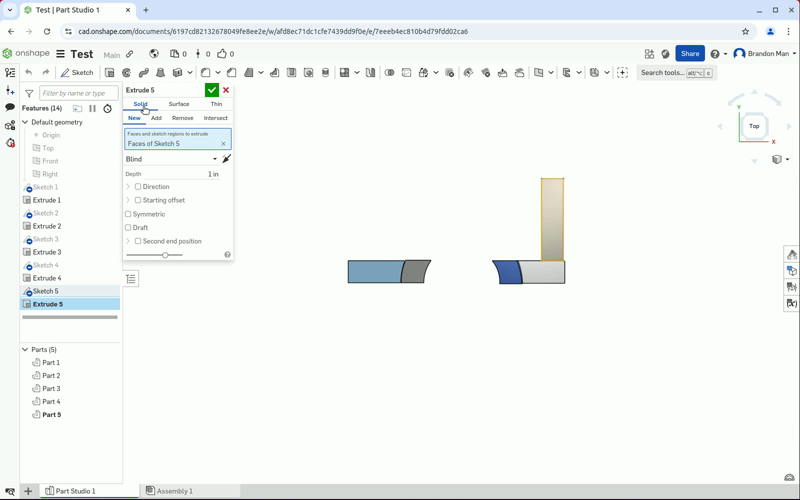
click(143, 106)
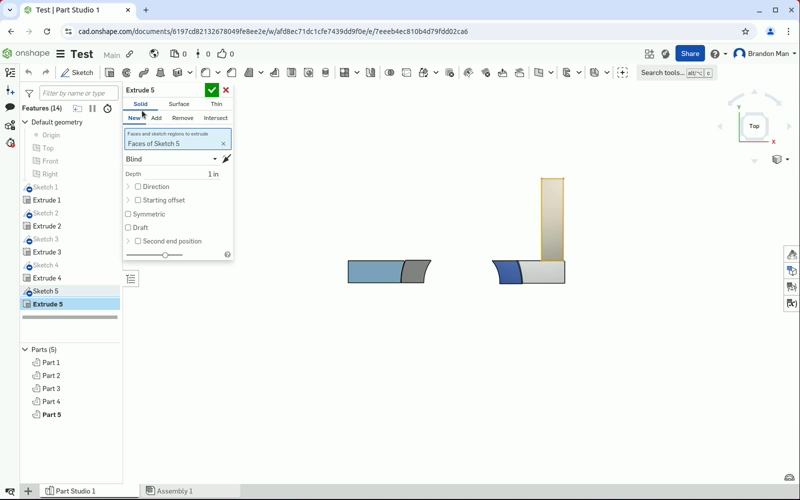
mouse_move(137, 120)
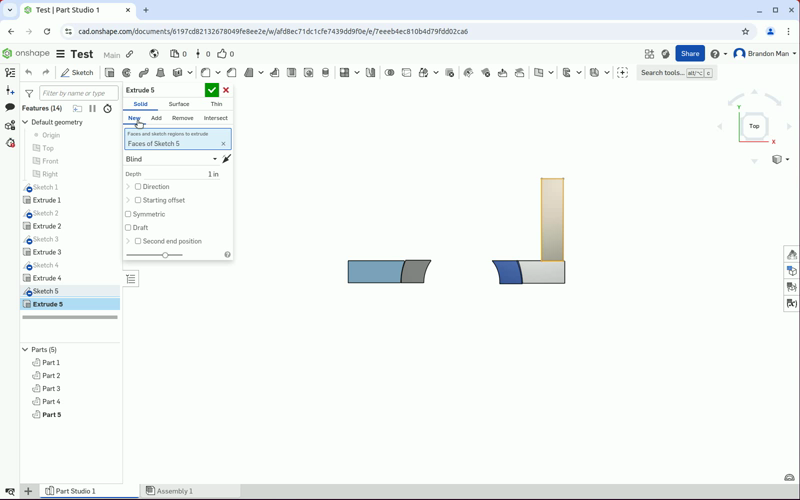
click(137, 120)
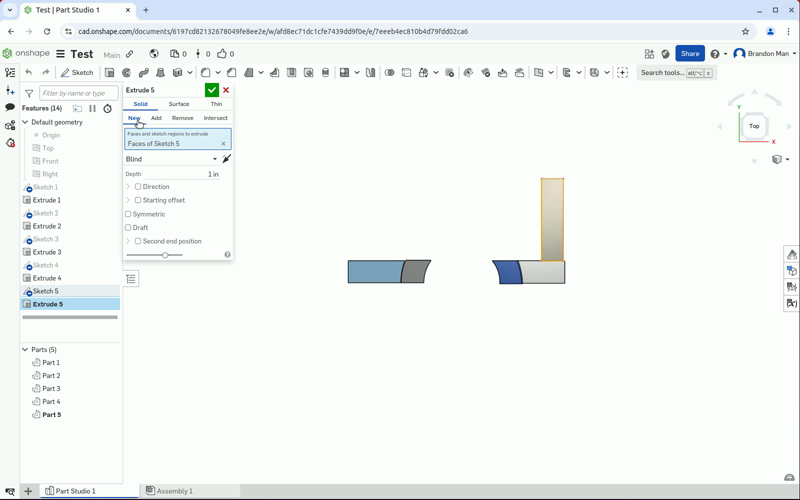
key(tab, 4)
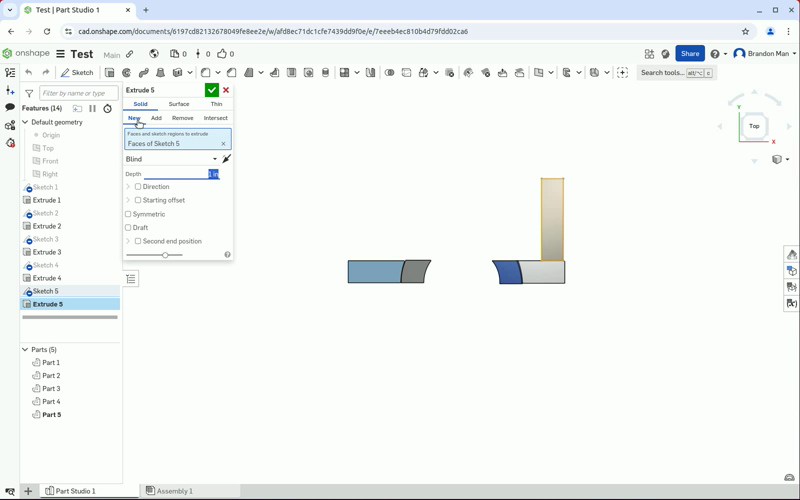
text(-2.889)
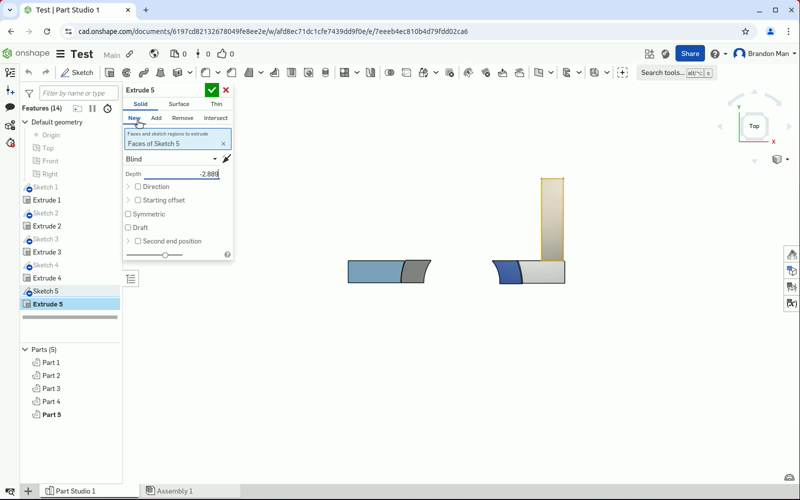
key(enter)
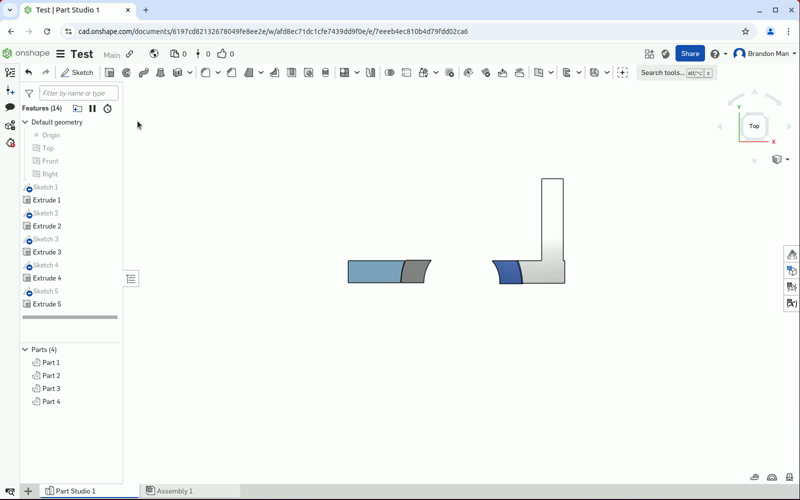
key(shift+h)
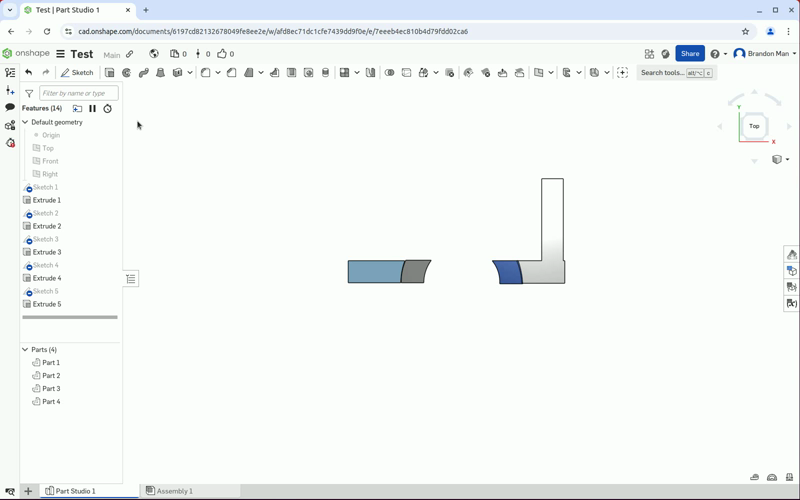
key(shift+h)
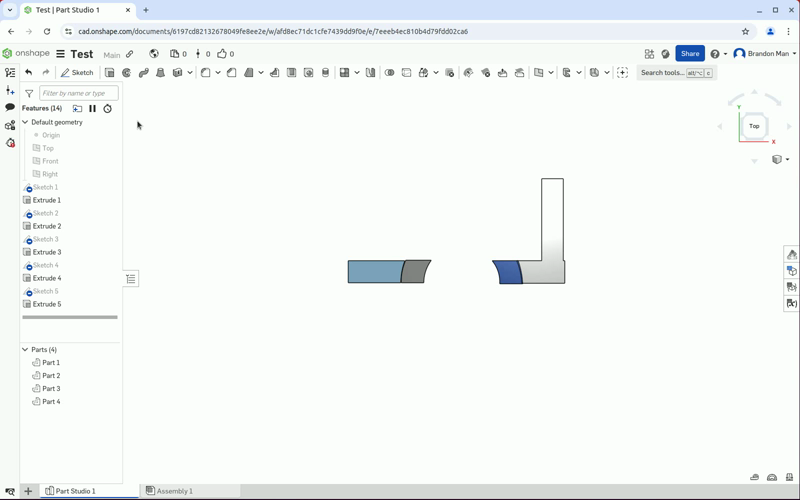
mouse_move(73, 189)
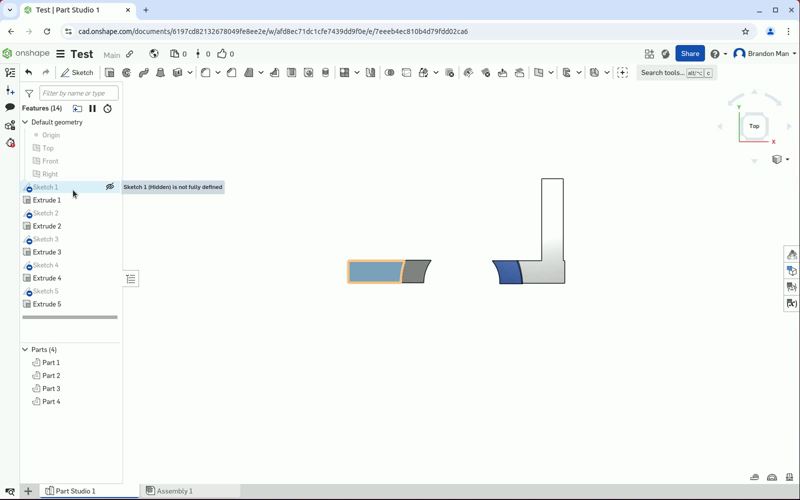
click(73, 189)
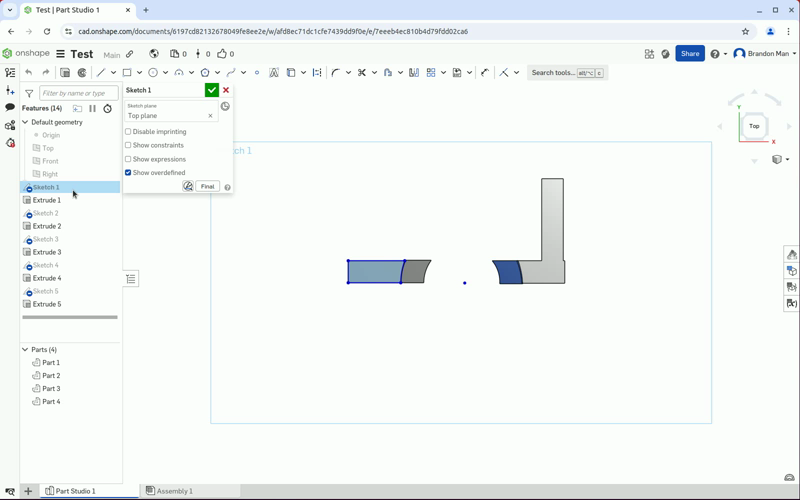
mouse_move(229, 92)
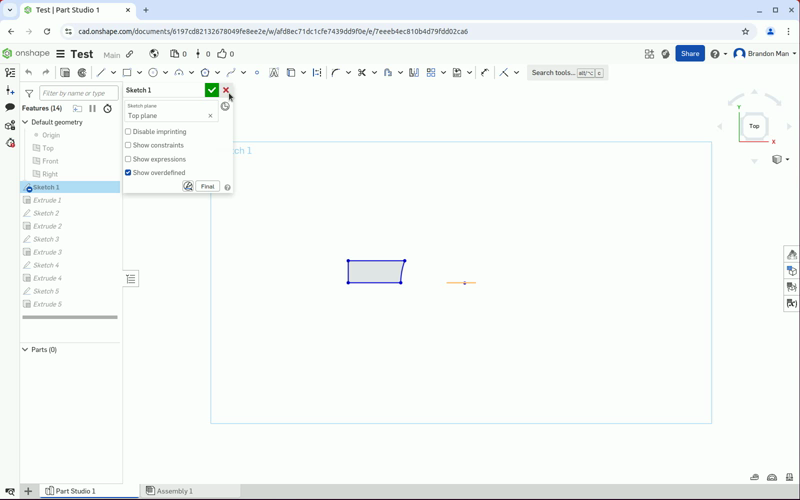
click(229, 92)
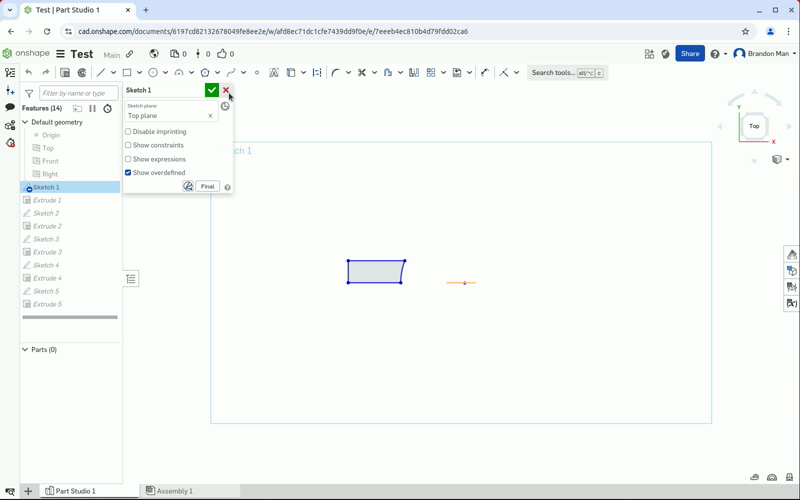
key(shift+s)
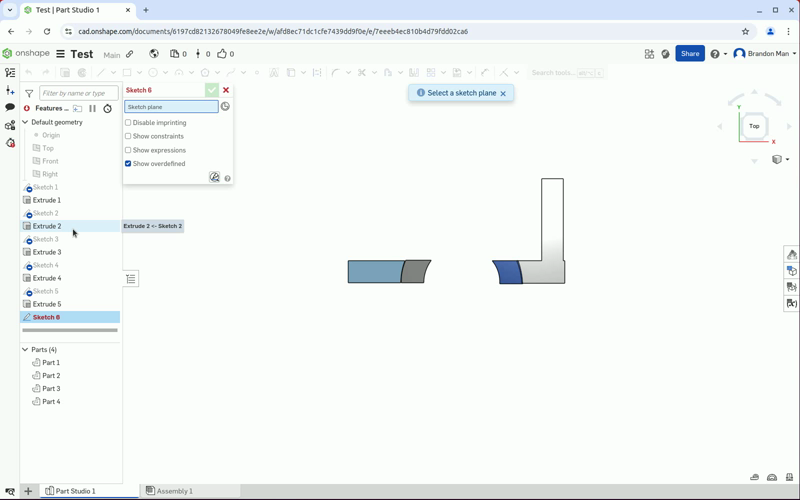
scroll(3)
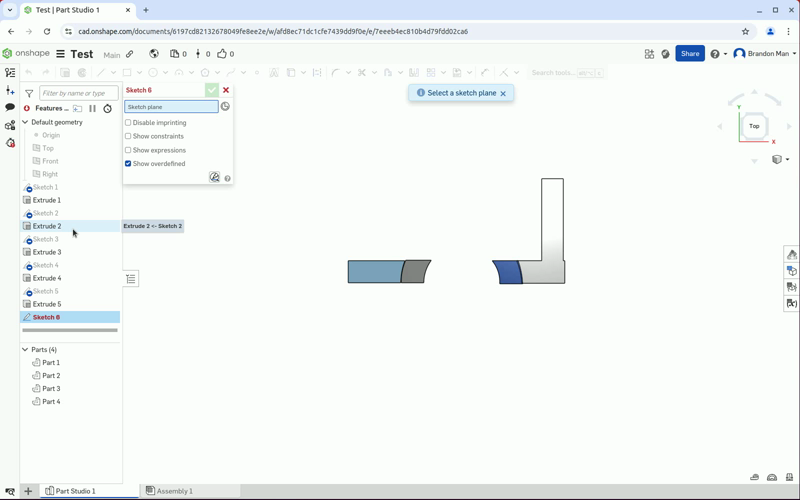
mouse_move(73, 150)
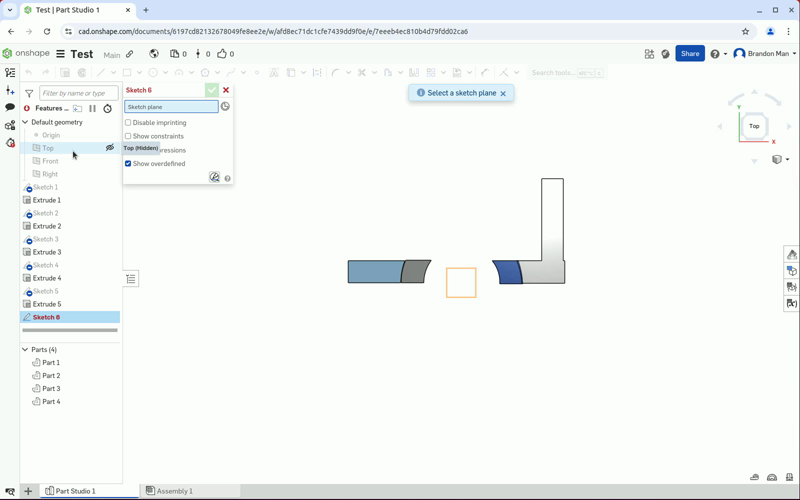
click(73, 150)
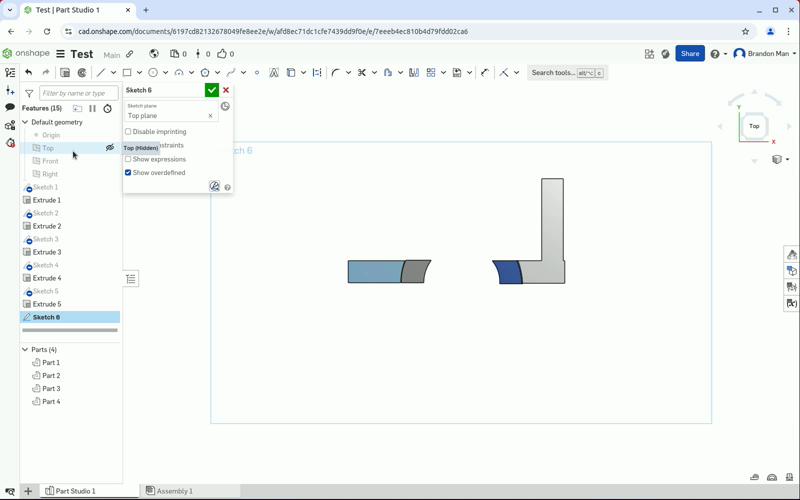
mouse_move(73, 352)
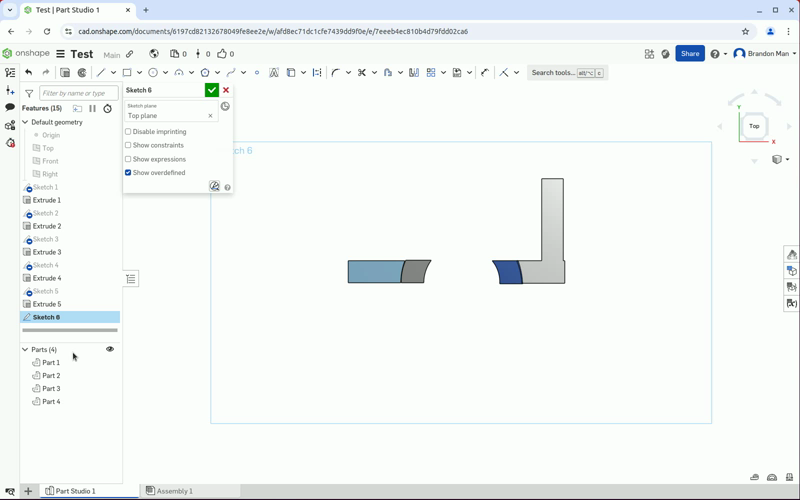
key(y)
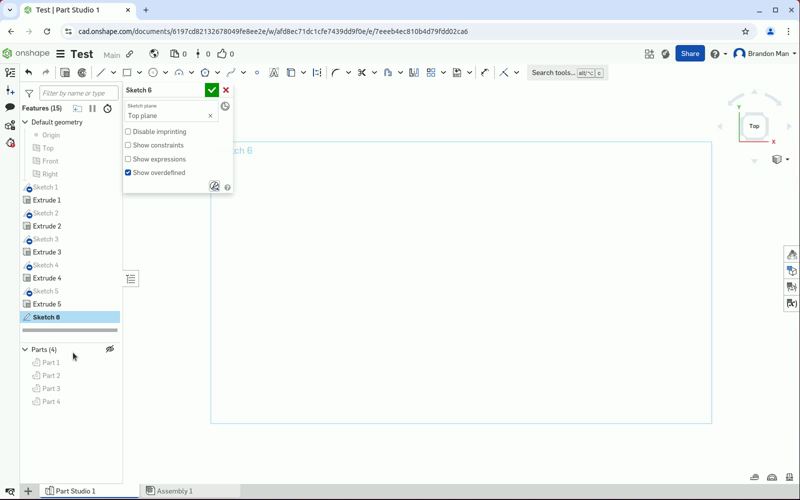
key(l)
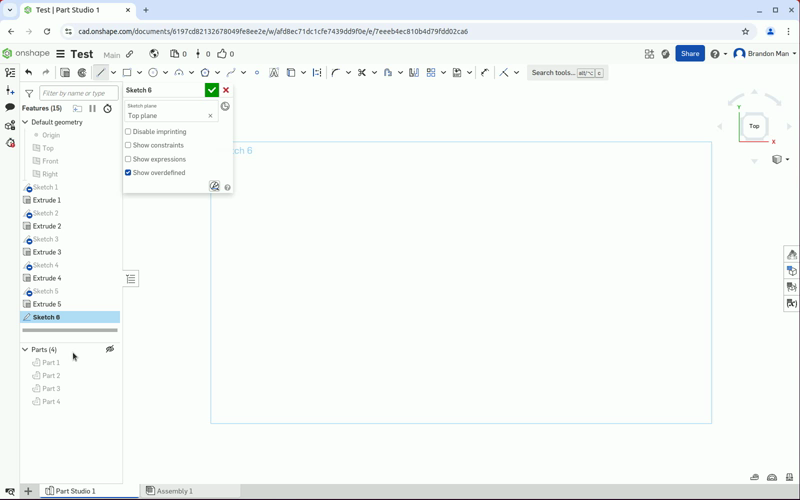
key_down(shift)
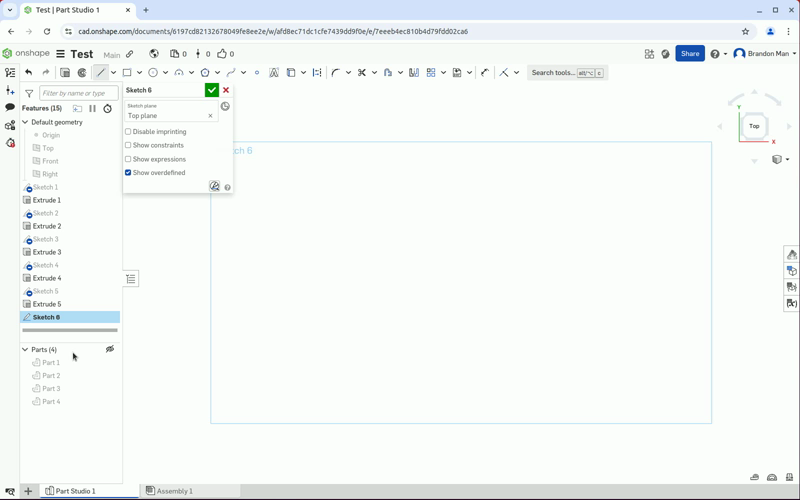
mouse_move(404, 260)
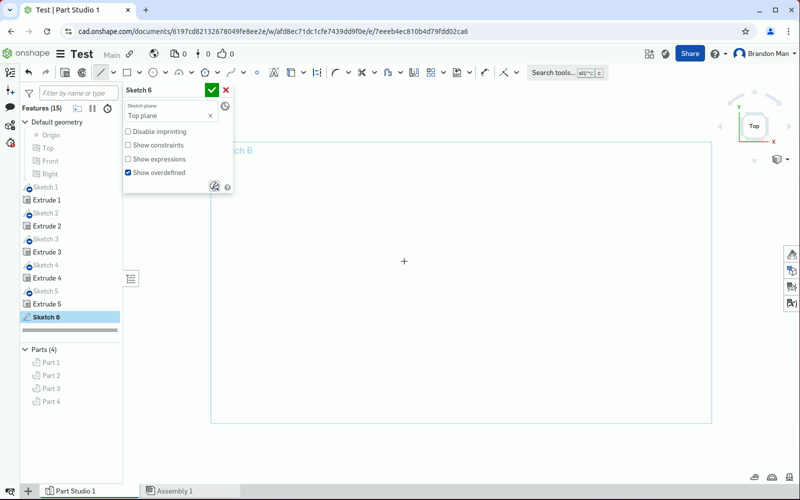
click(404, 260)
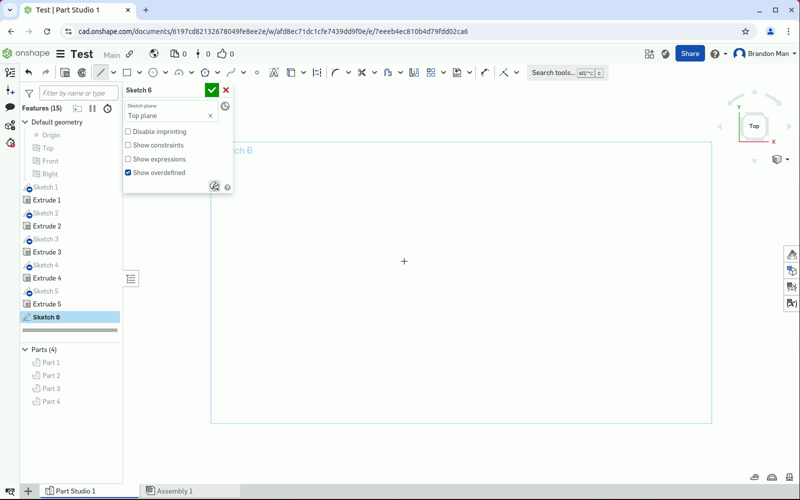
key_up(shift)
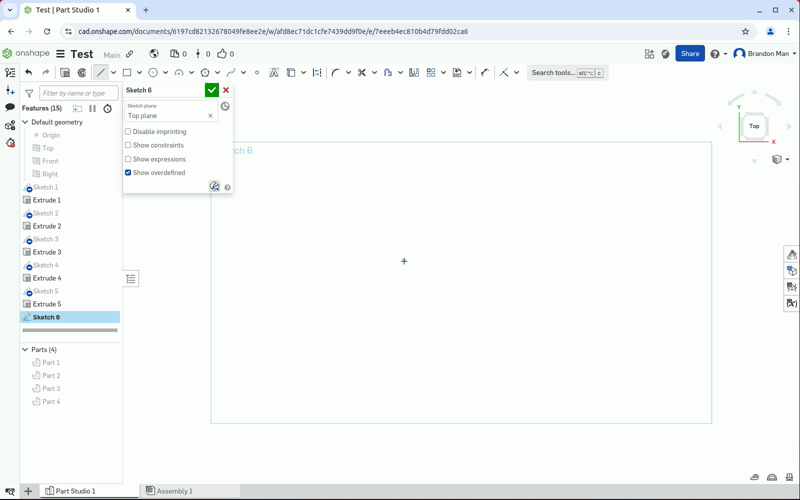
key_down(shift)
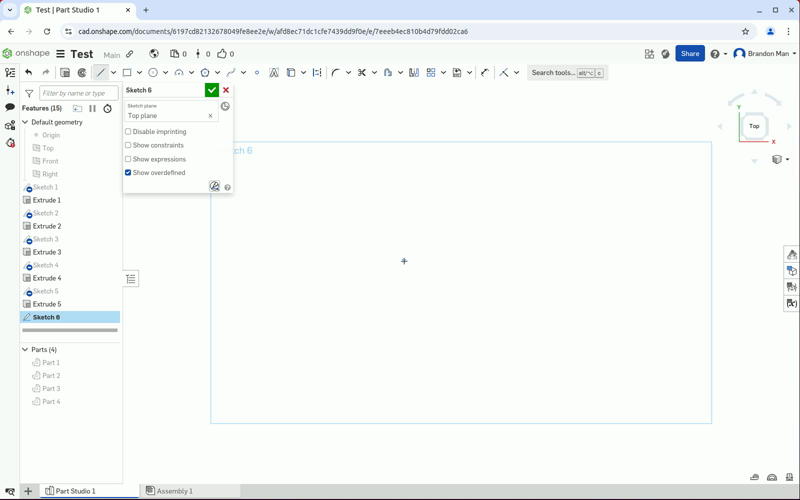
mouse_move(434, 260)
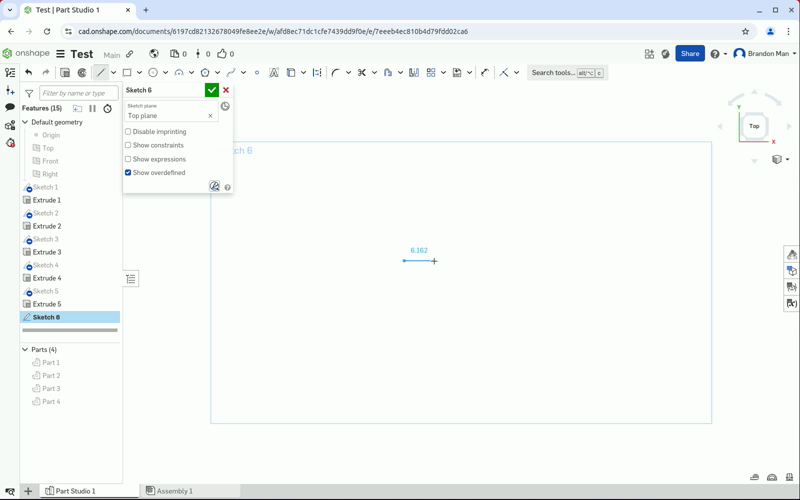
mouse_move(429, 260)
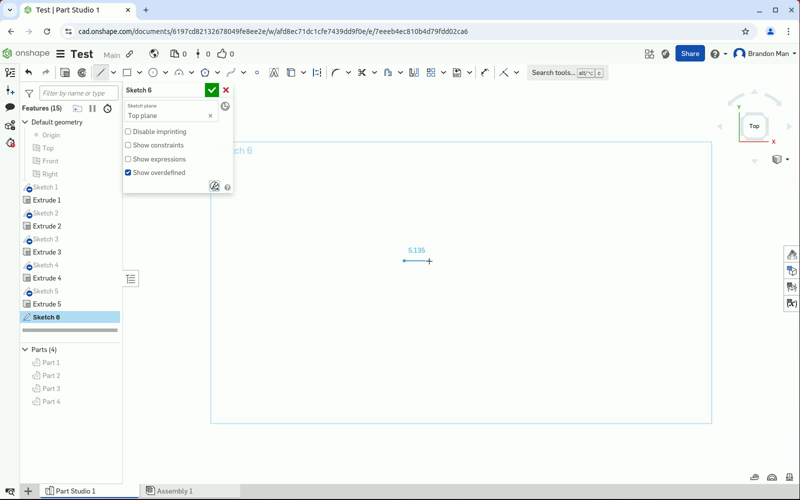
click(429, 260)
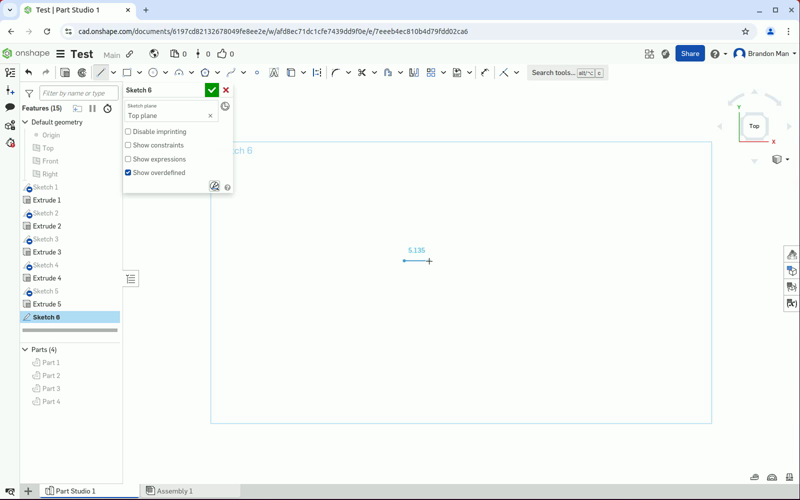
key_up(shift)
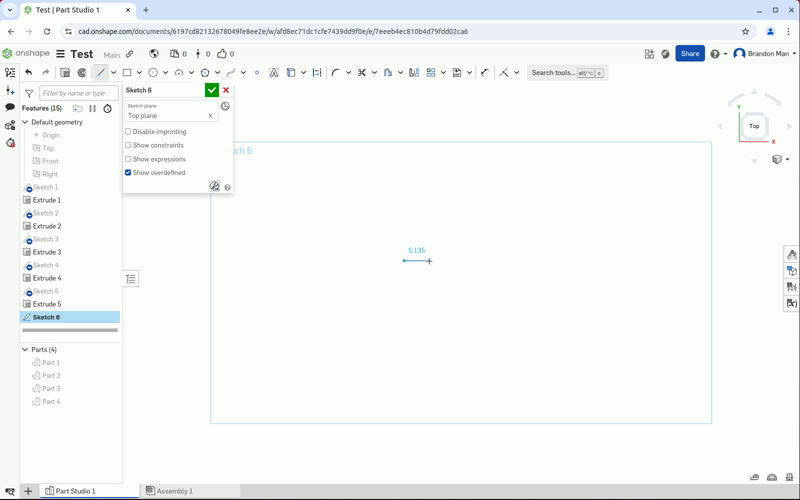
key(esc)
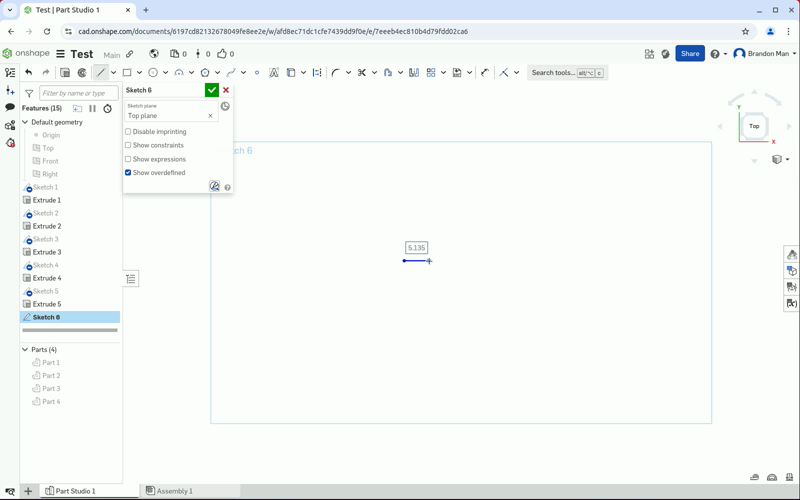
key(a)
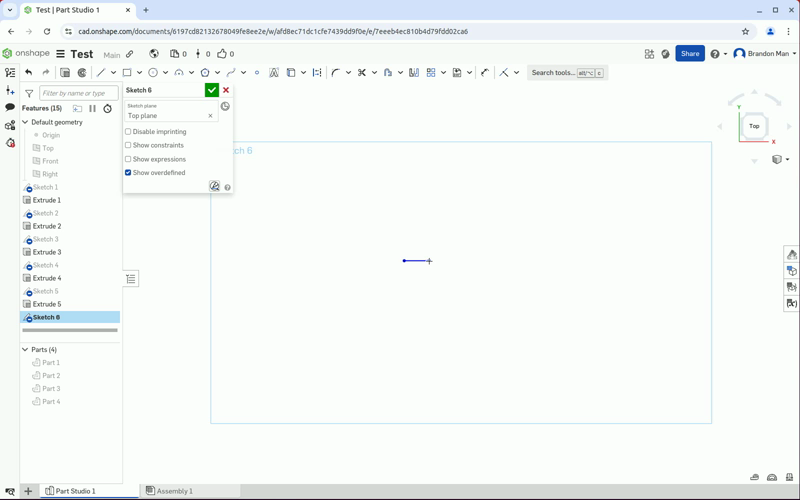
mouse_move(429, 260)
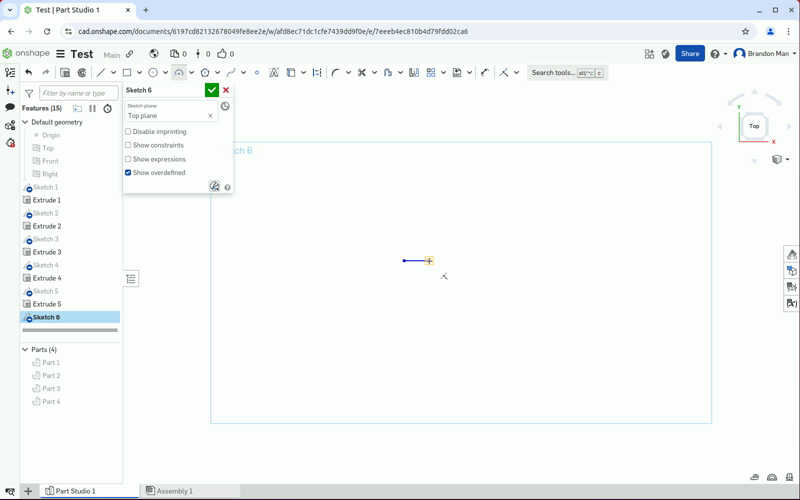
click(429, 260)
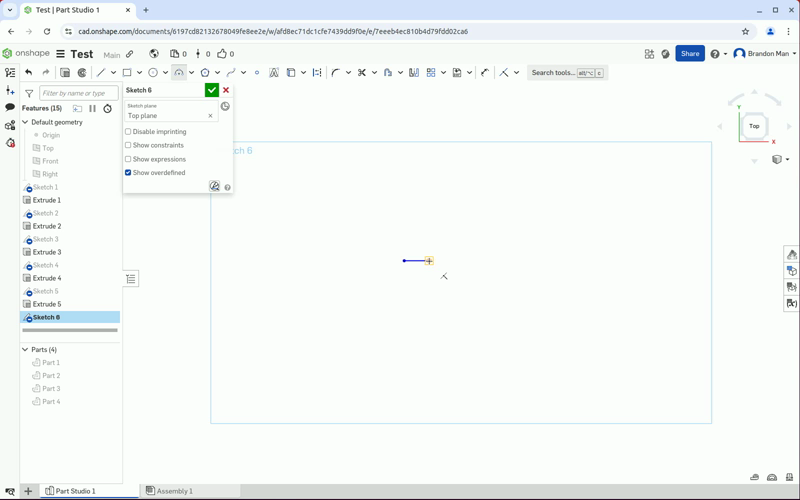
key_down(shift)
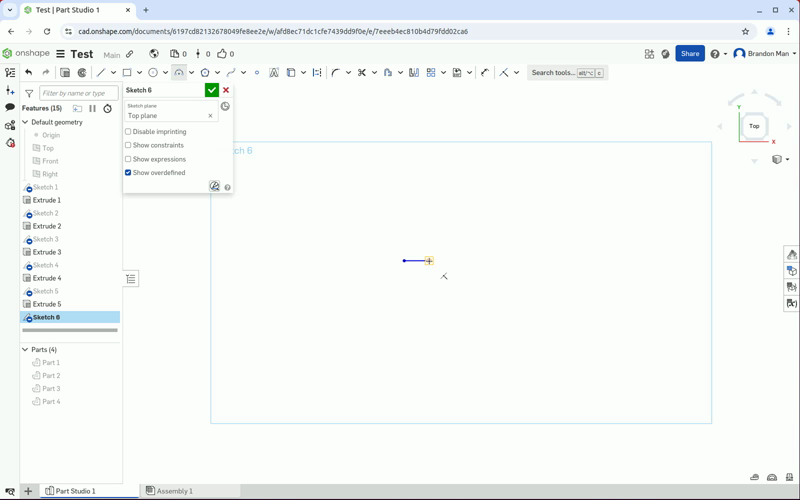
mouse_move(492, 260)
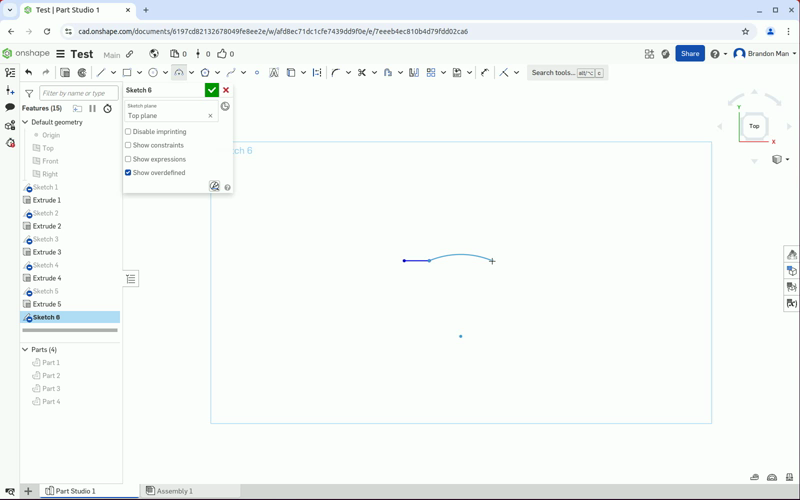
click(492, 260)
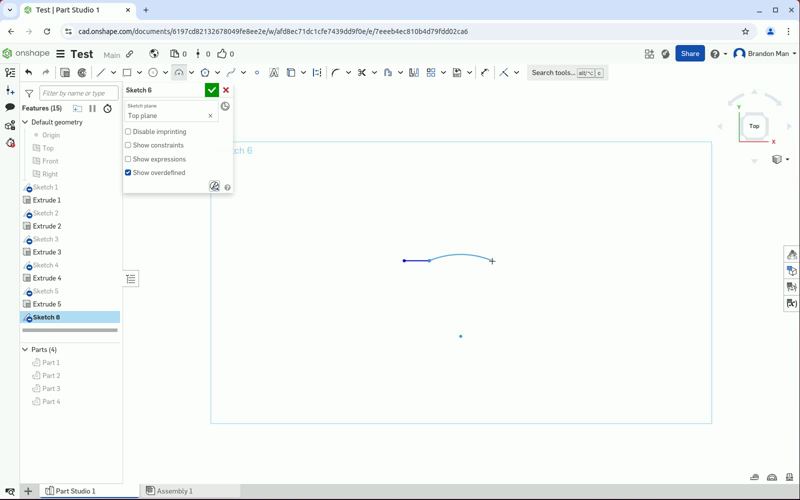
mouse_move(460, 244)
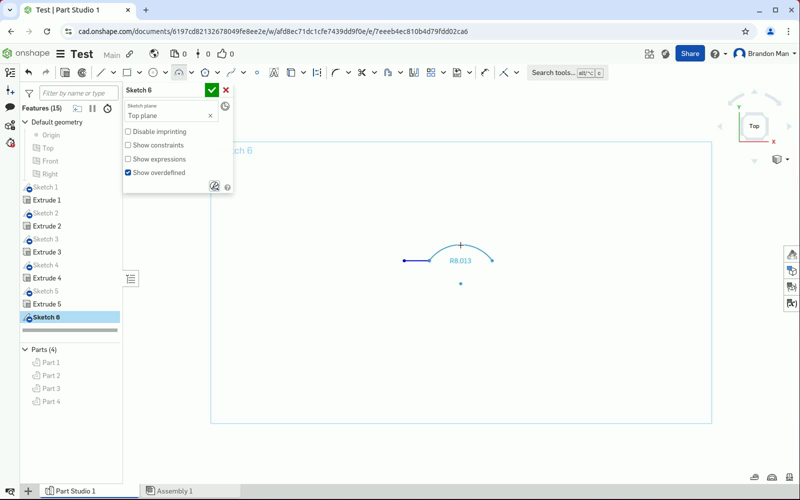
click(460, 244)
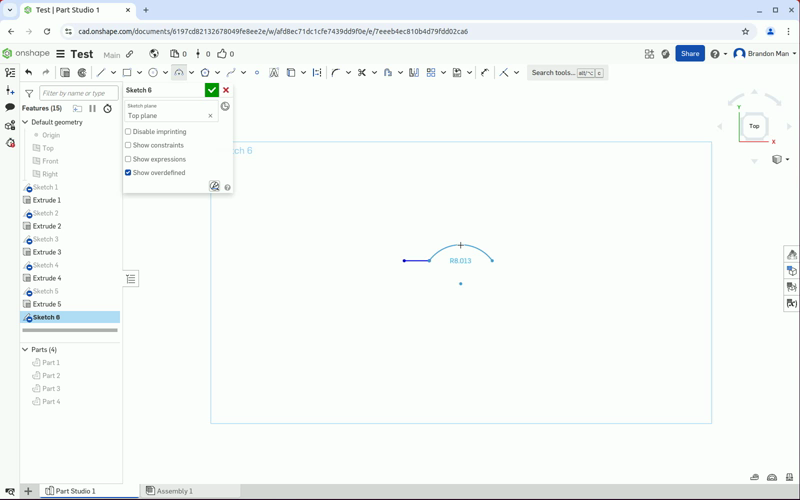
key_up(shift)
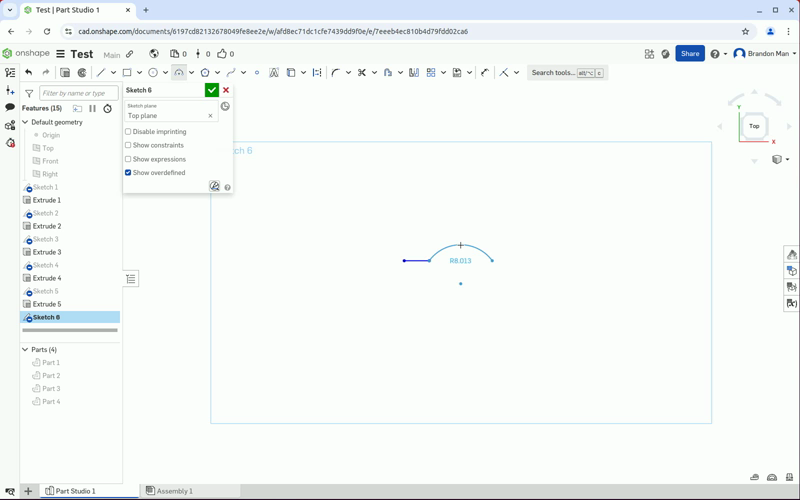
key(esc)
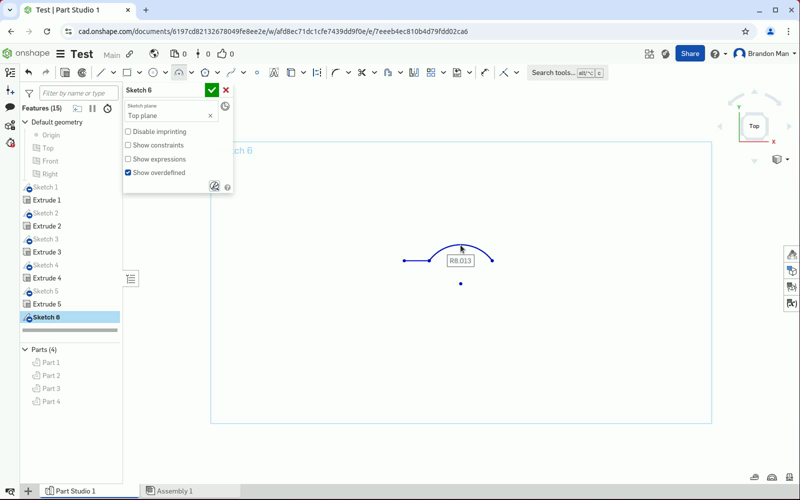
key(l)
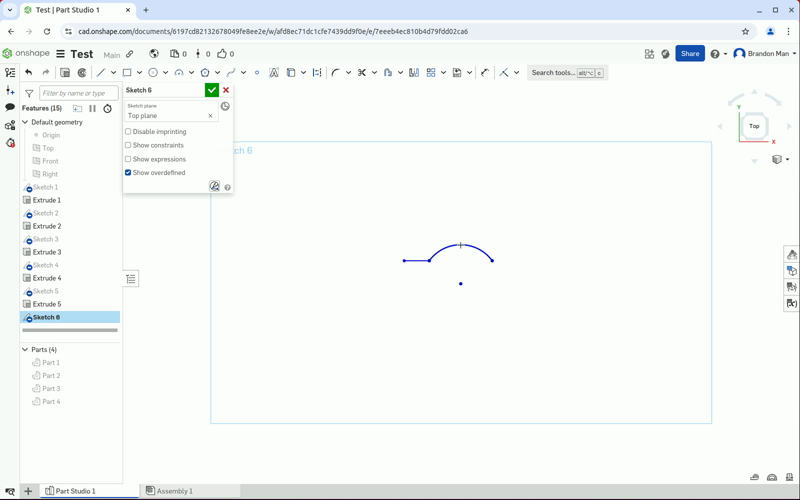
mouse_move(492, 260)
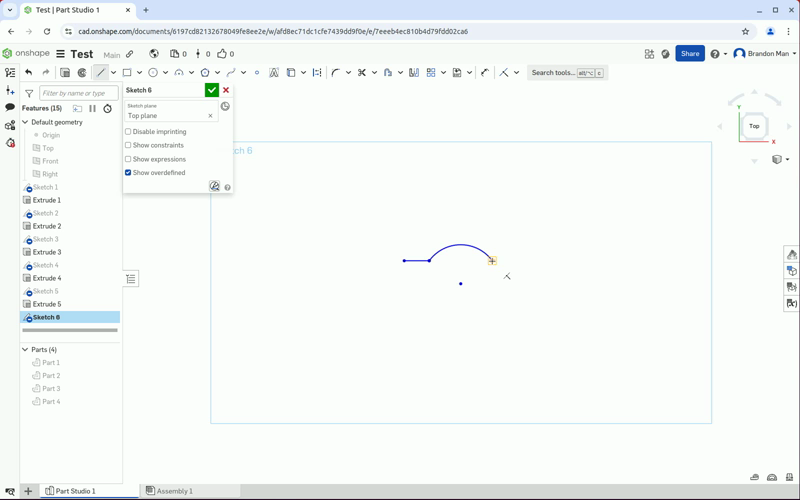
click(492, 260)
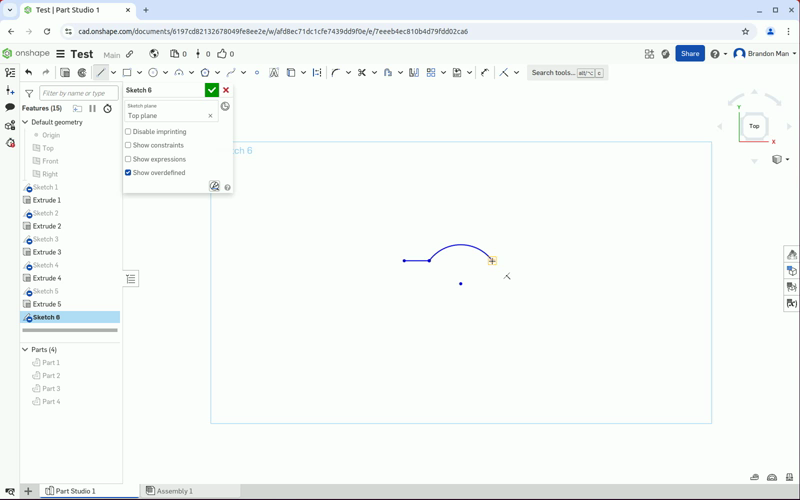
key_down(shift)
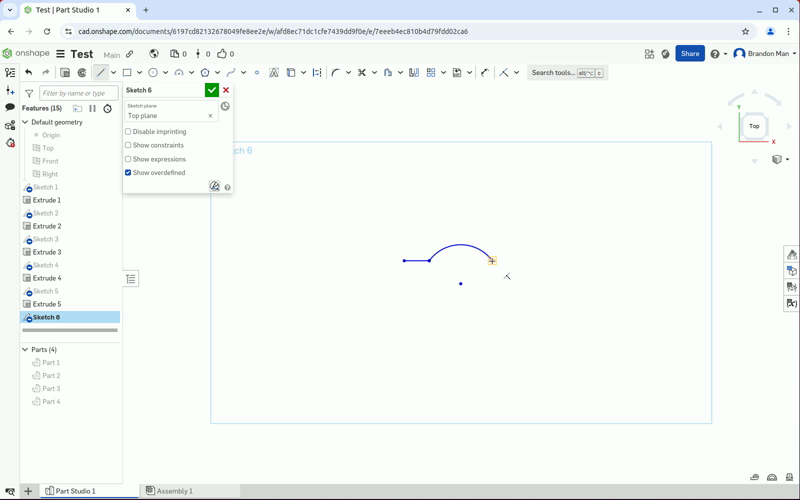
mouse_move(522, 260)
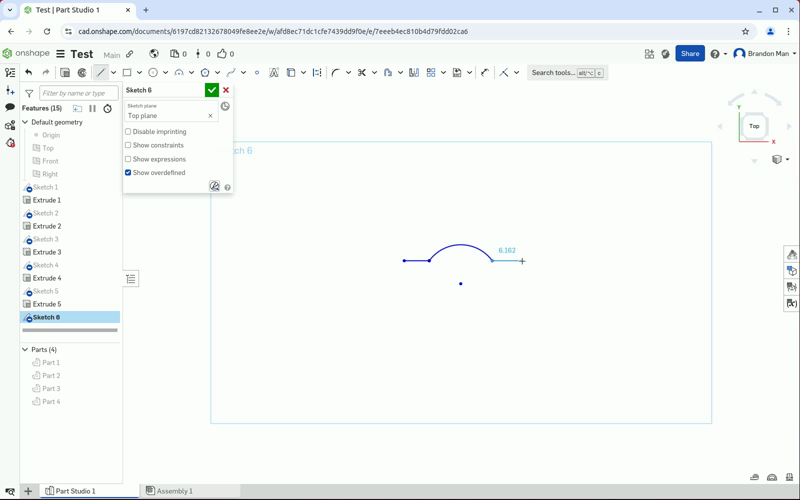
mouse_move(516, 260)
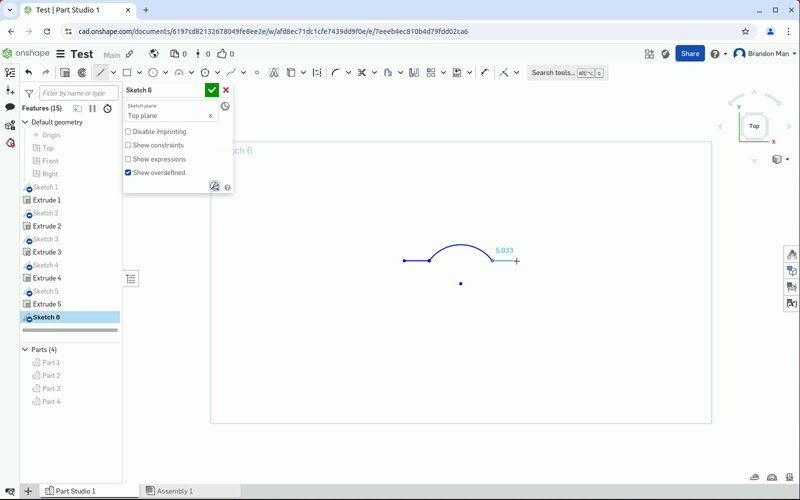
click(516, 260)
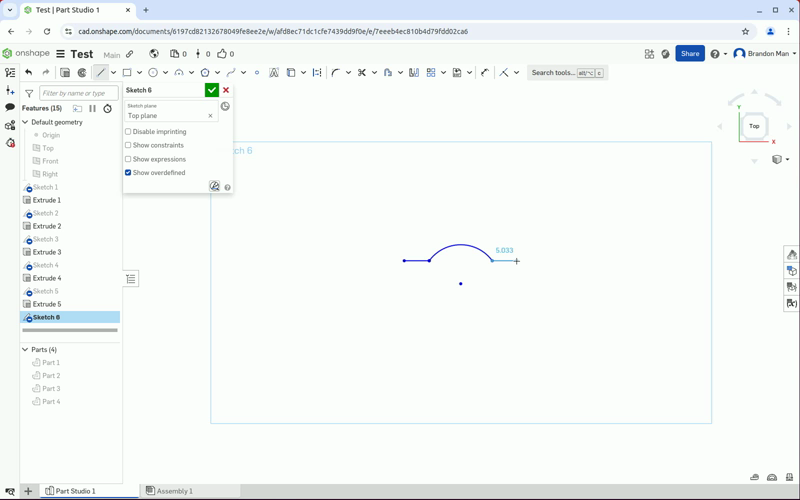
key_up(shift)
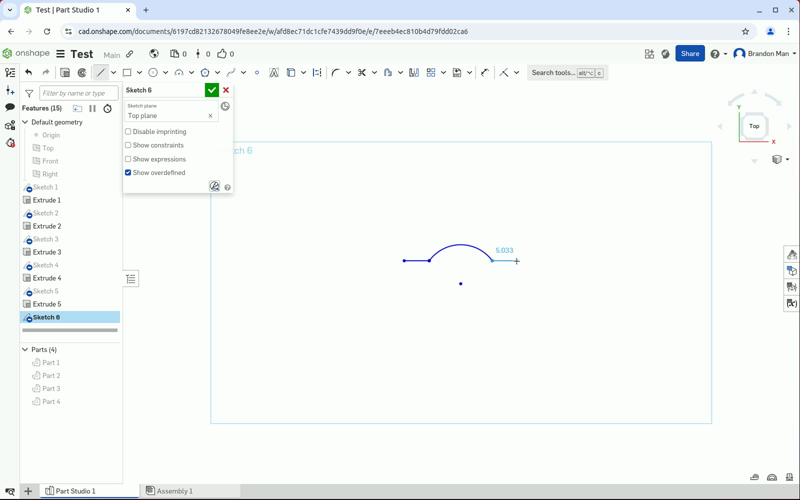
key(esc)
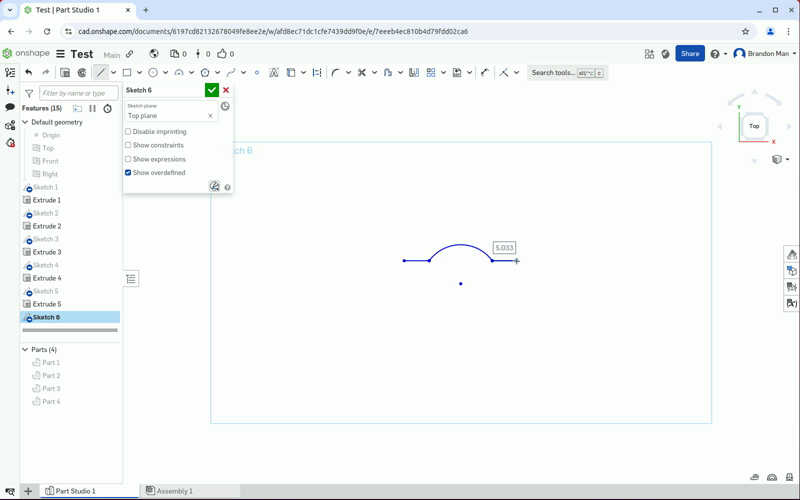
key(a)
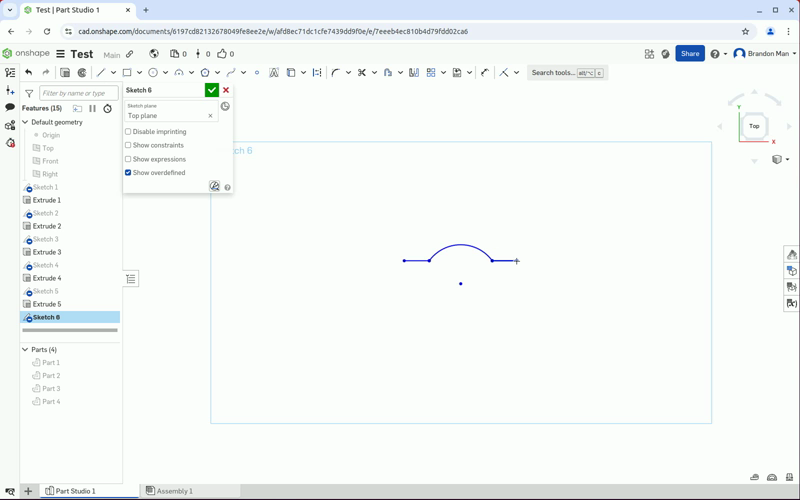
mouse_move(516, 260)
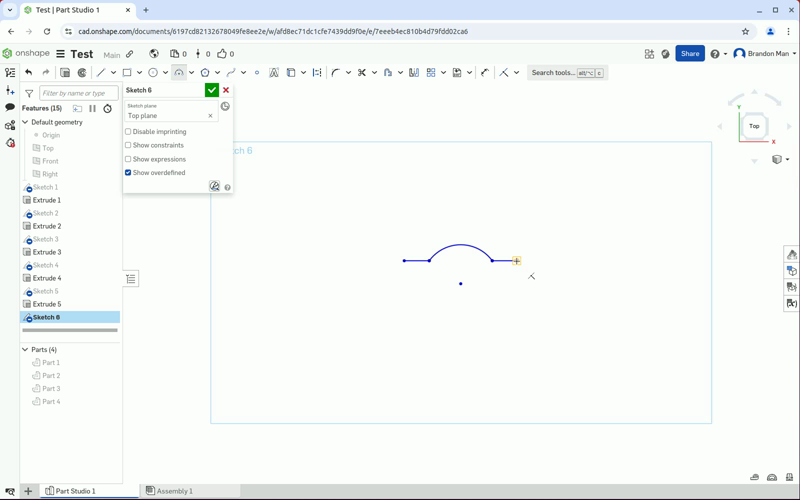
click(516, 260)
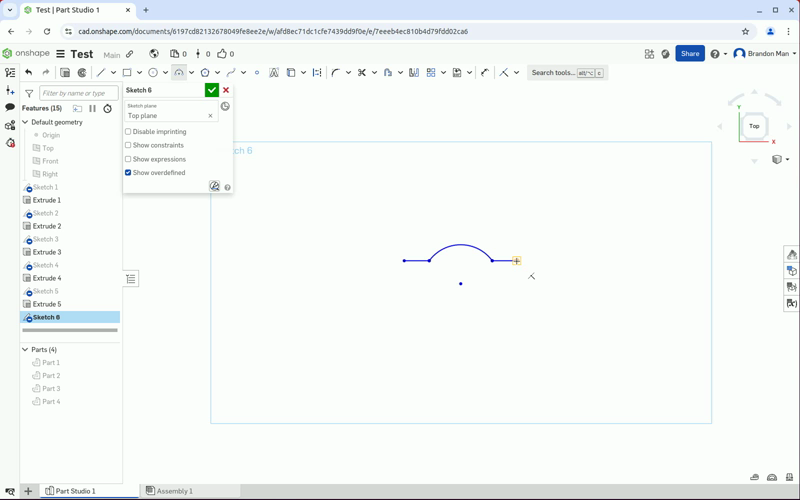
mouse_move(404, 260)
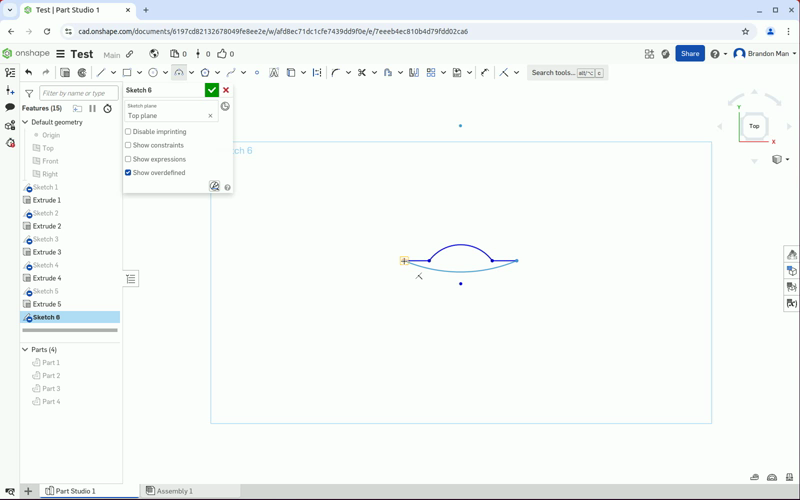
click(404, 260)
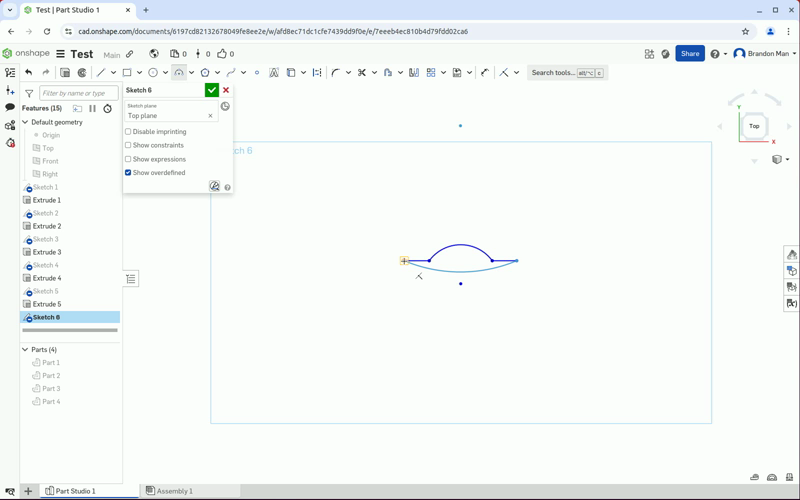
key_down(shift)
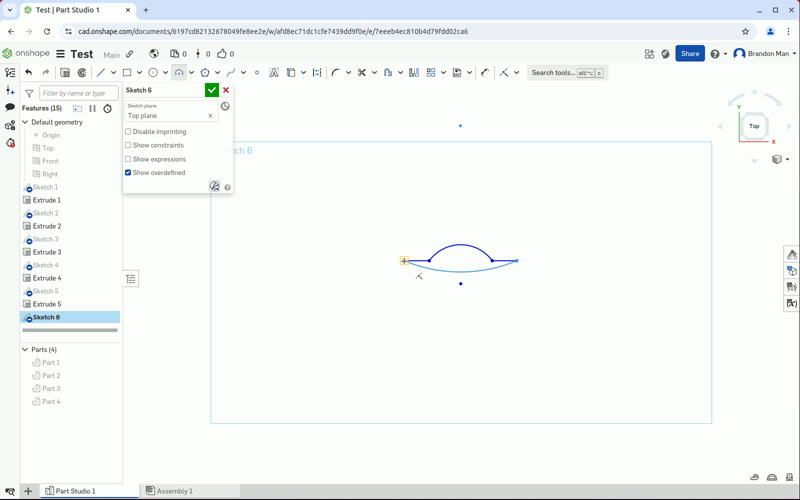
mouse_move(460, 222)
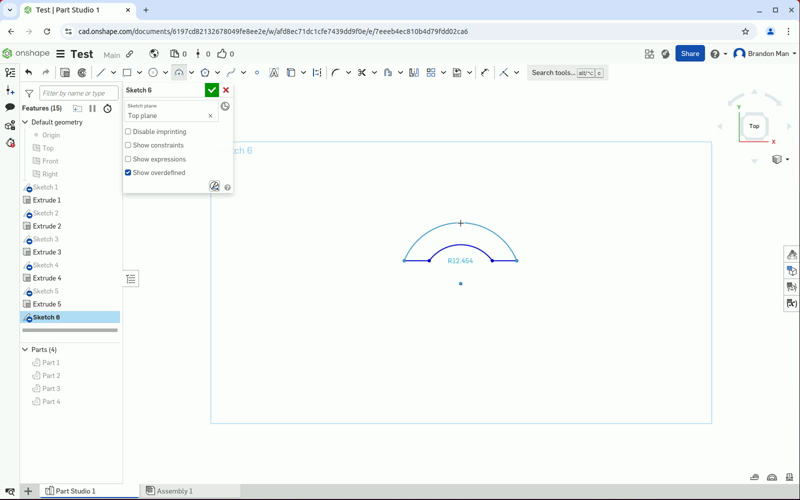
click(460, 222)
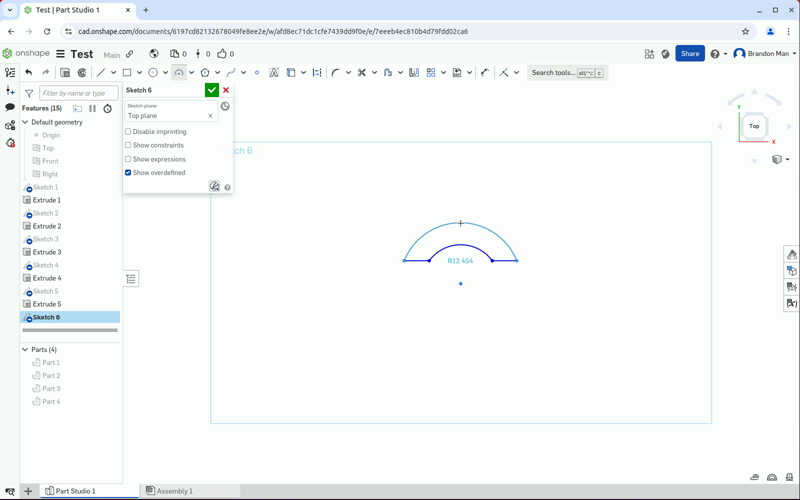
key_up(shift)
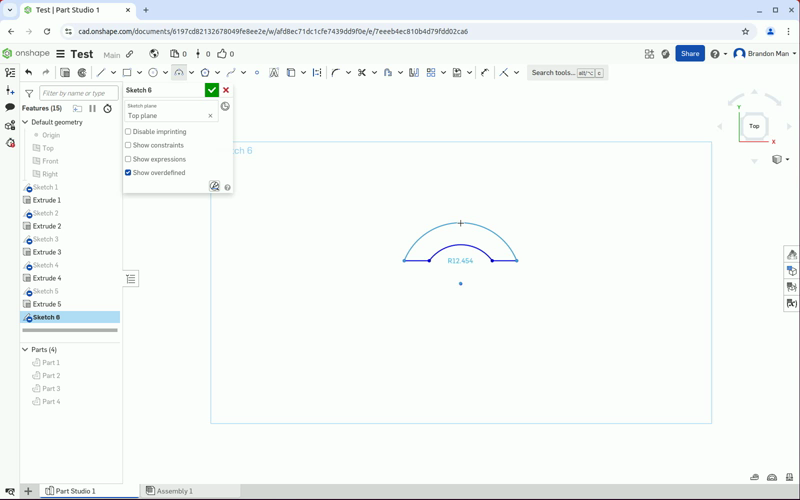
key(esc)
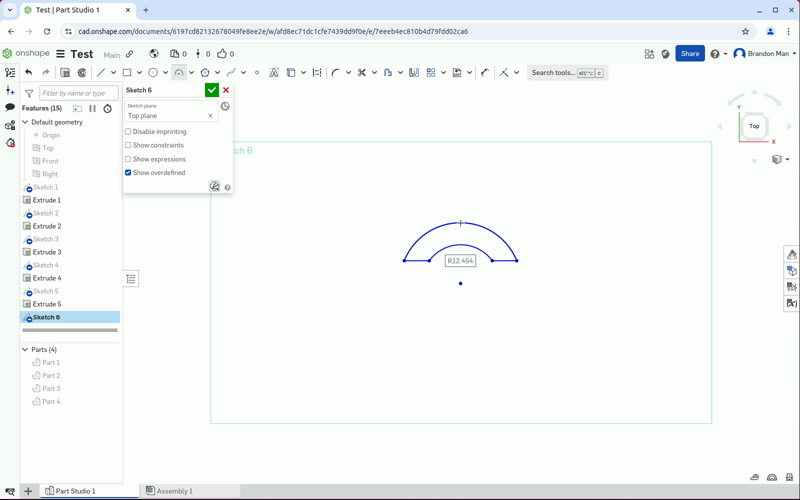
mouse_move(435, 235)
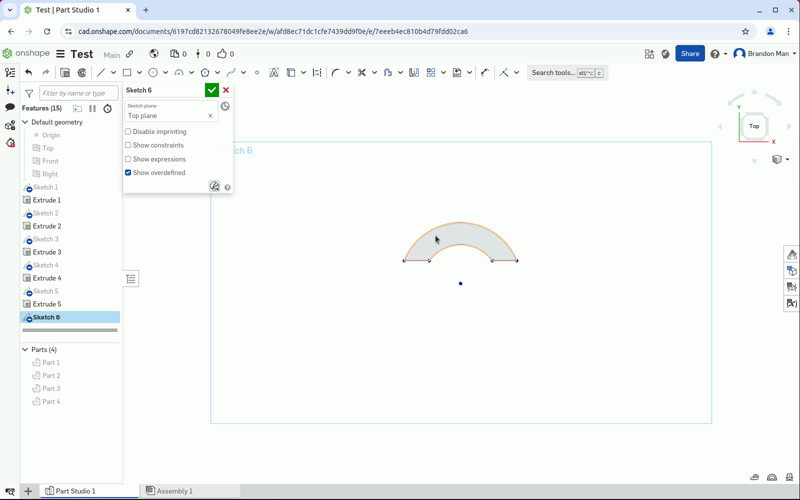
click(435, 235)
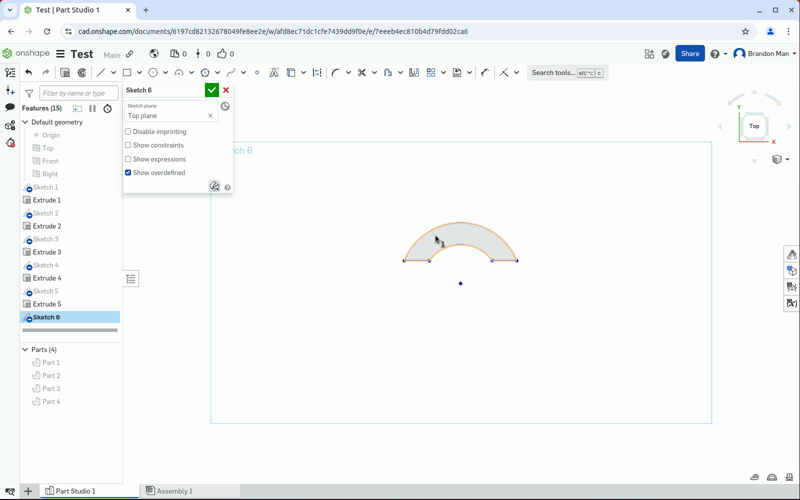
mouse_move(73, 352)
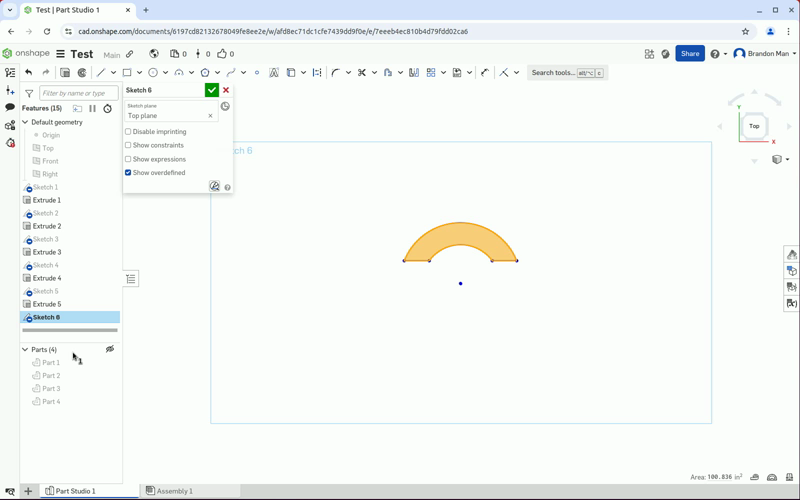
key(shift+y)
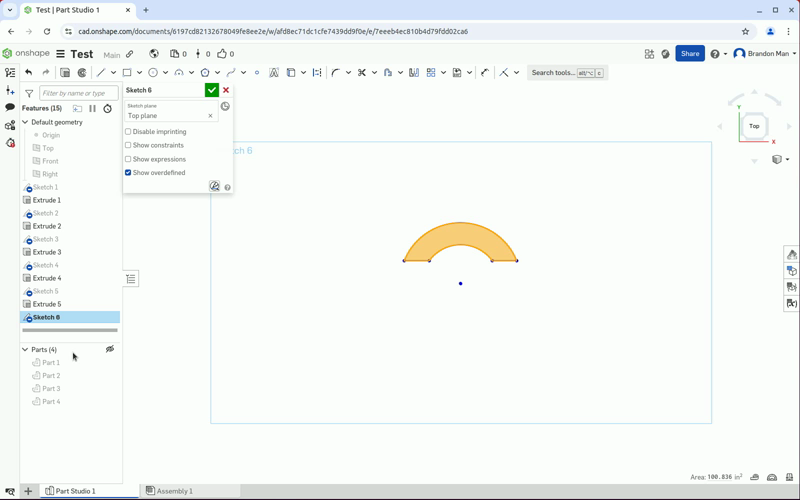
key(shift+e)
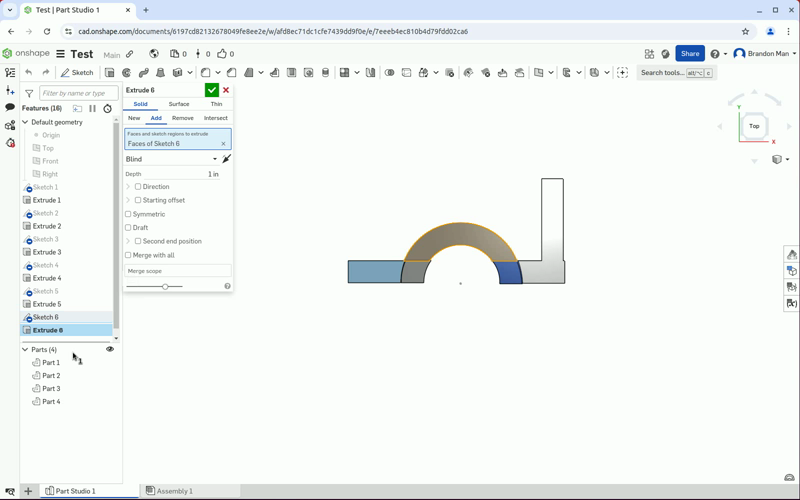
mouse_move(143, 106)
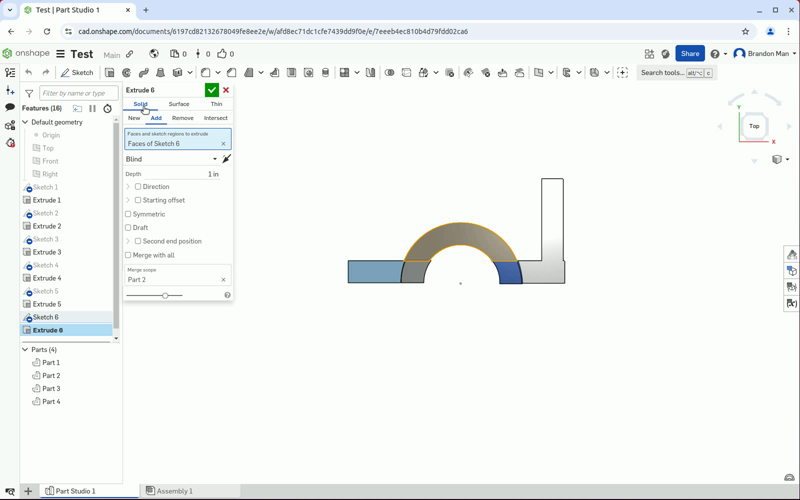
click(143, 106)
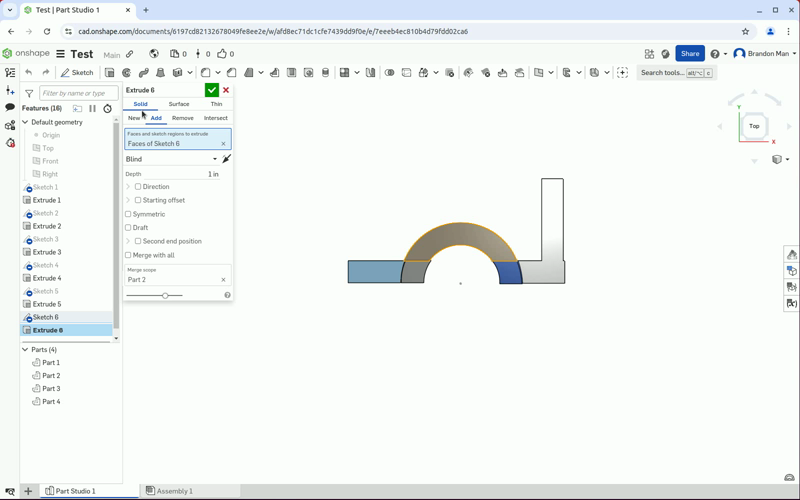
mouse_move(137, 120)
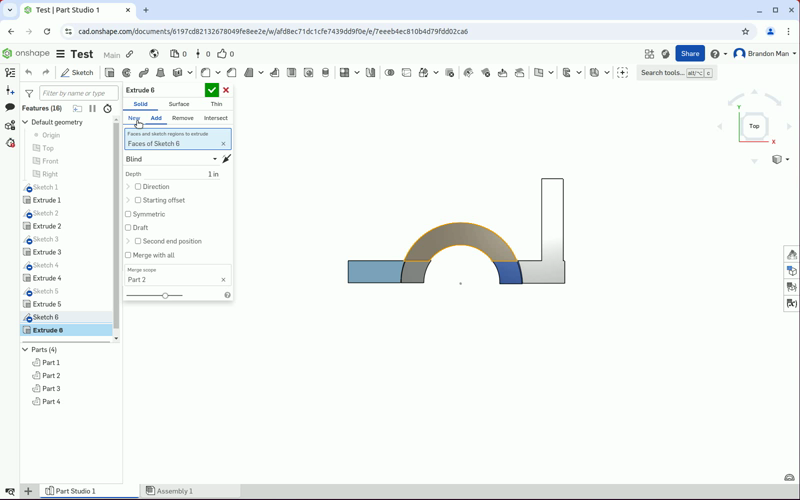
click(137, 120)
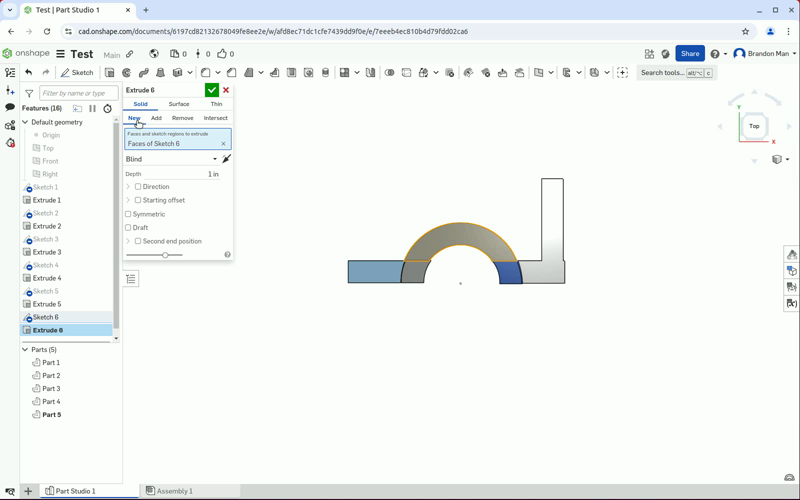
key(tab, 4)
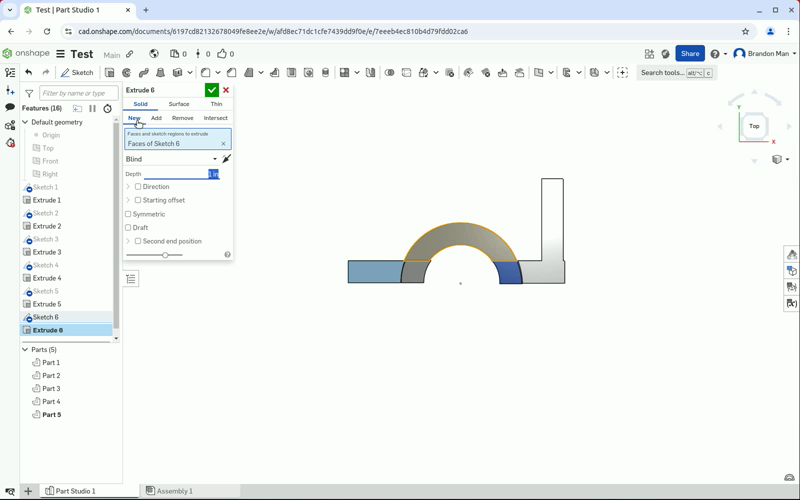
text(-2.889)
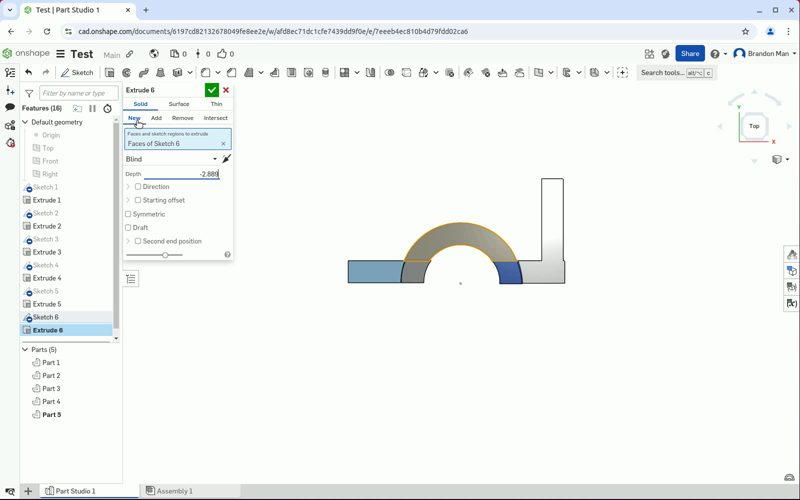
key(enter)
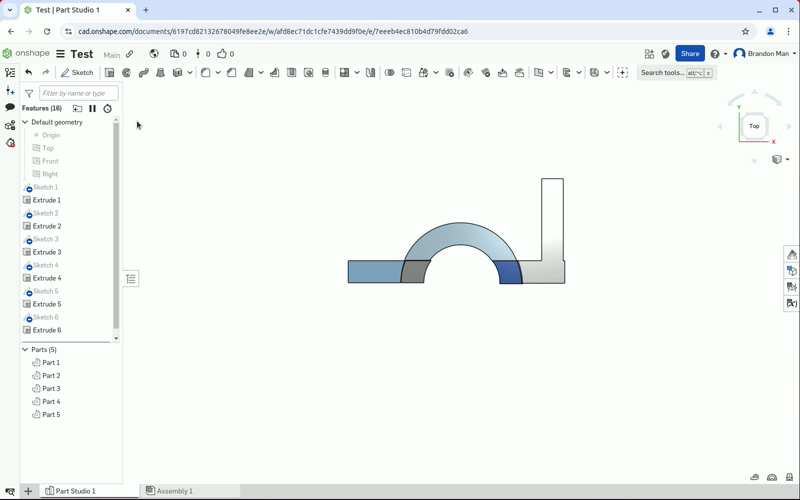
key(shift+h)
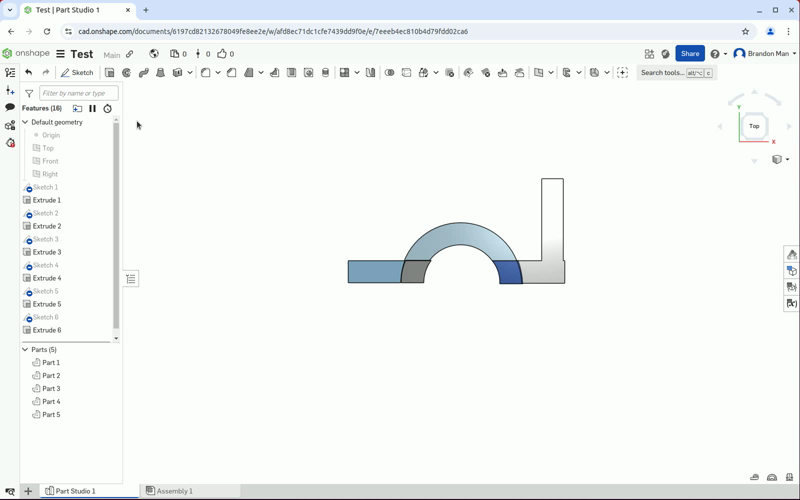
key(shift+h)
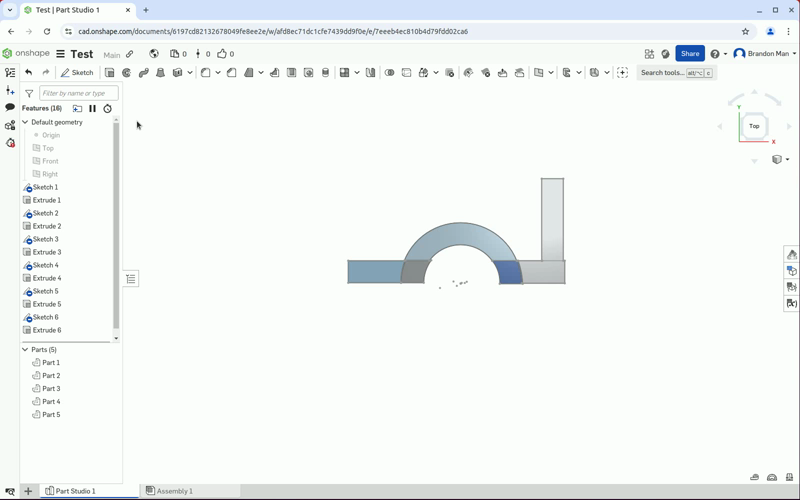
key(shift+7)
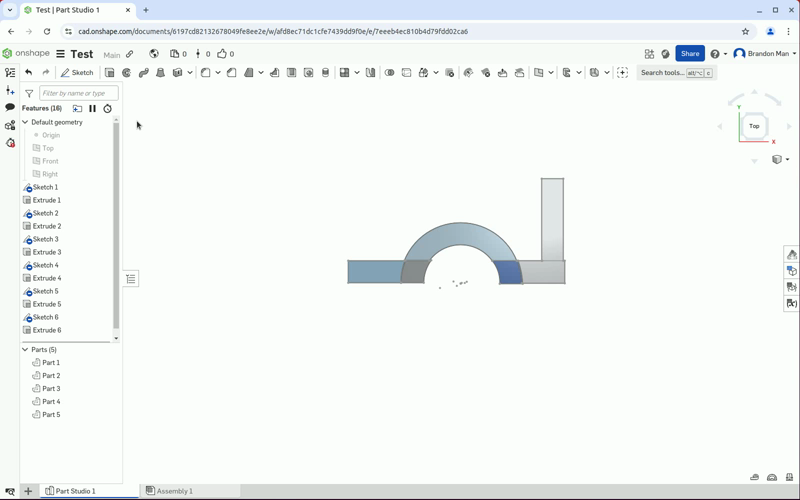
key(up, 3)
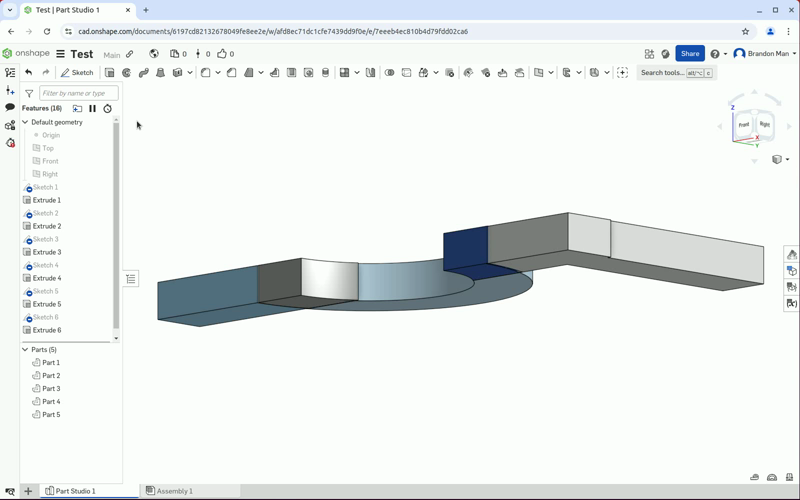
key(left, 3)
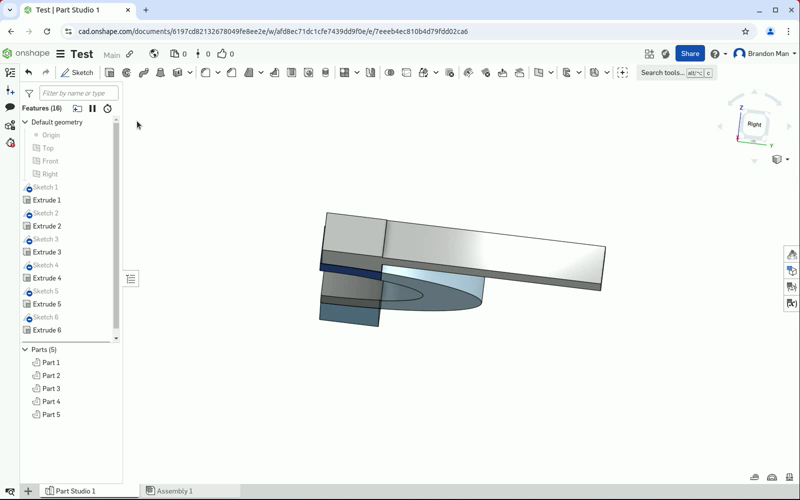
key(right, 3)
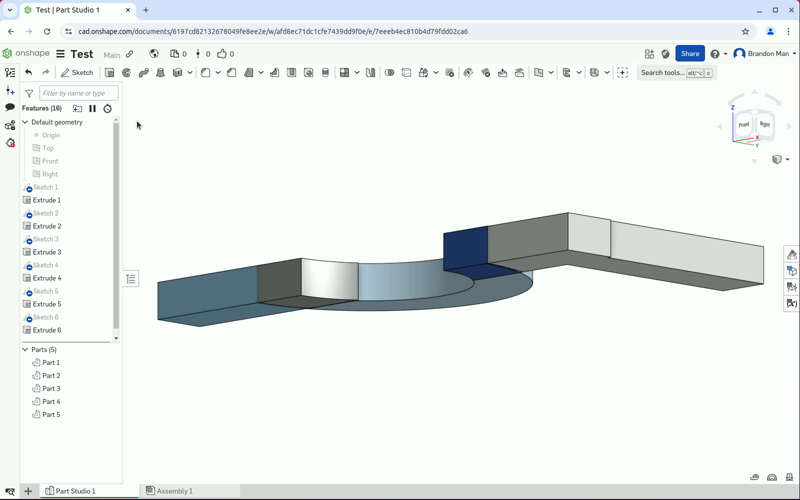
key(down, 3)
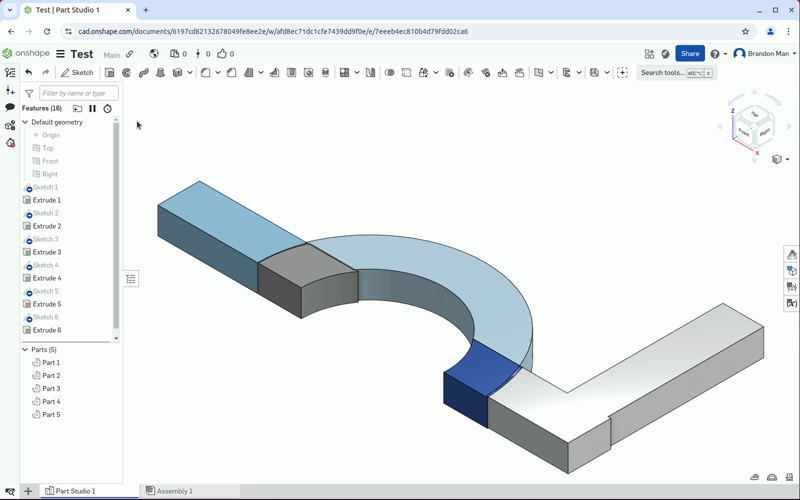
mouse_move(69, 189)
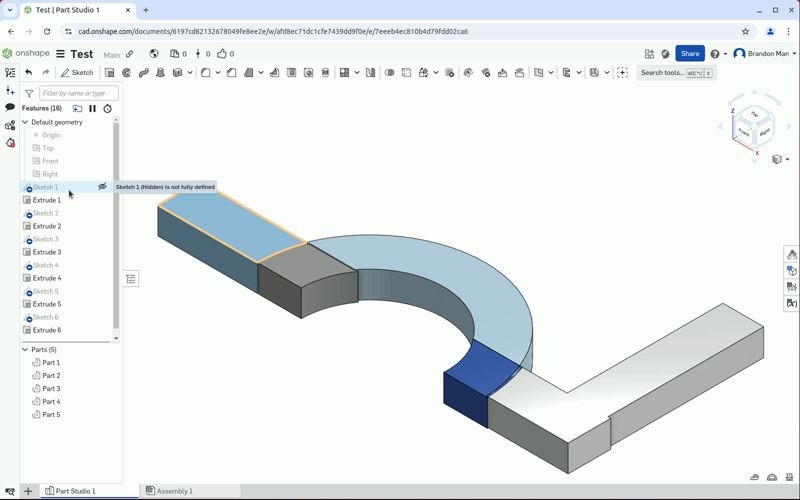
click(69, 189)